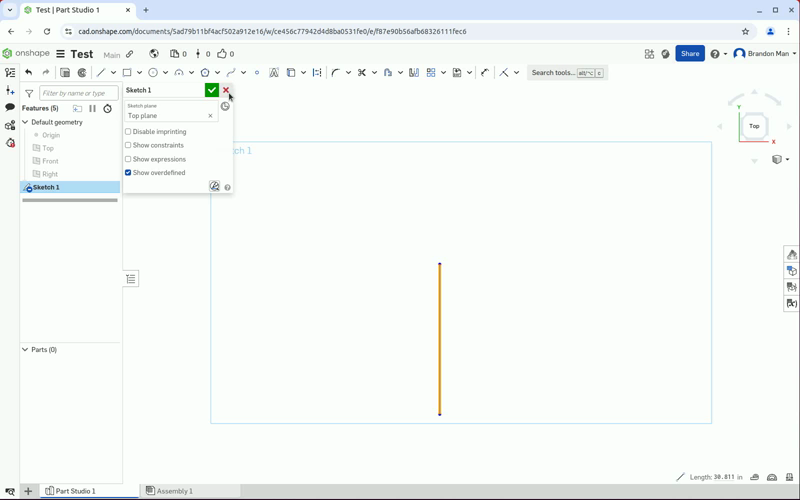
key(shift+h)
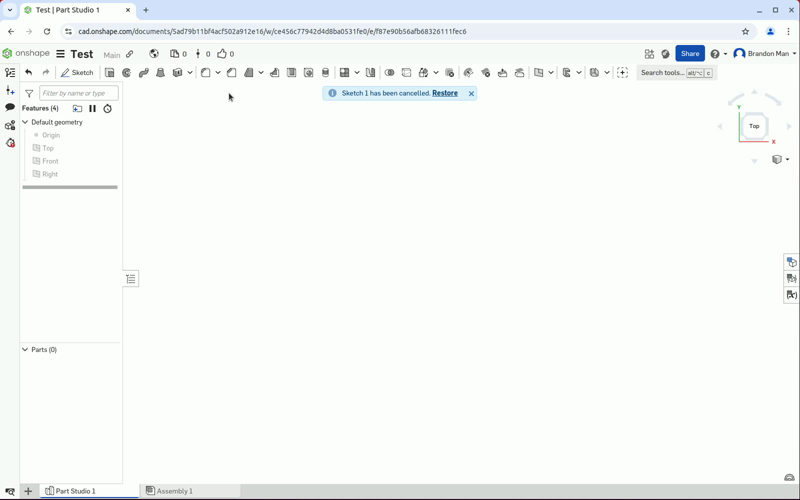
mouse_move(73, 352)
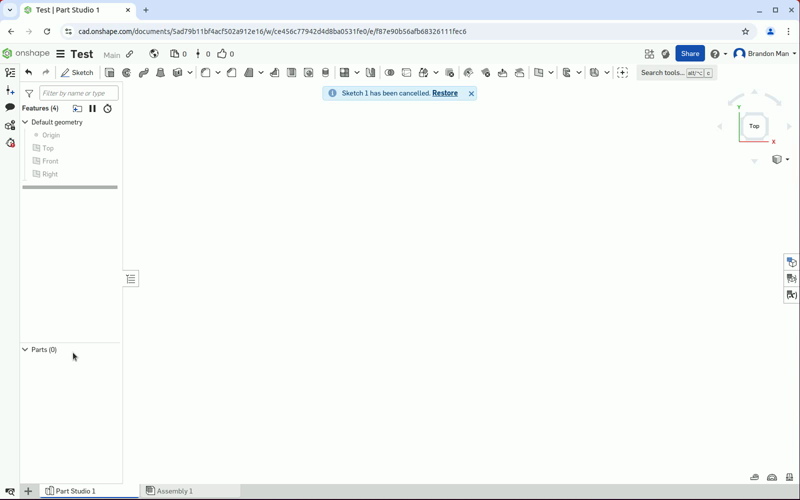
key(y)
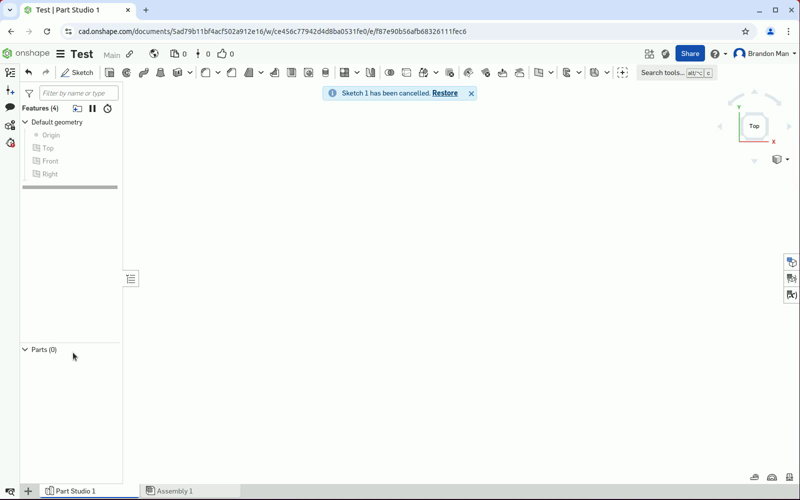
key(shift+p)
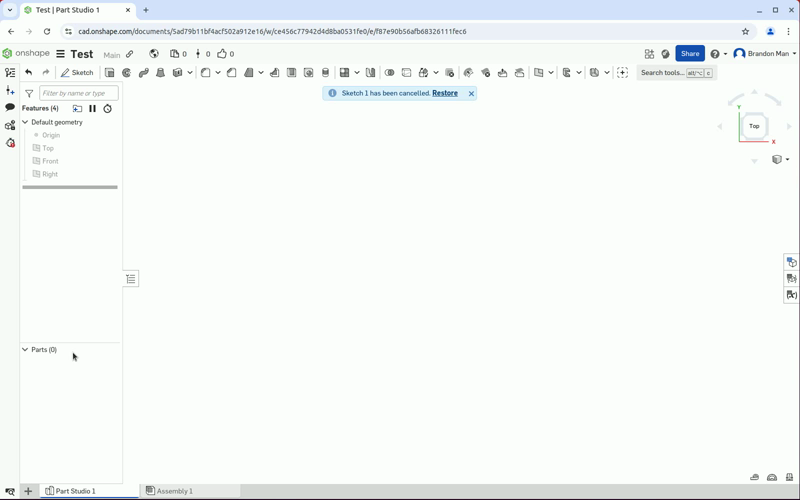
key(space)
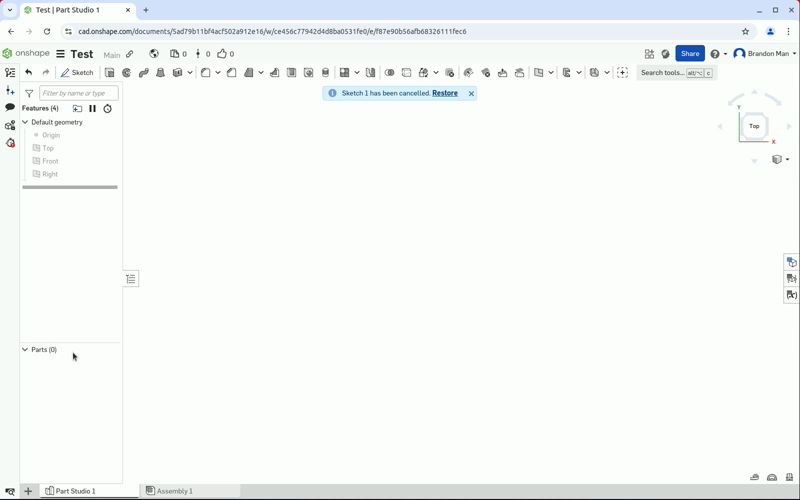
key_down(shift)
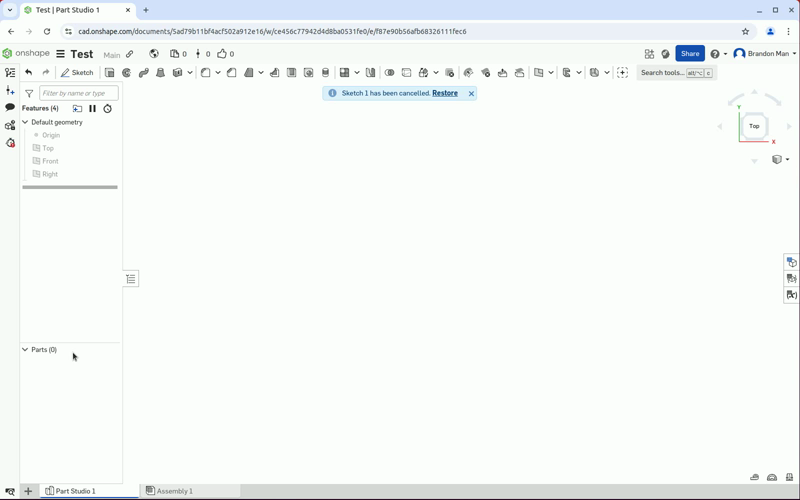
key(up)
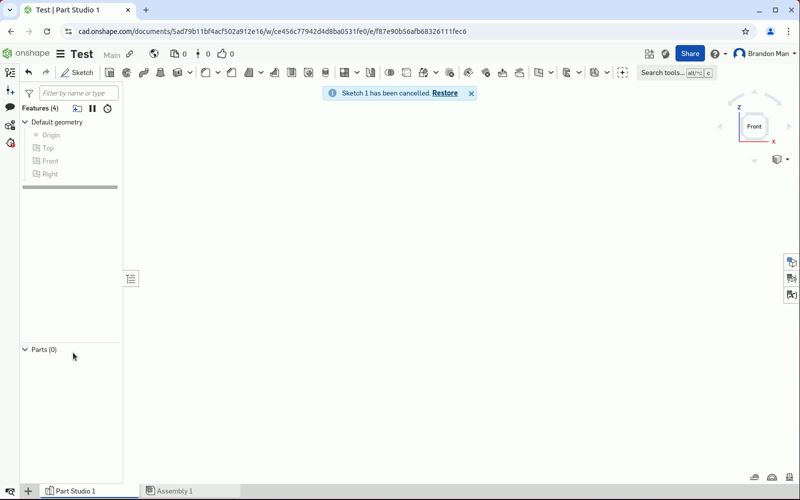
key_up(shift)
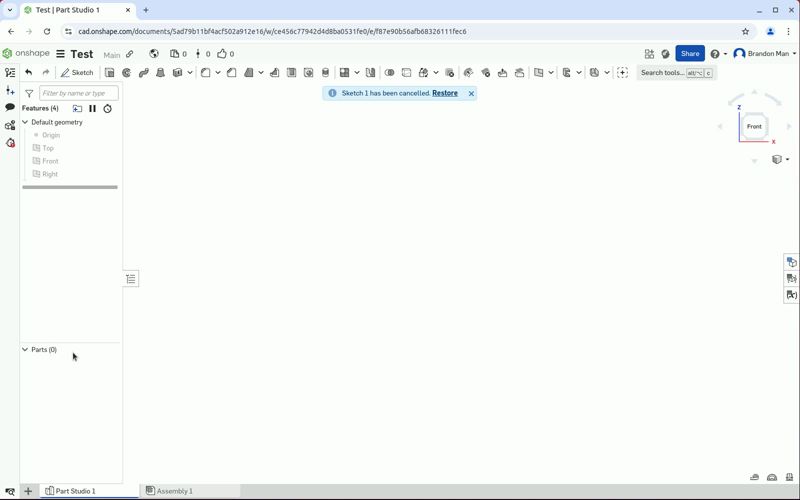
mouse_move(73, 352)
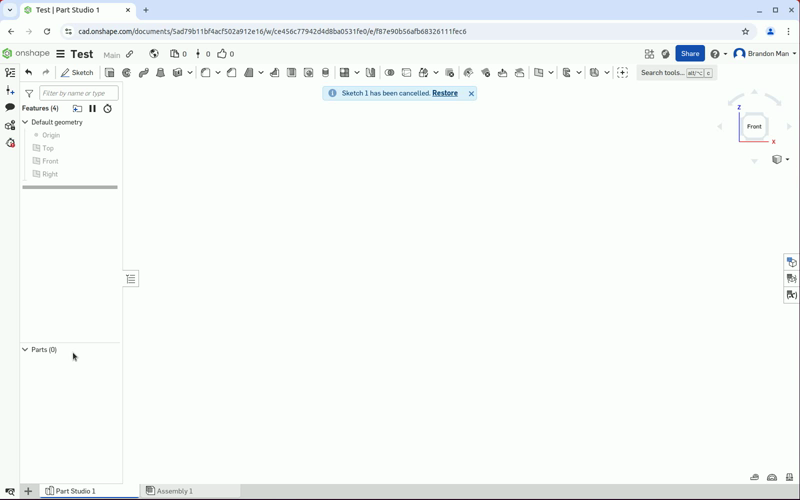
key(shift+y)
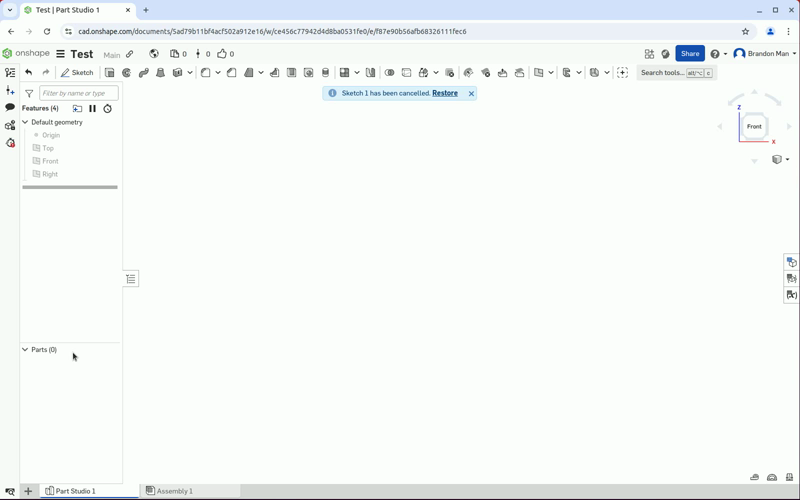
key(shift+s)
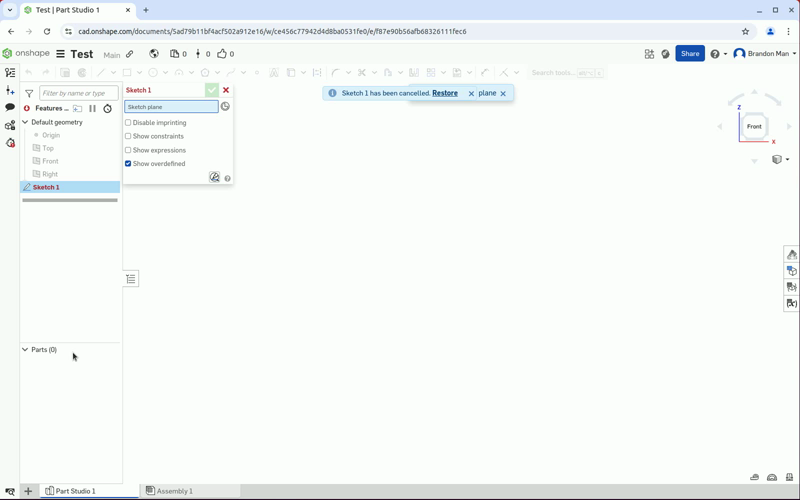
mouse_move(73, 163)
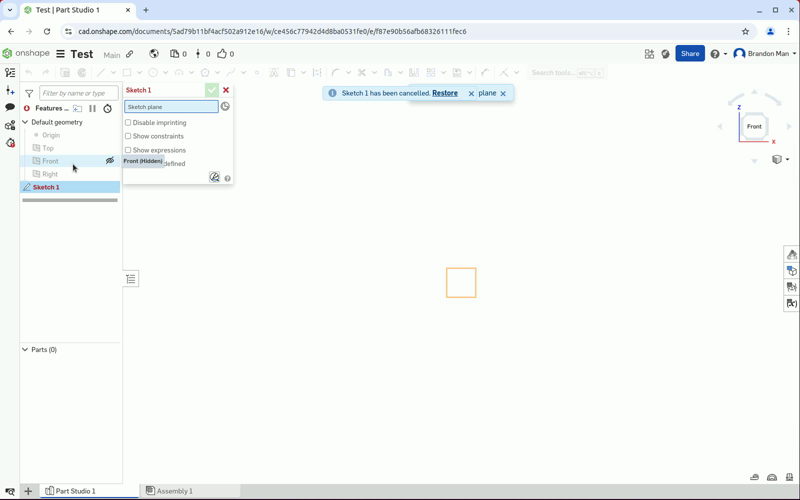
click(73, 163)
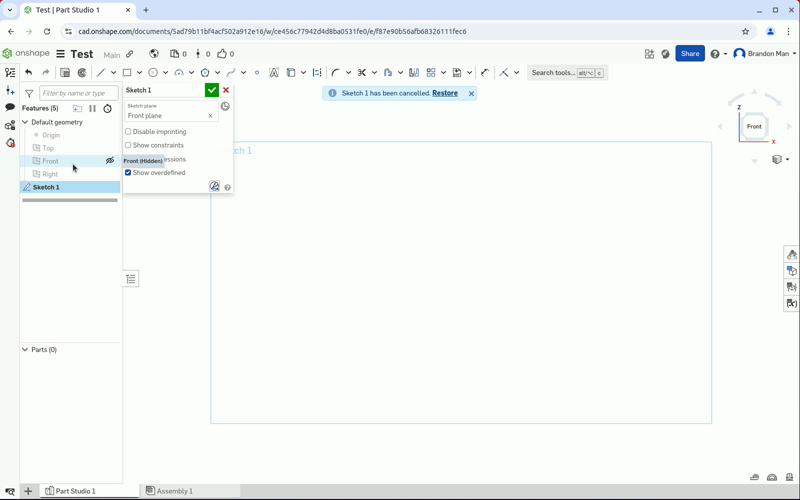
mouse_move(73, 352)
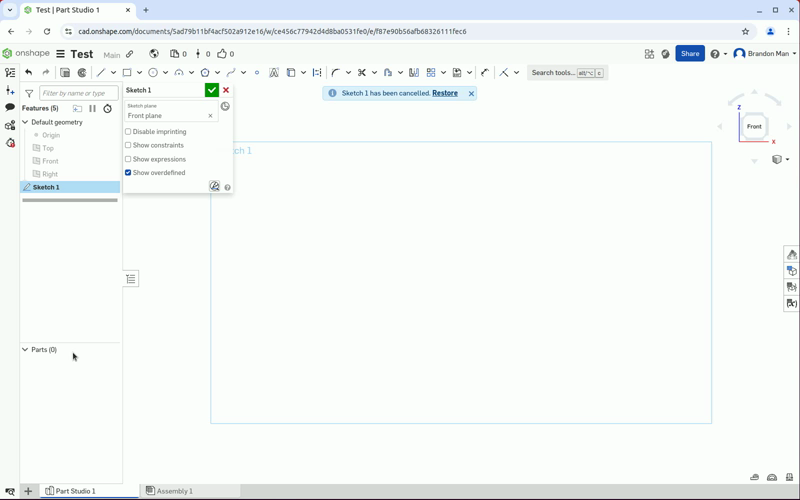
key(y)
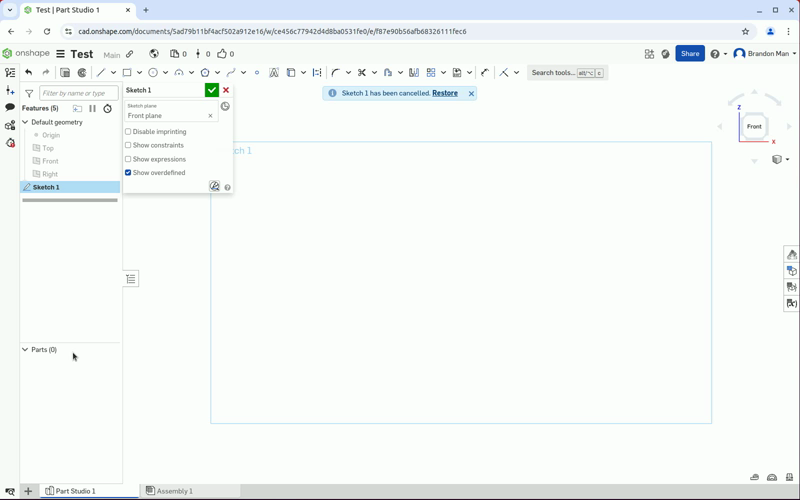
key(l)
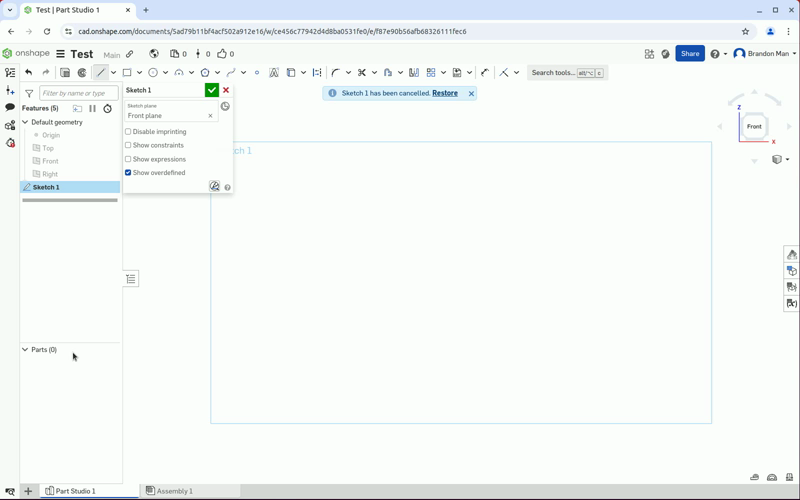
key_down(shift)
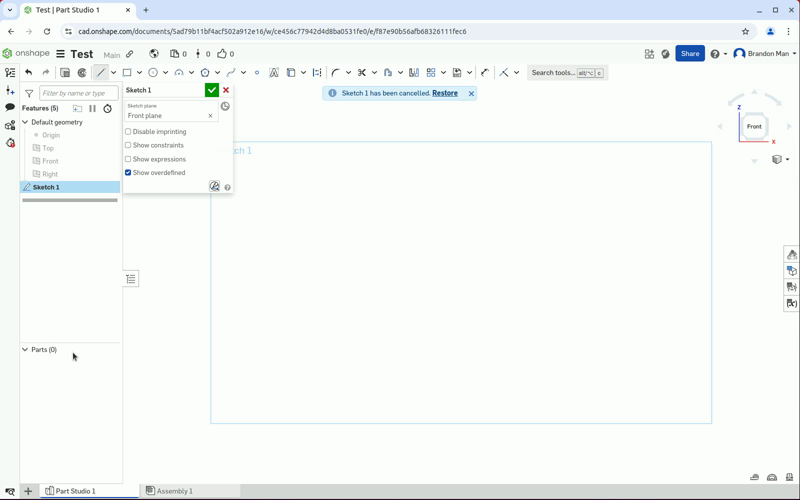
mouse_move(348, 339)
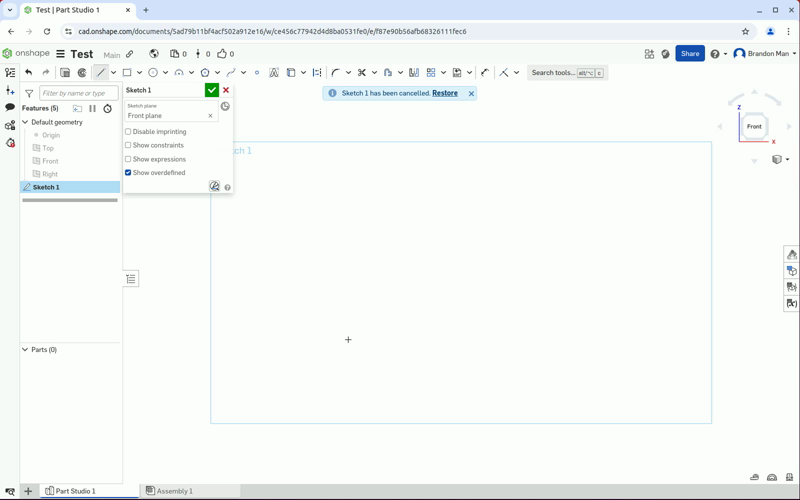
click(348, 339)
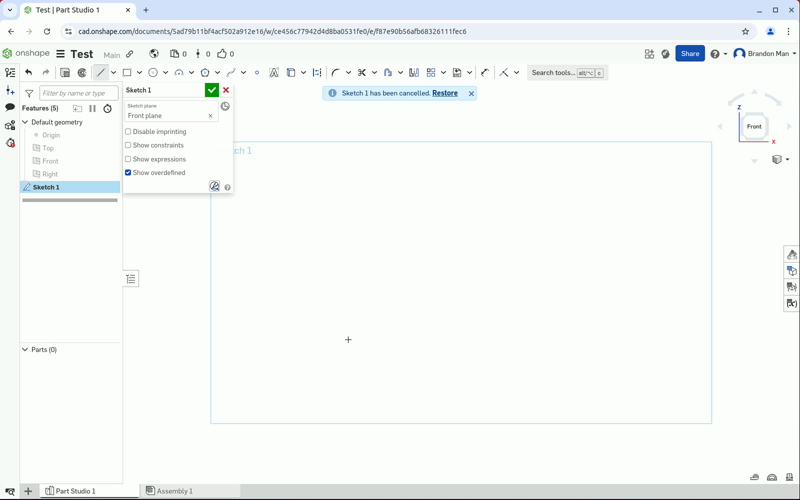
key_up(shift)
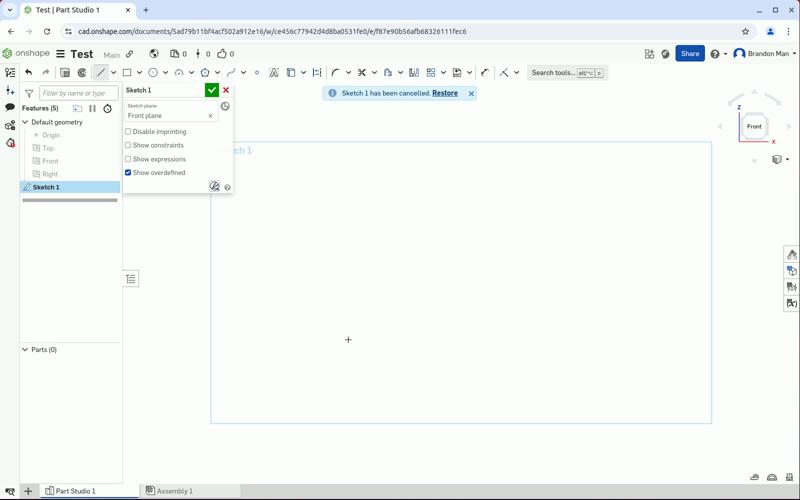
key_down(shift)
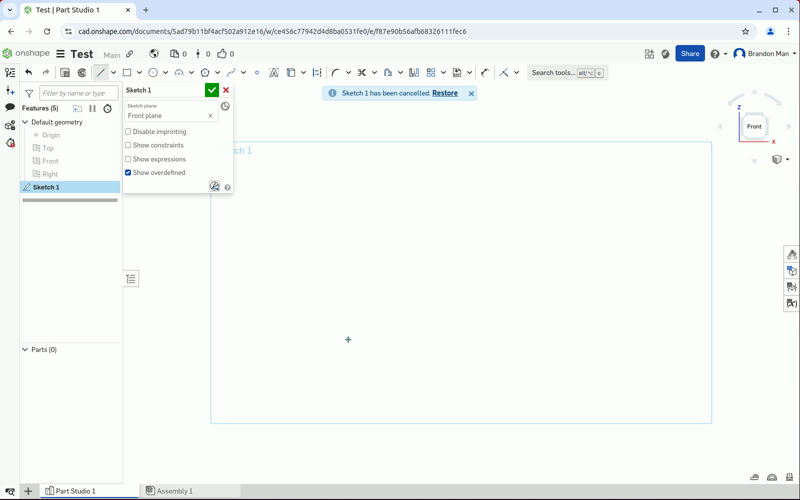
mouse_move(572, 339)
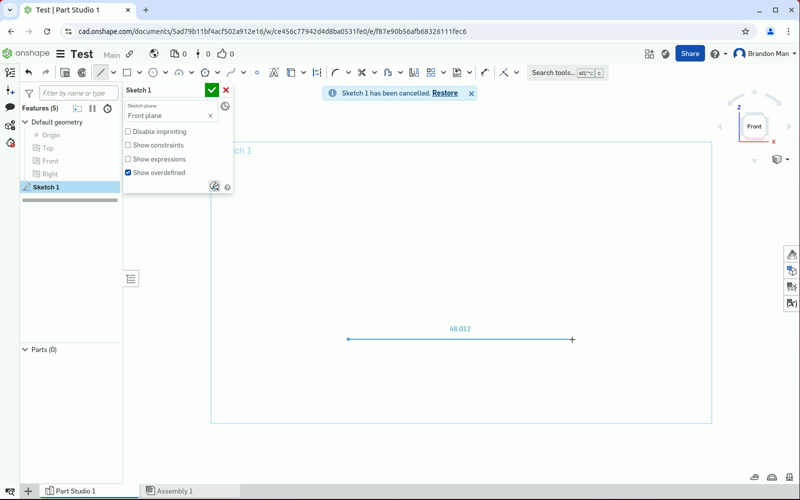
click(572, 339)
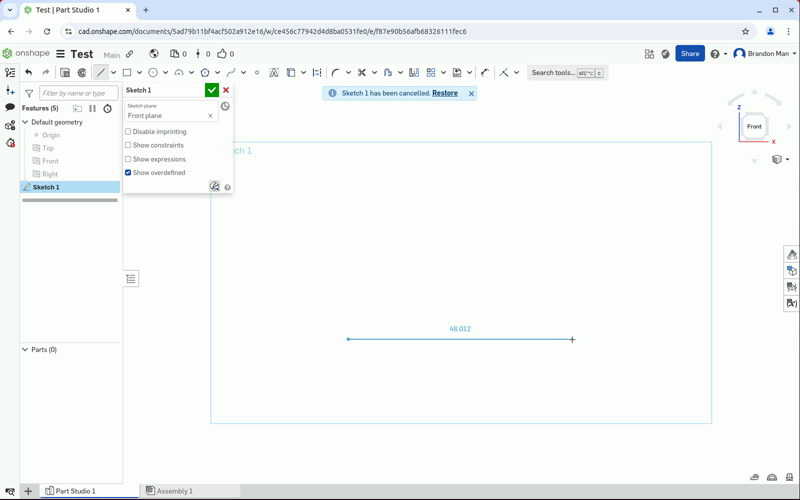
key_up(shift)
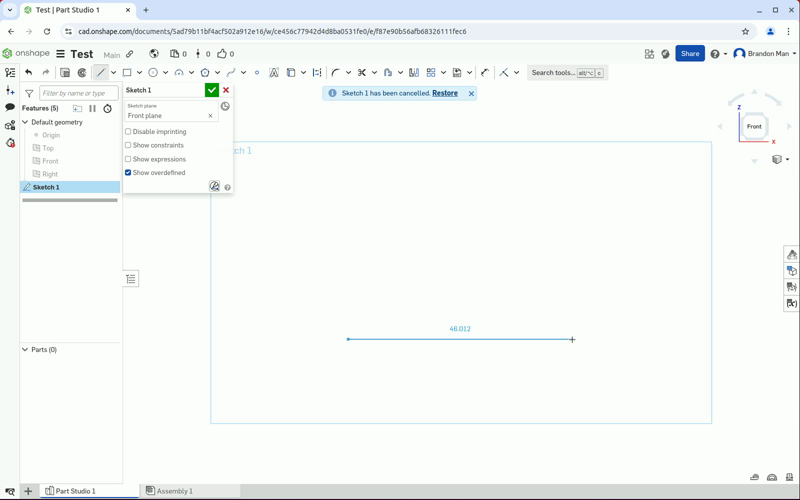
key_down(shift)
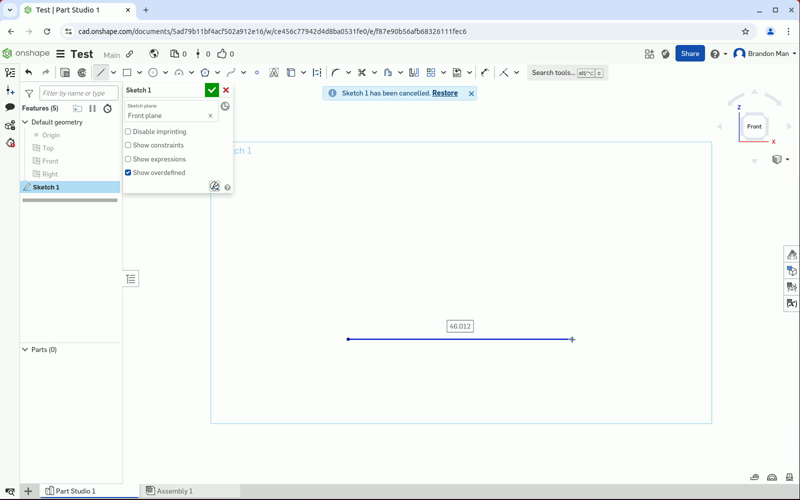
mouse_move(572, 226)
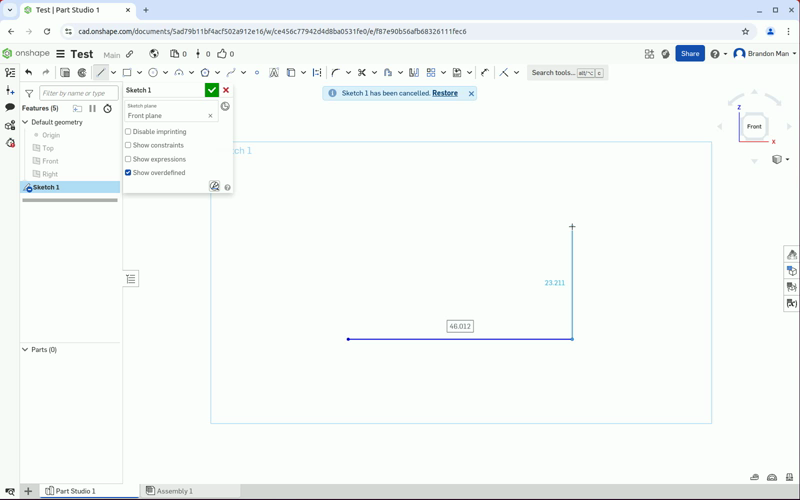
click(572, 226)
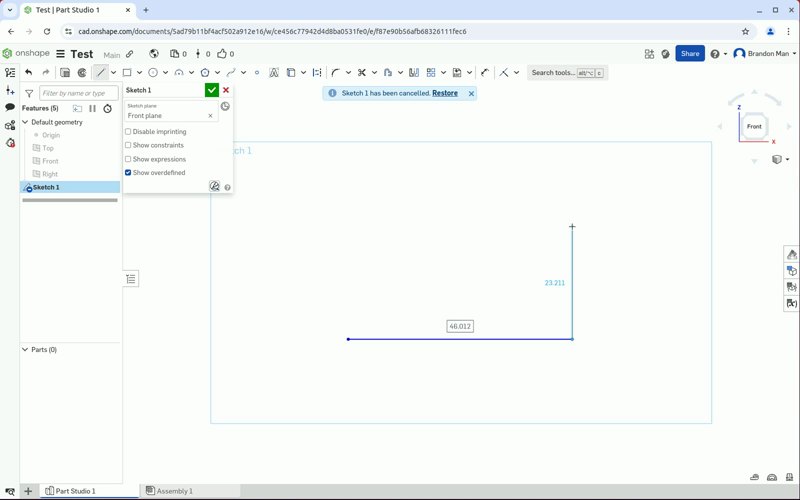
key_up(shift)
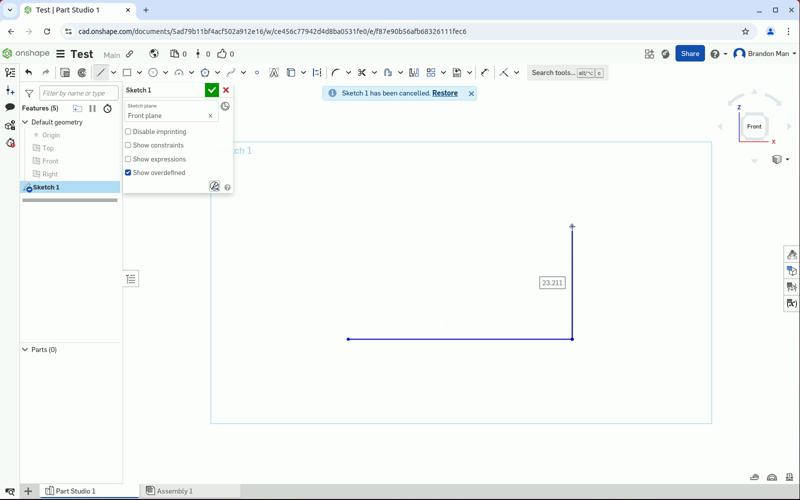
key_down(shift)
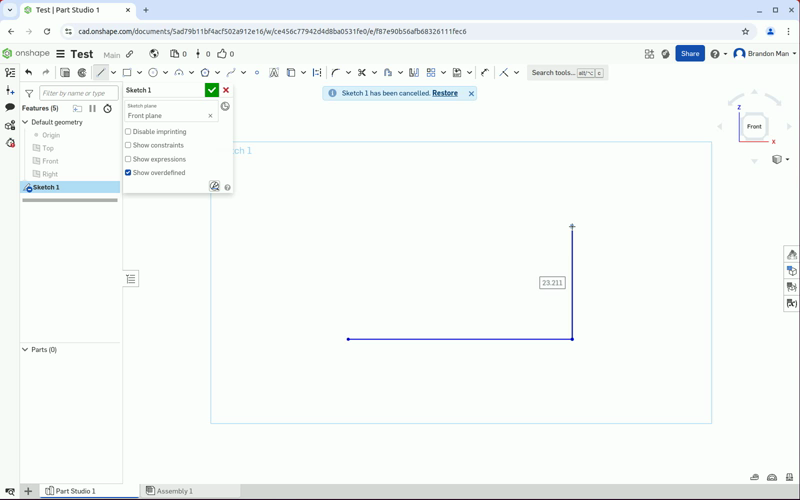
mouse_move(348, 226)
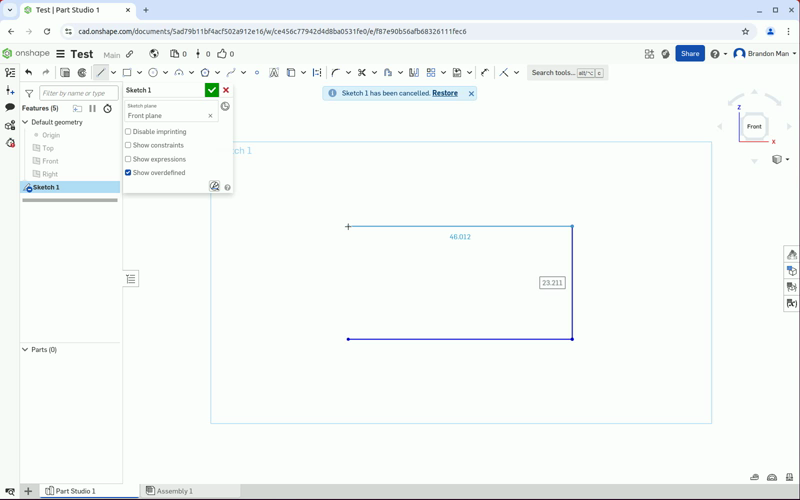
click(348, 226)
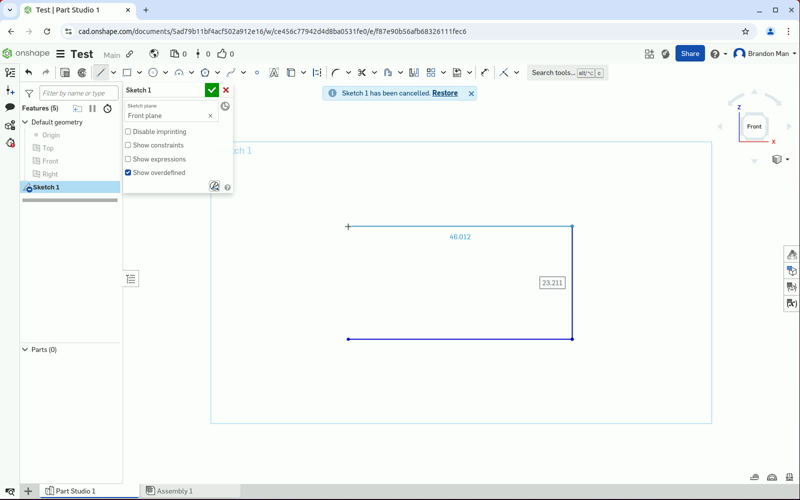
key_up(shift)
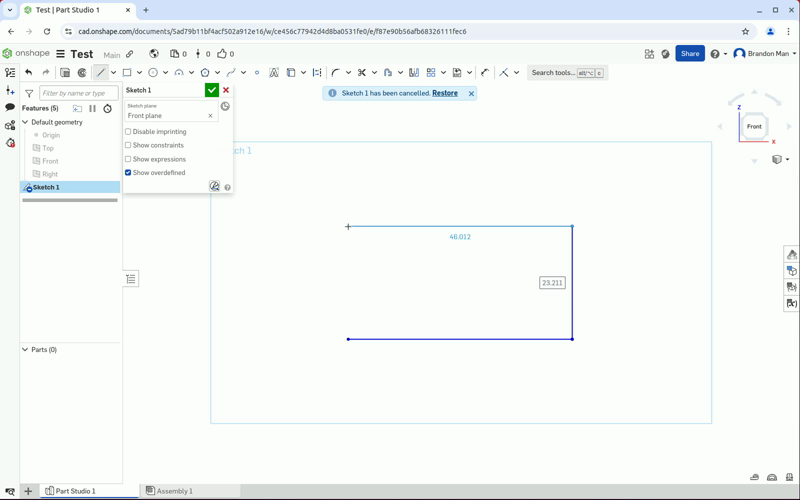
key_down(shift)
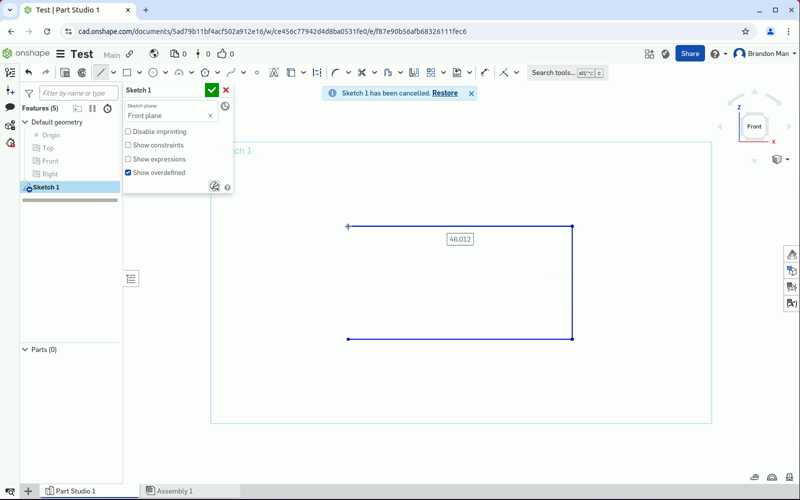
mouse_move(348, 339)
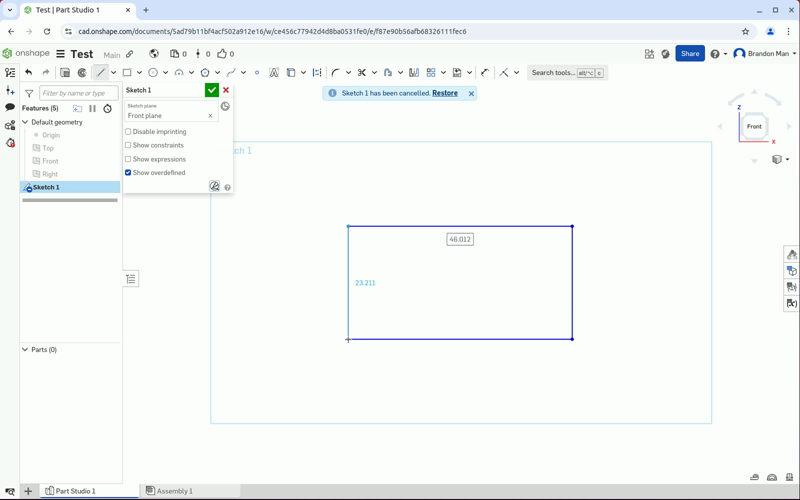
key_up(shift)
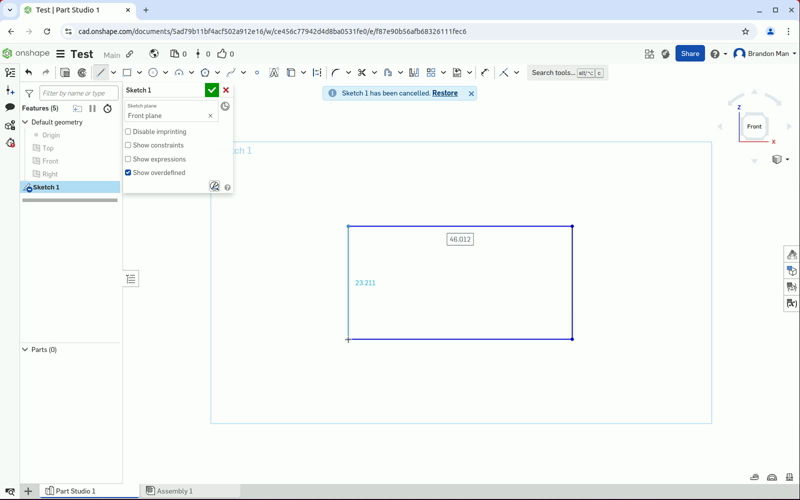
click(348, 339)
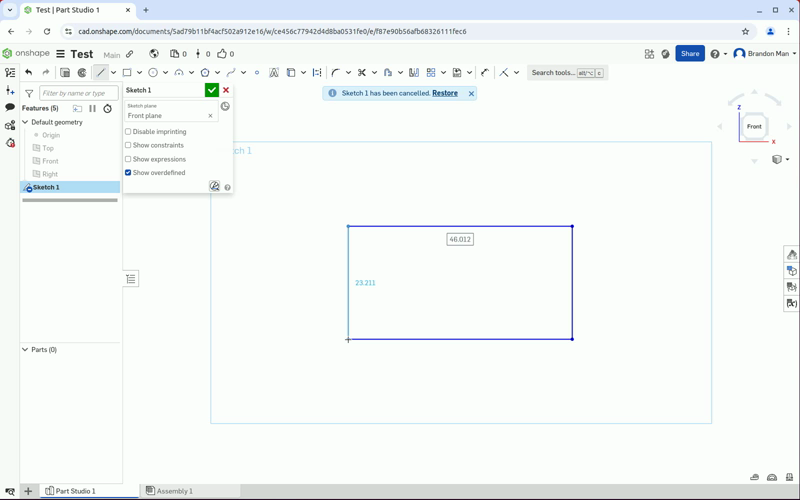
key(esc)
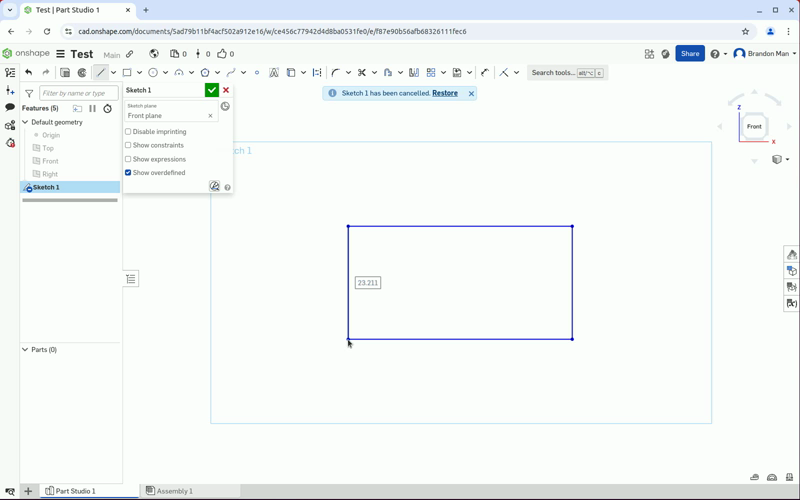
mouse_move(486, 307)
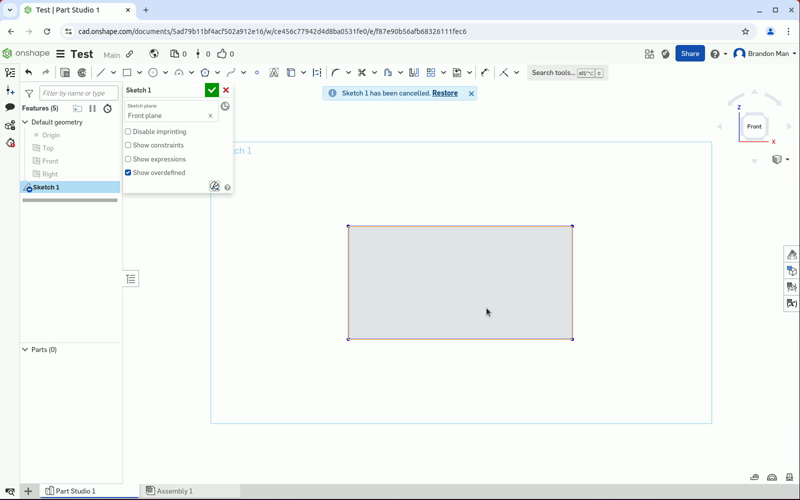
click(486, 307)
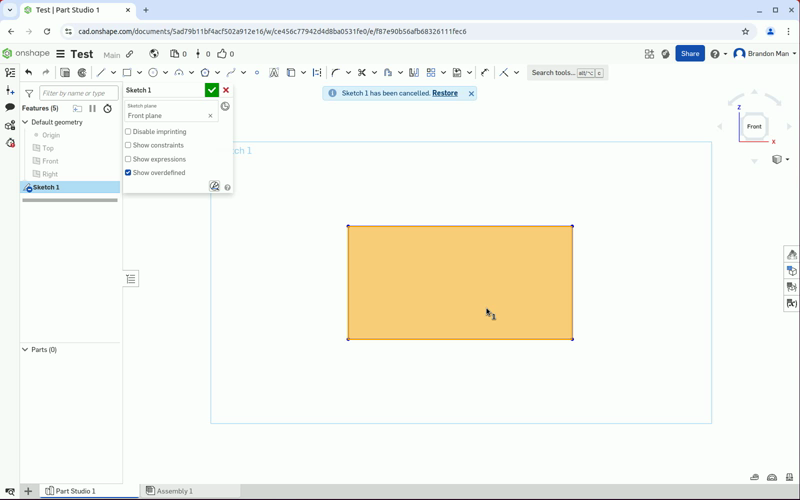
mouse_move(73, 352)
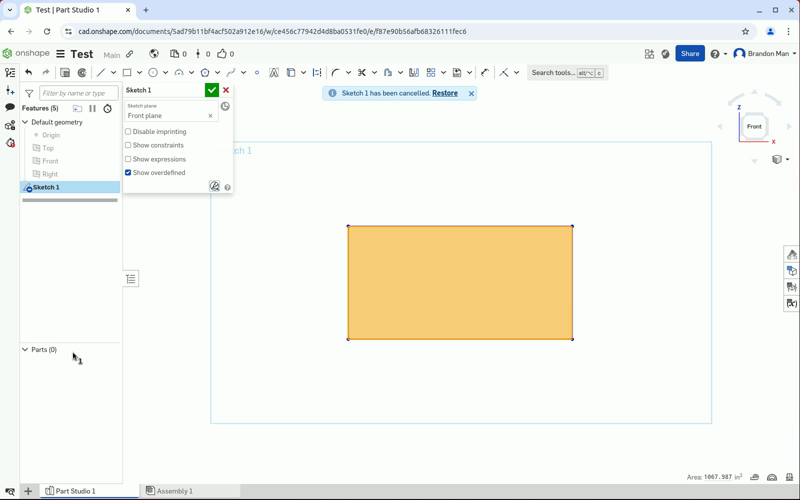
key(shift+y)
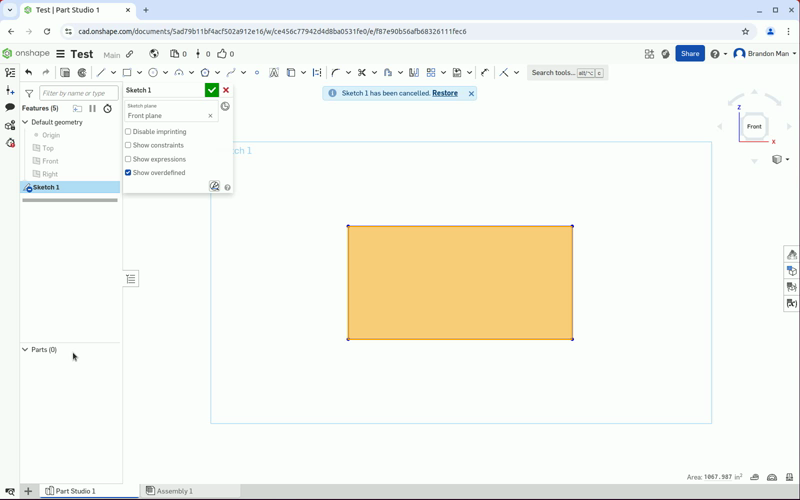
key(shift+e)
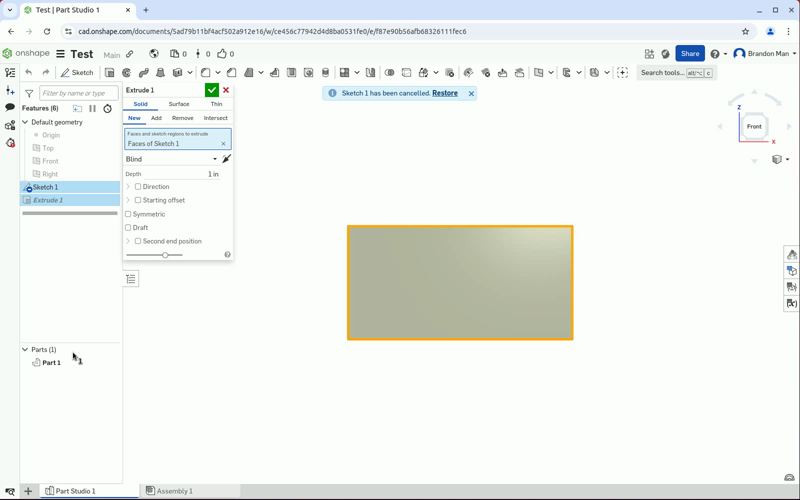
mouse_move(143, 106)
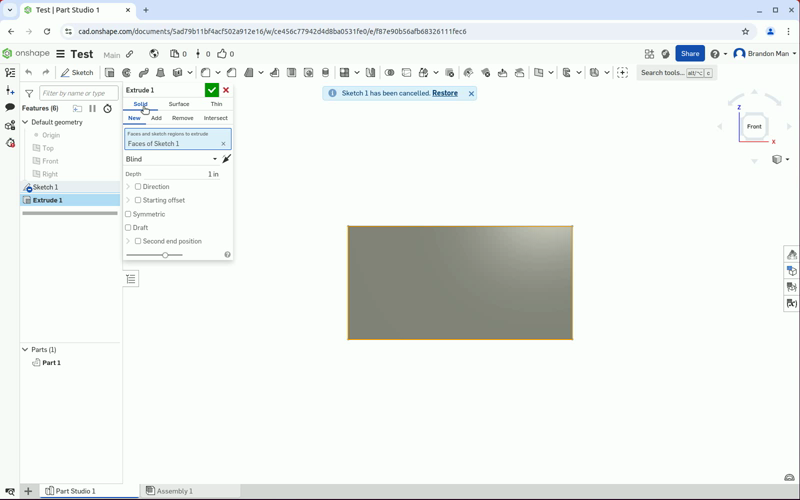
click(143, 106)
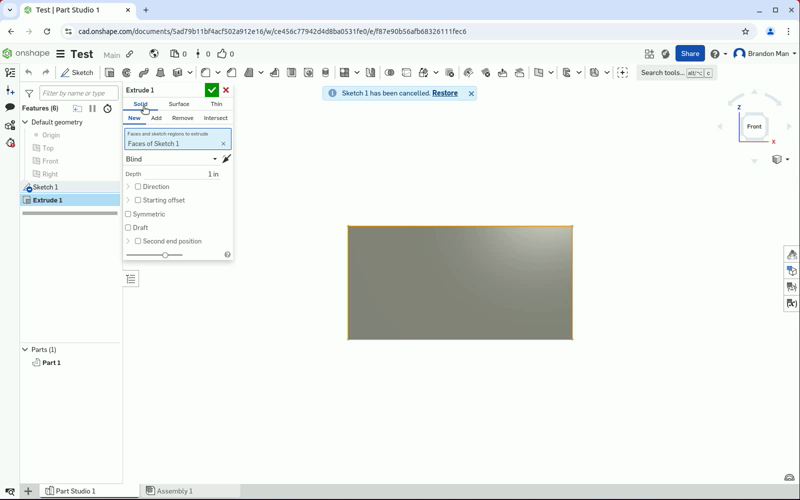
mouse_move(137, 120)
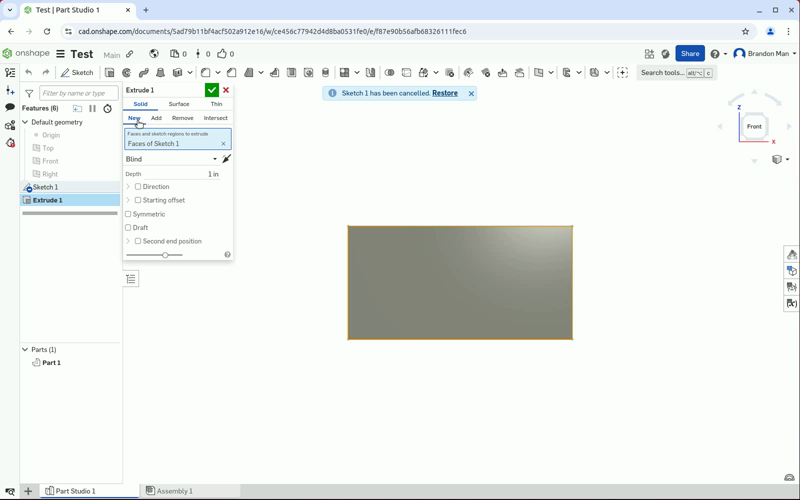
click(137, 120)
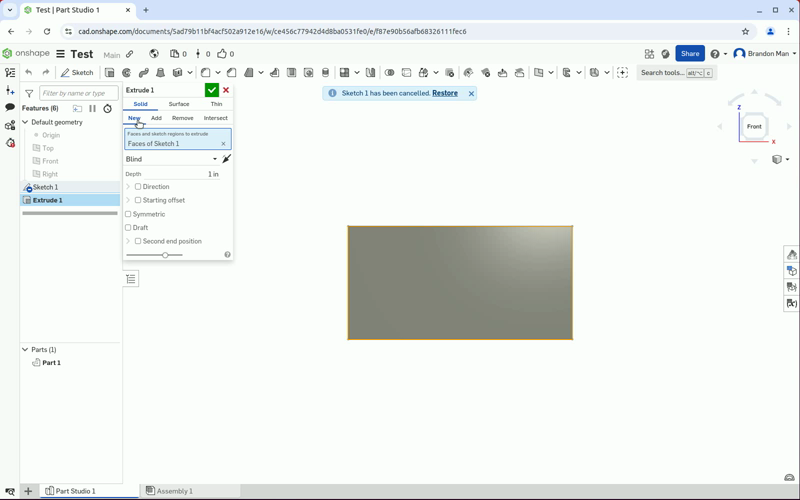
key(tab, 4)
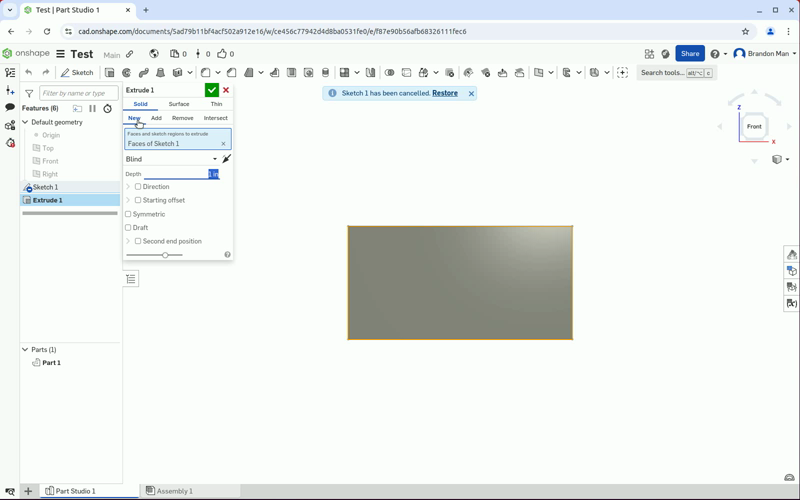
text(0.963)
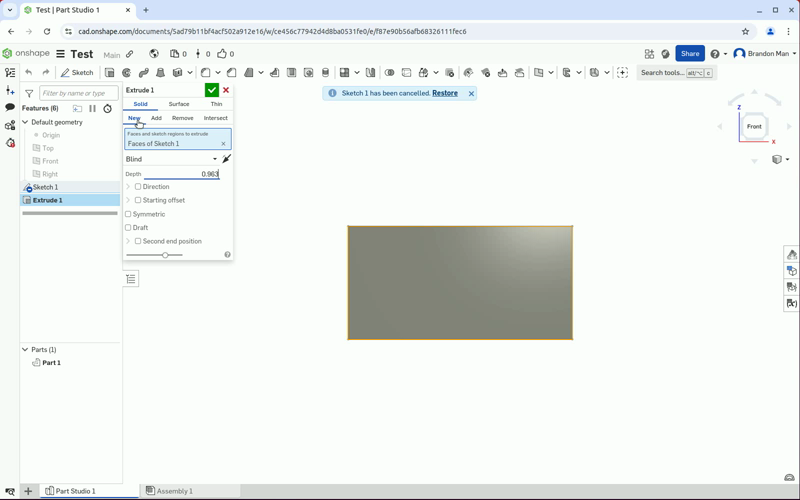
key(enter)
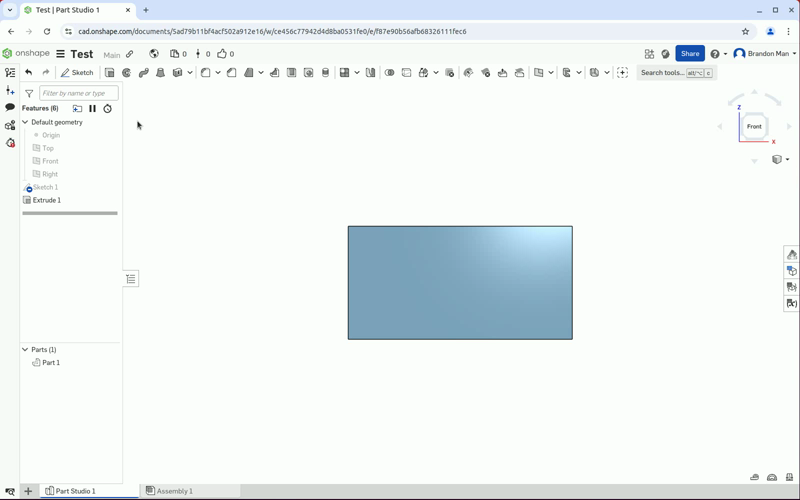
key(shift+h)
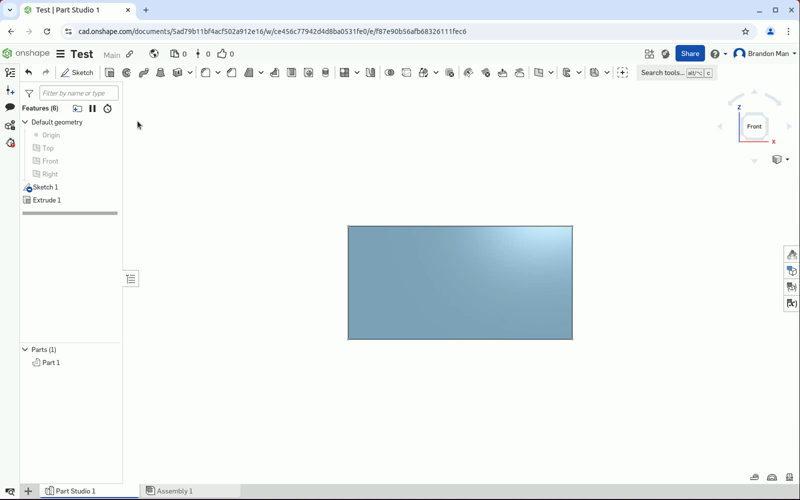
key(shift+h)
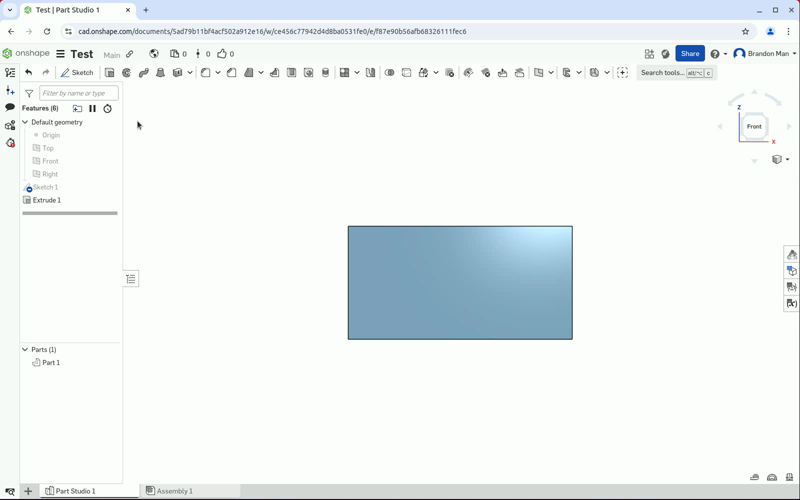
mouse_move(73, 189)
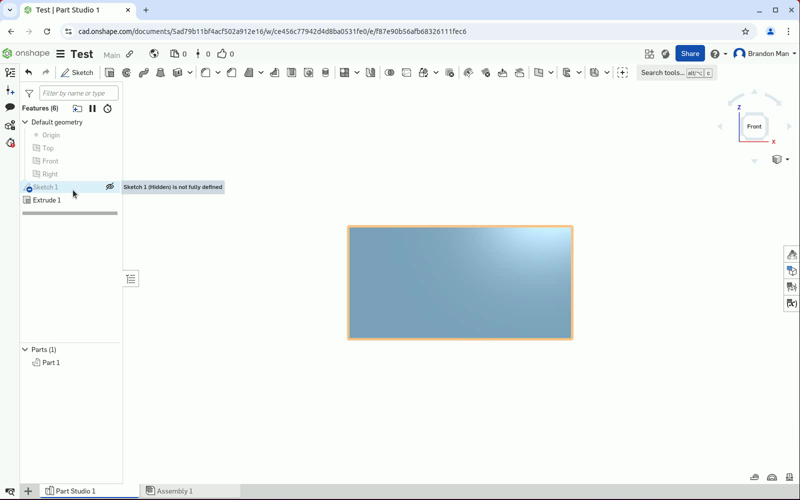
click(73, 189)
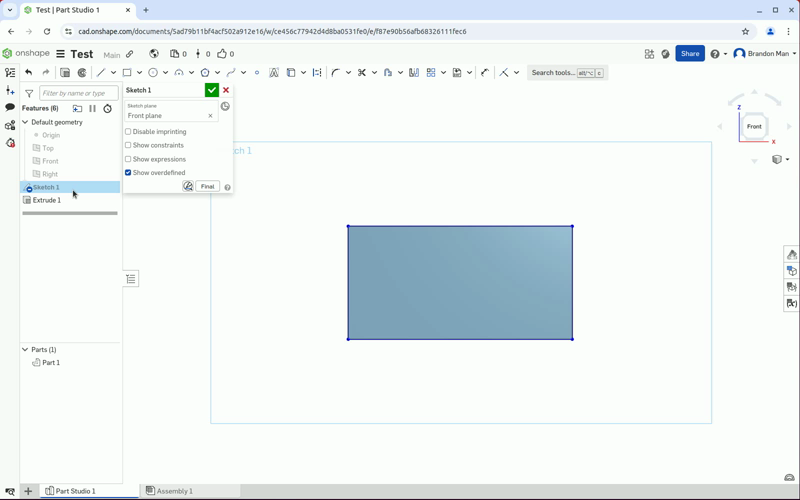
mouse_move(229, 92)
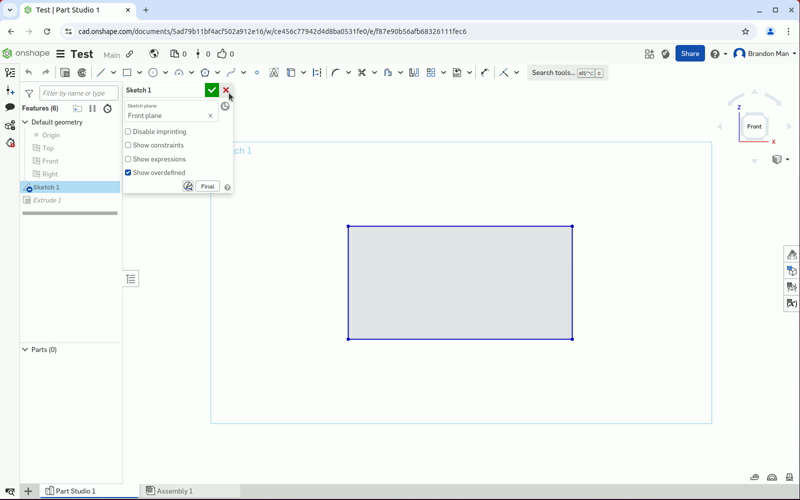
click(229, 92)
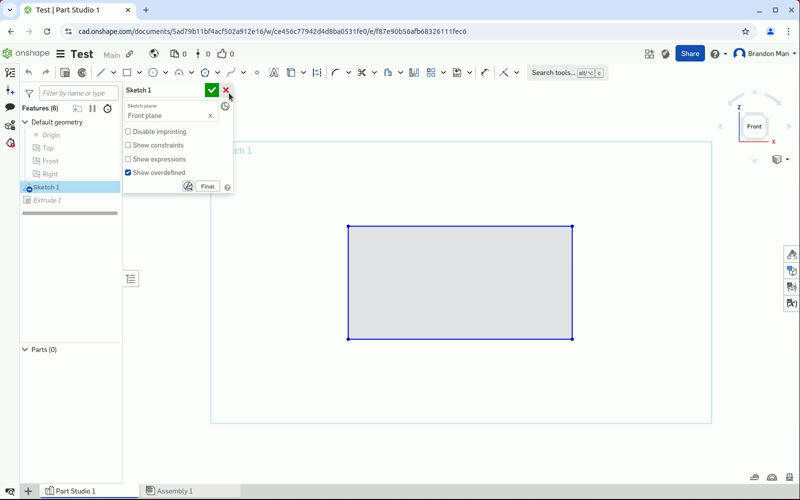
key(shift+s)
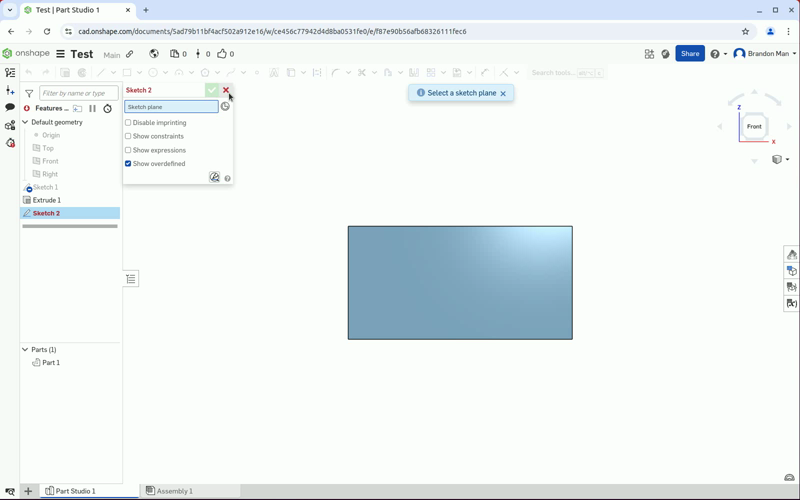
mouse_move(73, 163)
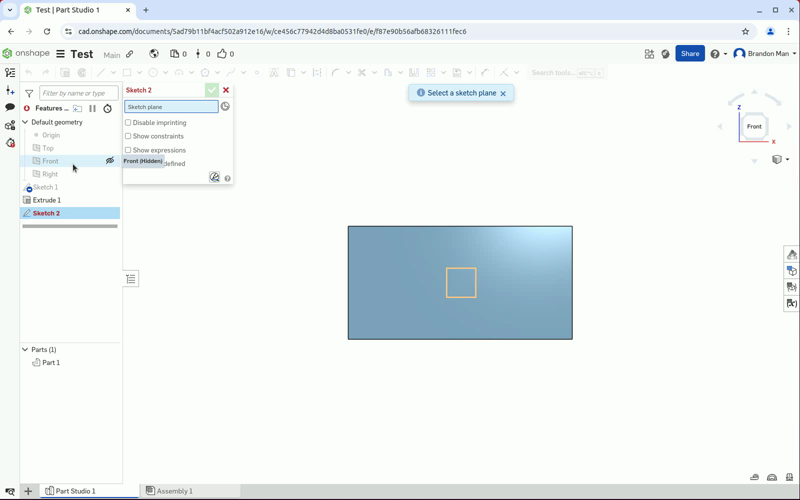
click(73, 163)
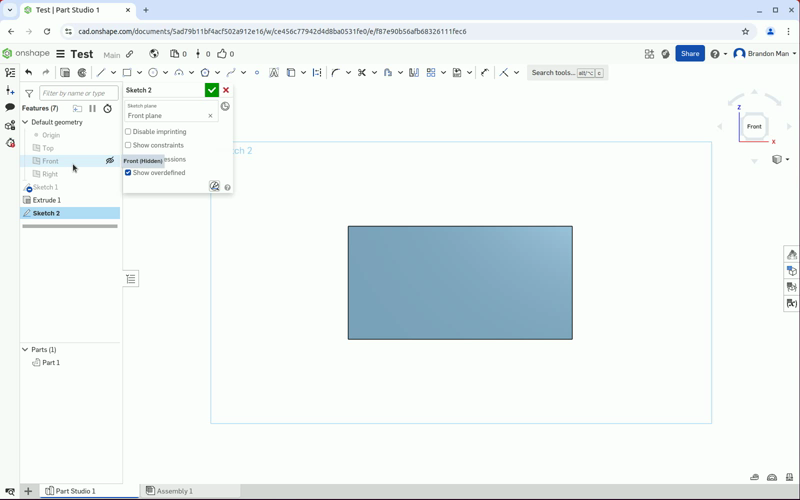
mouse_move(73, 352)
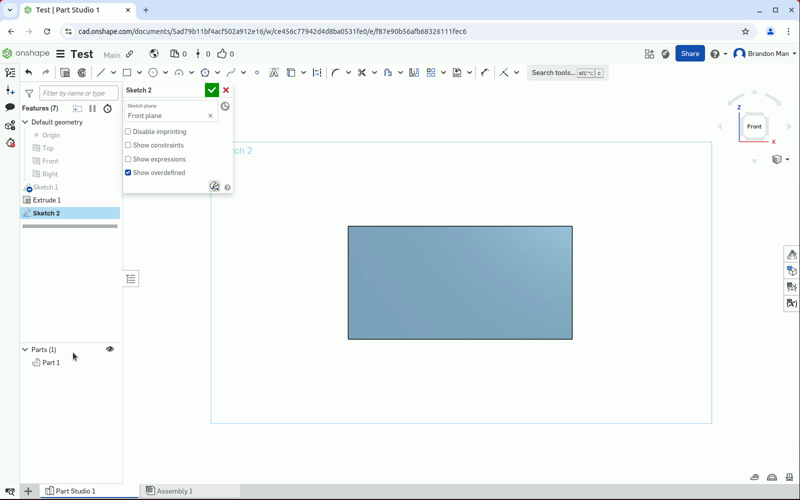
key(y)
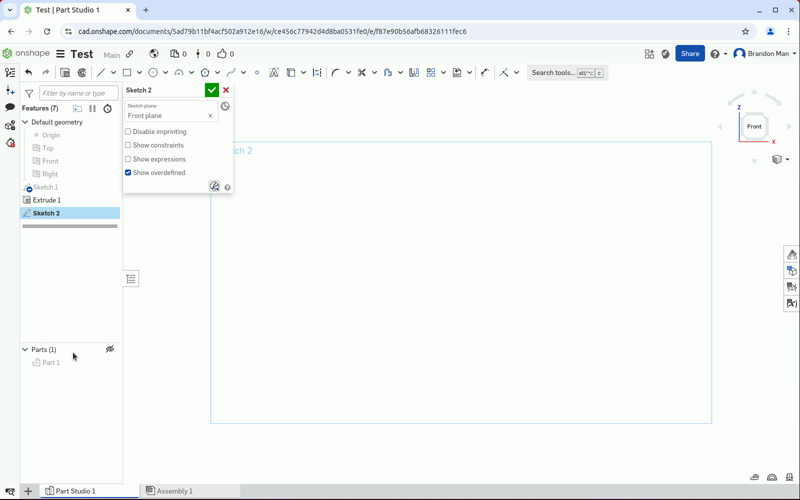
key(l)
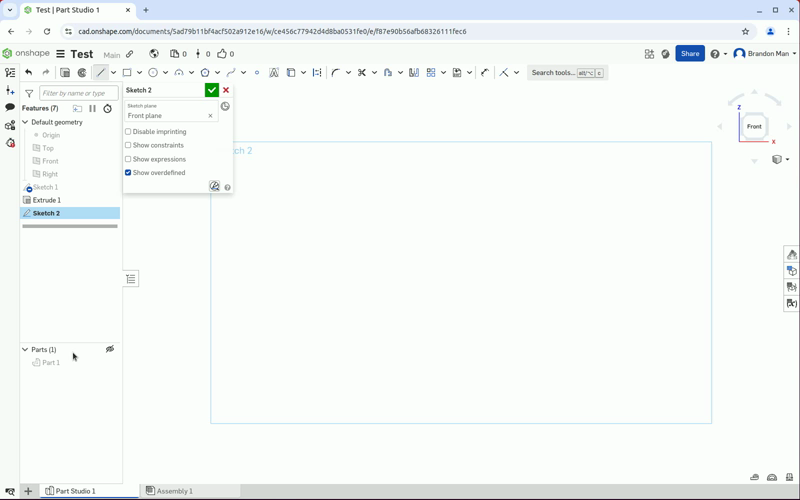
key_down(shift)
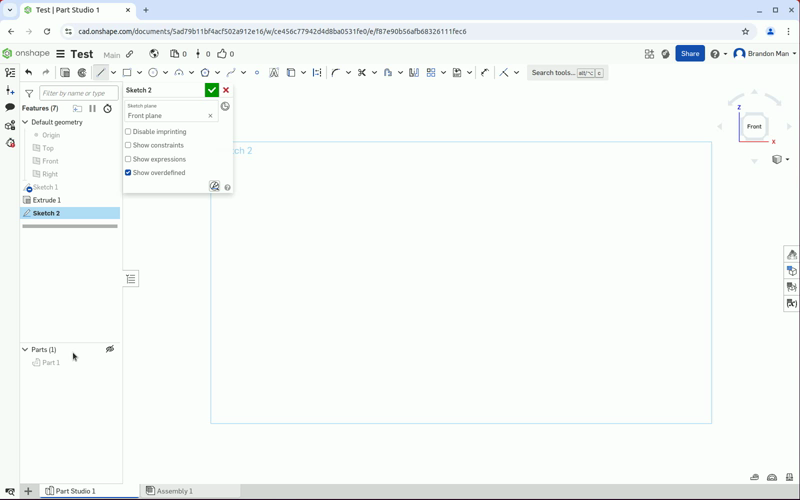
mouse_move(547, 246)
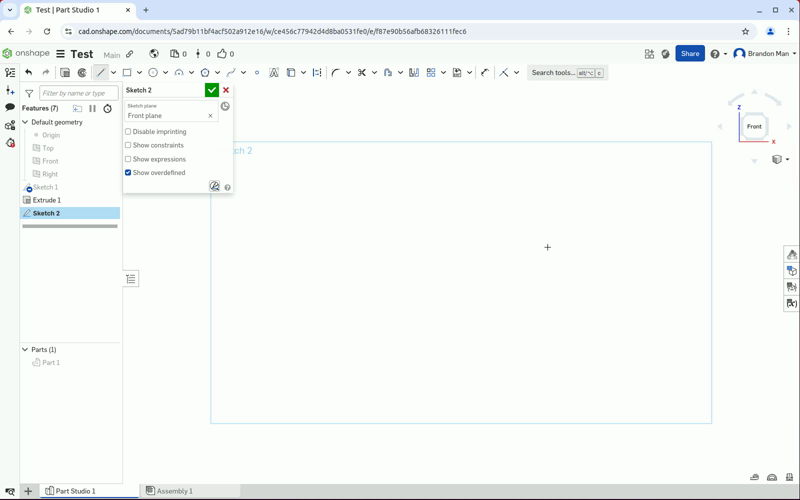
click(547, 246)
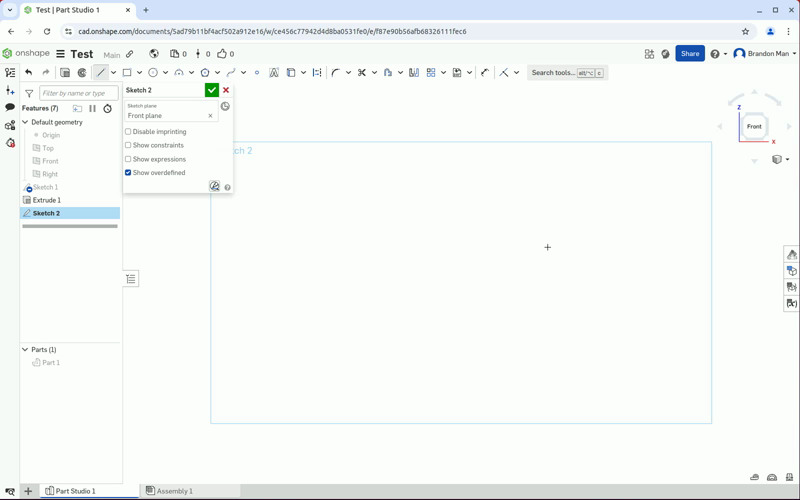
key_up(shift)
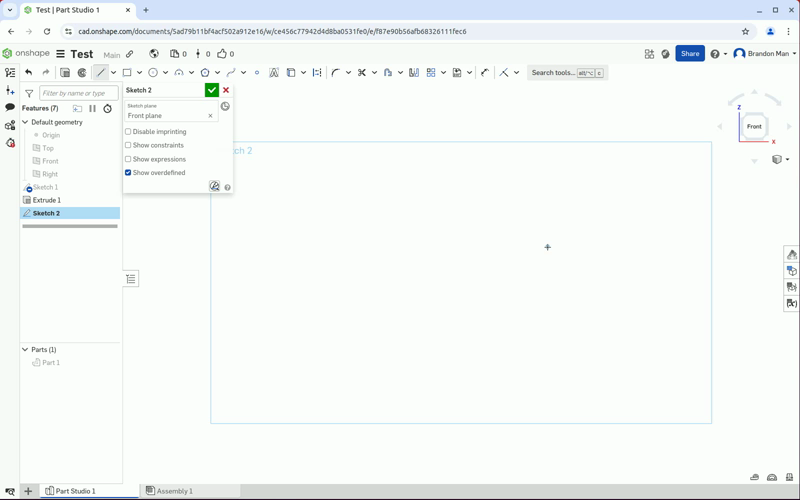
key_down(shift)
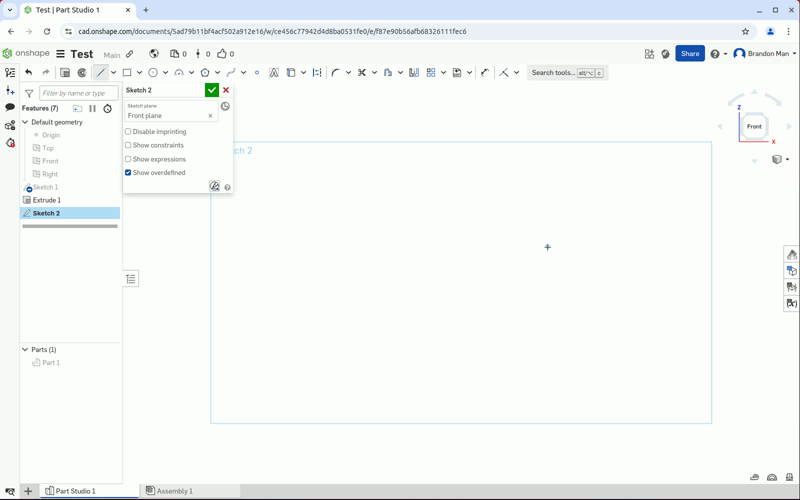
mouse_move(577, 246)
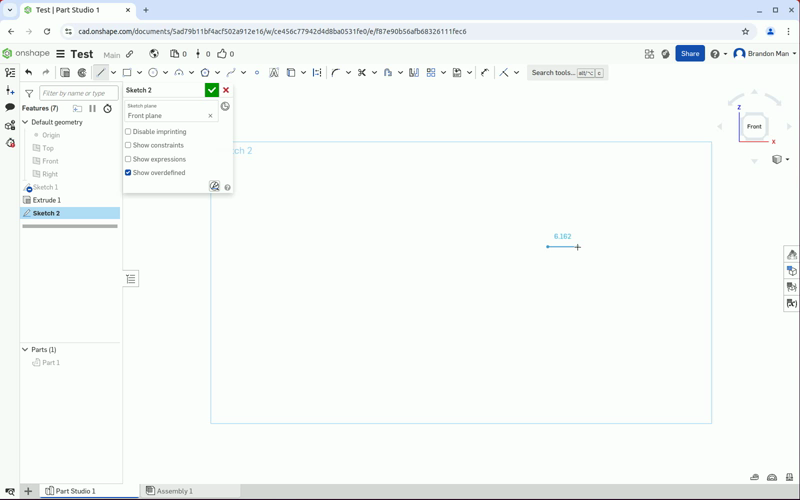
mouse_move(553, 246)
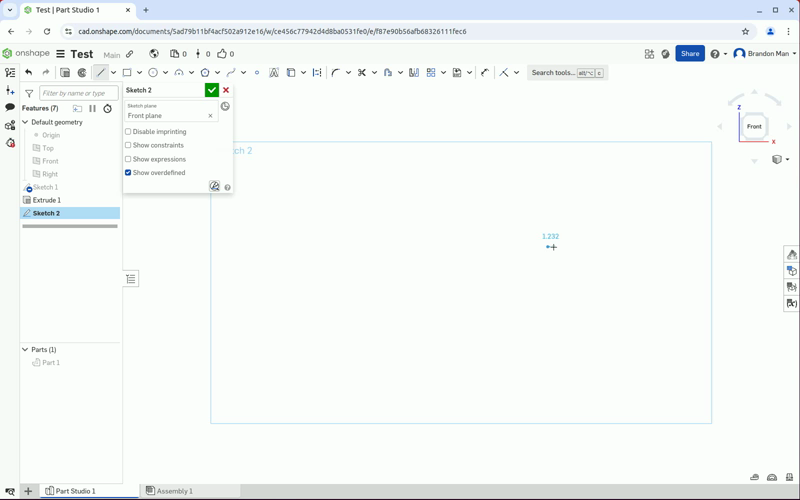
scroll(6)
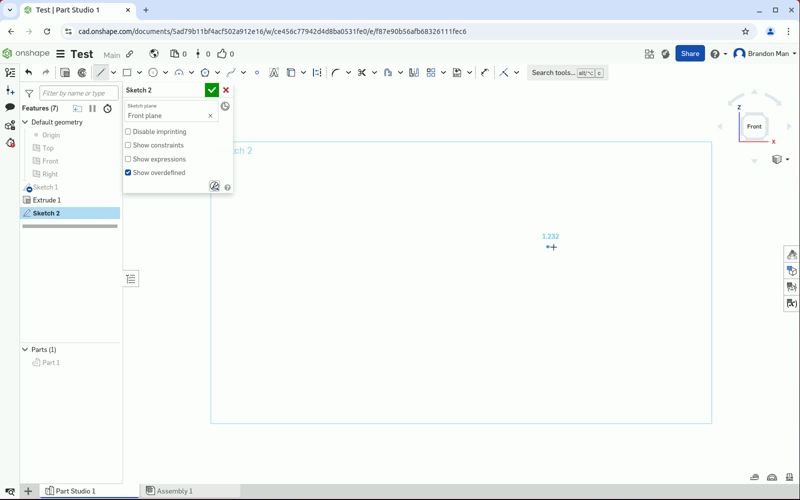
scroll(6)
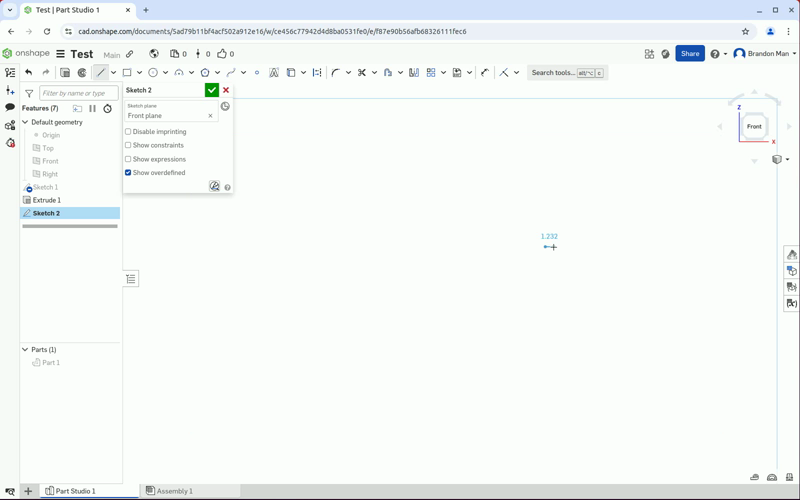
scroll(6)
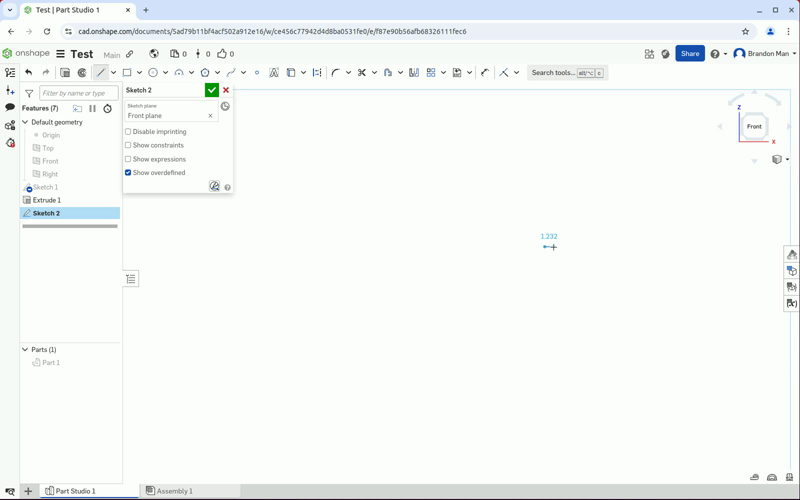
scroll(6)
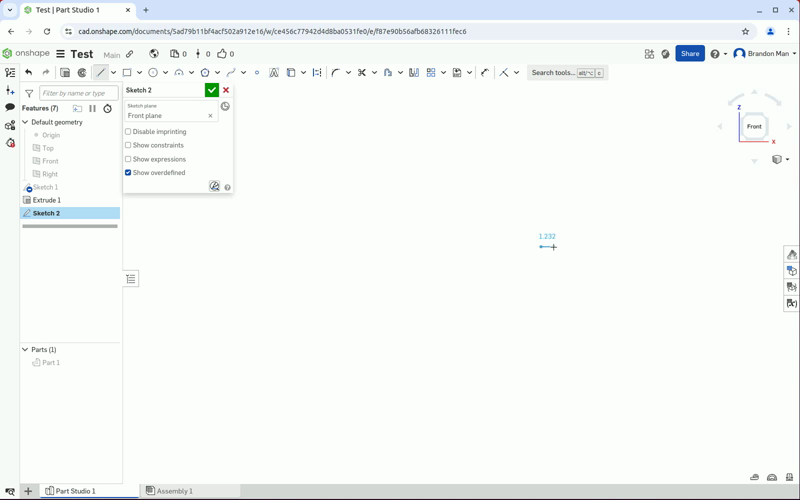
scroll(6)
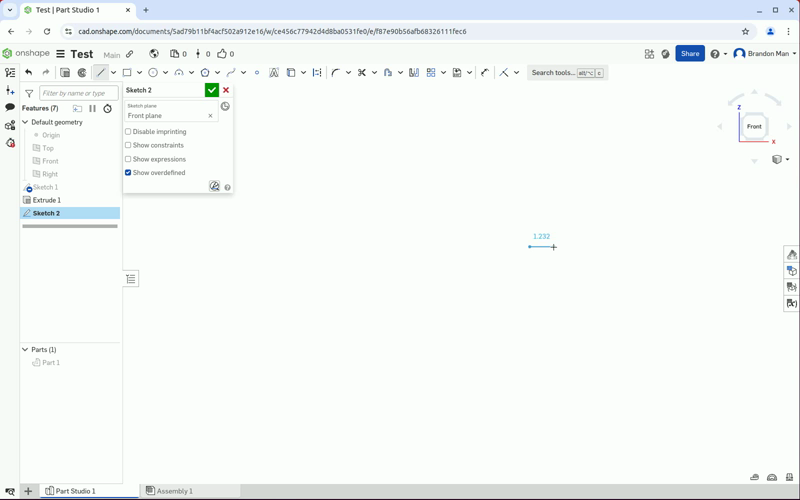
scroll(6)
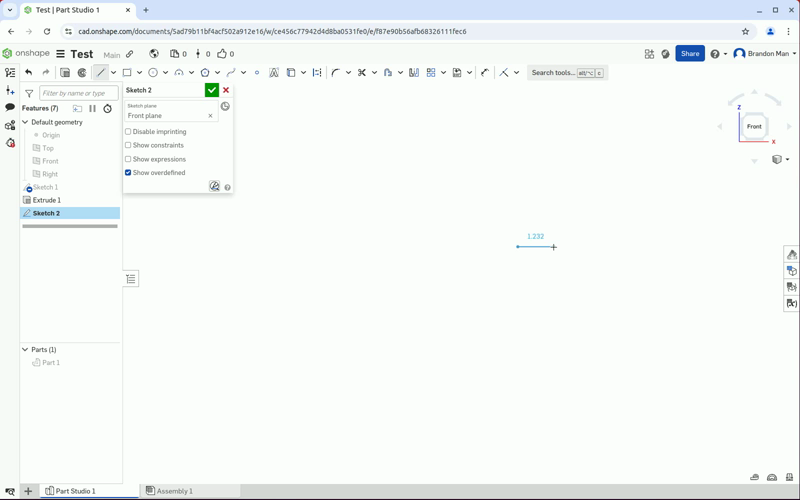
scroll(6)
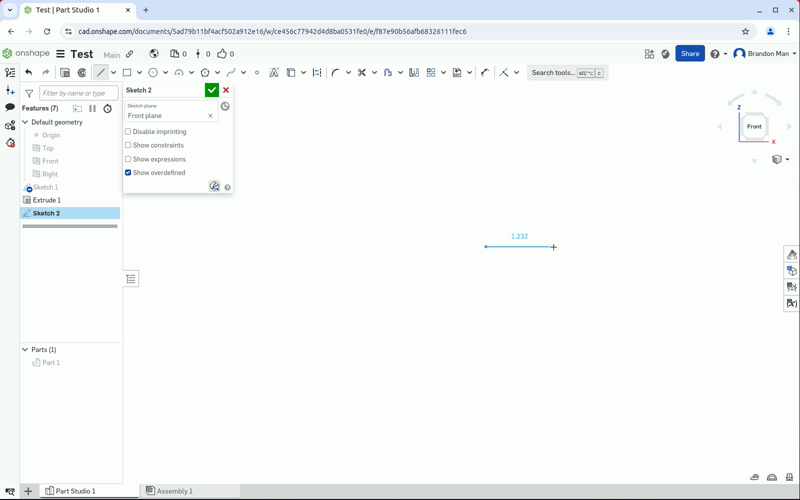
click(553, 246)
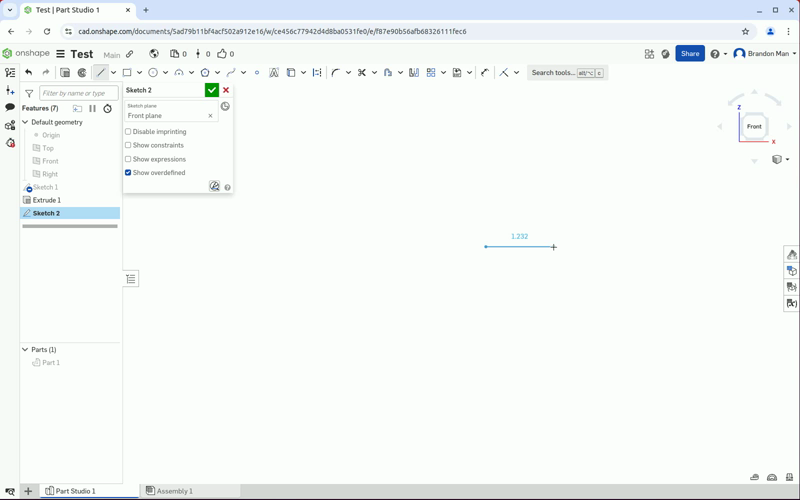
scroll(-6)
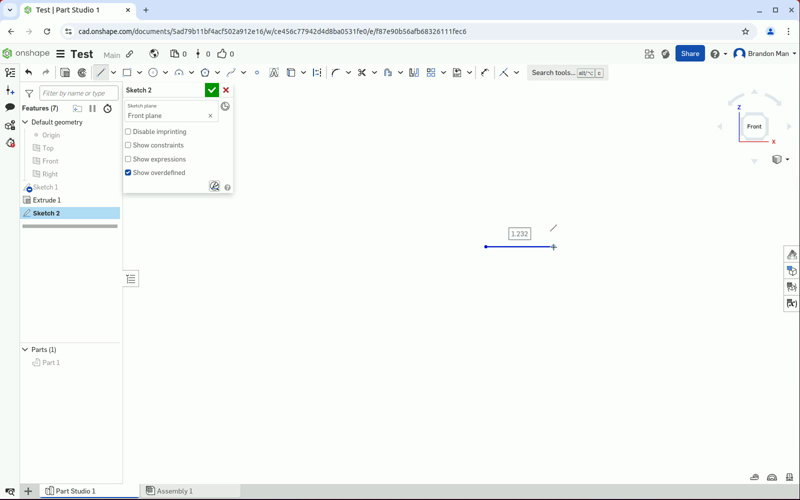
scroll(-6)
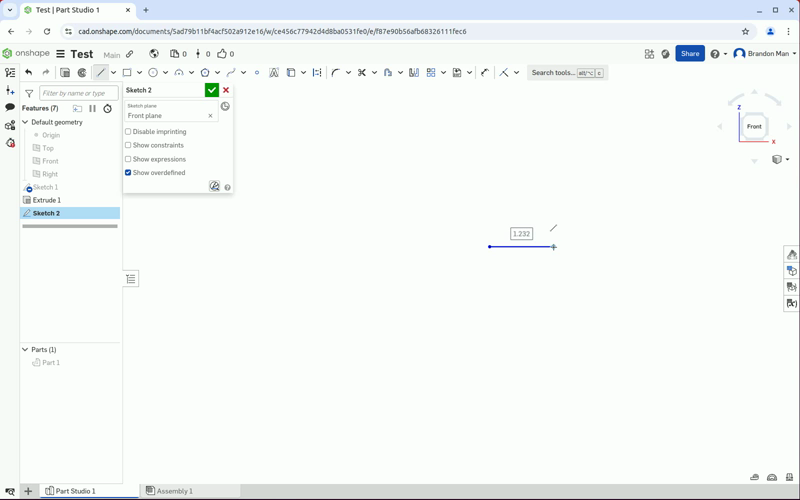
scroll(-6)
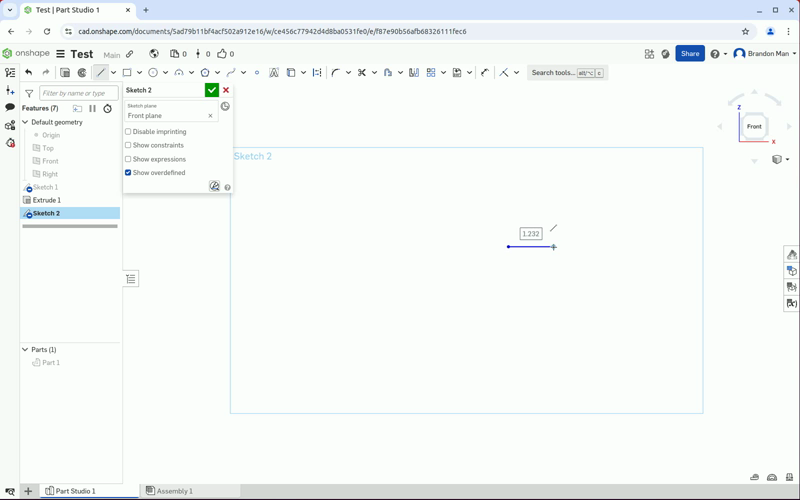
scroll(-6)
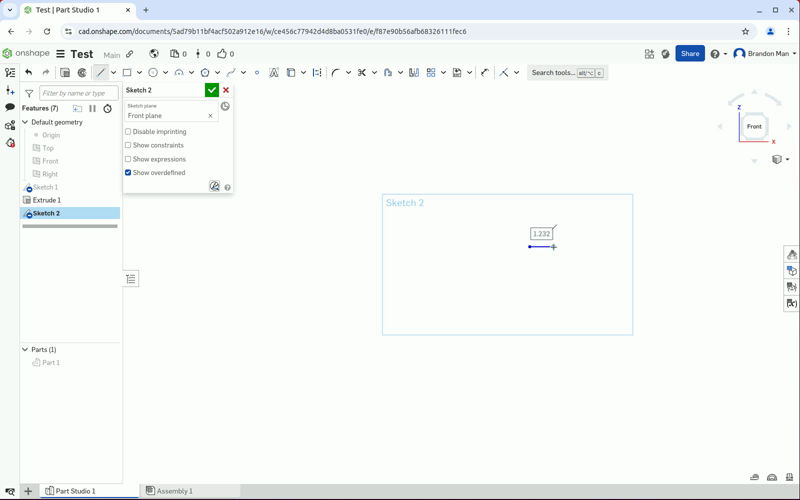
scroll(-6)
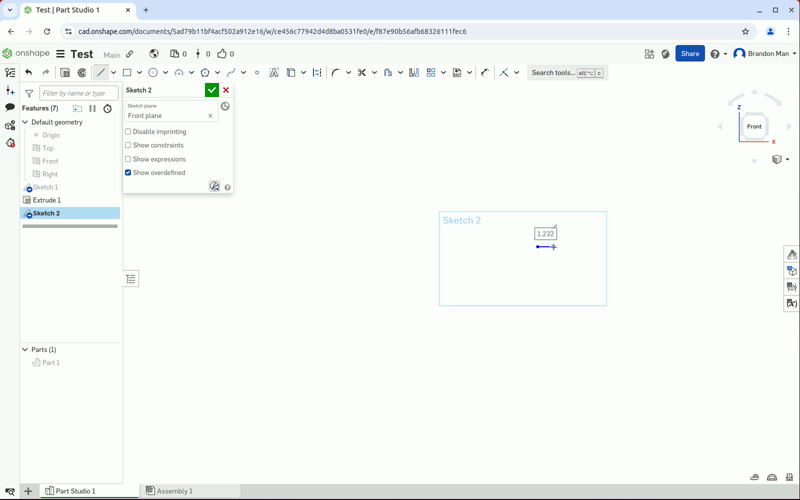
scroll(-6)
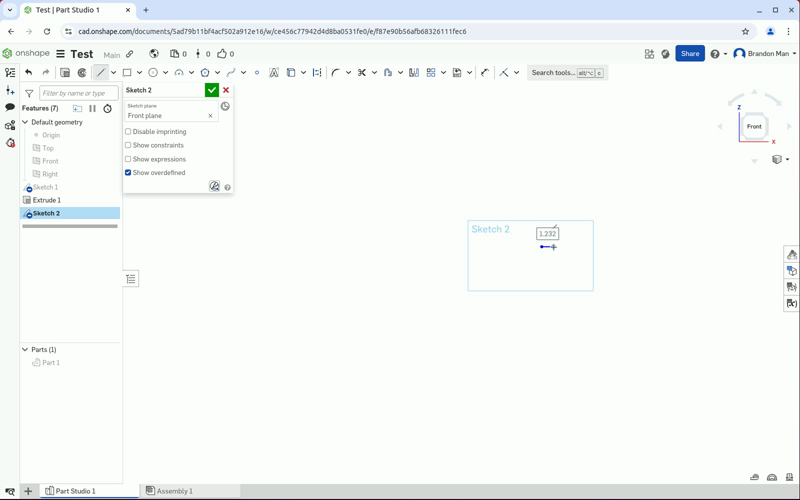
scroll(-6)
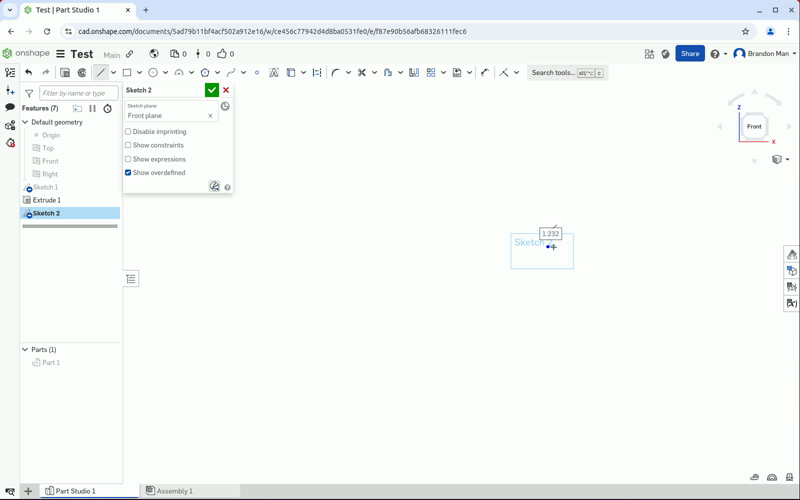
key_up(shift)
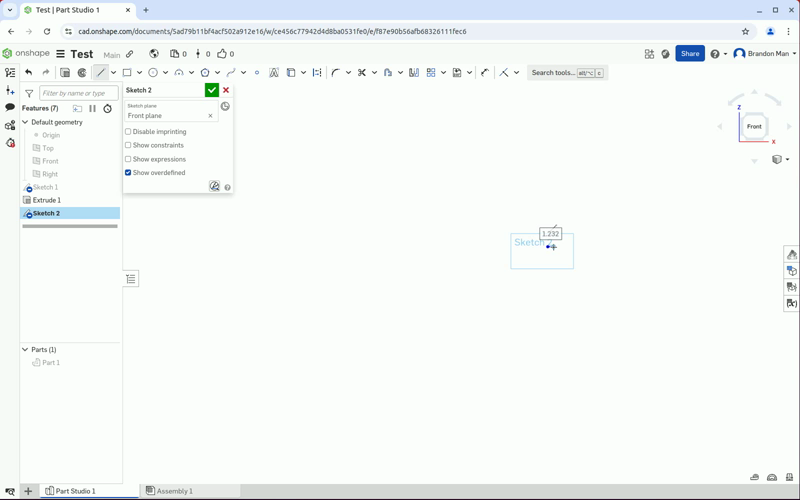
key_down(shift)
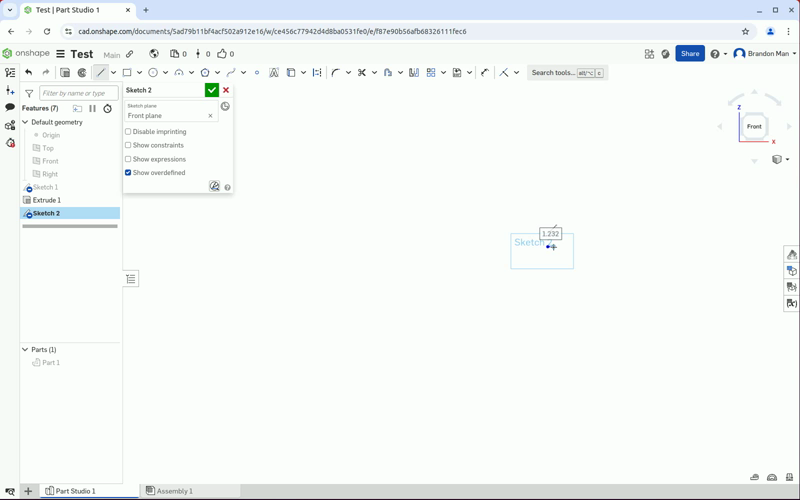
mouse_move(583, 246)
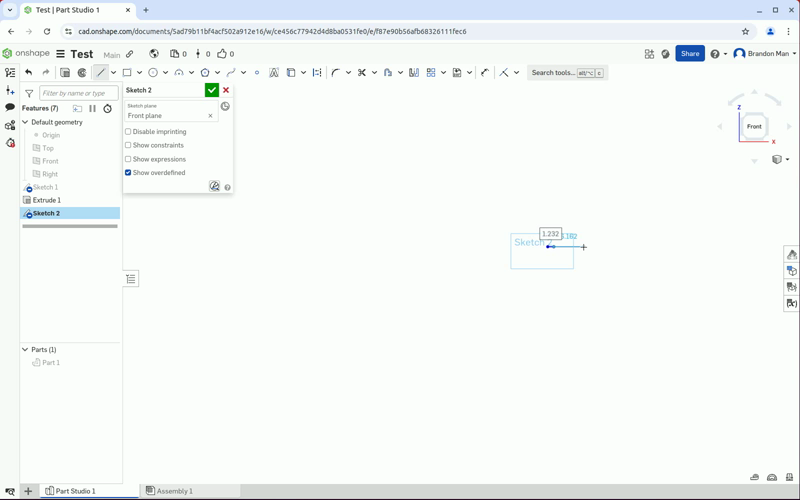
mouse_move(553, 252)
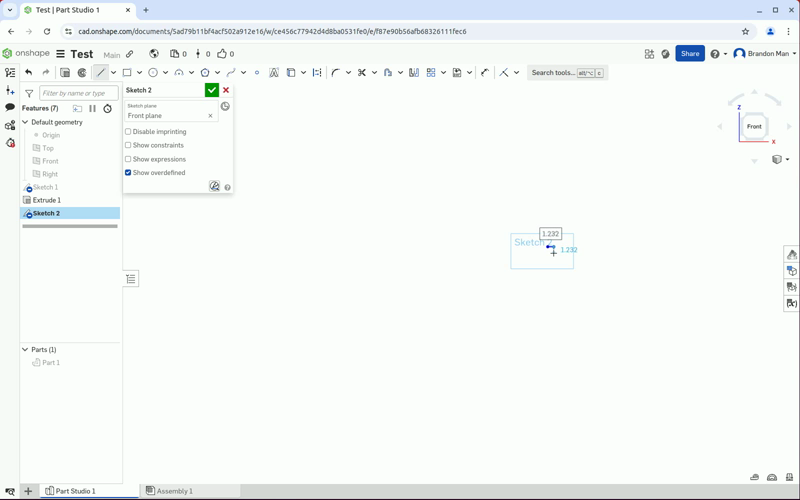
scroll(6)
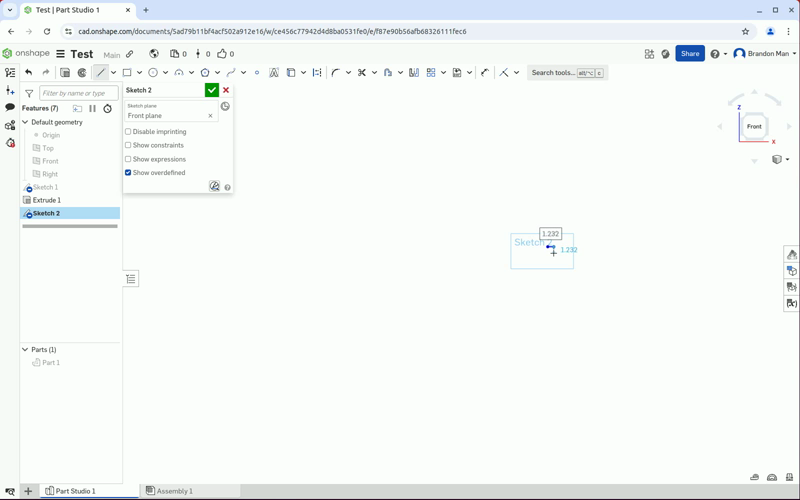
scroll(6)
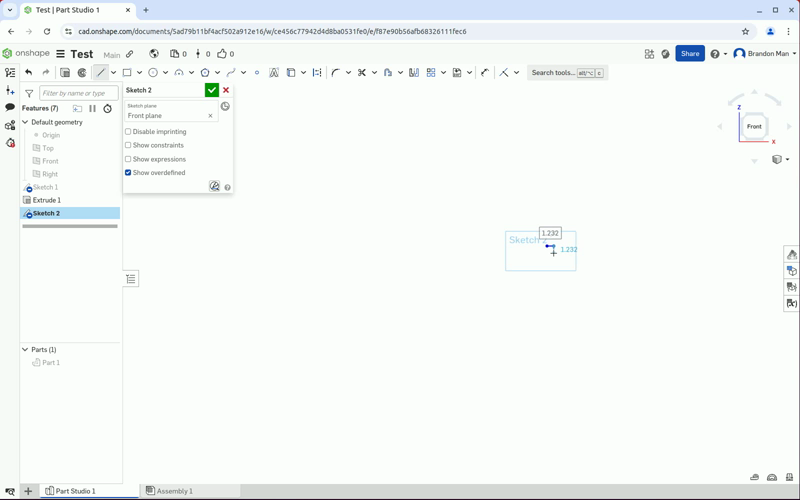
scroll(6)
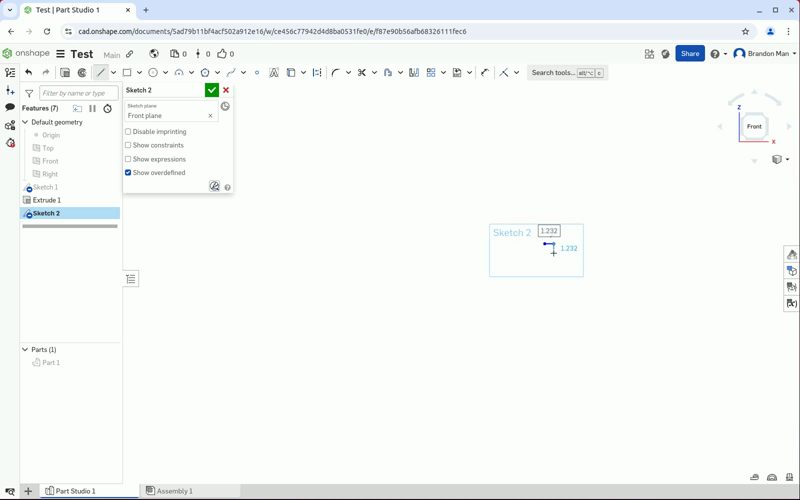
scroll(6)
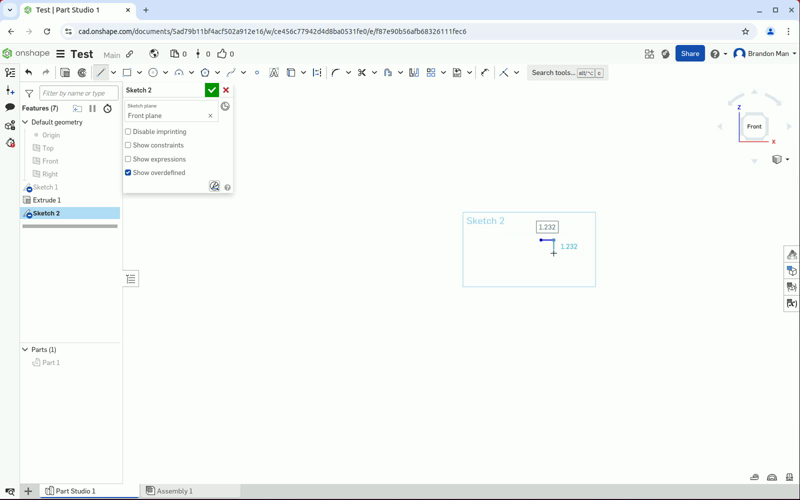
scroll(6)
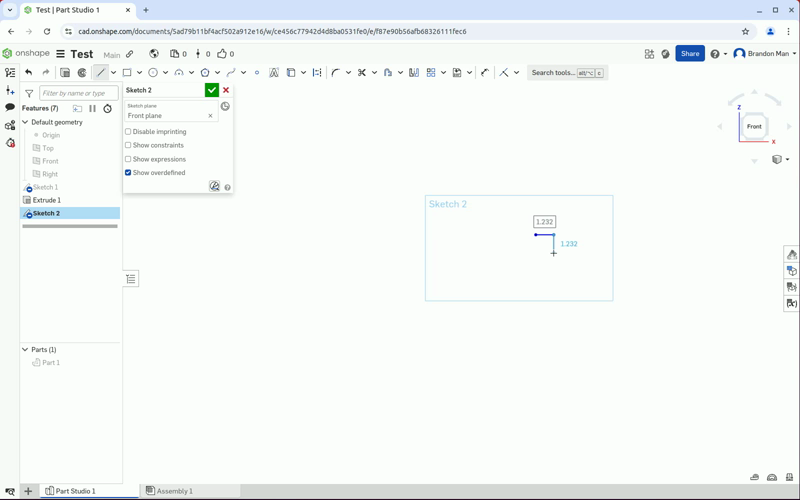
scroll(6)
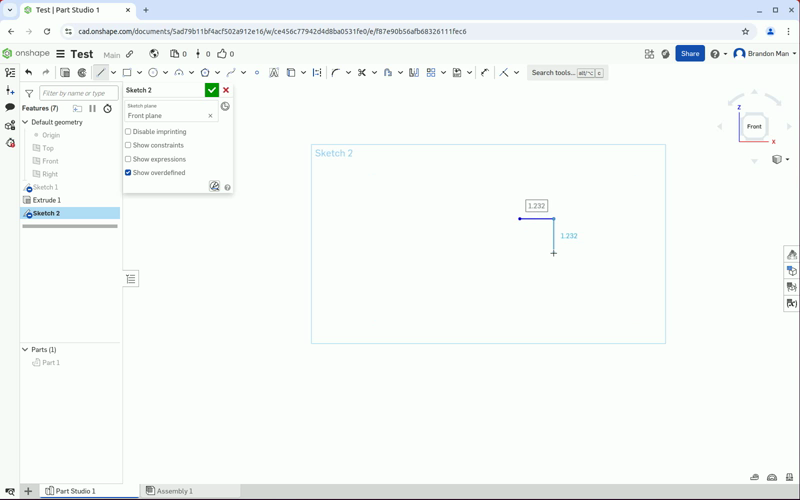
scroll(6)
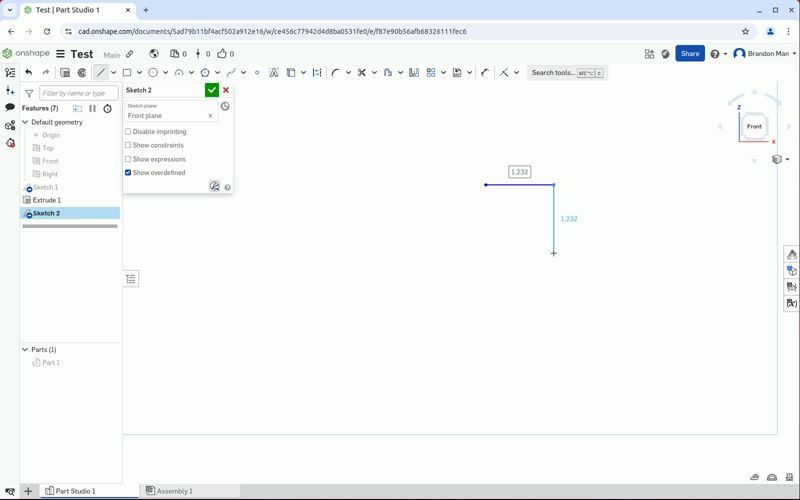
click(553, 252)
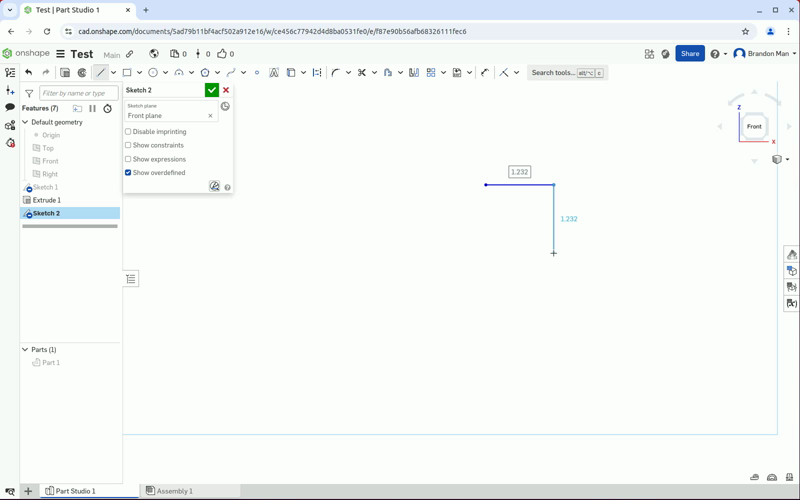
scroll(-6)
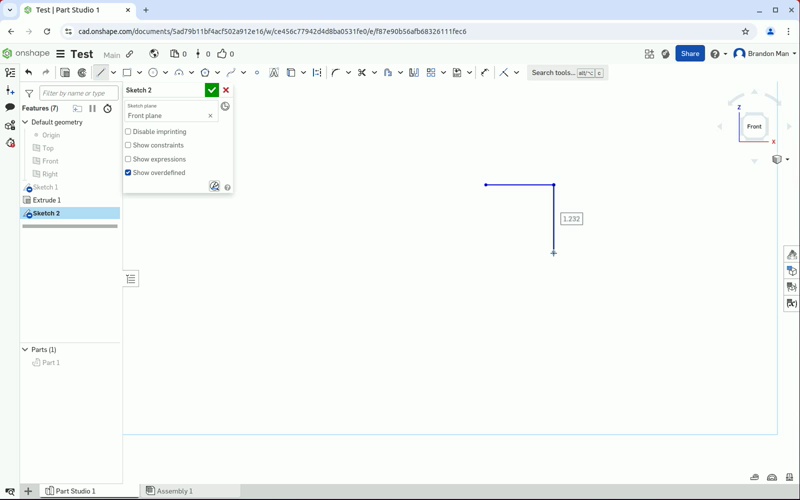
scroll(-6)
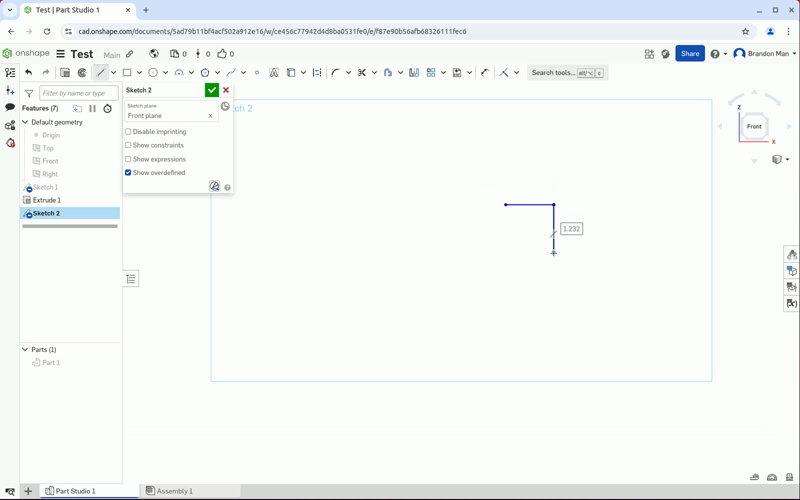
scroll(-6)
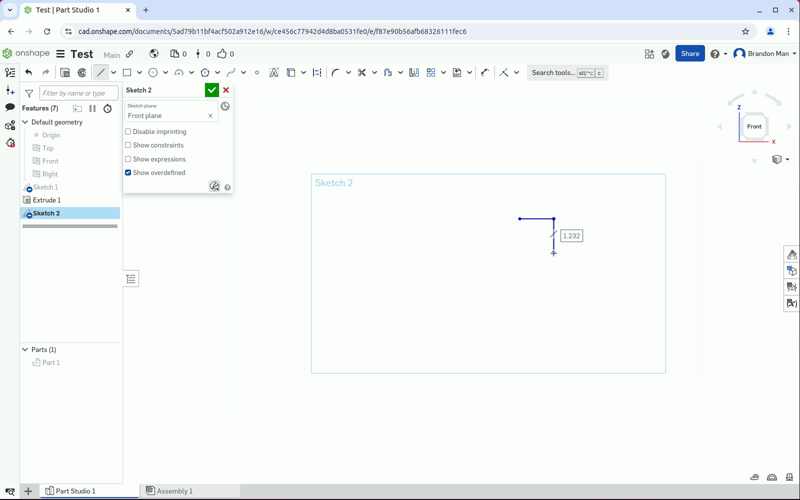
scroll(-6)
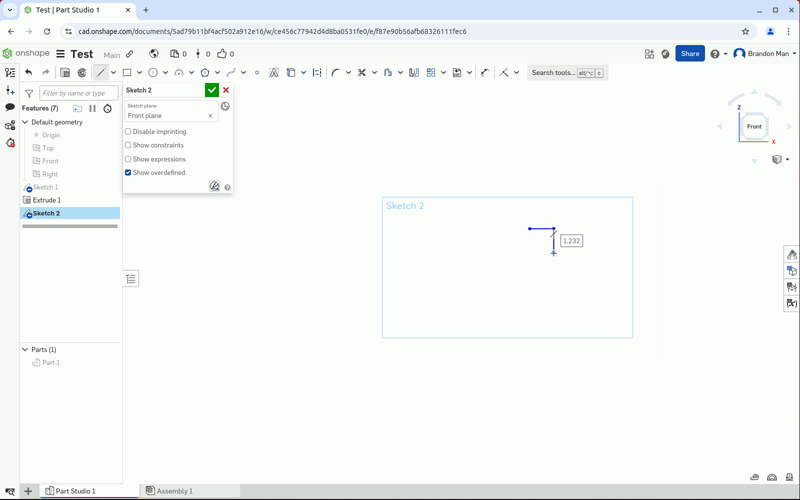
scroll(-6)
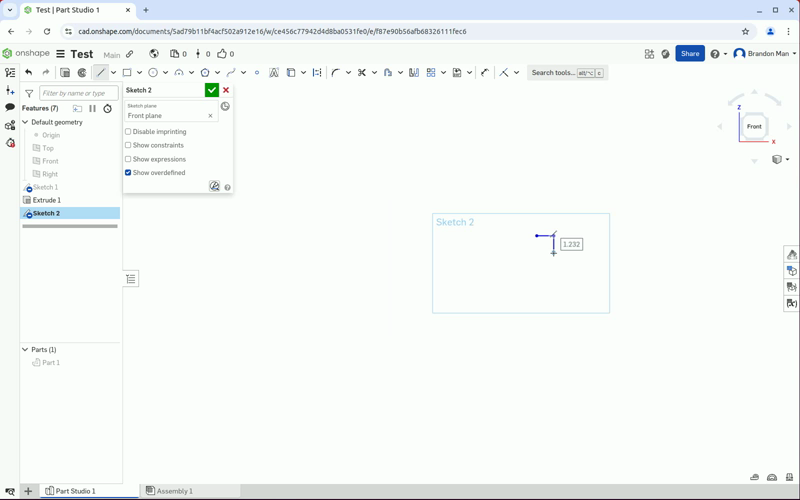
scroll(-6)
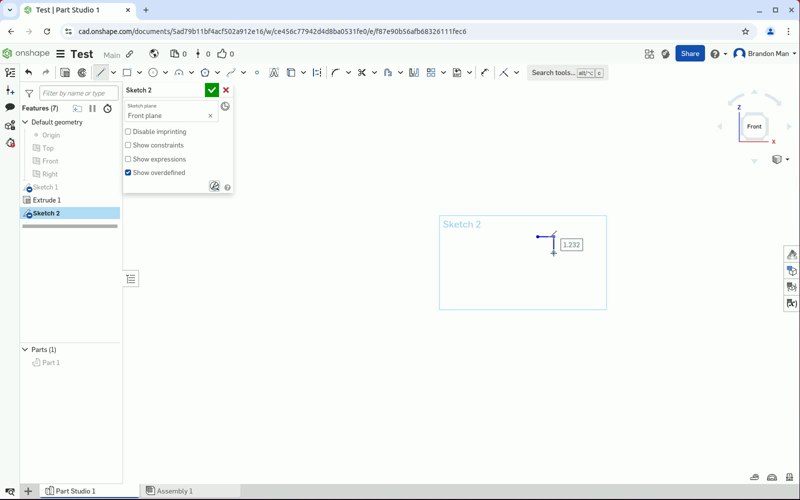
scroll(-6)
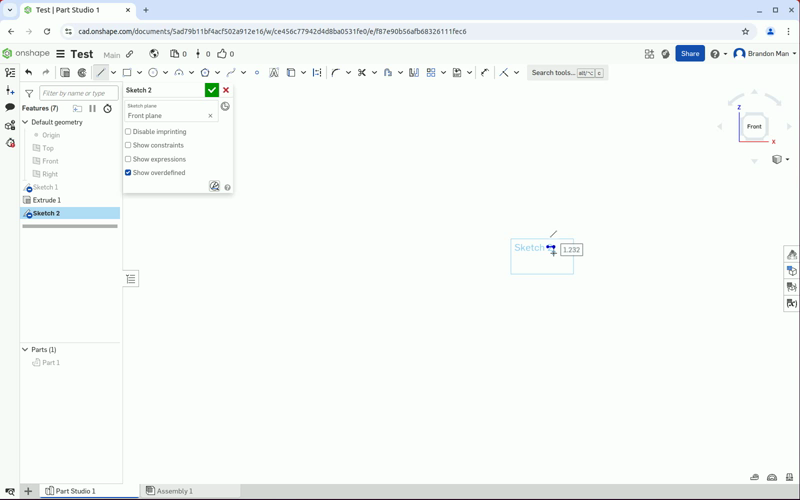
key_up(shift)
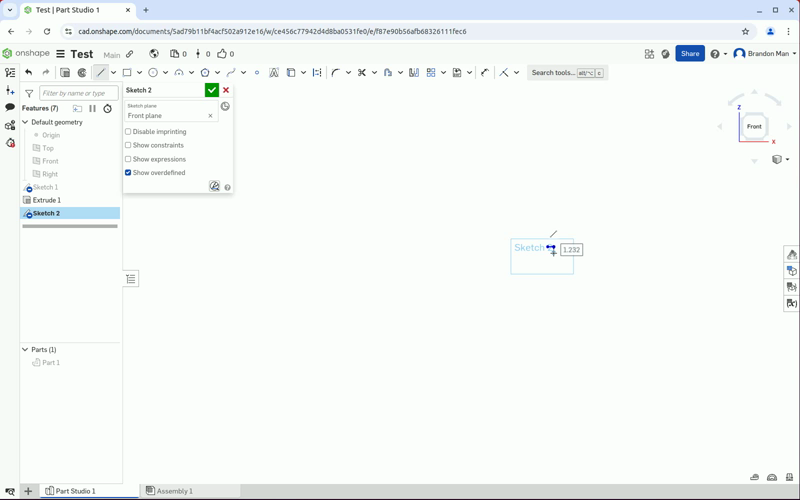
key_down(shift)
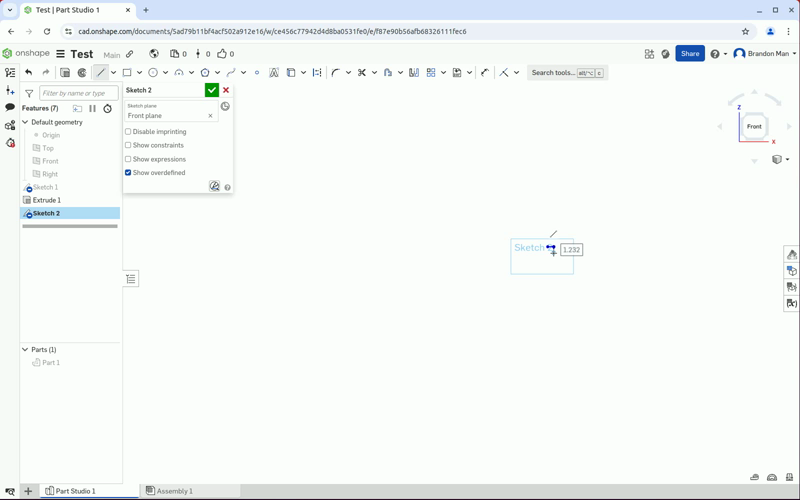
mouse_move(583, 252)
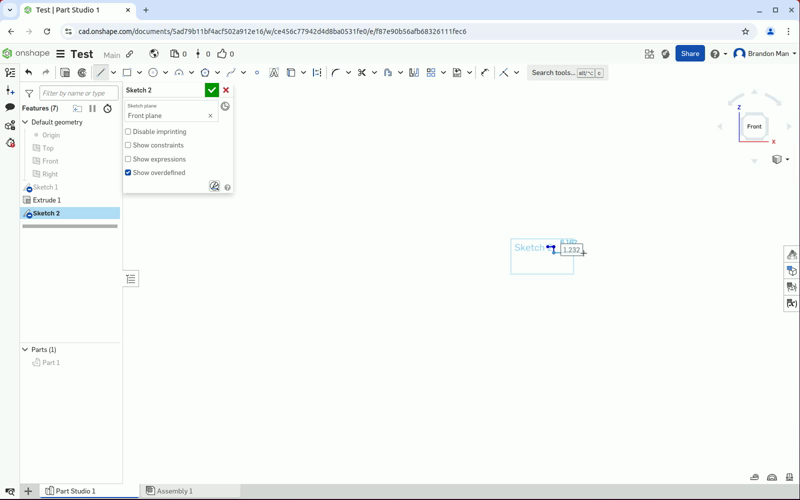
mouse_move(560, 252)
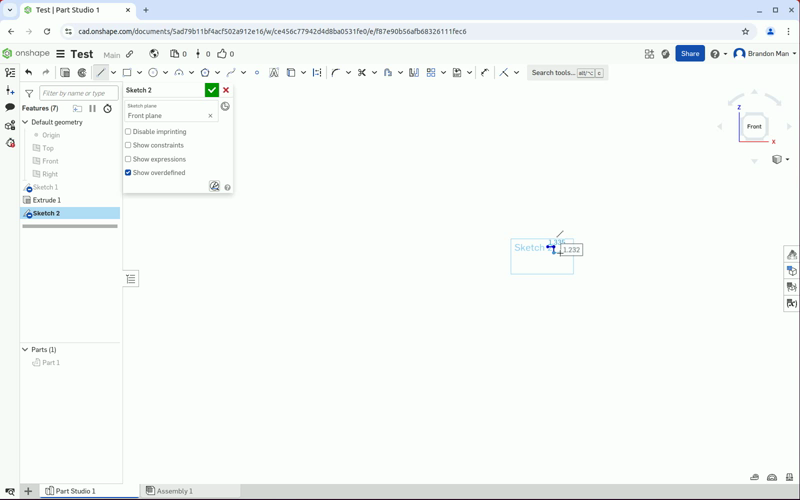
scroll(6)
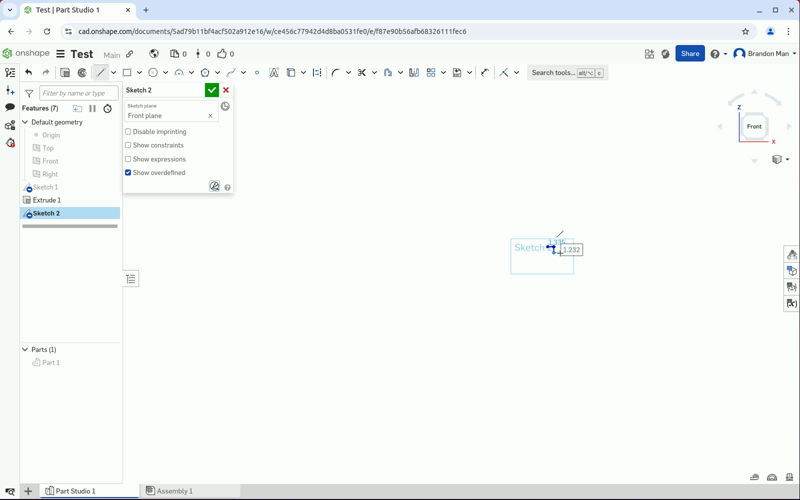
scroll(6)
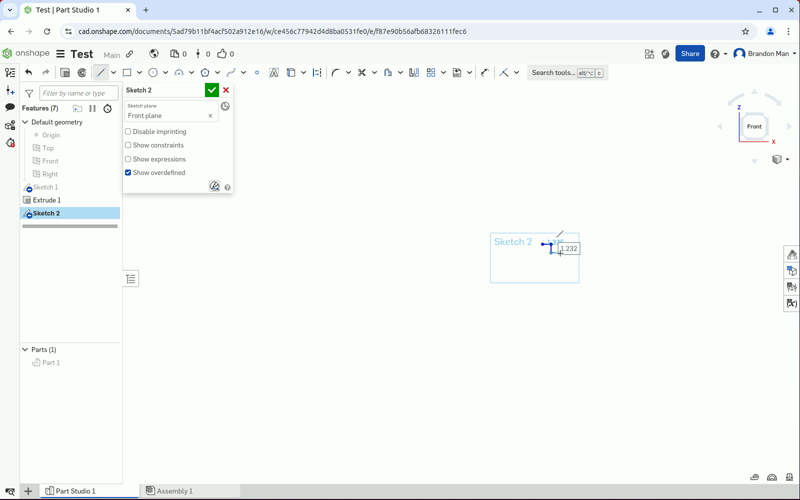
scroll(6)
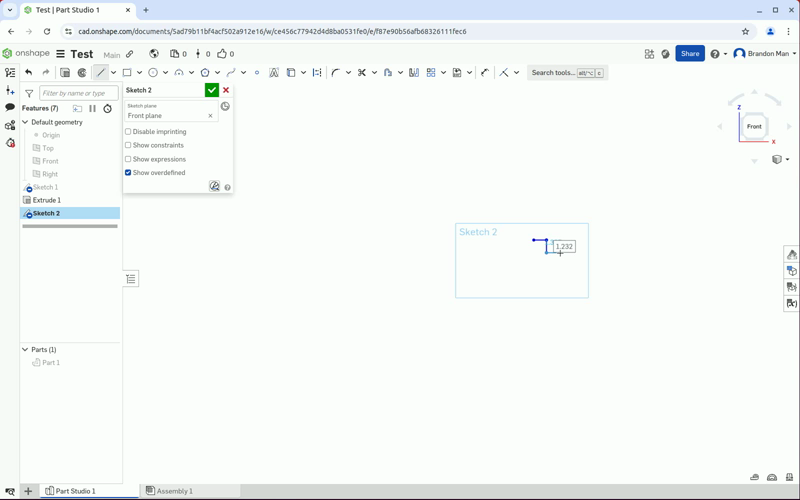
scroll(6)
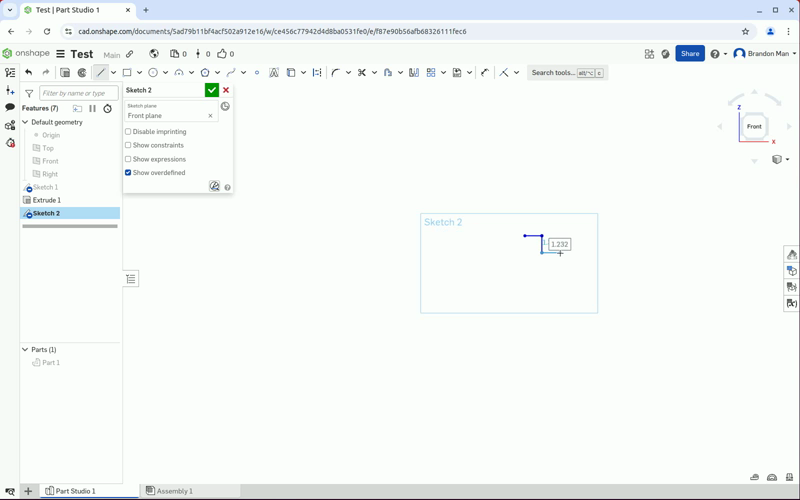
scroll(6)
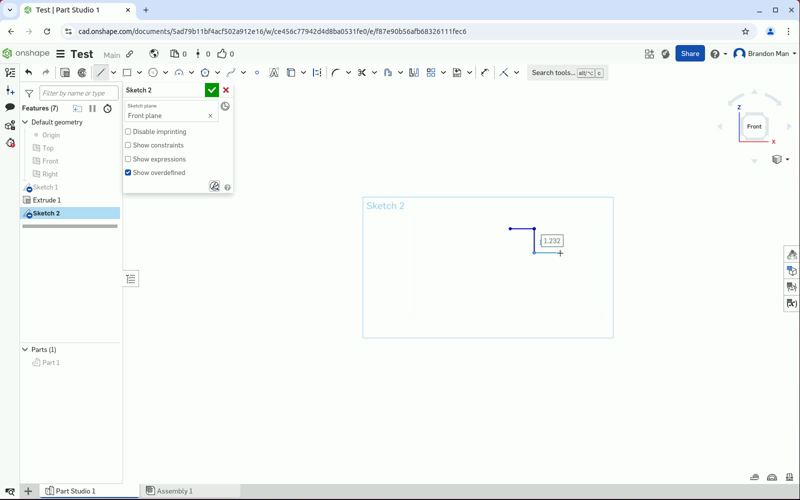
scroll(6)
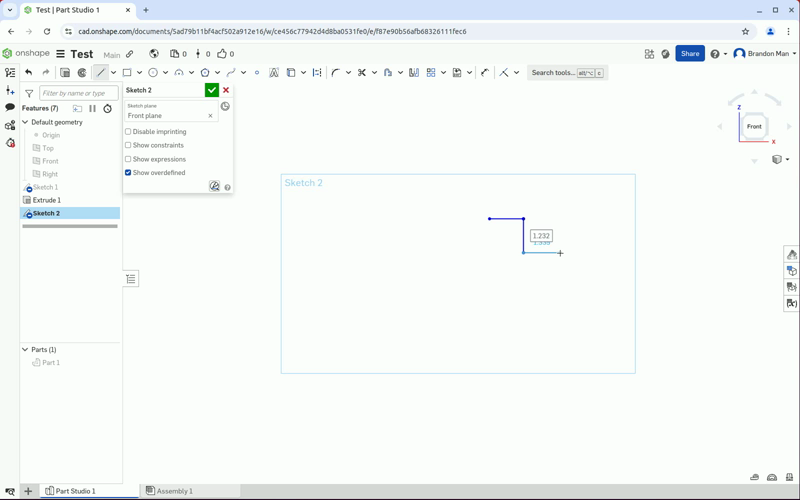
scroll(6)
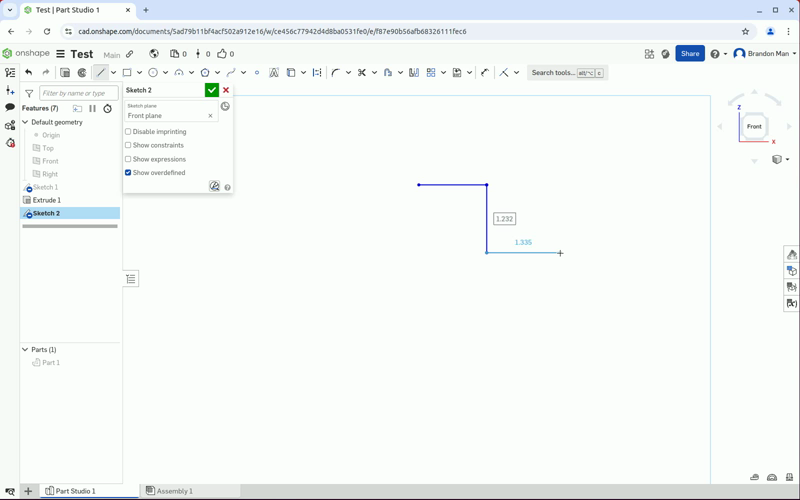
click(560, 252)
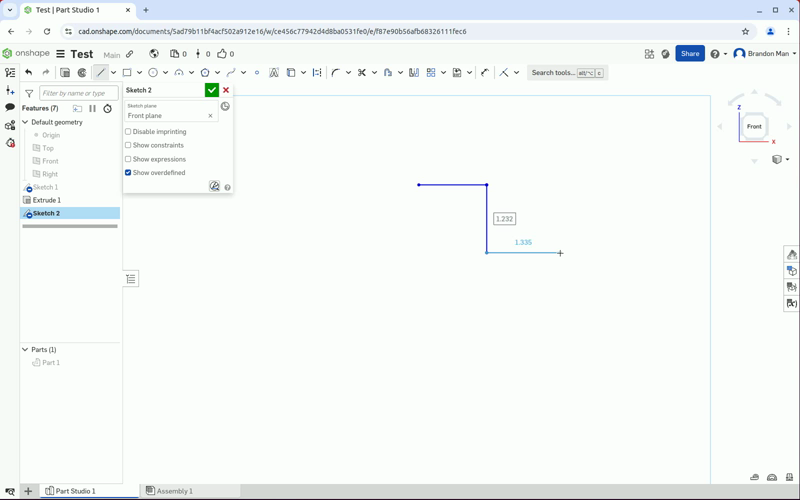
scroll(-6)
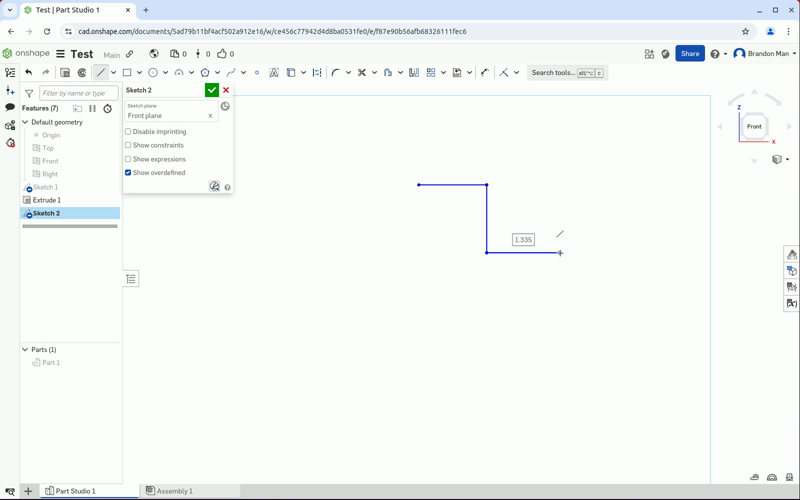
scroll(-6)
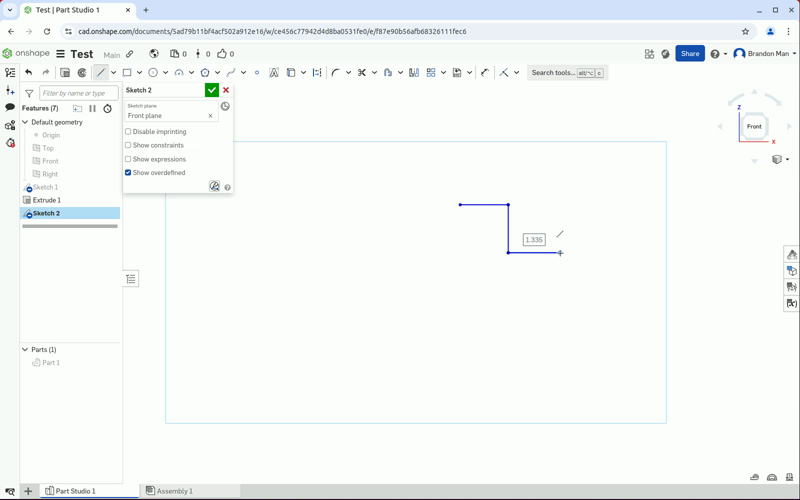
scroll(-6)
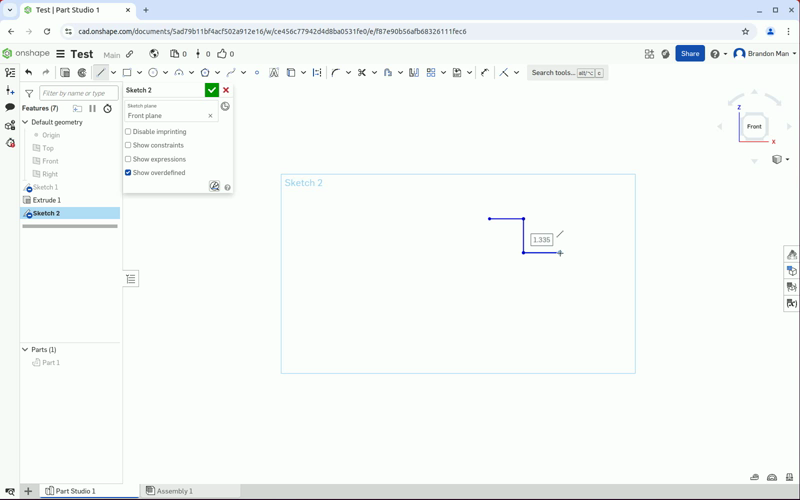
scroll(-6)
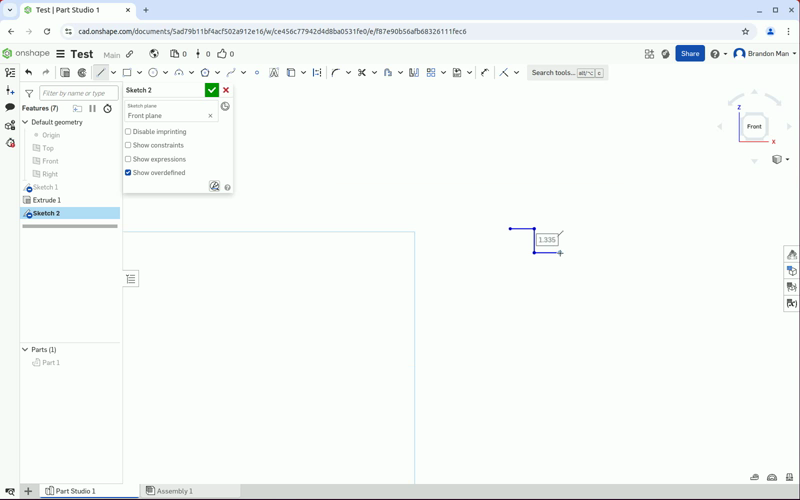
scroll(-6)
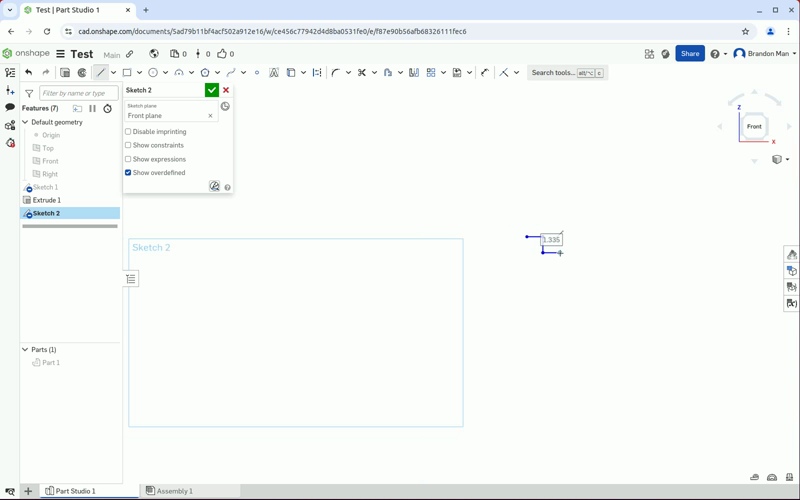
scroll(-6)
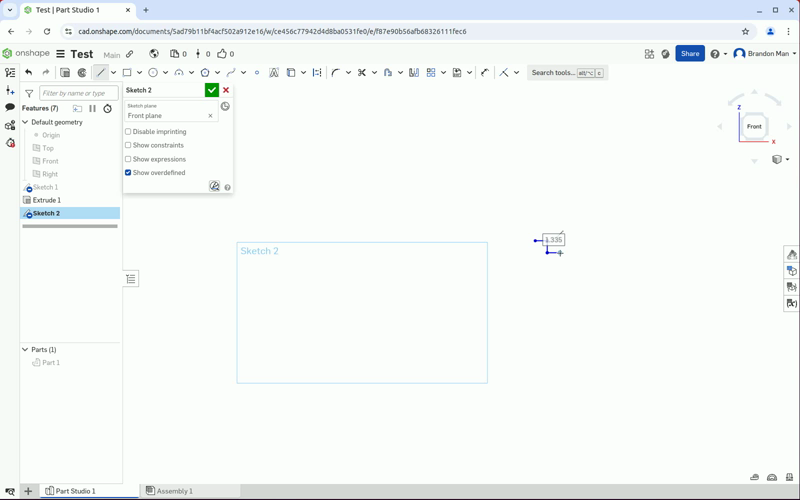
scroll(-6)
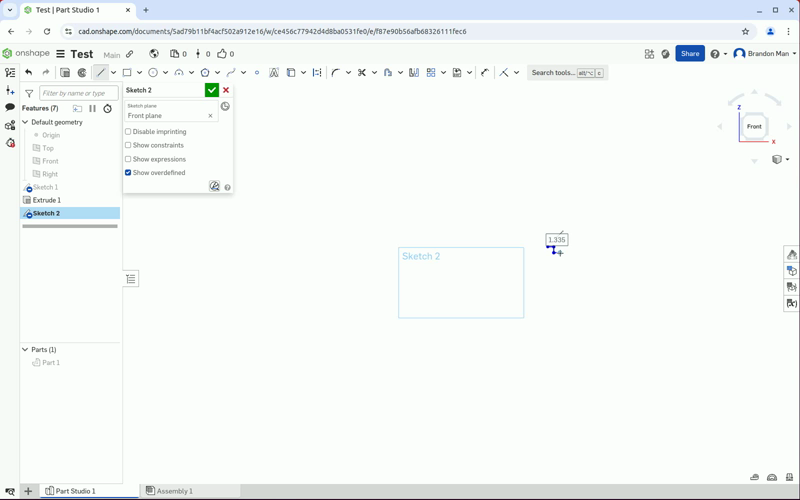
key_up(shift)
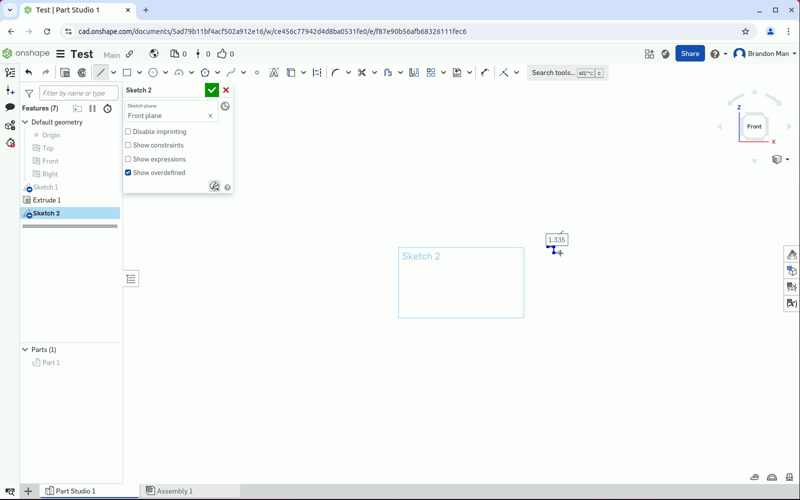
key_down(shift)
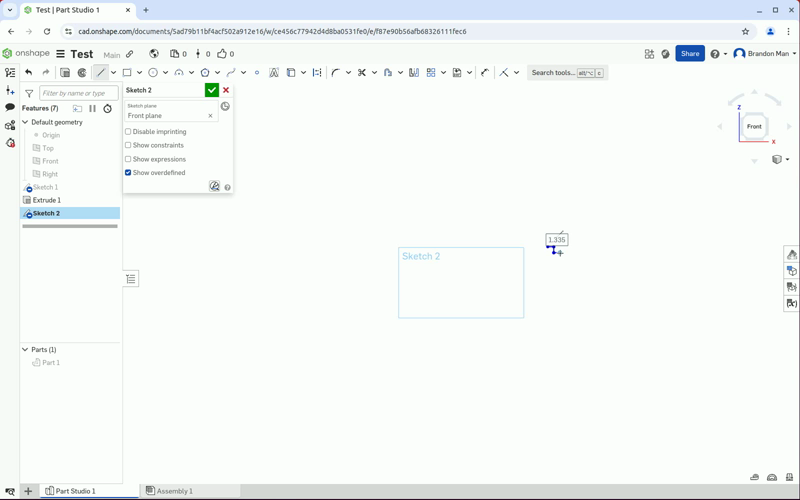
mouse_move(589, 252)
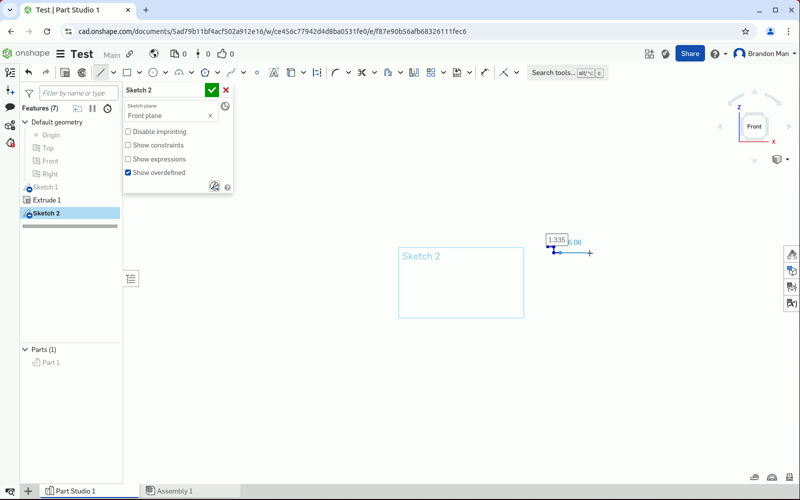
mouse_move(560, 240)
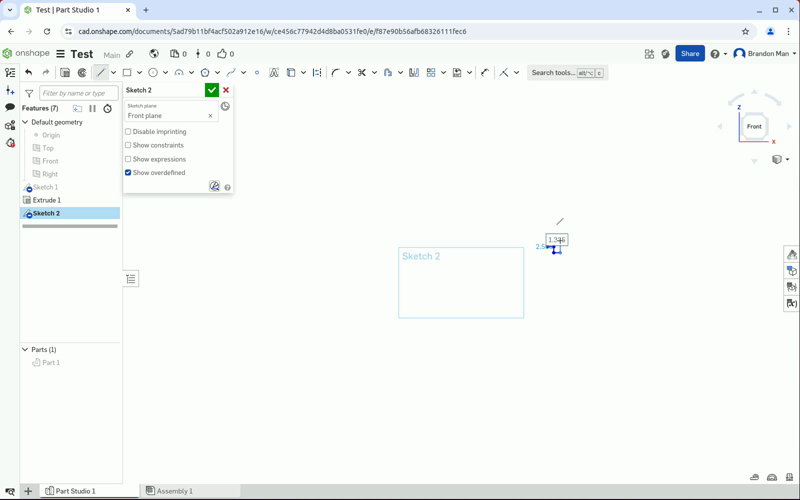
click(560, 240)
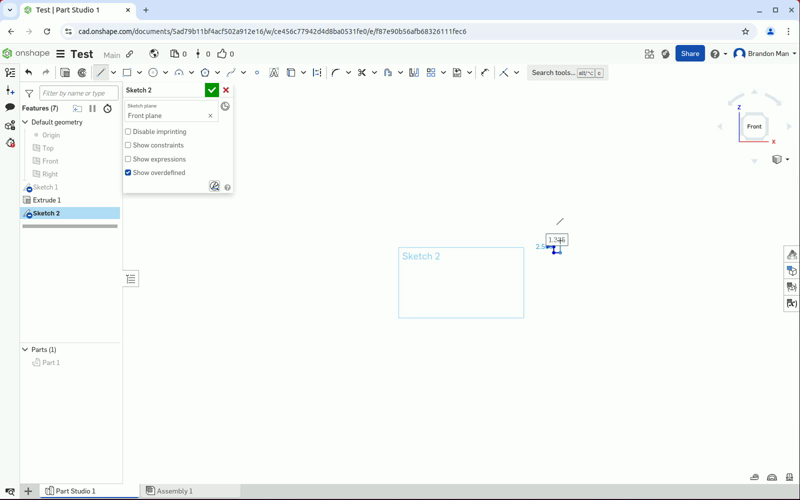
key_up(shift)
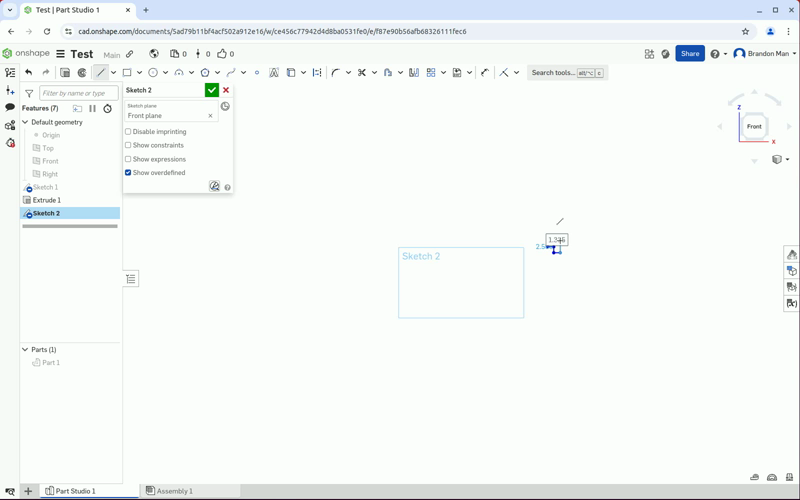
key_down(shift)
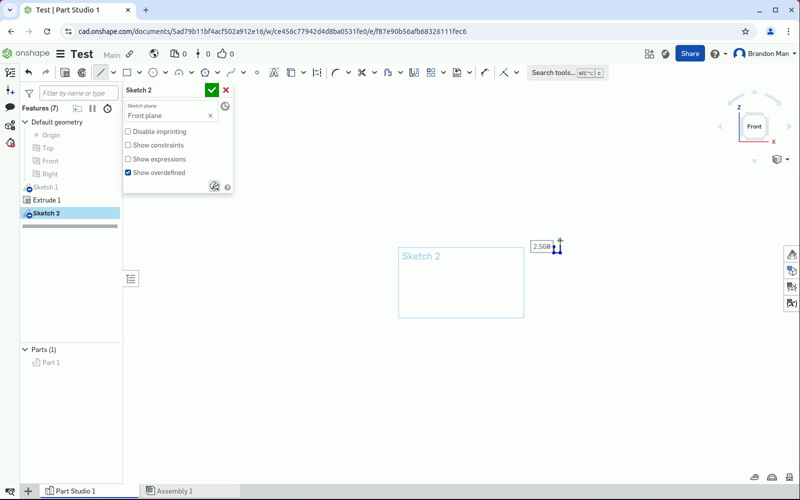
mouse_move(589, 240)
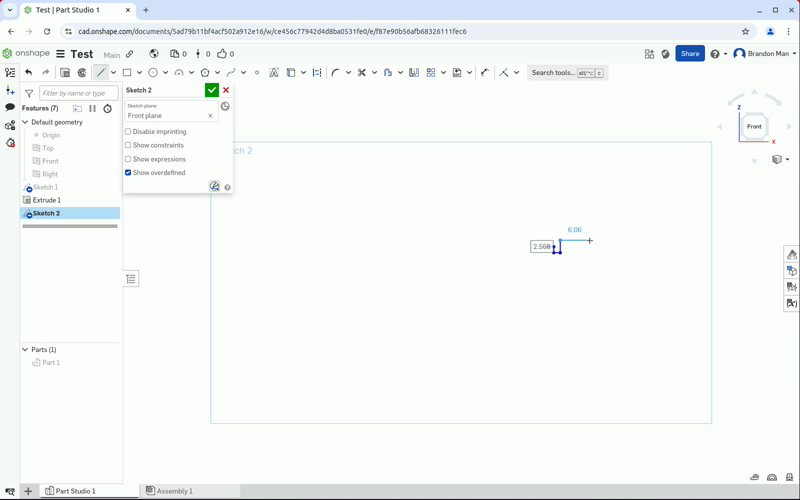
mouse_move(547, 240)
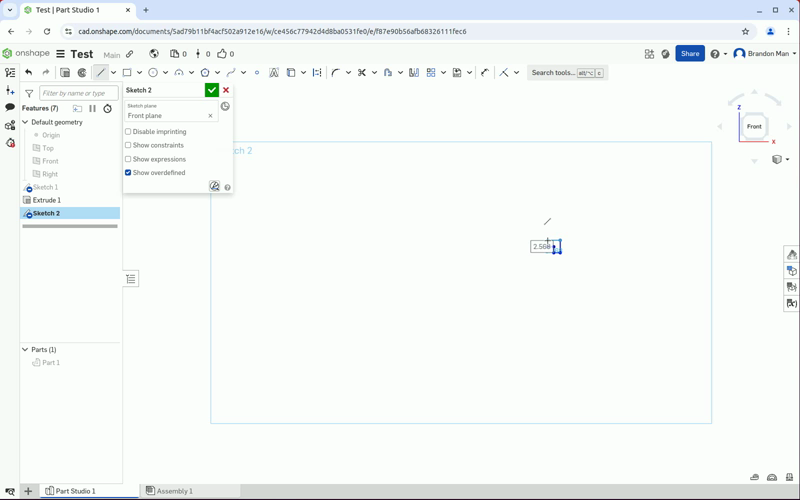
click(547, 240)
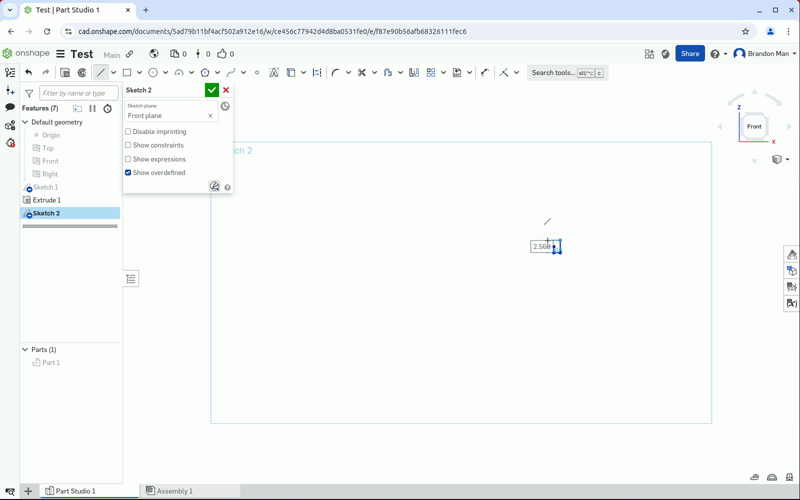
key_up(shift)
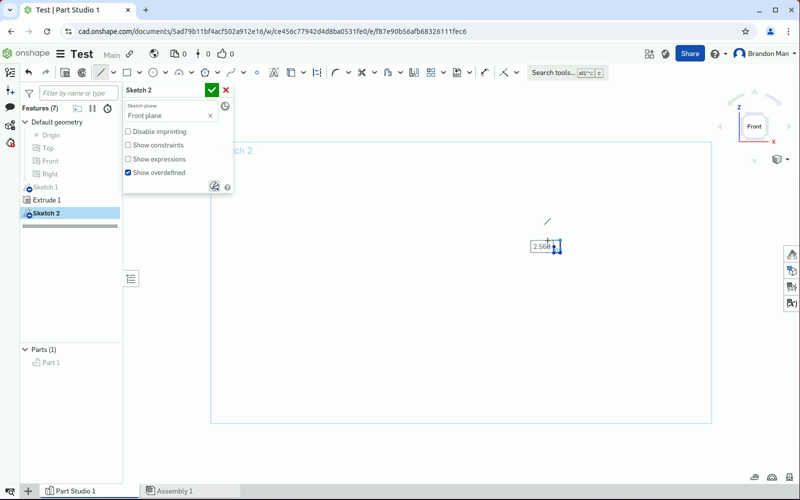
mouse_move(577, 240)
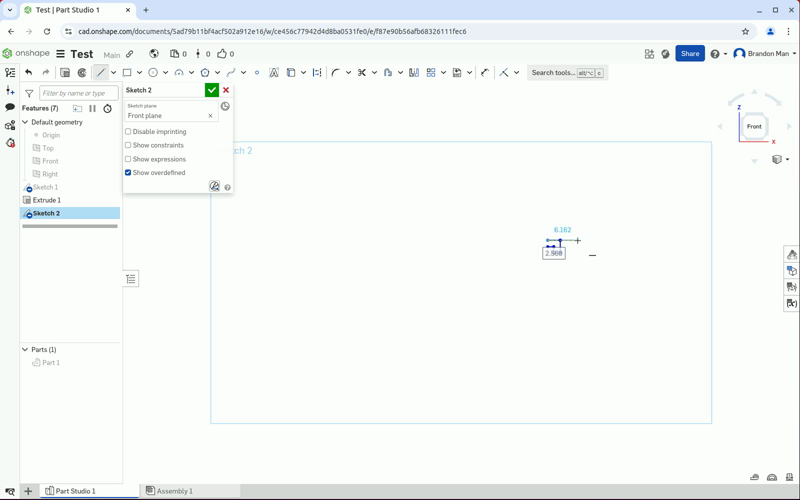
key_down(shift)
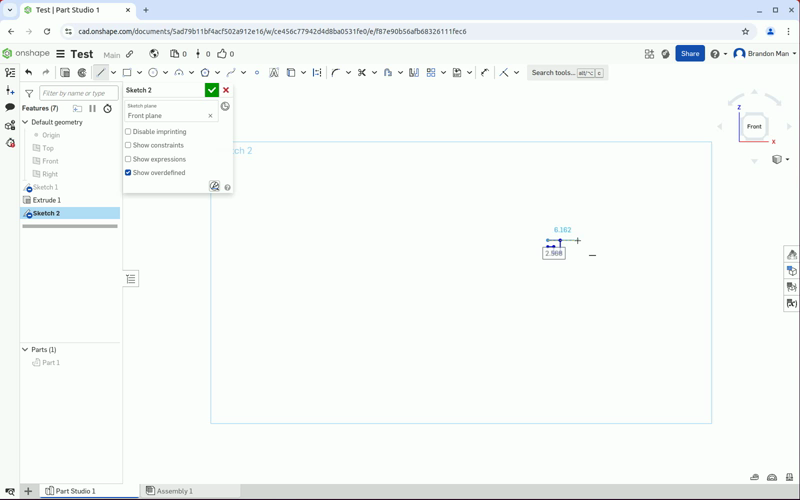
mouse_move(547, 246)
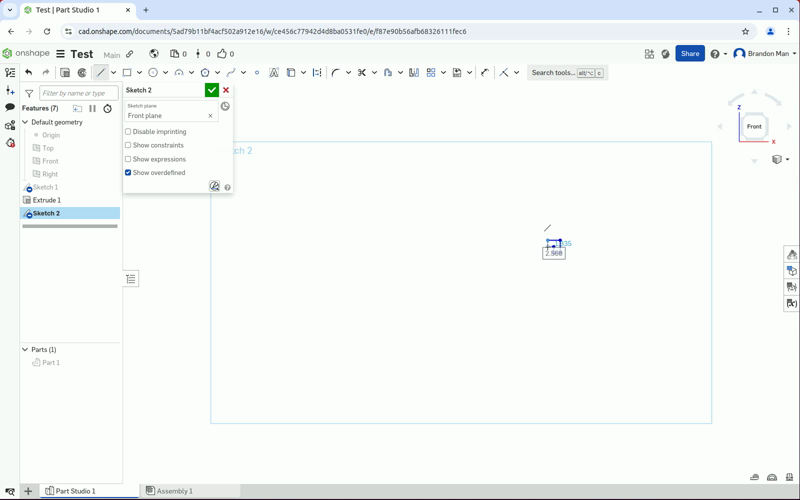
scroll(6)
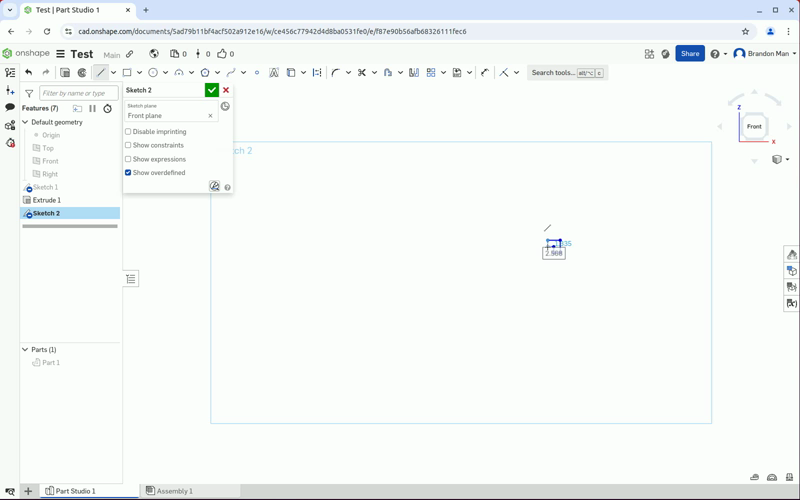
scroll(6)
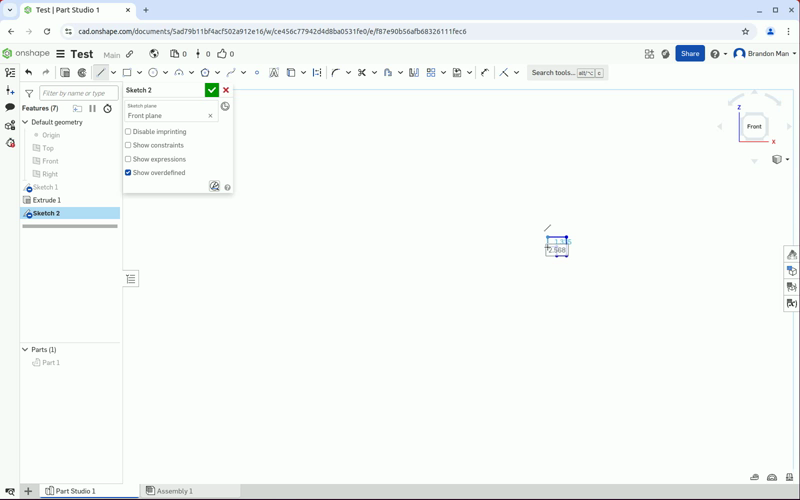
scroll(6)
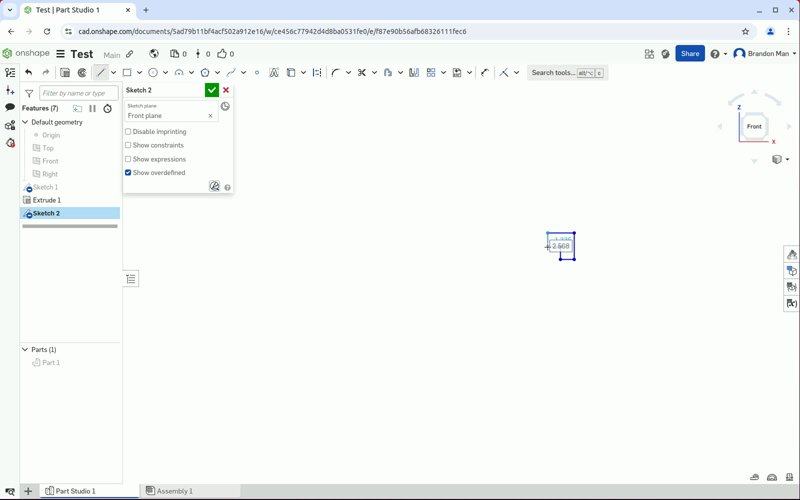
scroll(6)
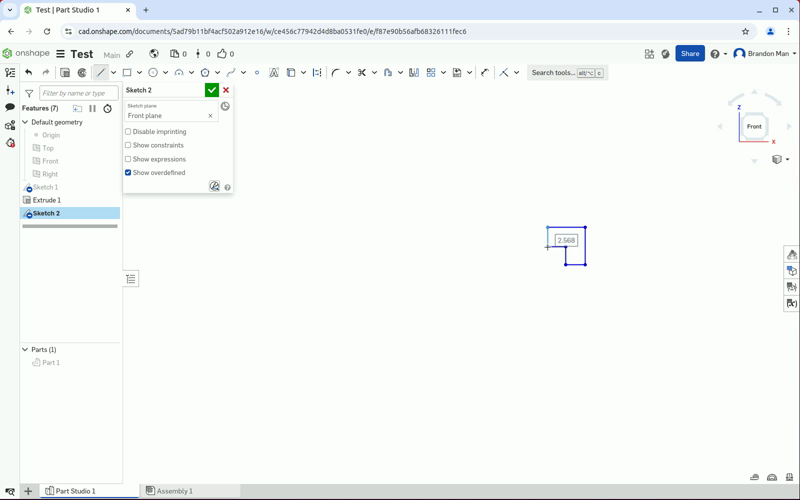
scroll(6)
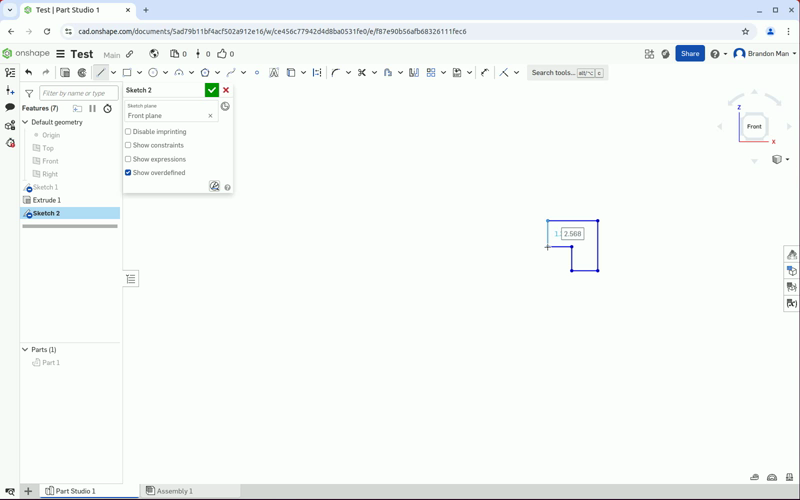
scroll(6)
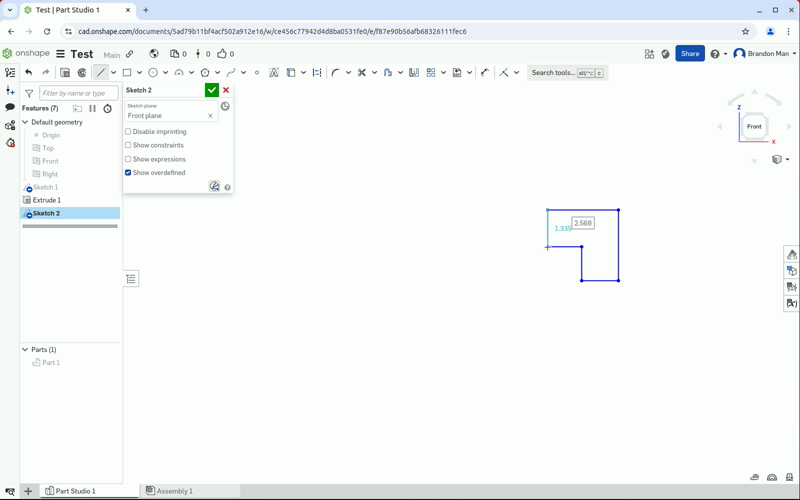
scroll(6)
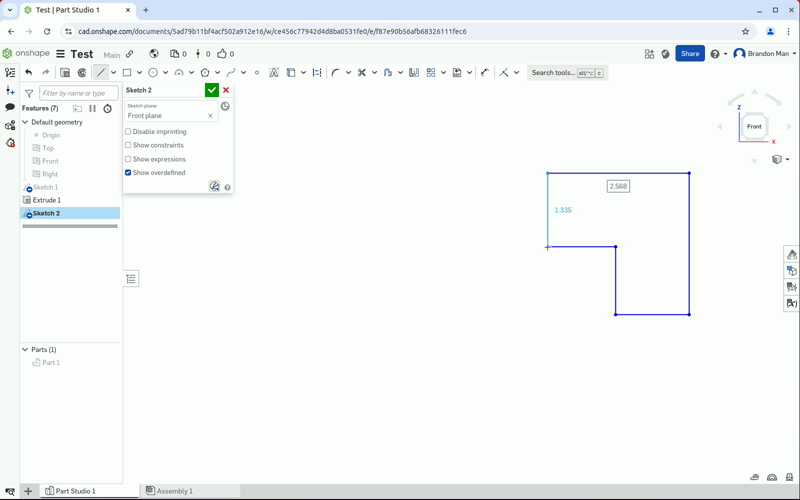
key_up(shift)
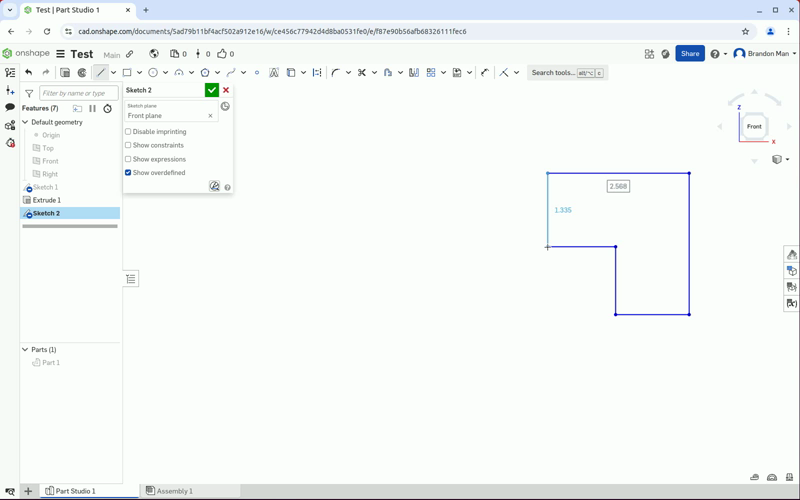
click(547, 246)
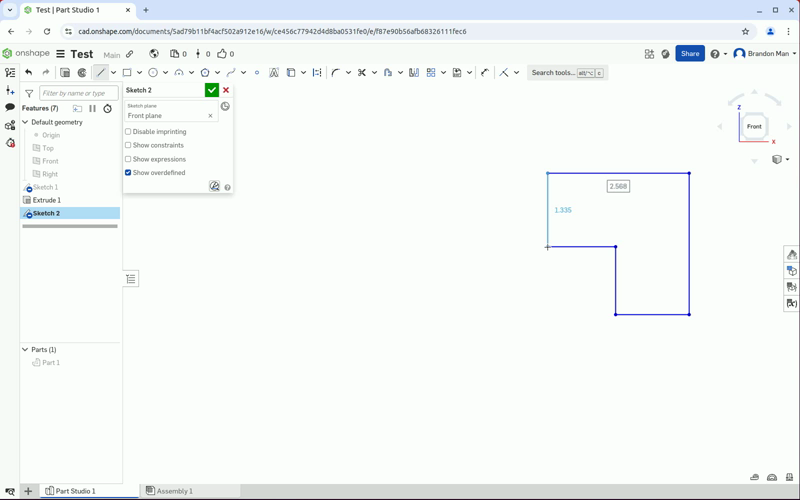
scroll(-6)
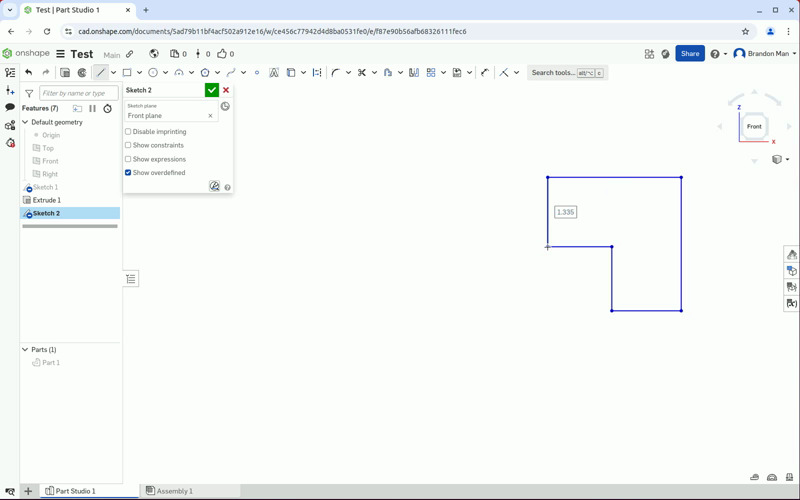
scroll(-6)
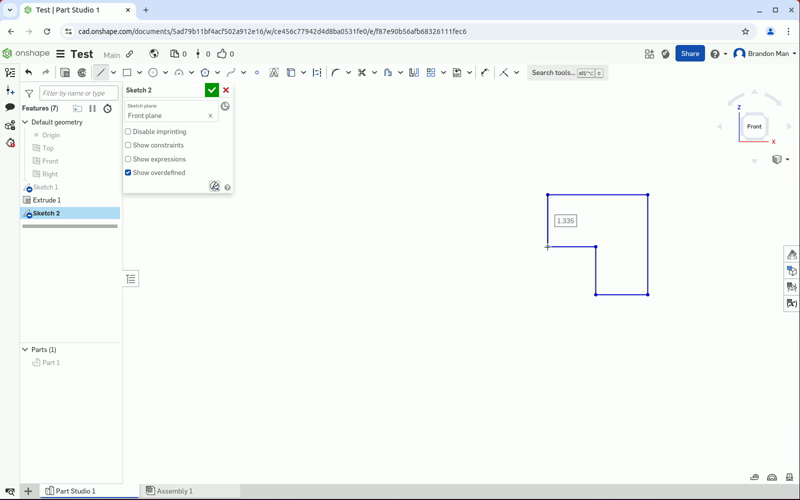
scroll(-6)
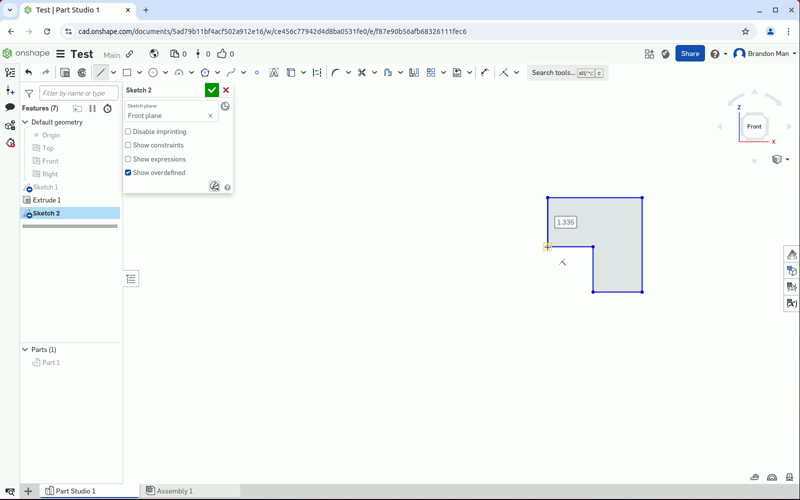
scroll(-6)
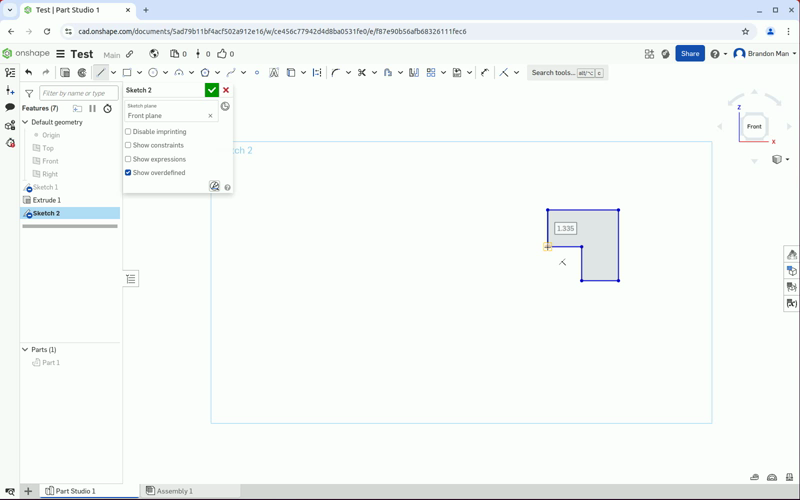
scroll(-6)
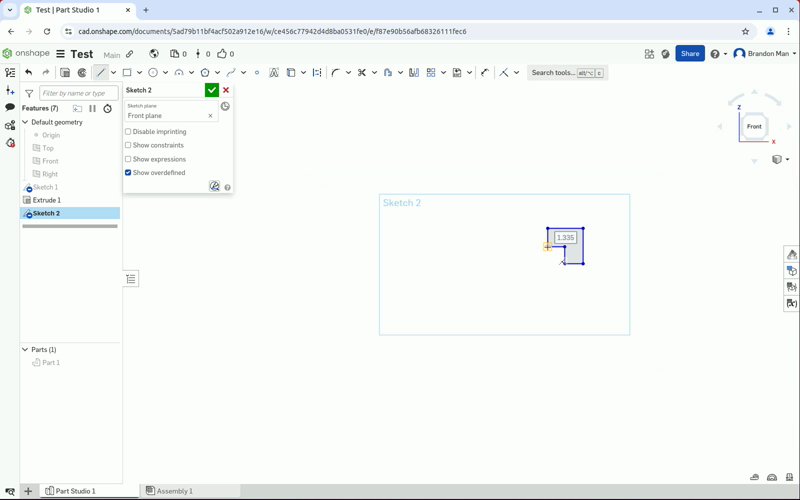
scroll(-6)
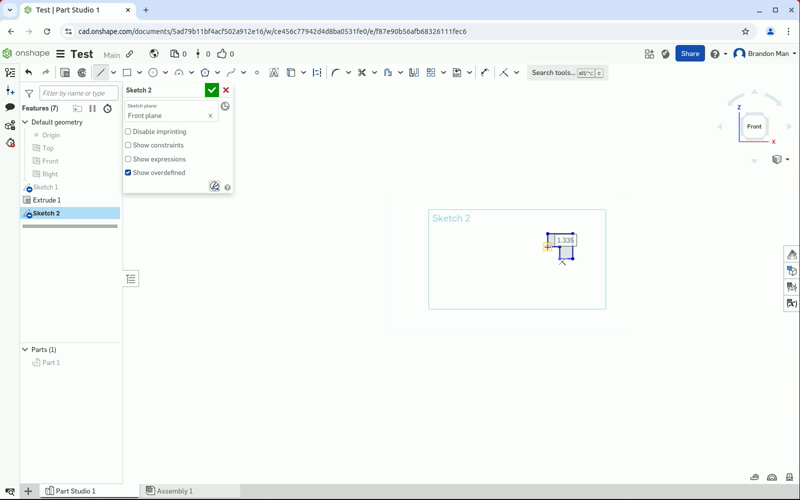
scroll(-6)
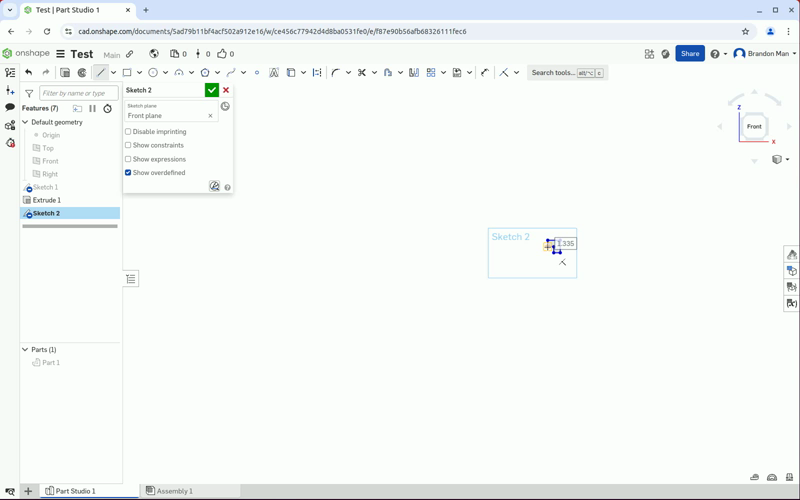
key(esc)
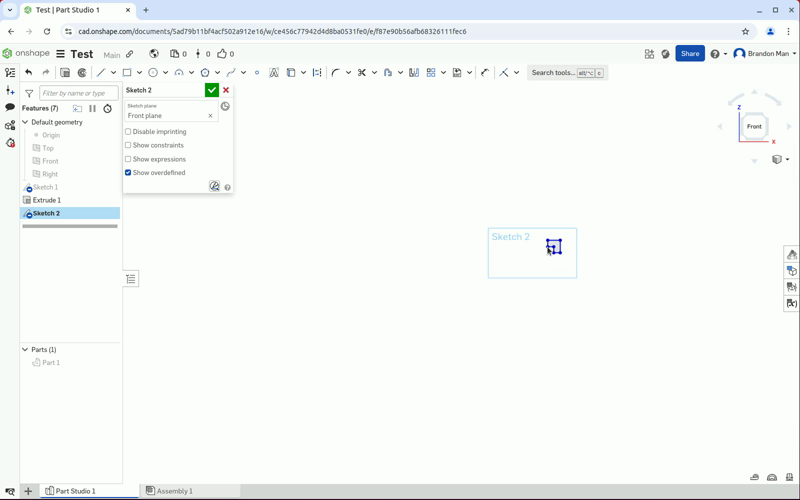
mouse_move(550, 244)
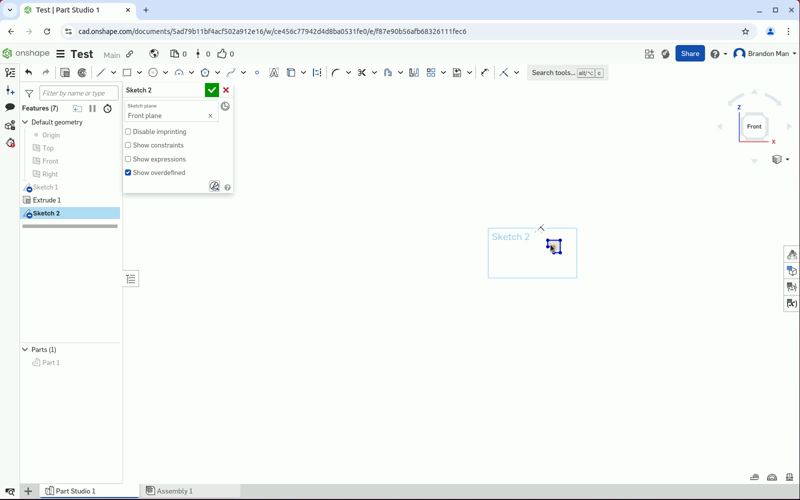
scroll(6)
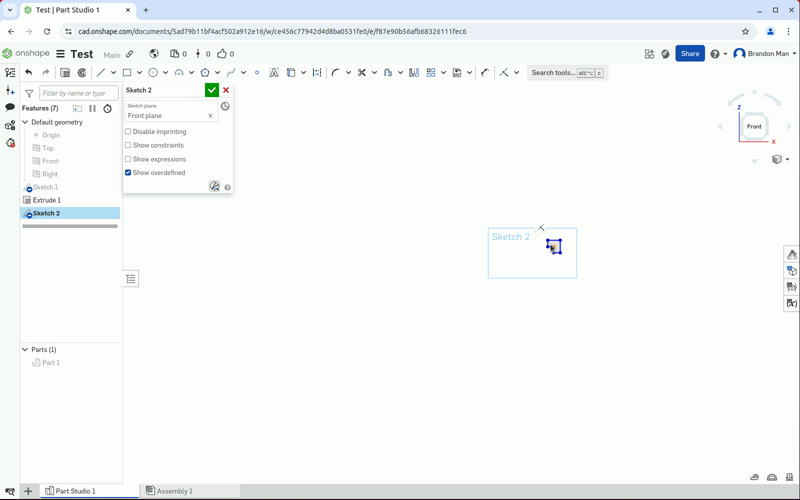
scroll(6)
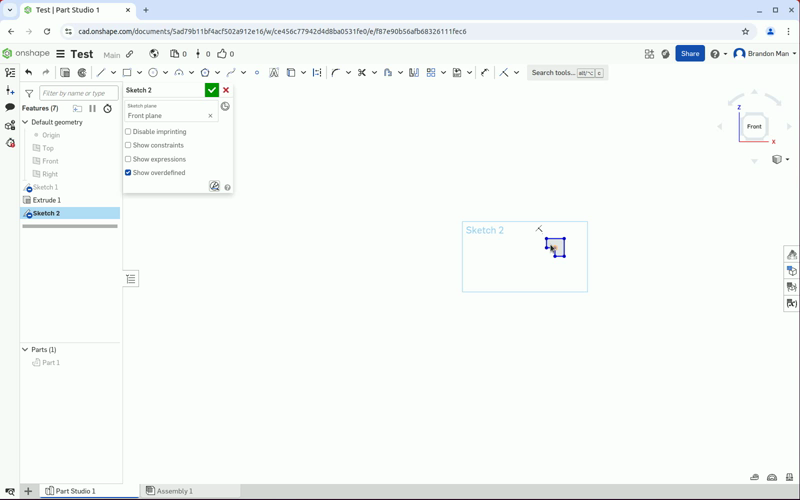
scroll(6)
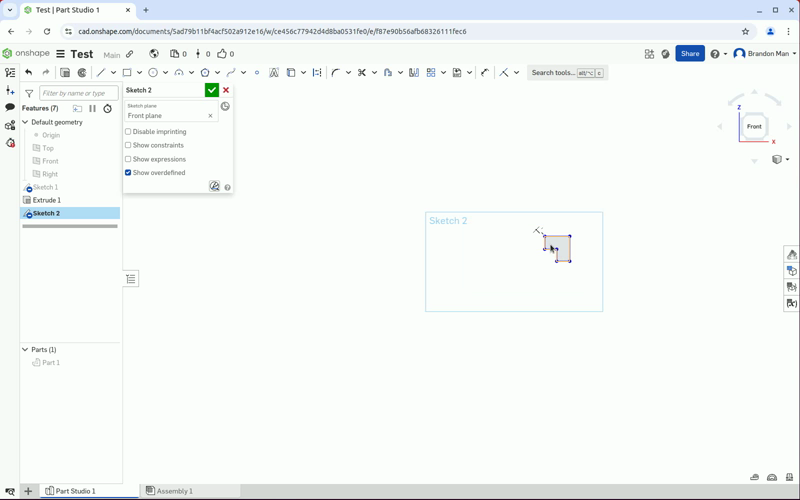
scroll(6)
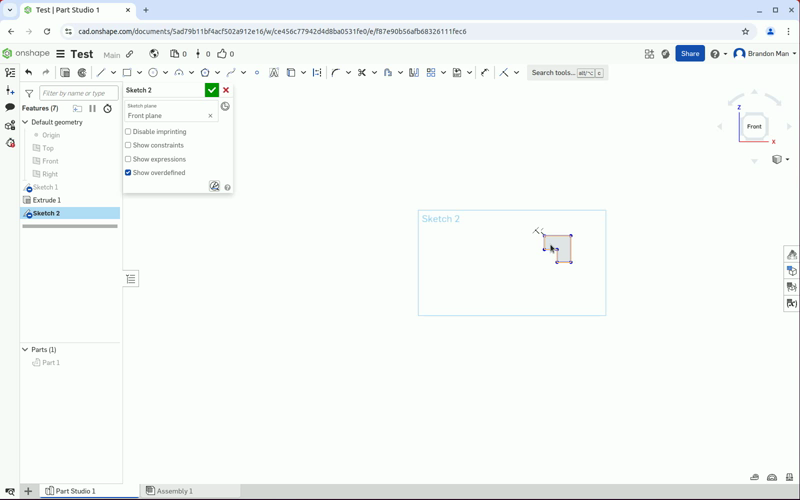
scroll(6)
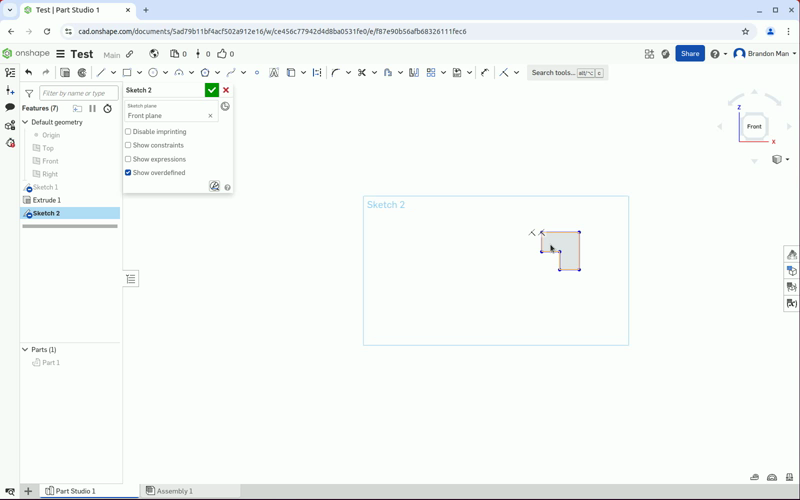
scroll(6)
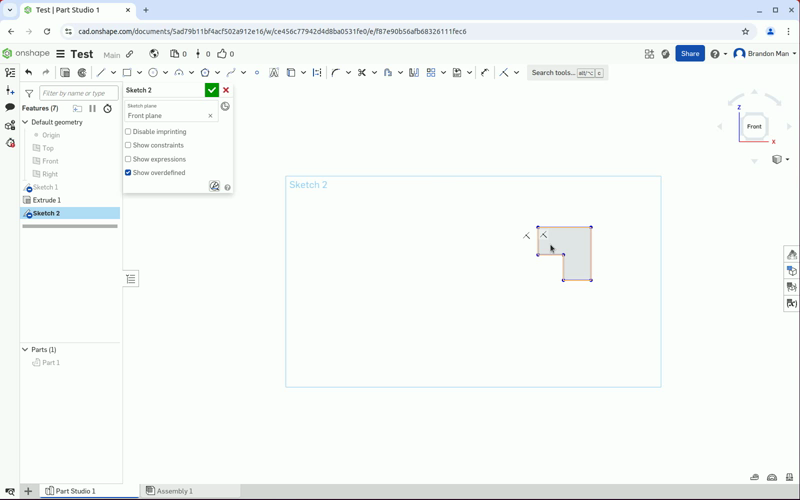
scroll(6)
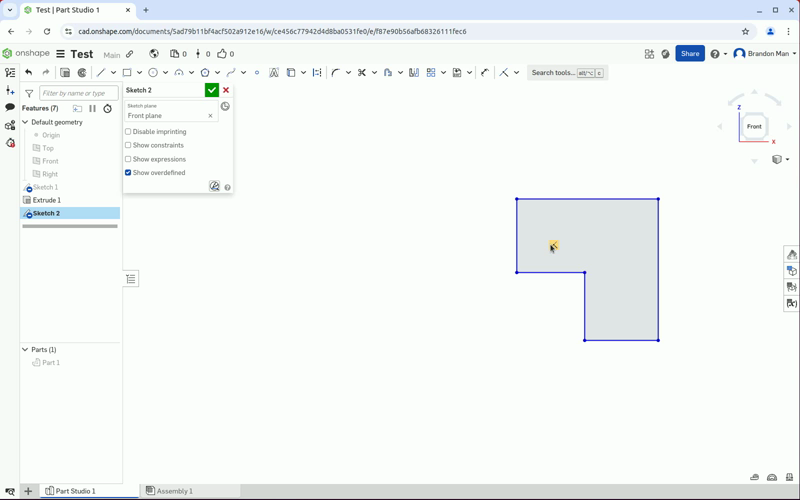
click(550, 244)
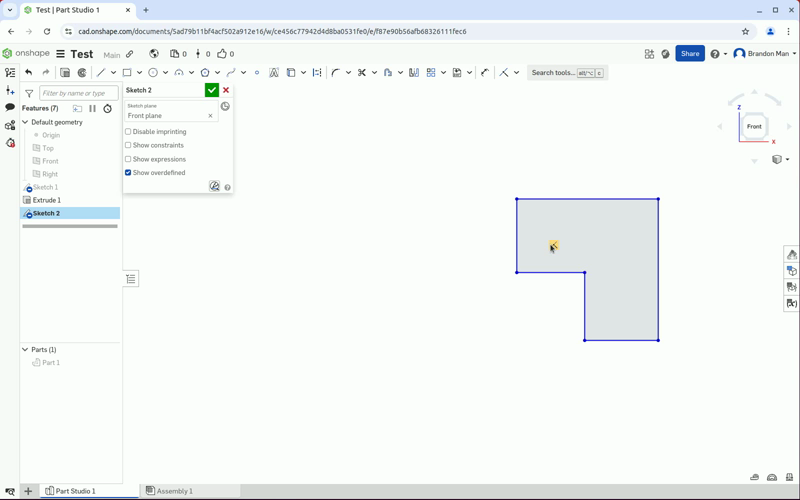
scroll(-6)
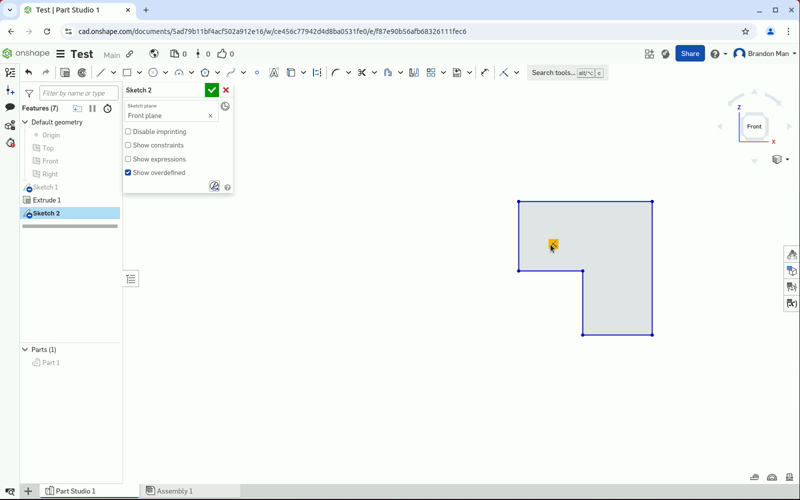
scroll(-6)
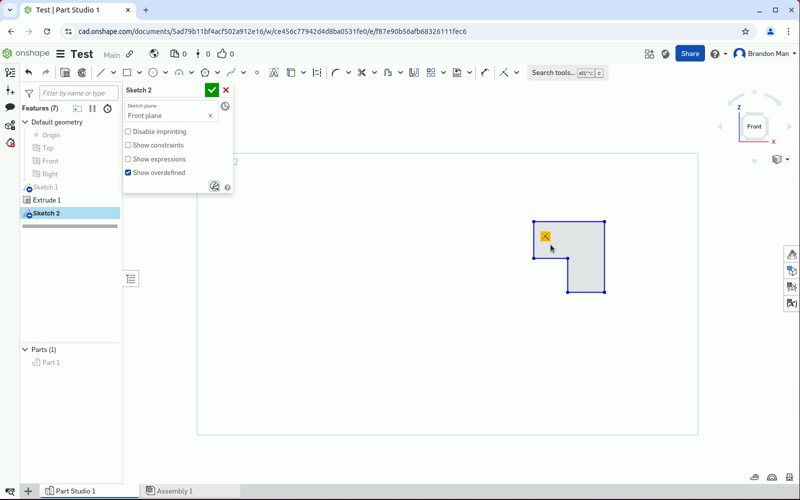
scroll(-6)
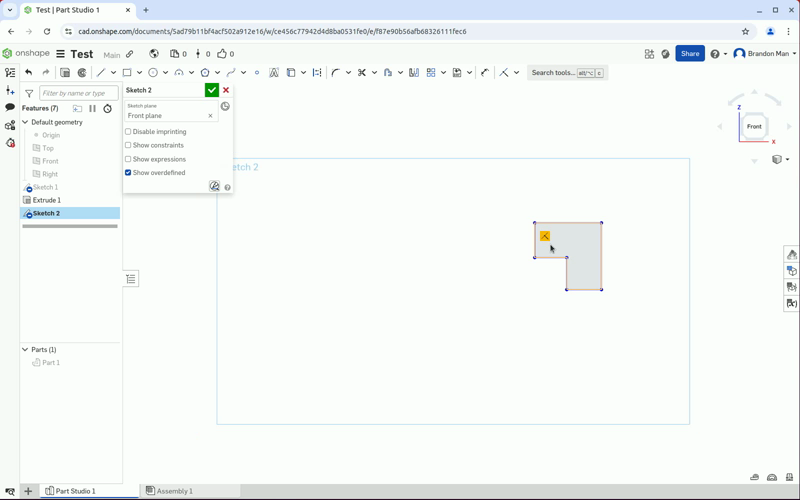
scroll(-6)
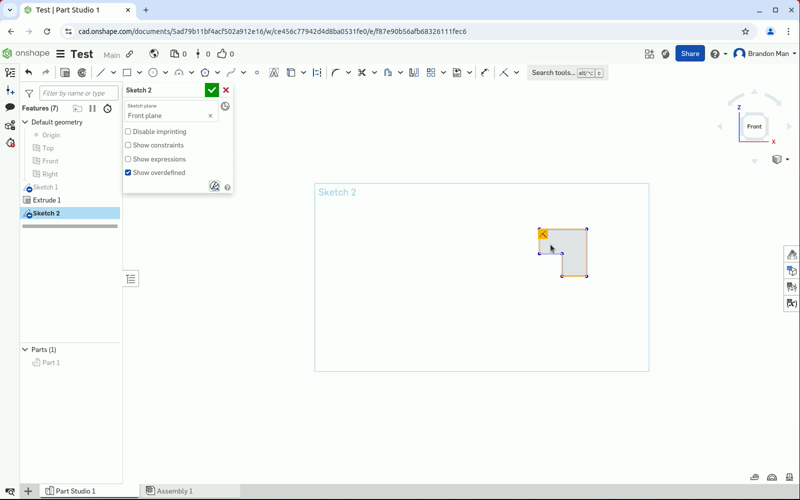
scroll(-6)
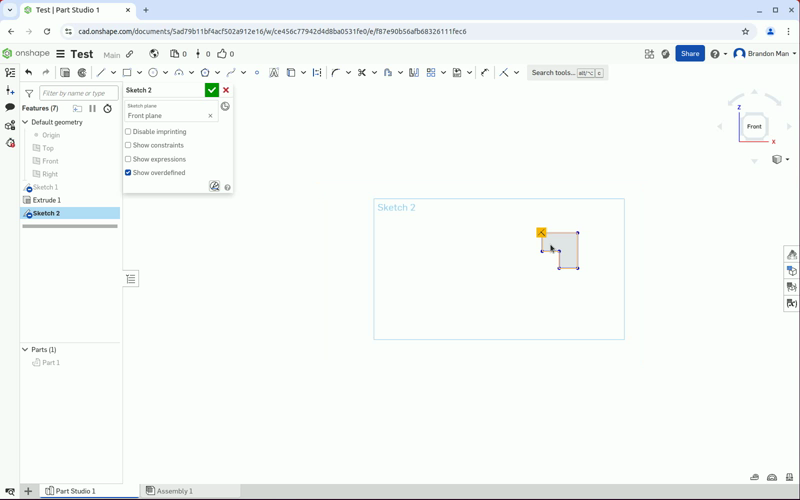
scroll(-6)
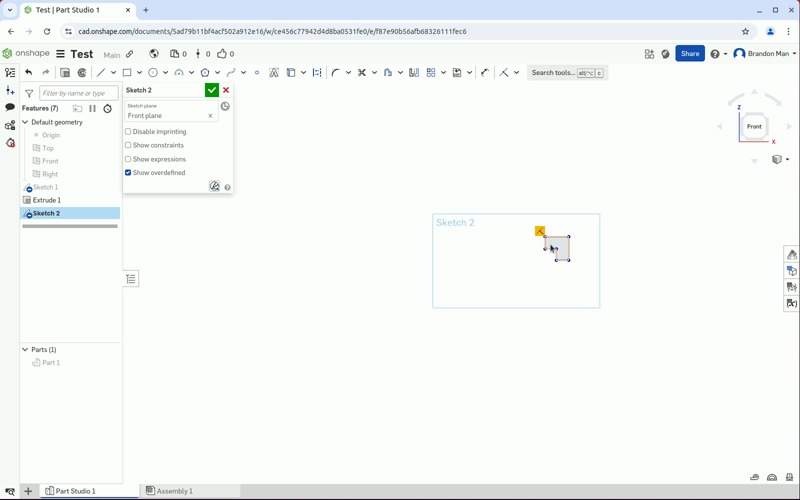
scroll(-6)
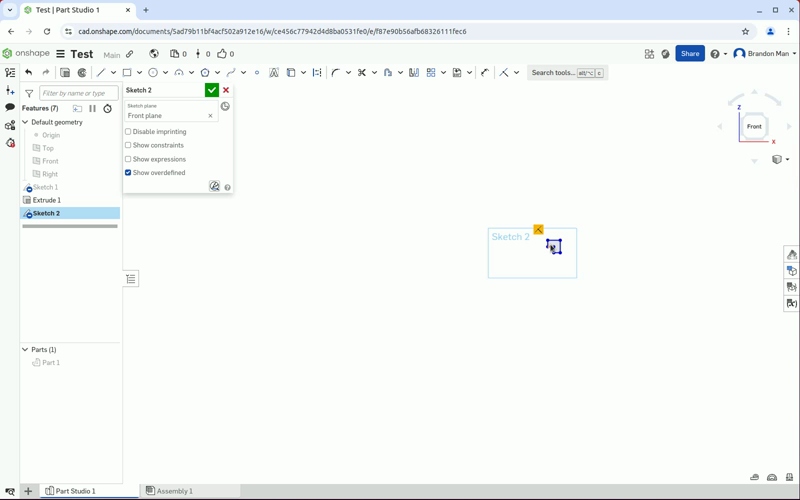
mouse_move(73, 352)
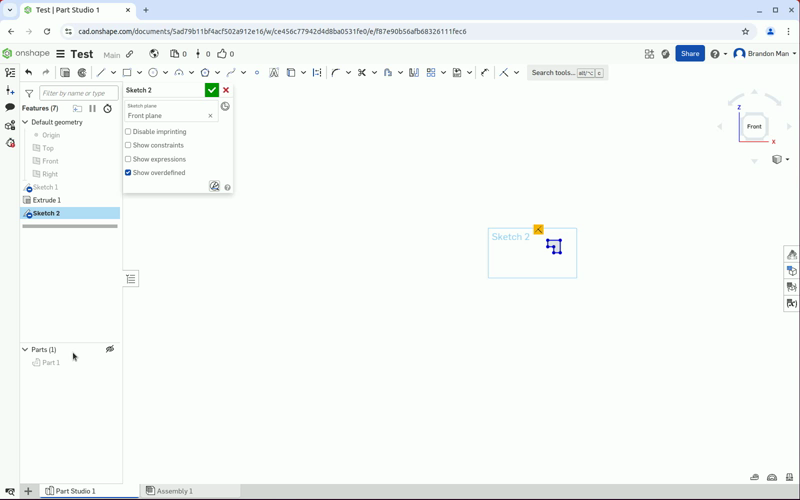
key(shift+y)
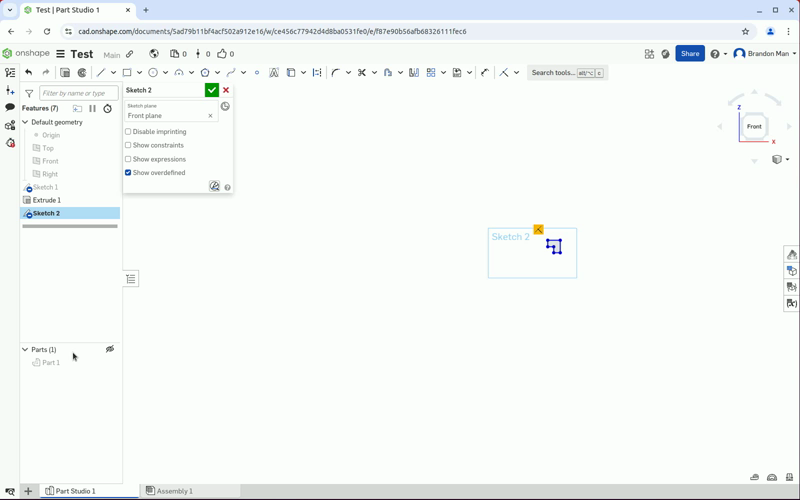
key(shift+e)
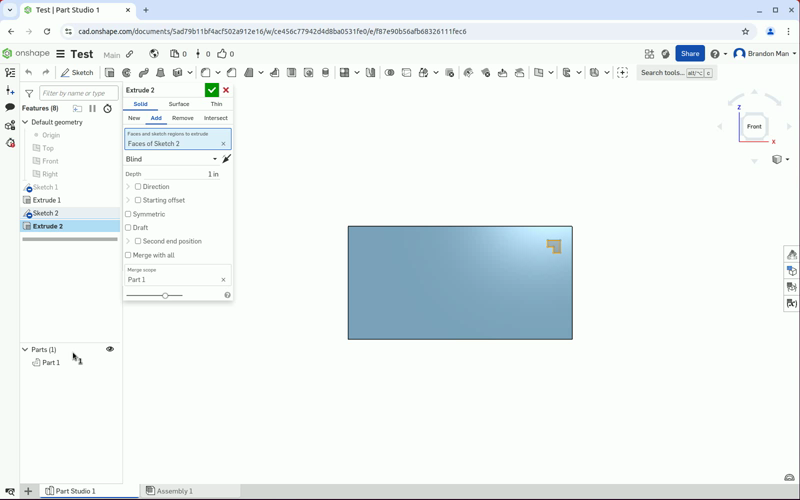
mouse_move(143, 106)
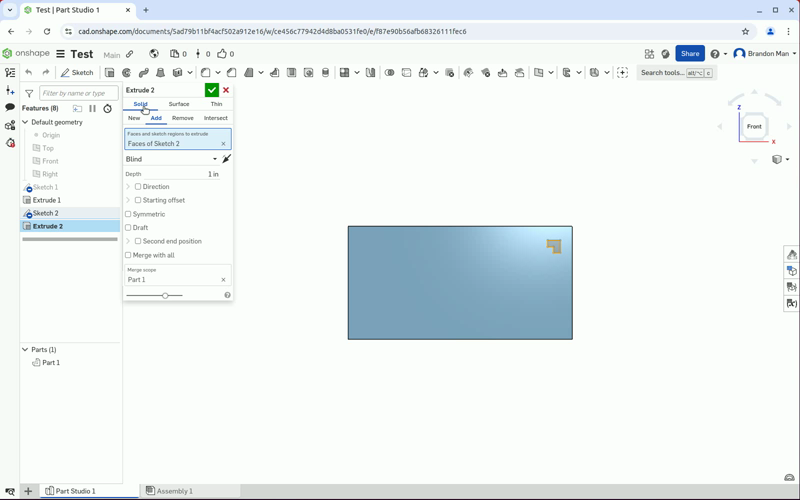
click(143, 106)
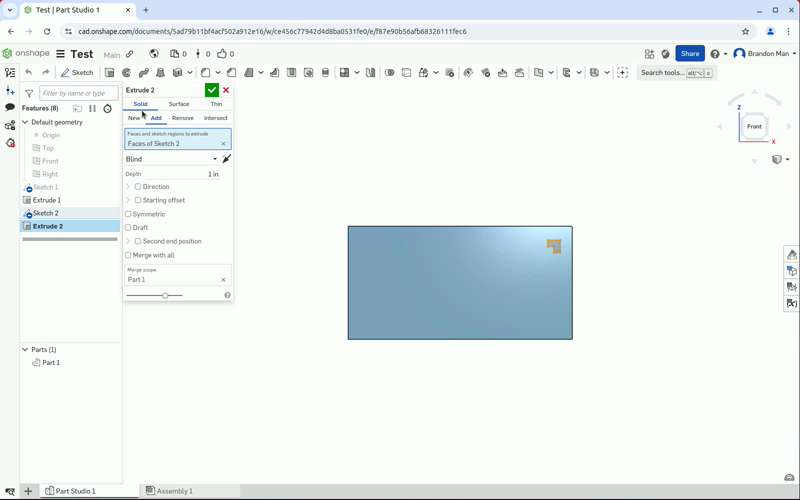
mouse_move(137, 120)
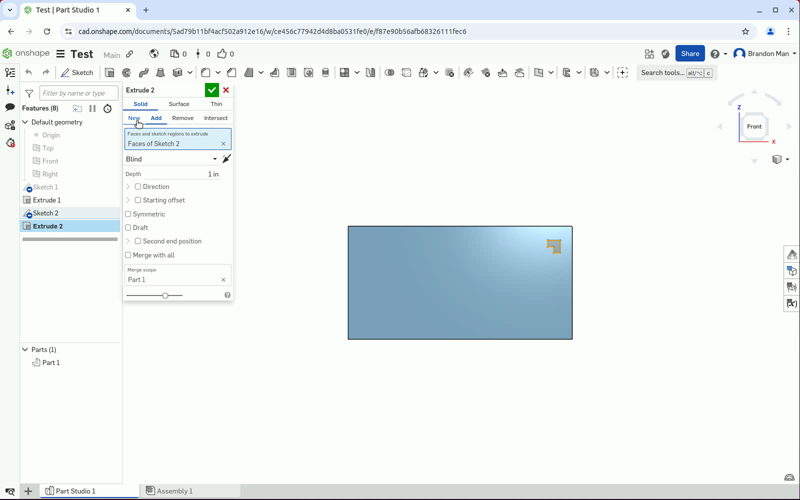
click(137, 120)
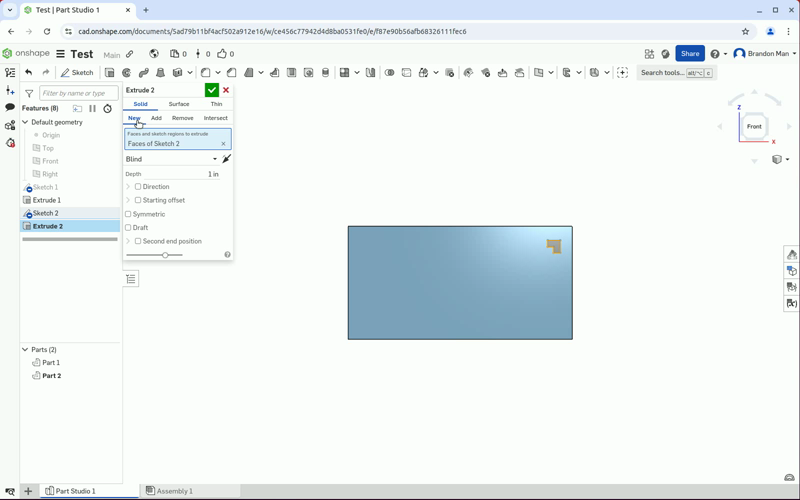
key(tab, 4)
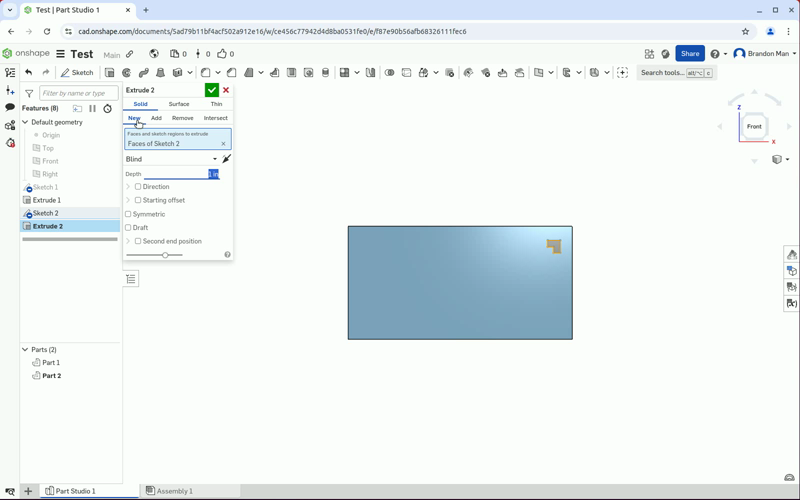
text(1.926)
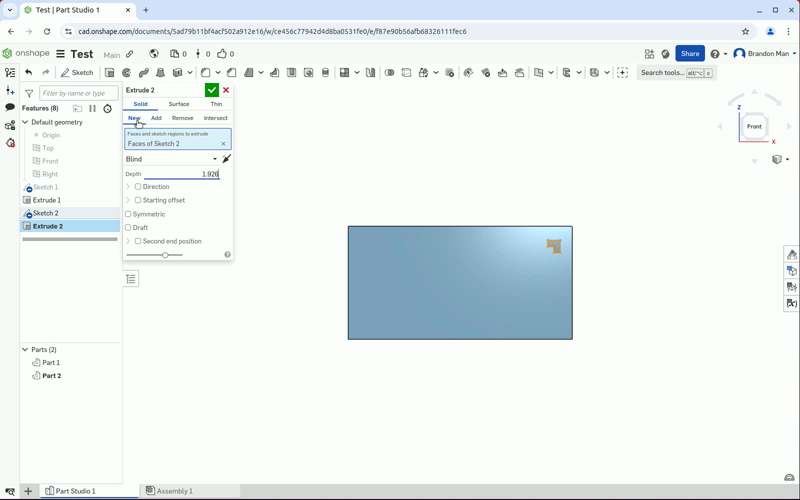
key(enter)
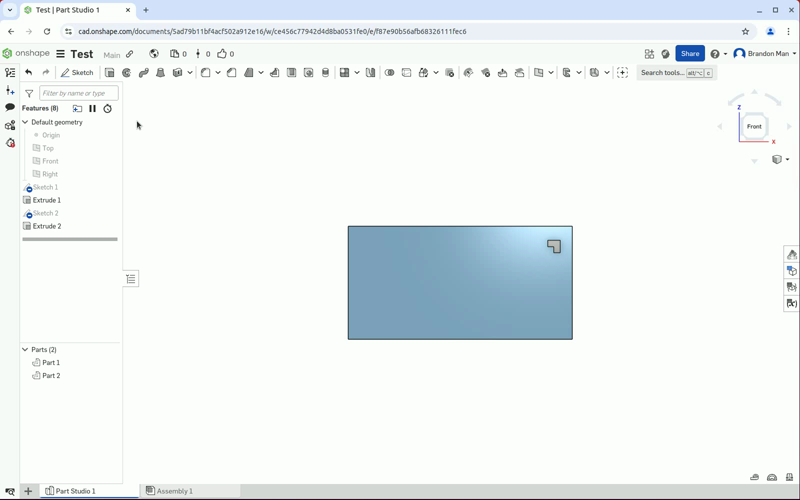
key(shift+h)
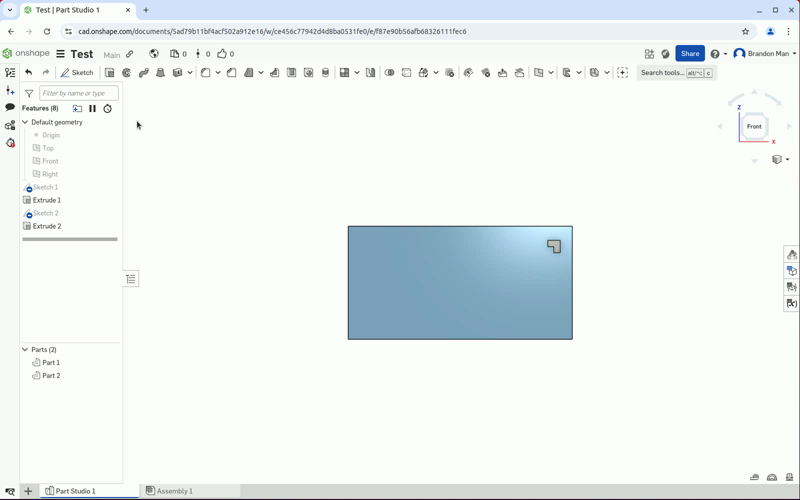
key(shift+h)
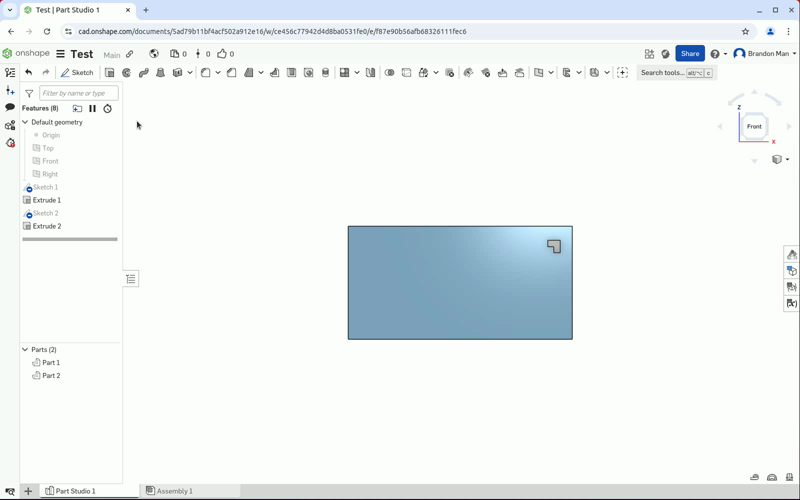
mouse_move(73, 189)
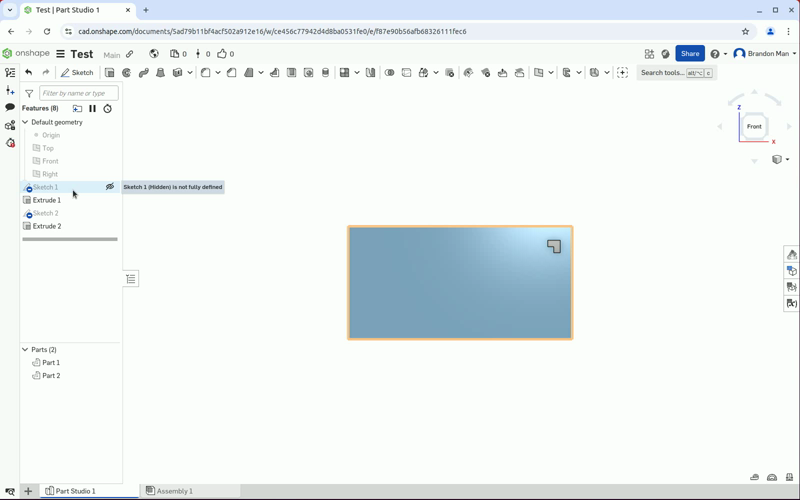
click(73, 189)
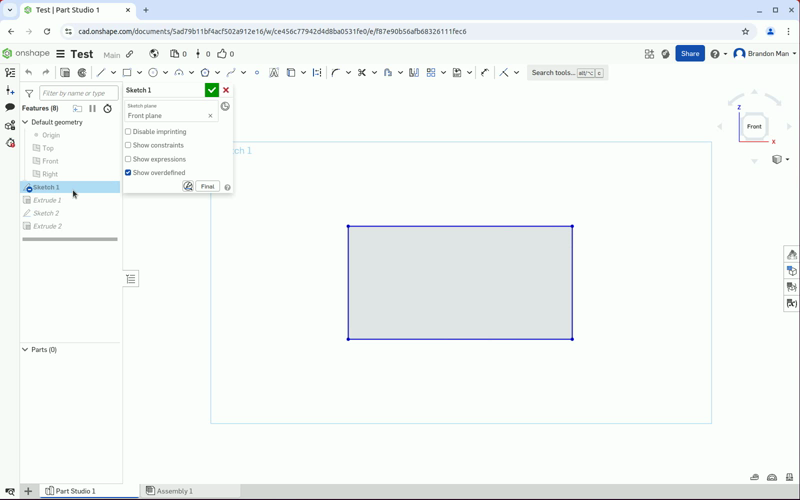
mouse_move(229, 92)
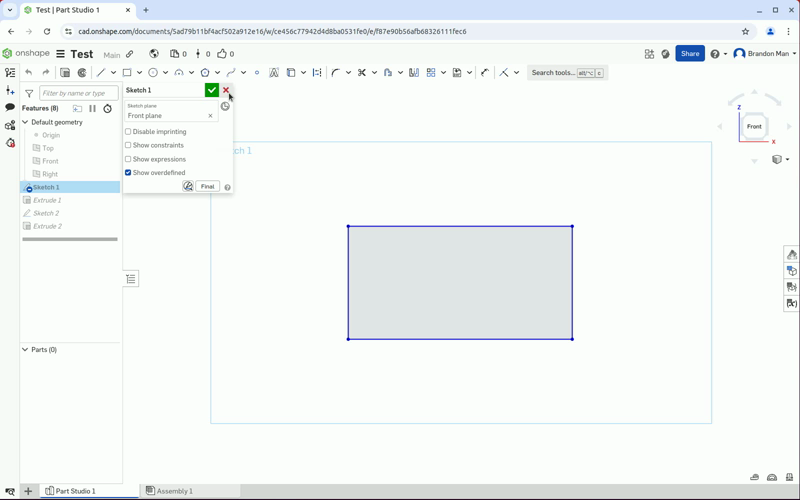
click(229, 92)
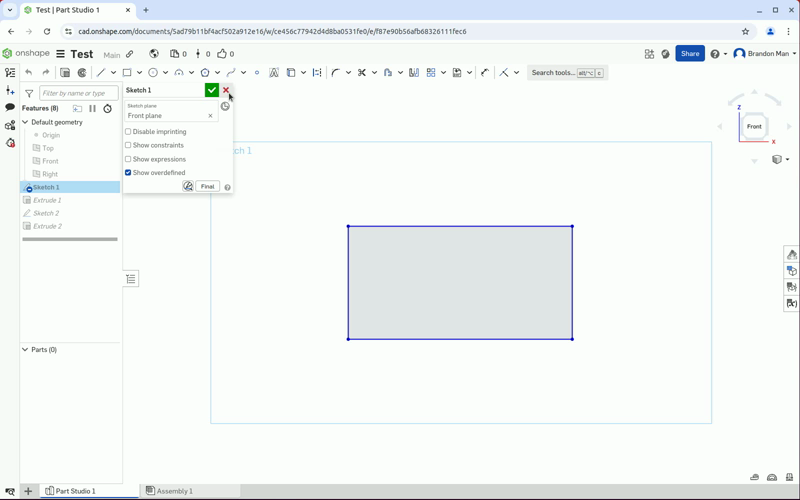
key(shift+s)
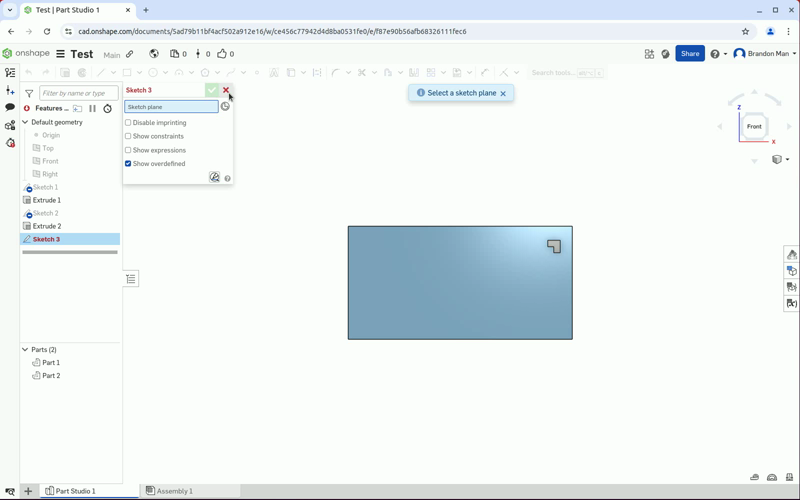
mouse_move(73, 163)
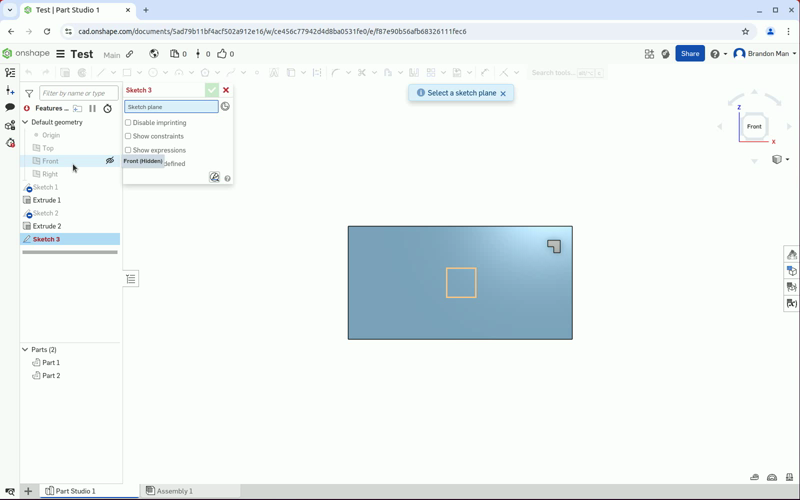
click(73, 163)
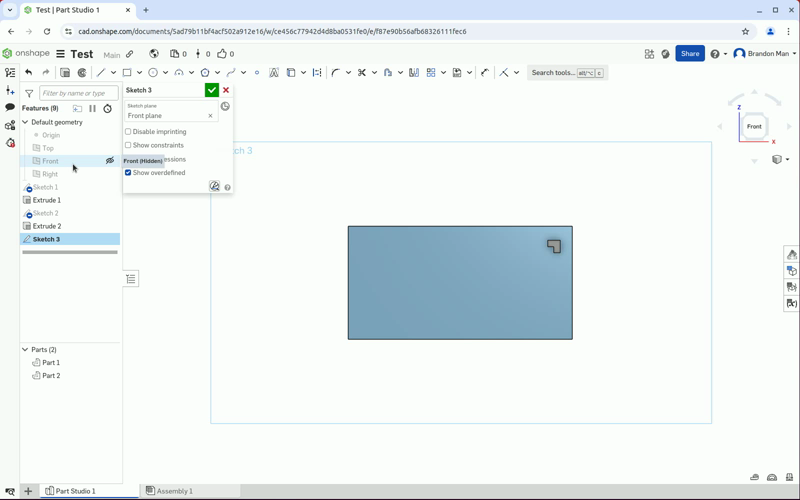
mouse_move(73, 352)
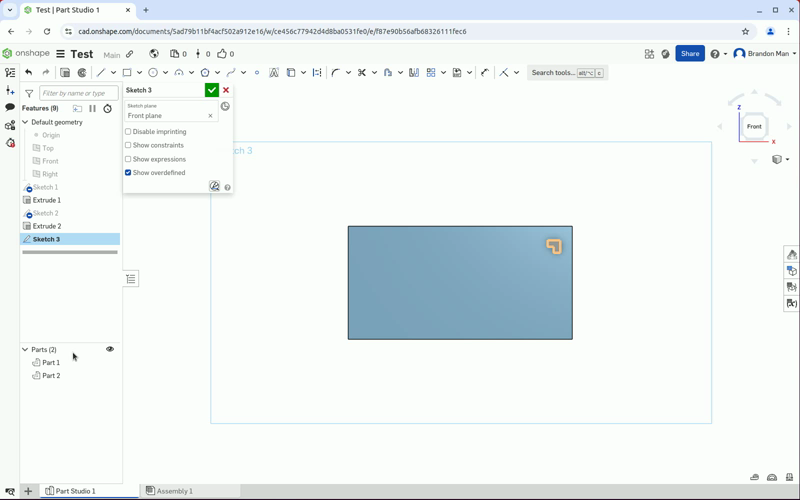
key(y)
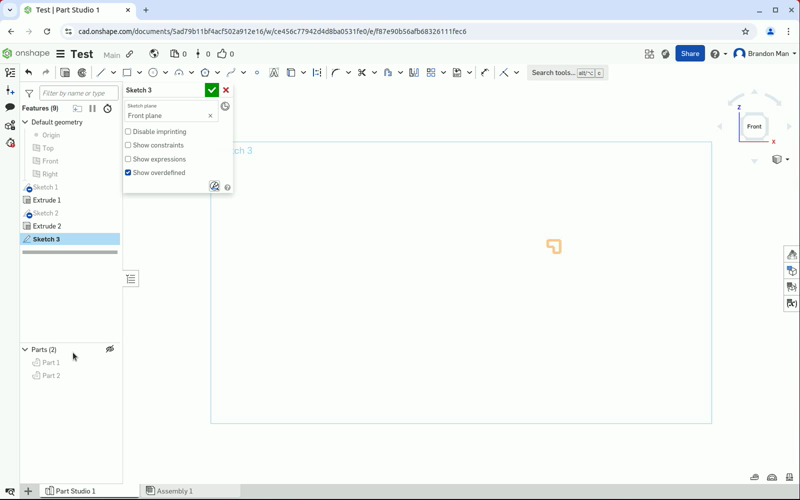
key(l)
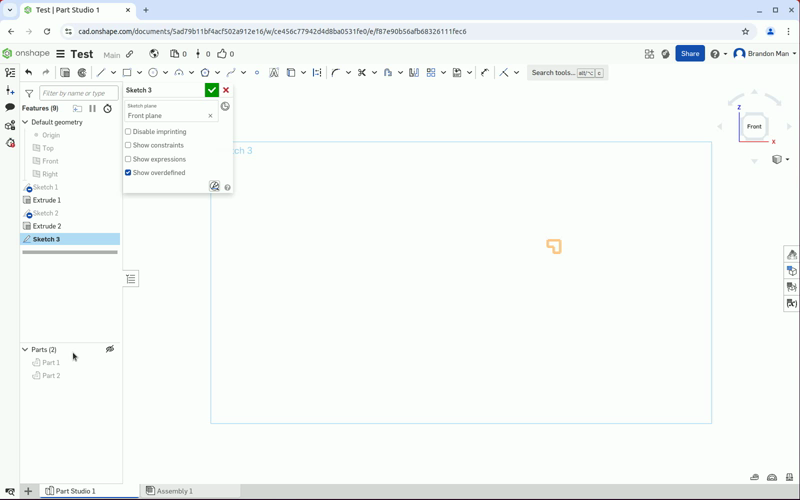
key_down(shift)
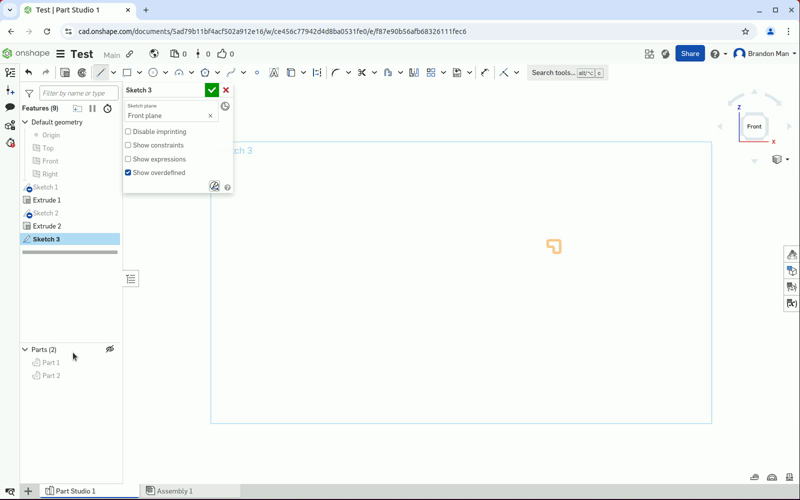
mouse_move(547, 325)
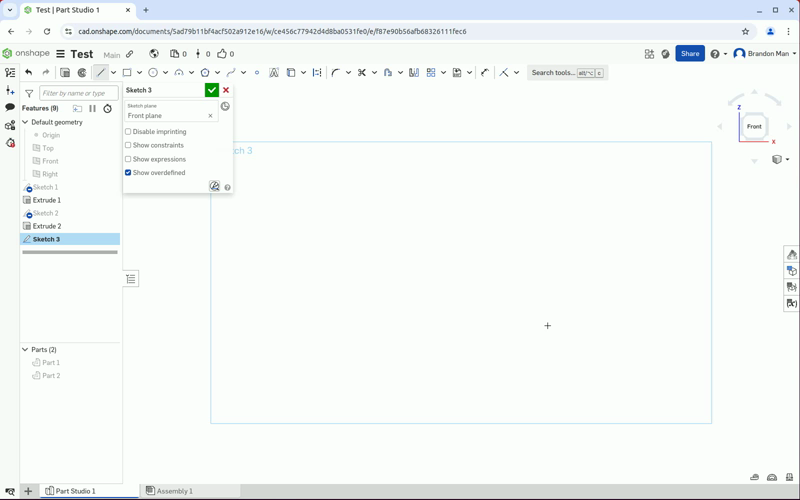
click(547, 325)
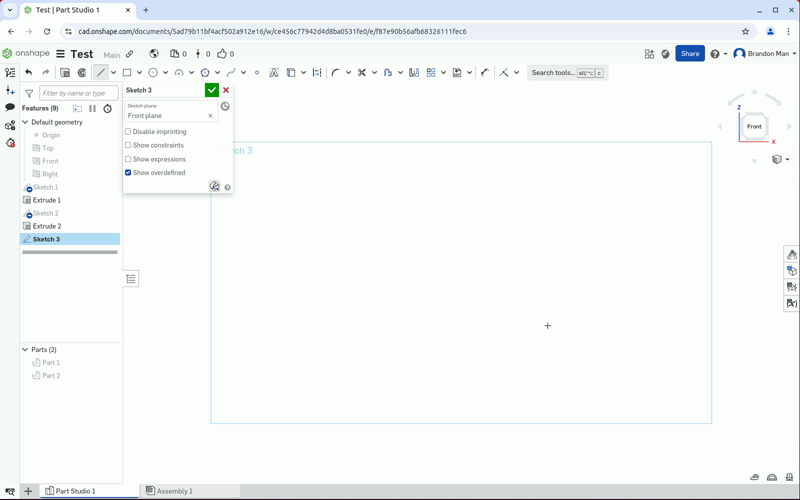
key_up(shift)
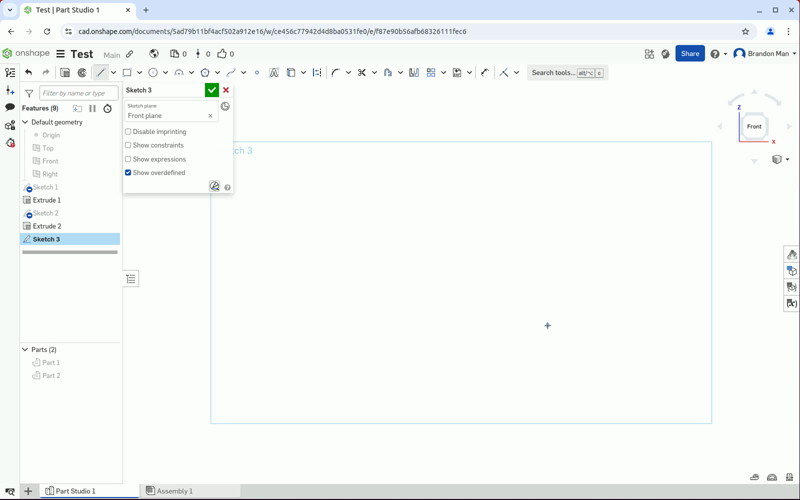
key_down(shift)
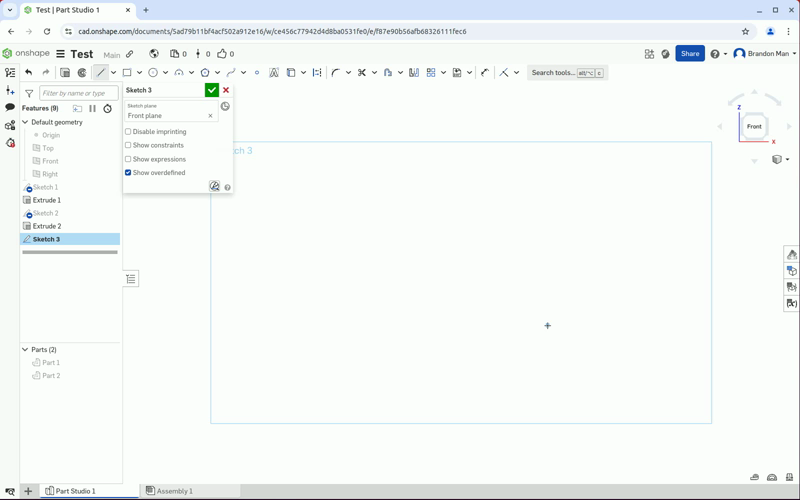
mouse_move(577, 325)
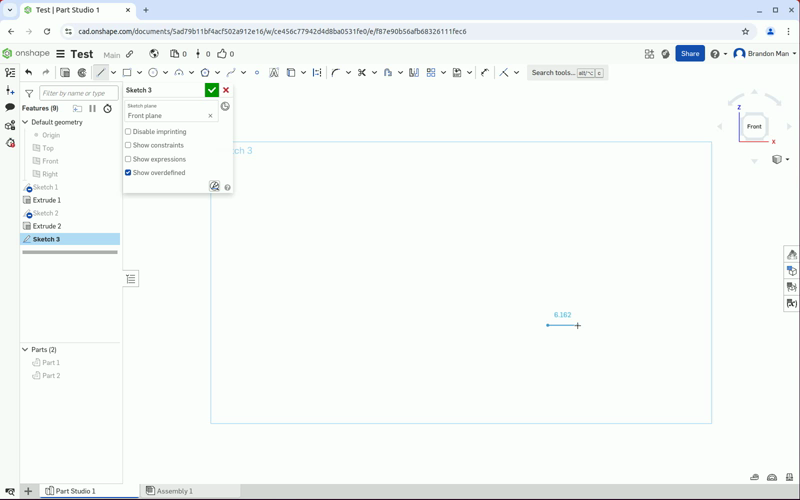
mouse_move(560, 325)
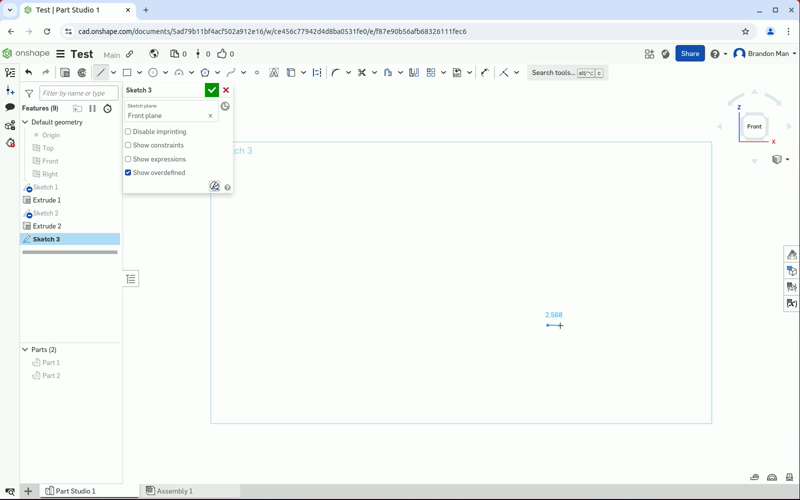
click(560, 325)
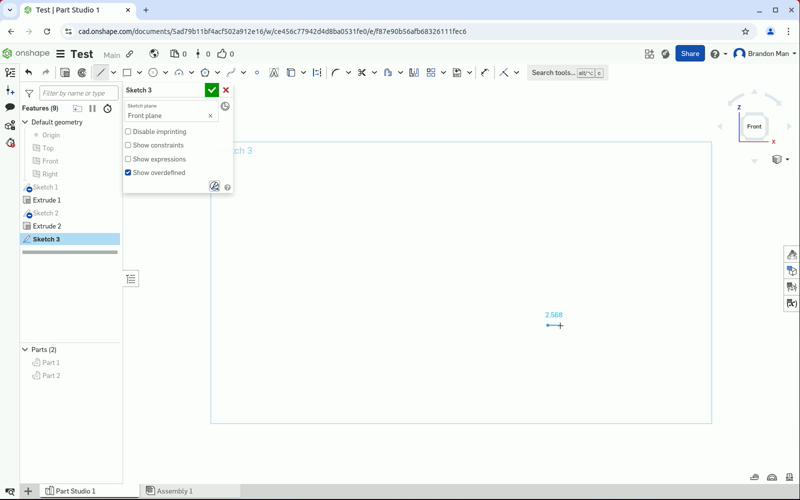
key_up(shift)
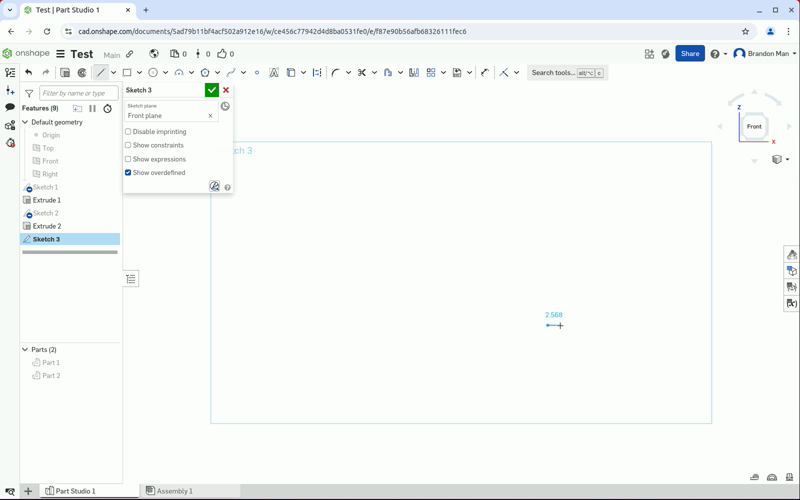
key_down(shift)
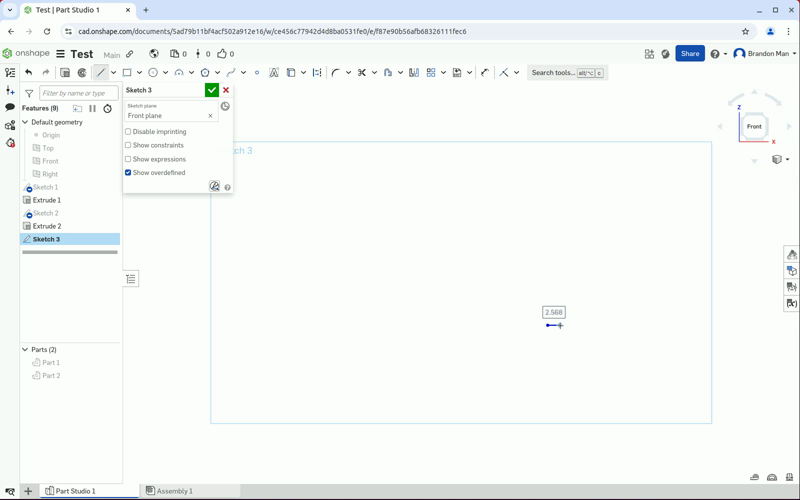
mouse_move(589, 325)
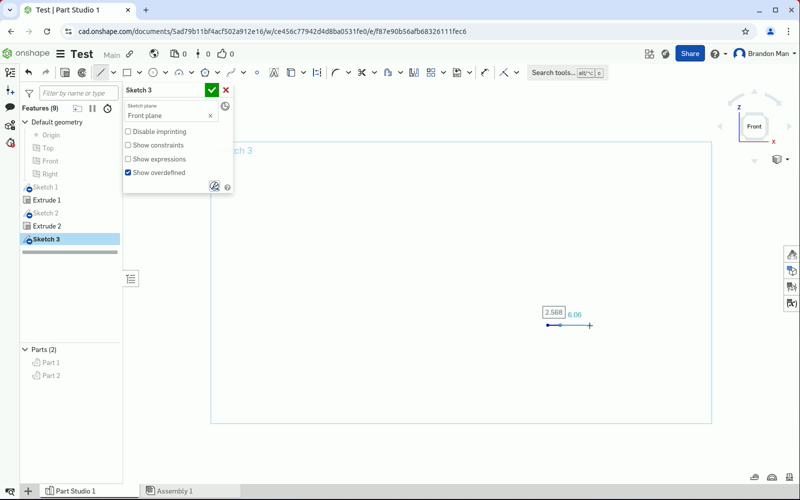
mouse_move(560, 312)
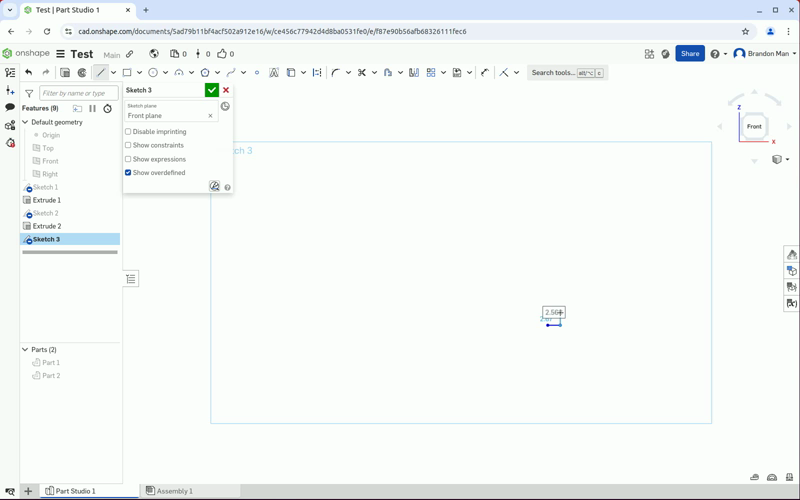
click(560, 312)
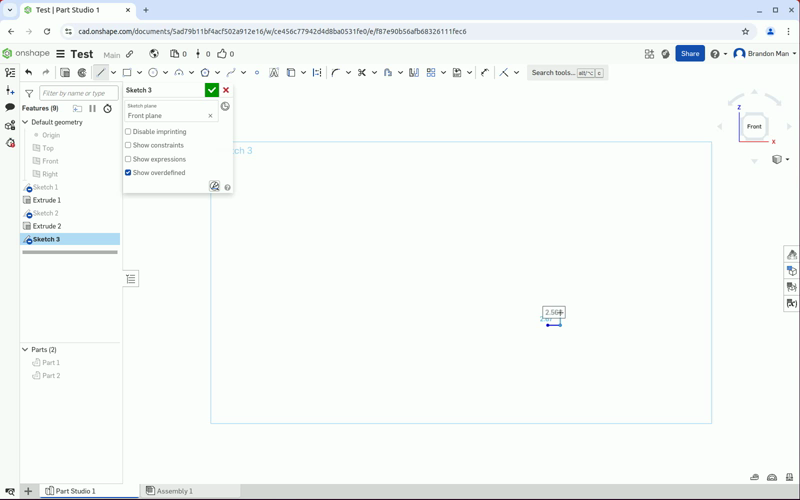
key_up(shift)
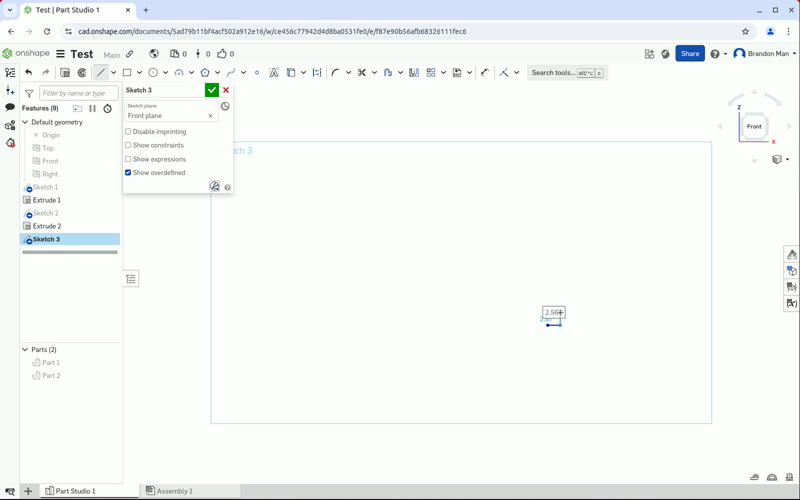
key_down(shift)
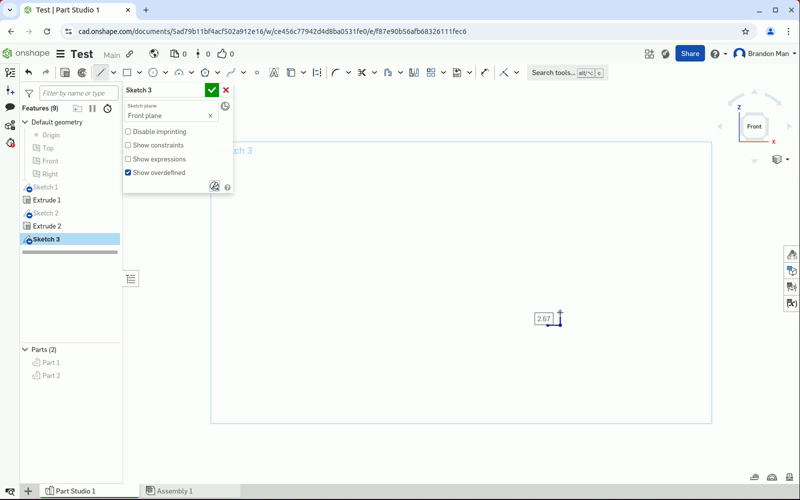
mouse_move(589, 312)
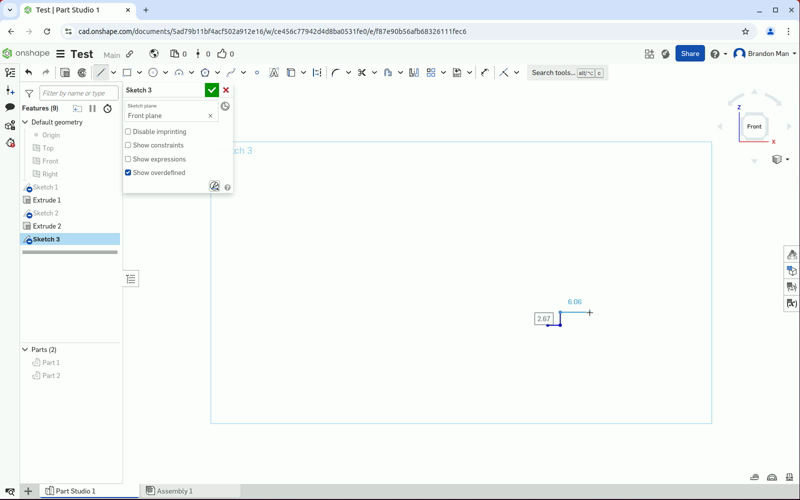
mouse_move(553, 312)
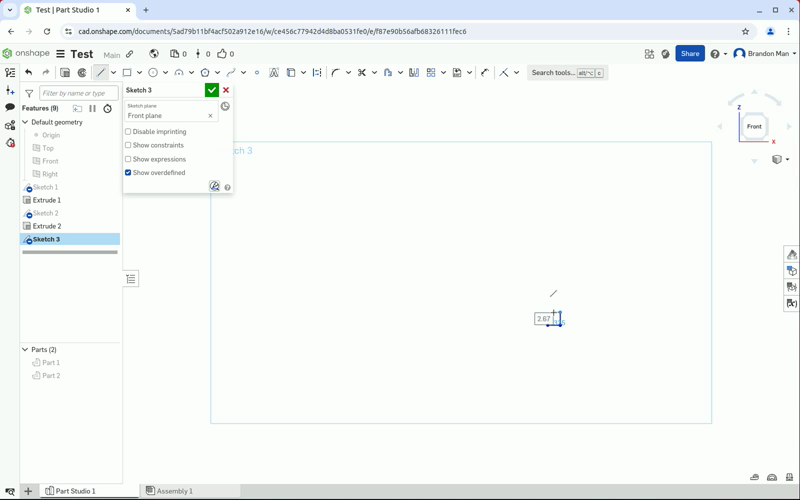
scroll(6)
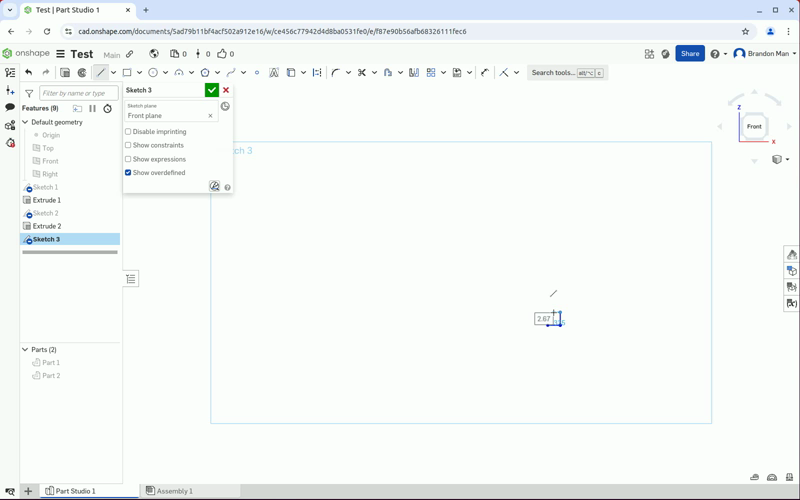
scroll(6)
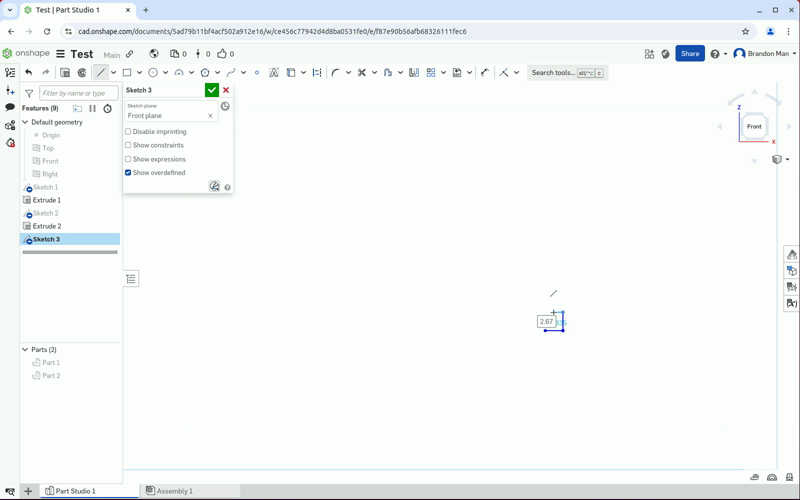
scroll(6)
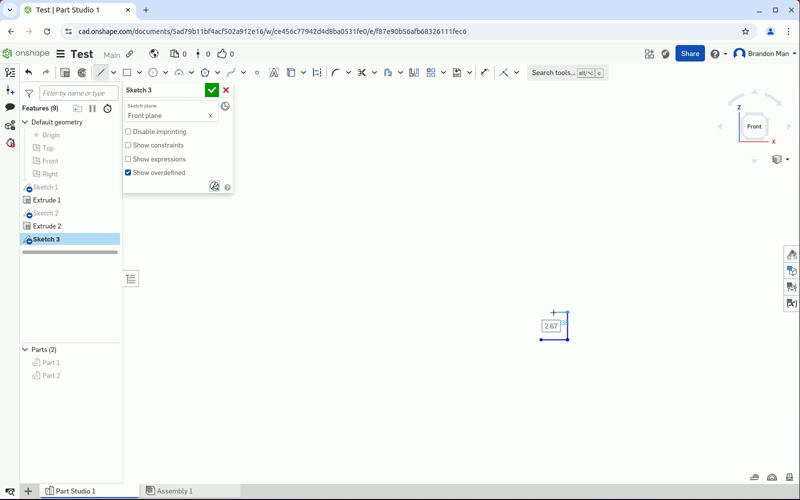
scroll(6)
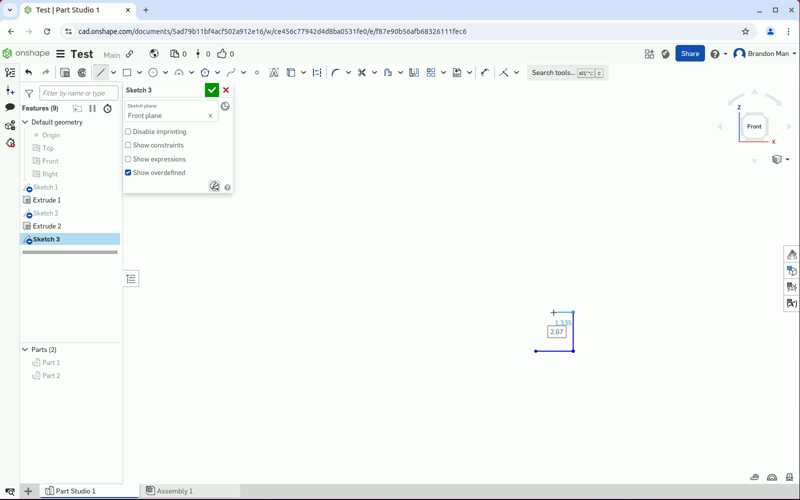
scroll(6)
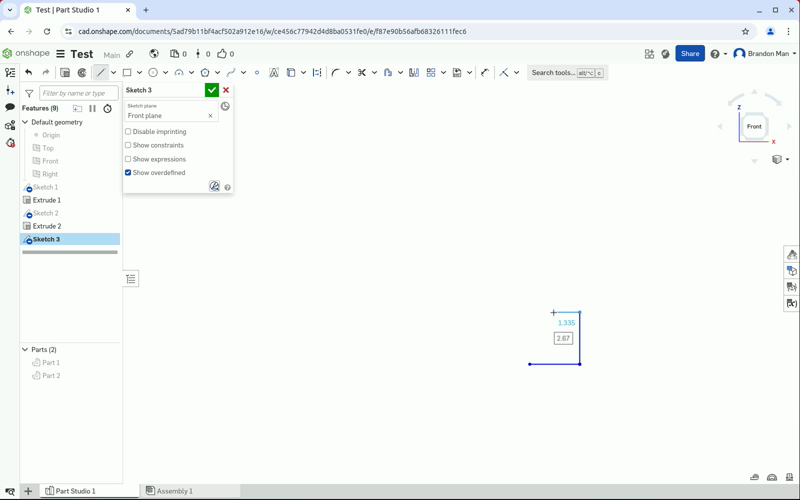
scroll(6)
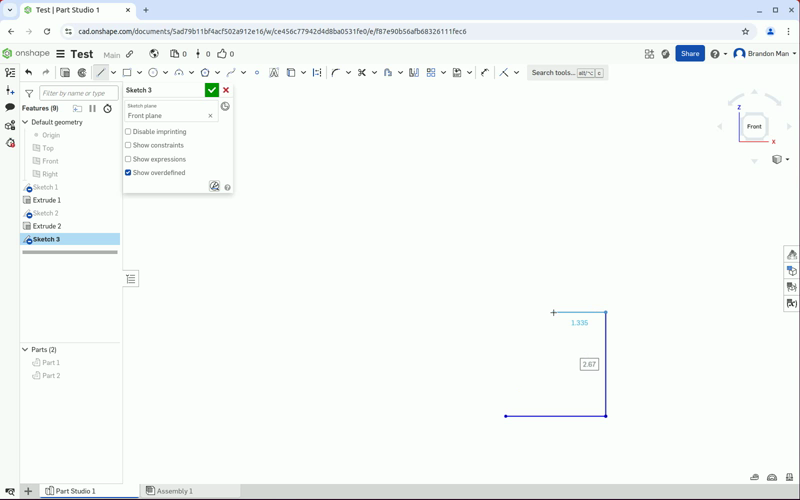
scroll(6)
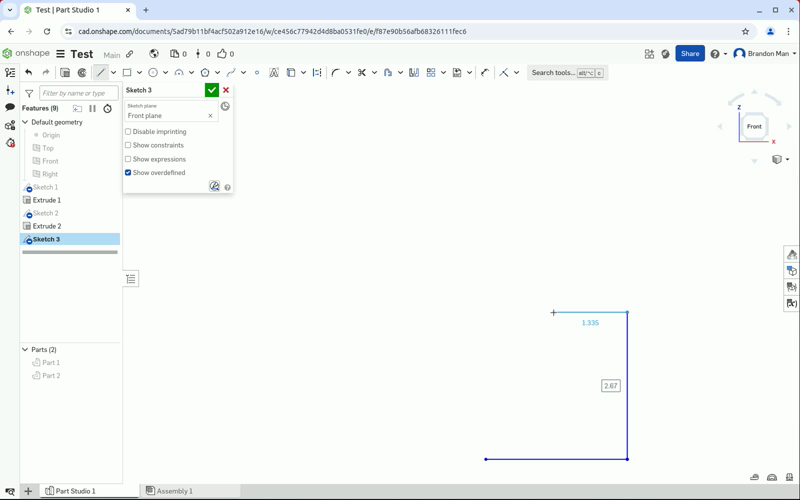
click(553, 312)
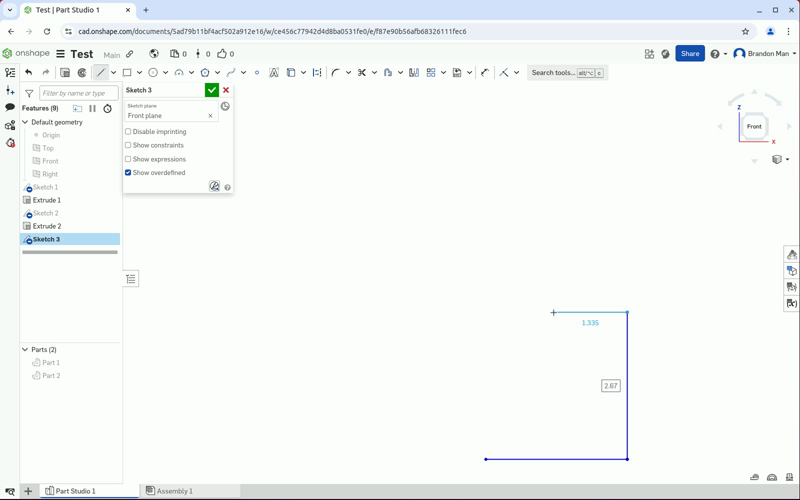
scroll(-6)
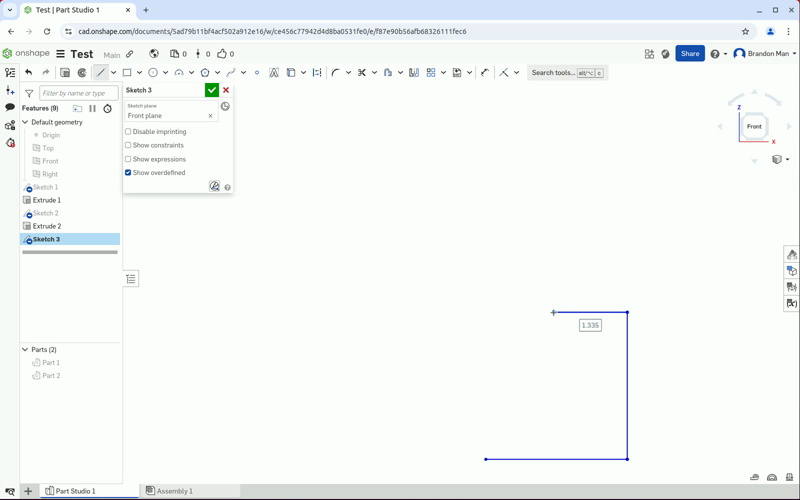
scroll(-6)
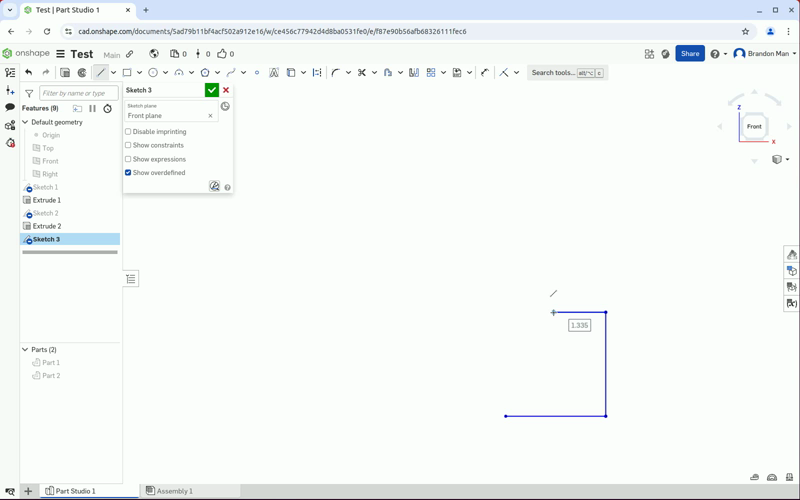
scroll(-6)
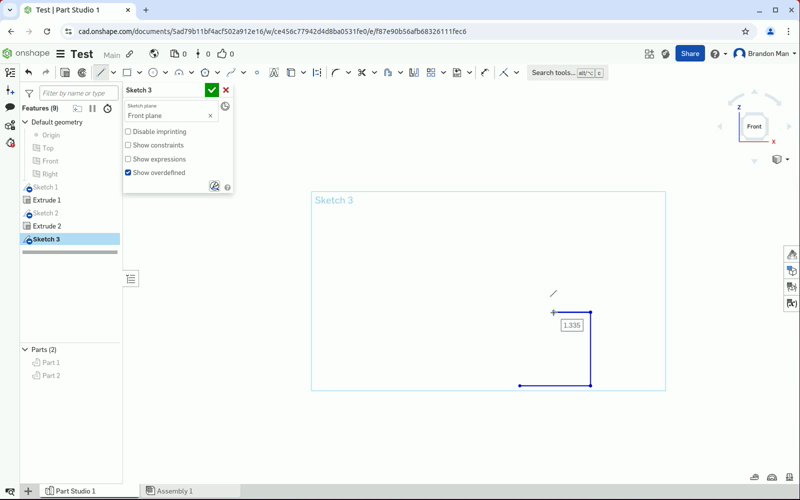
scroll(-6)
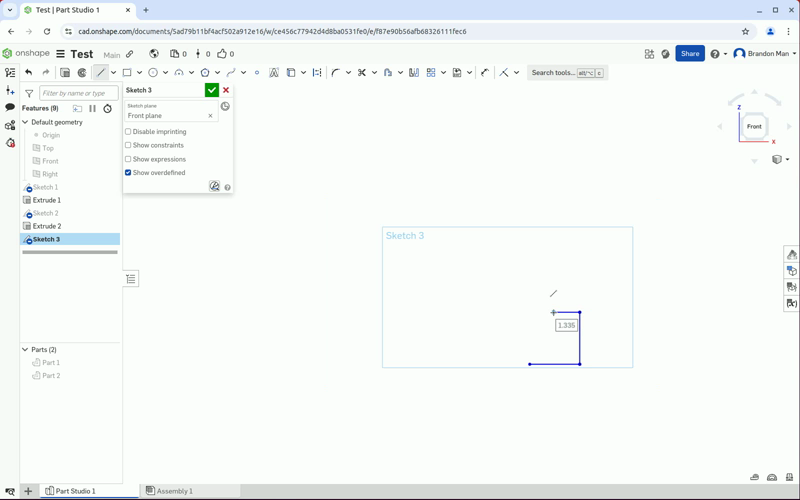
scroll(-6)
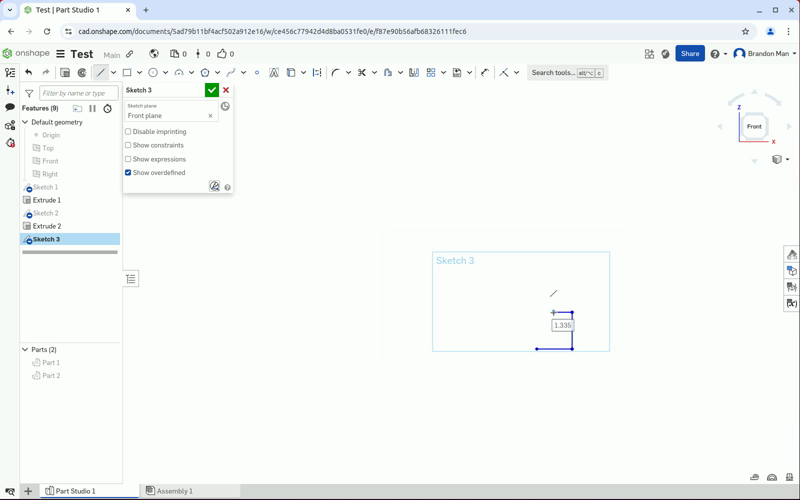
scroll(-6)
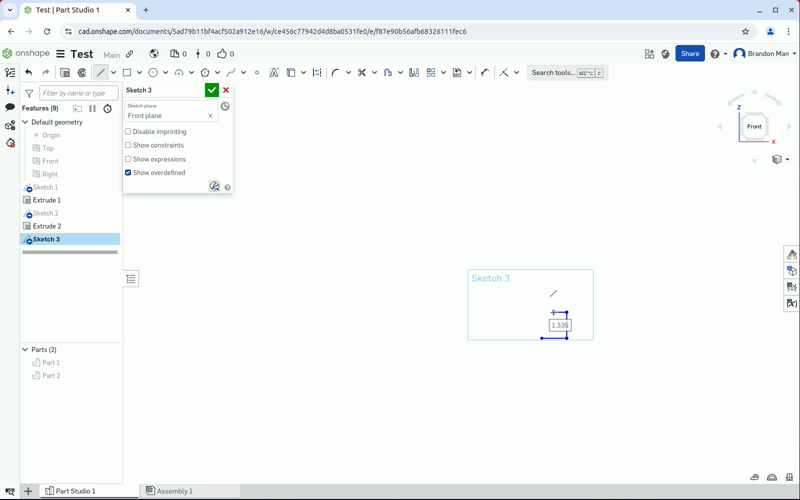
scroll(-6)
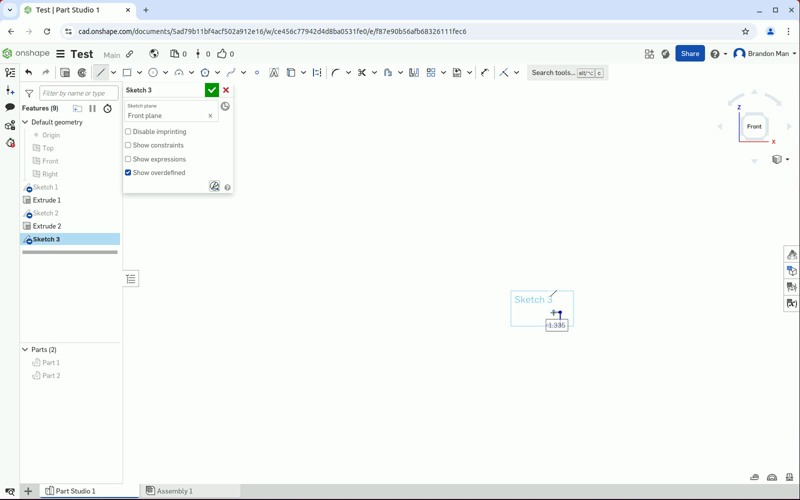
key_up(shift)
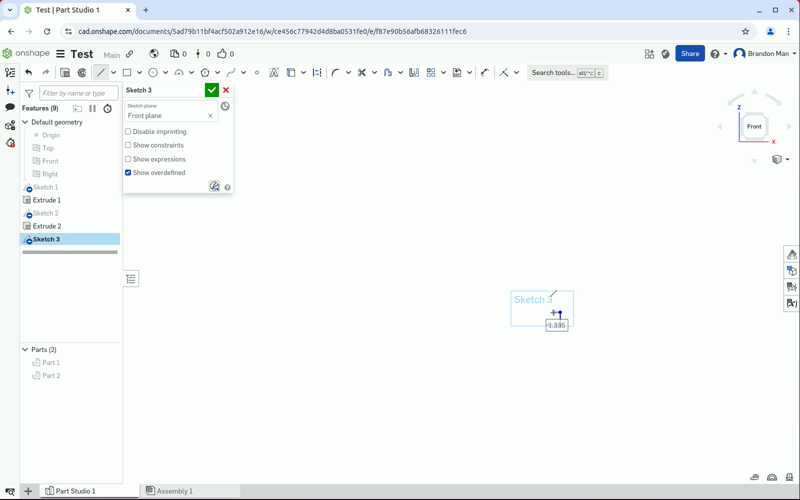
key_down(shift)
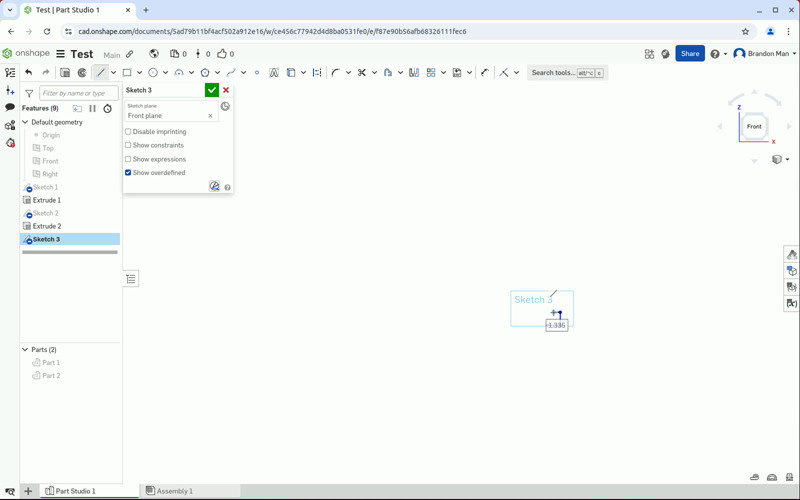
mouse_move(583, 312)
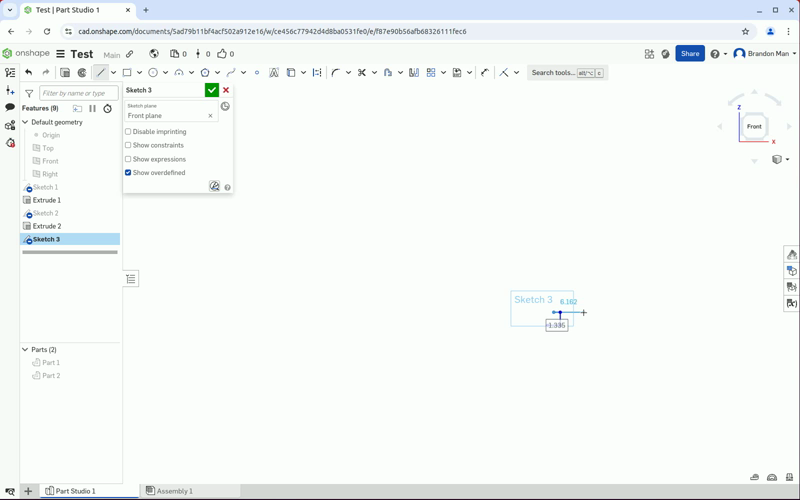
mouse_move(553, 318)
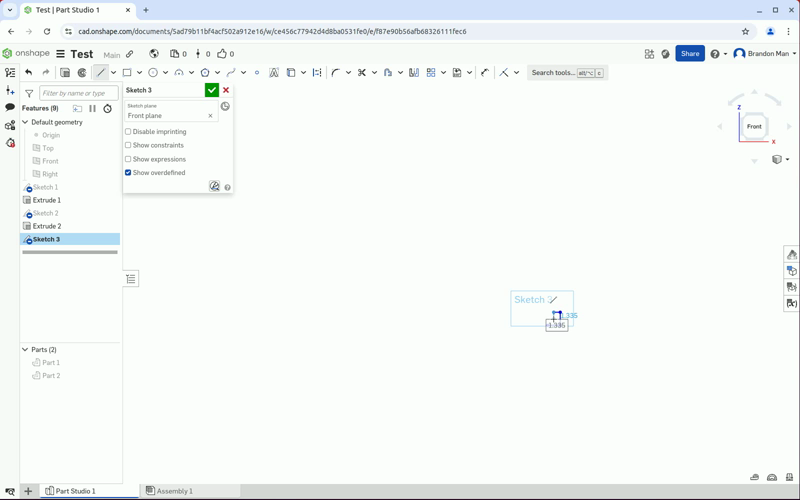
scroll(6)
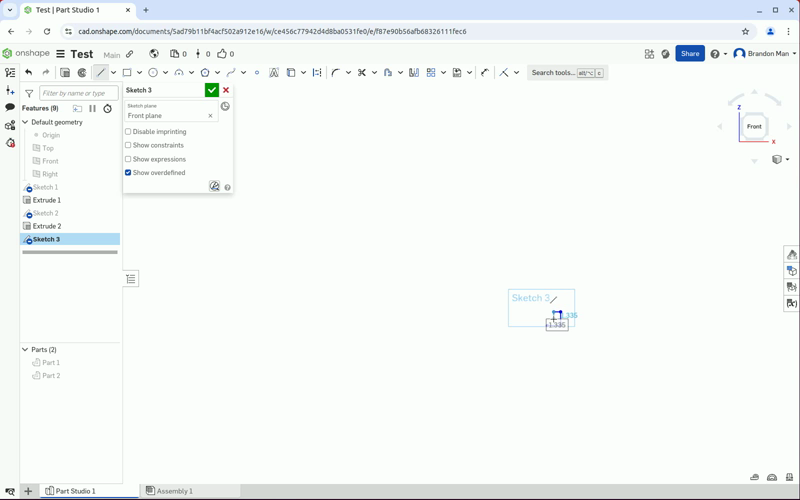
scroll(6)
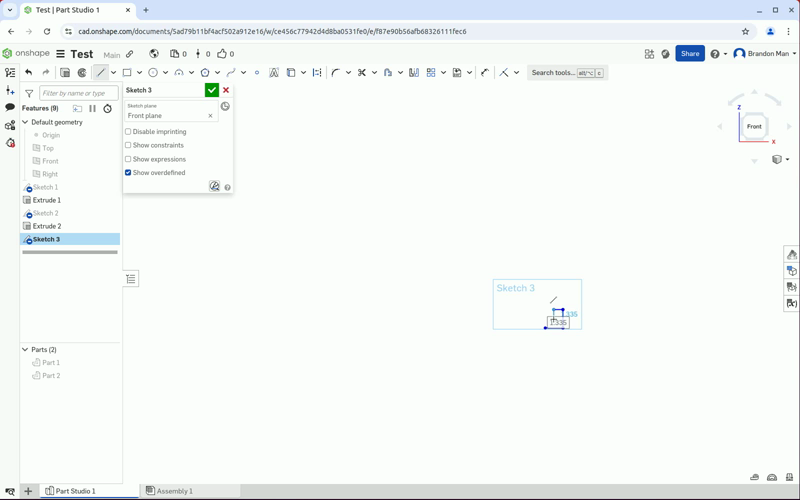
scroll(6)
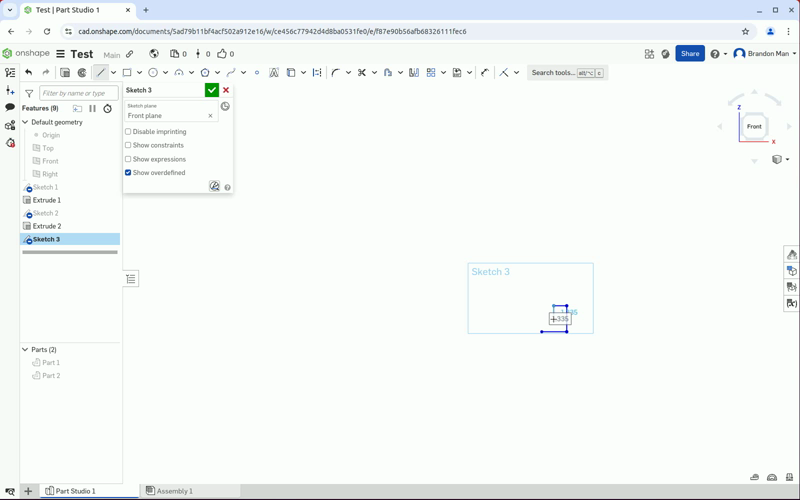
scroll(6)
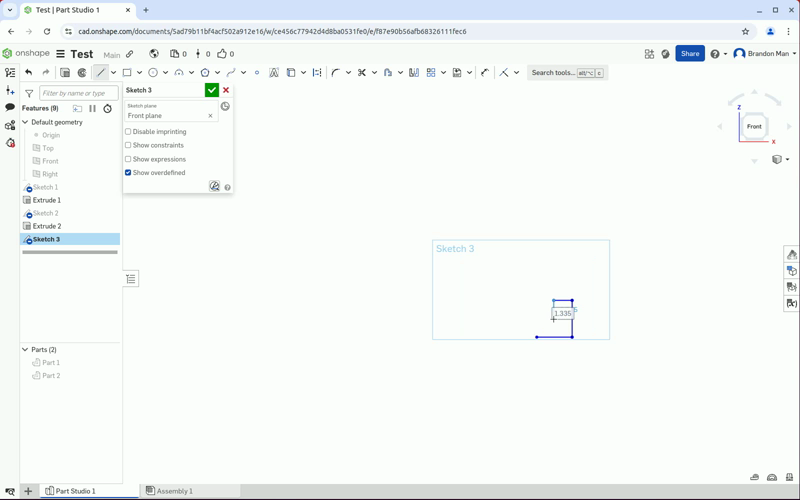
scroll(6)
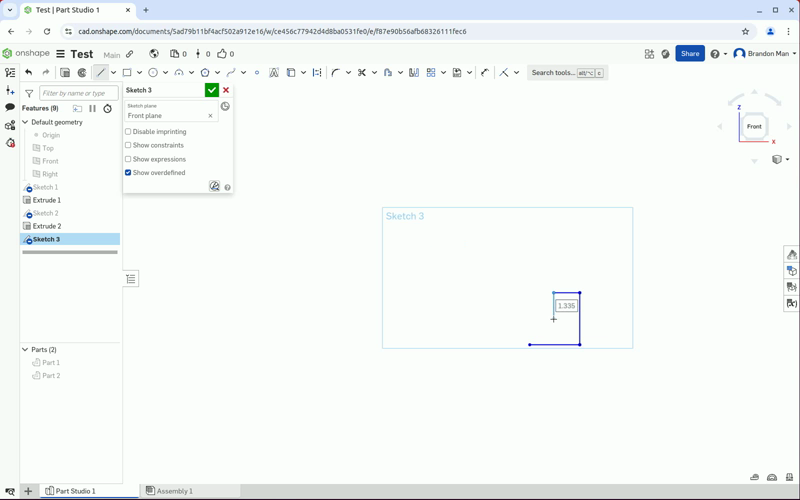
scroll(6)
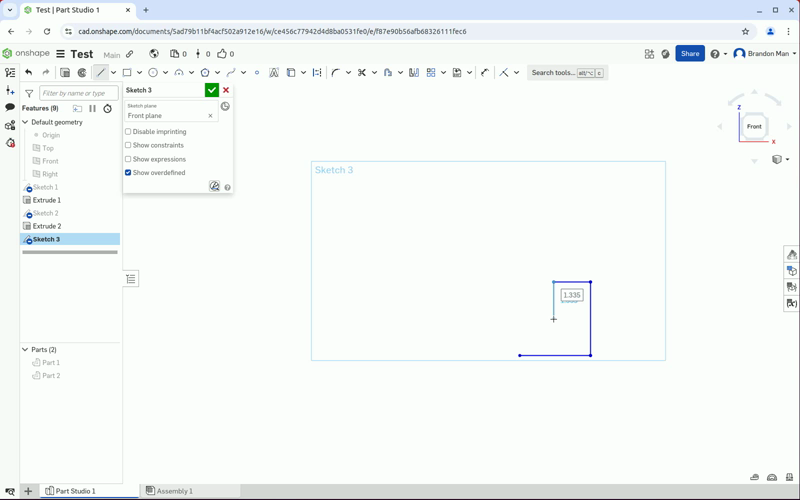
scroll(6)
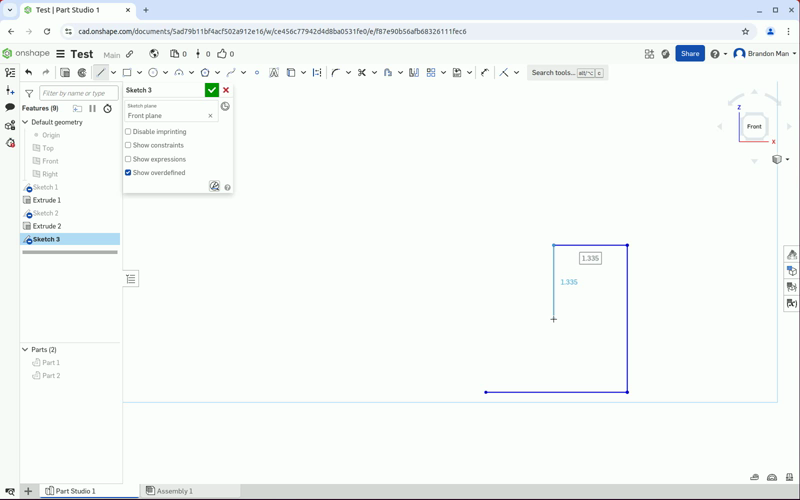
click(553, 318)
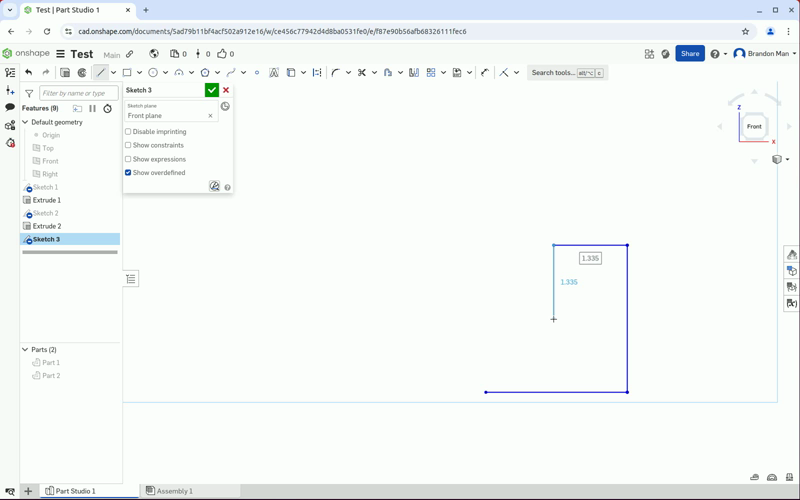
scroll(-6)
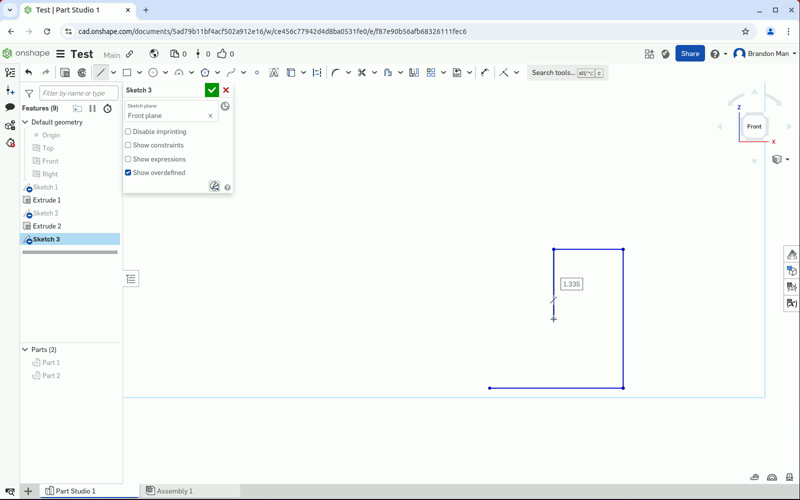
scroll(-6)
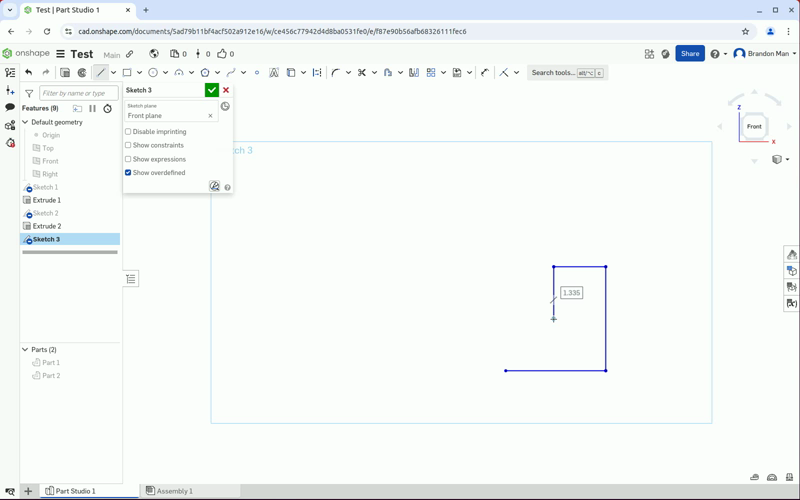
scroll(-6)
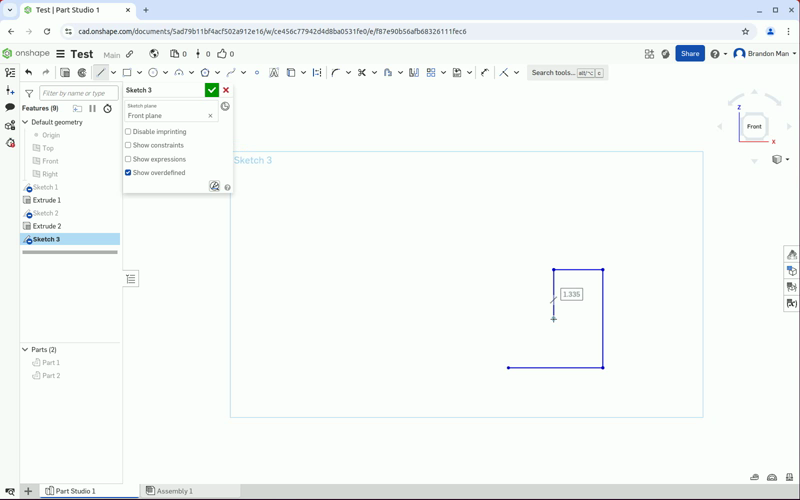
scroll(-6)
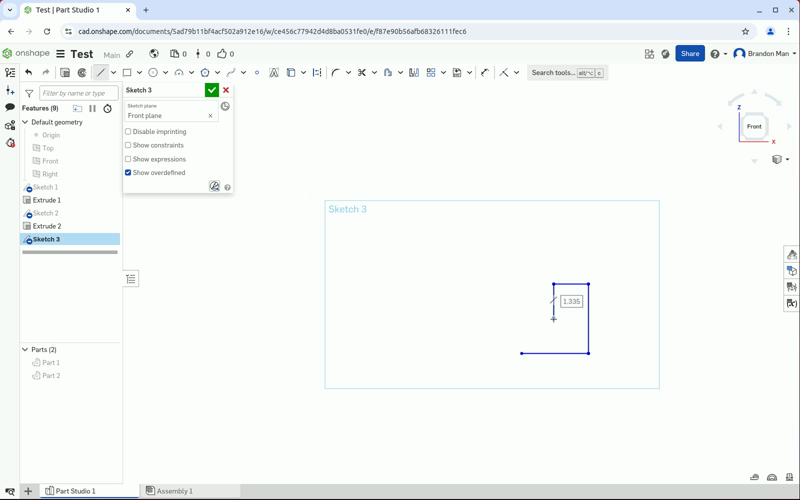
scroll(-6)
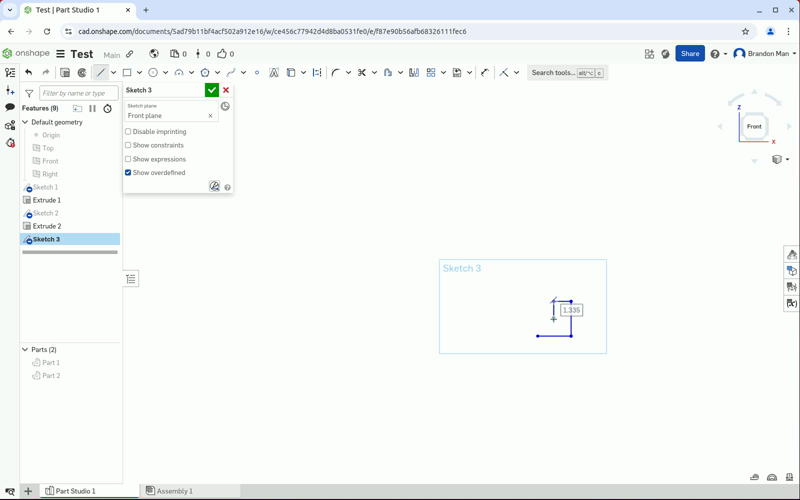
scroll(-6)
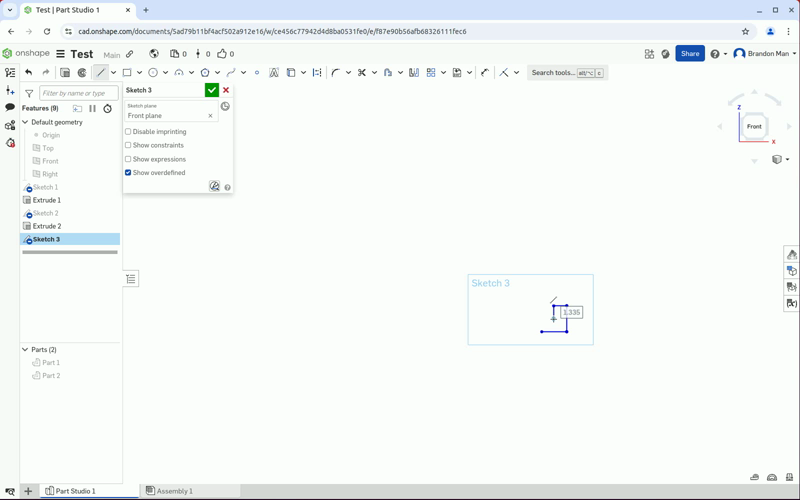
scroll(-6)
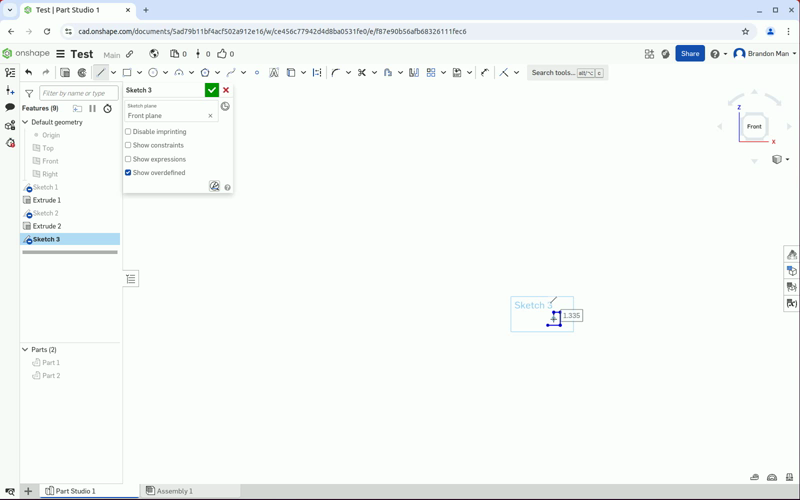
key_up(shift)
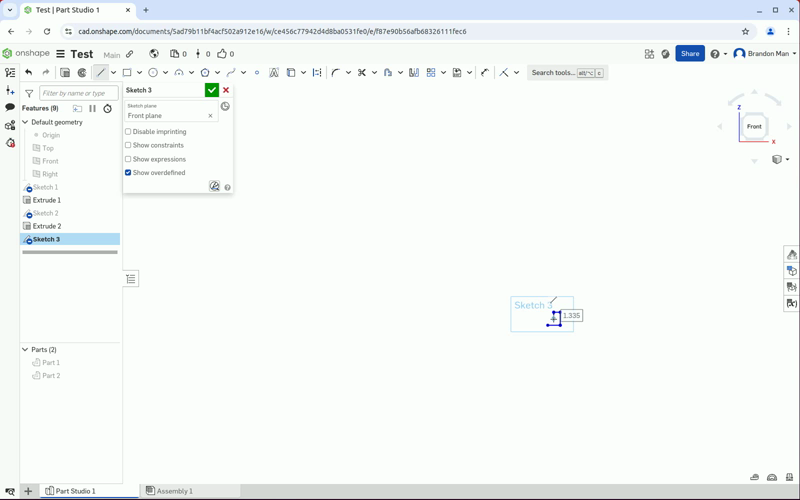
key_down(shift)
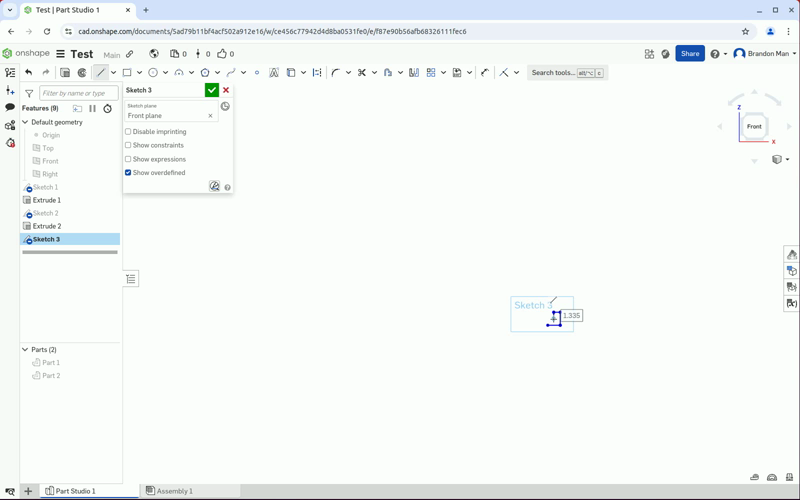
mouse_move(583, 318)
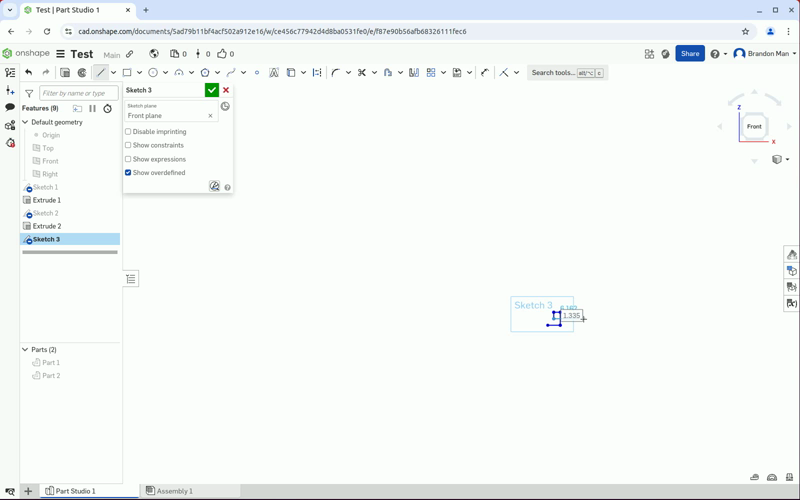
mouse_move(547, 318)
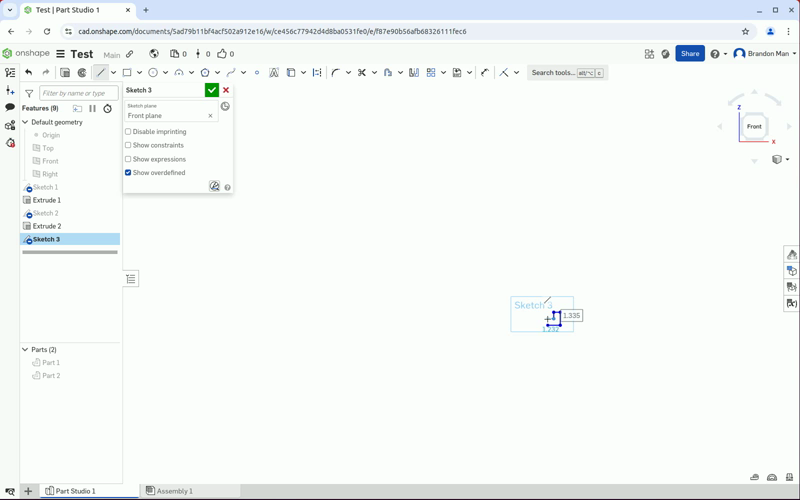
scroll(6)
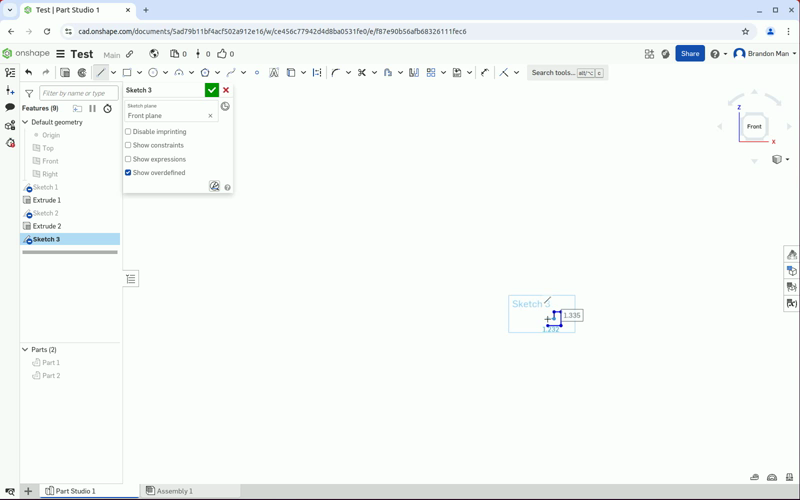
scroll(6)
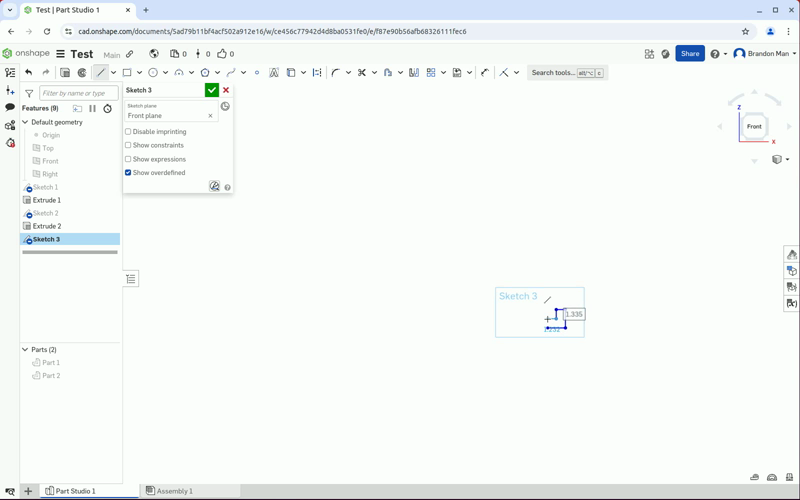
scroll(6)
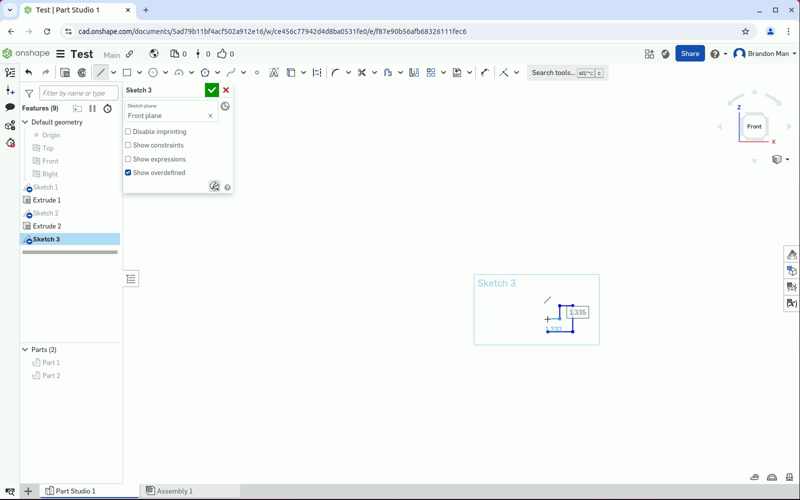
scroll(6)
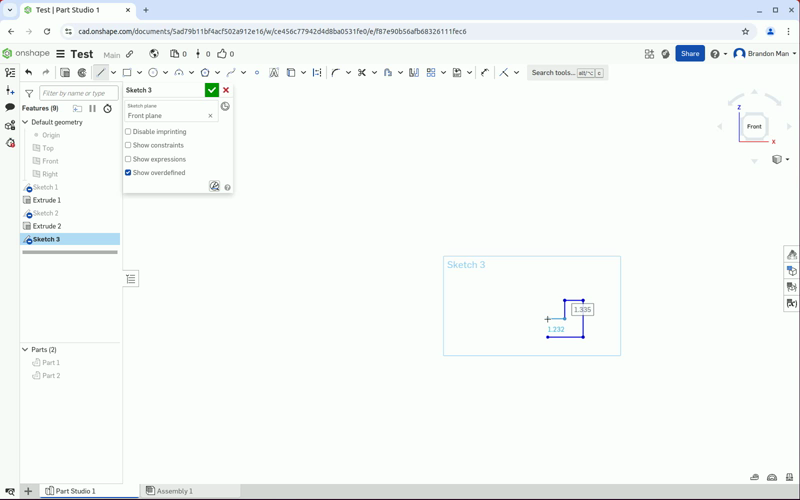
scroll(6)
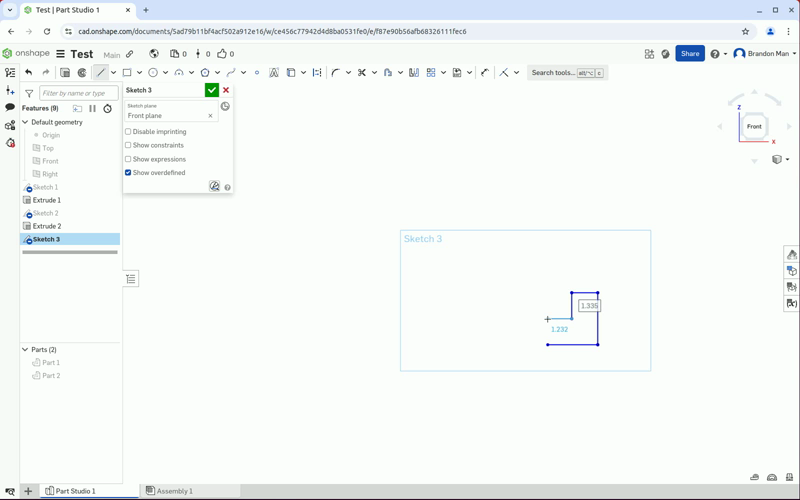
scroll(6)
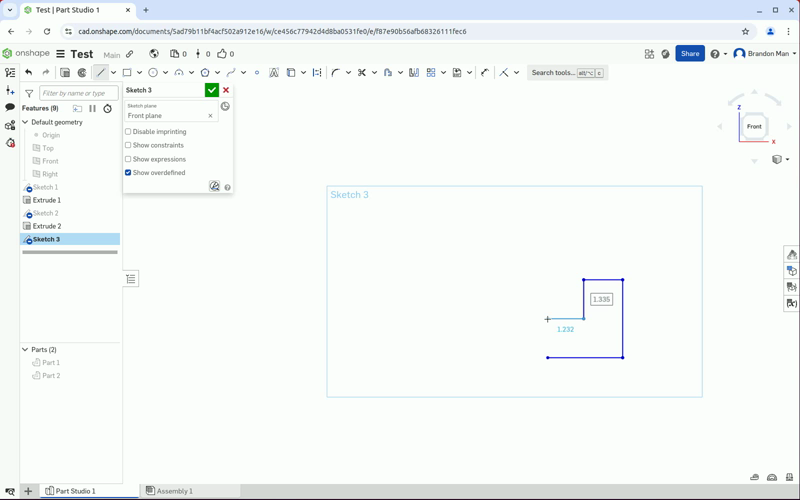
scroll(6)
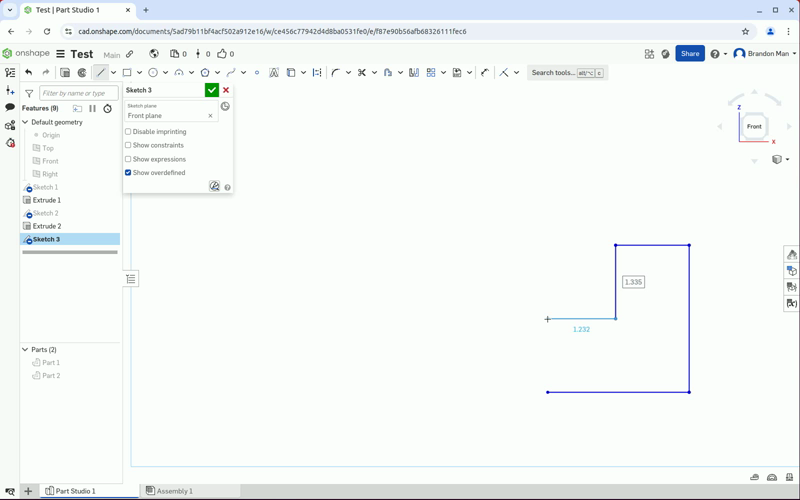
click(547, 318)
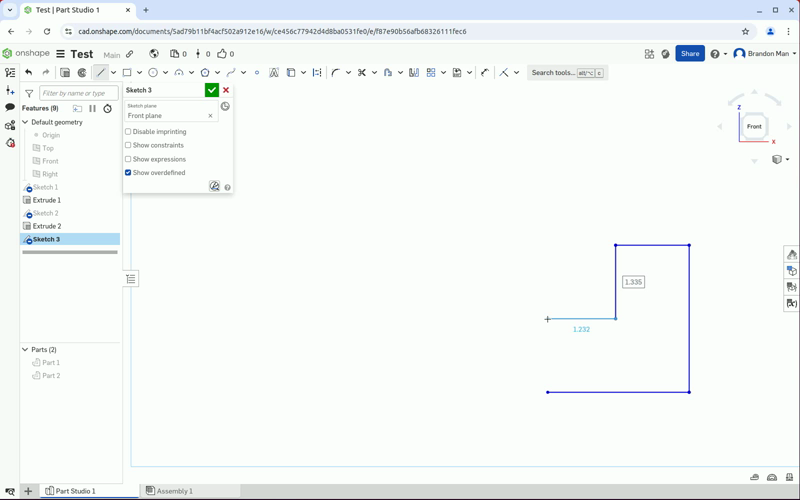
scroll(-6)
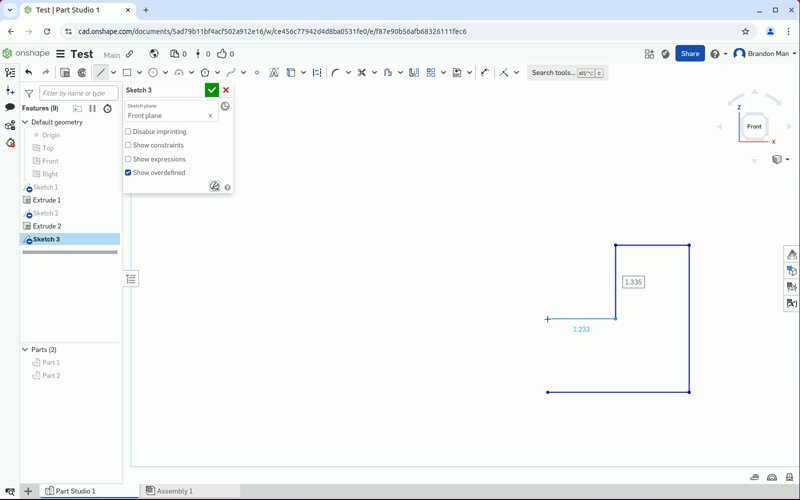
scroll(-6)
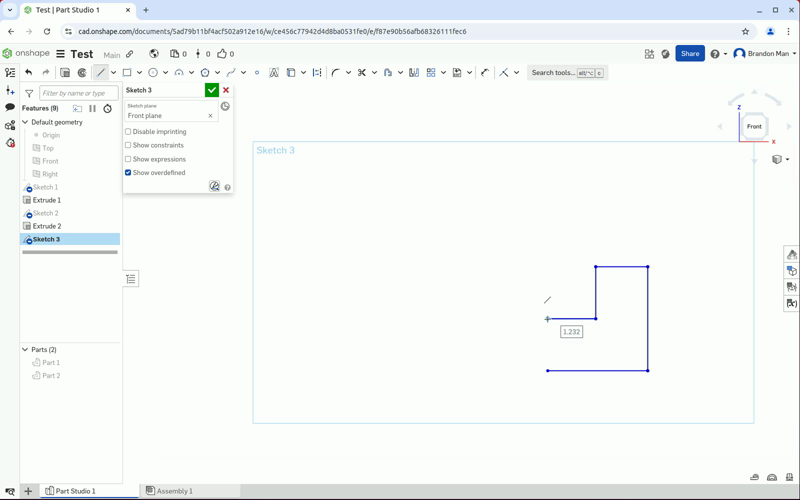
scroll(-6)
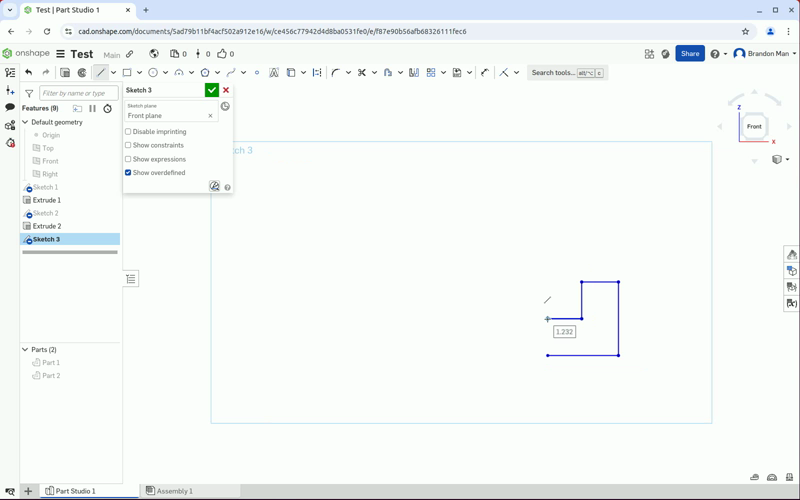
scroll(-6)
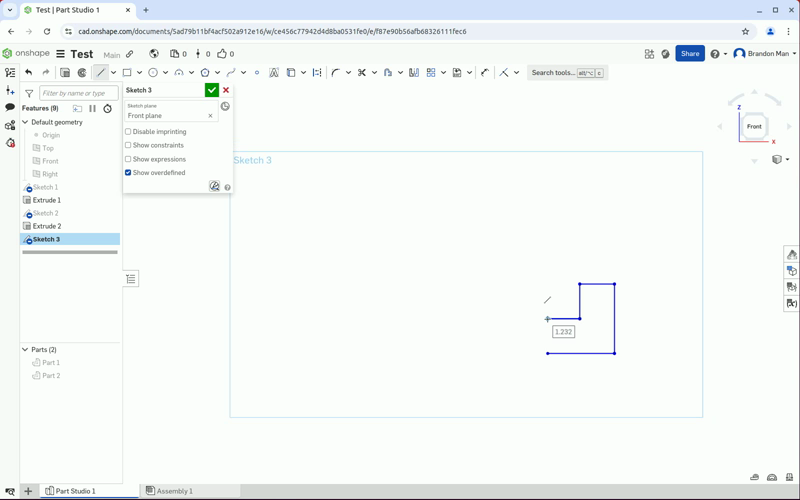
scroll(-6)
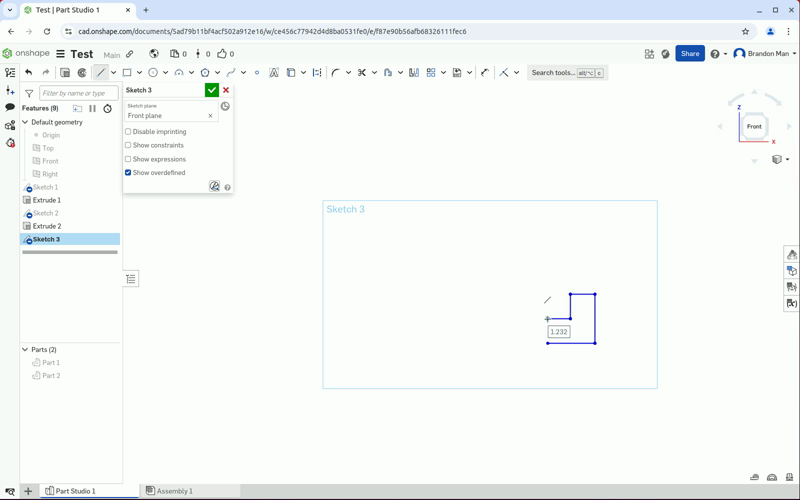
scroll(-6)
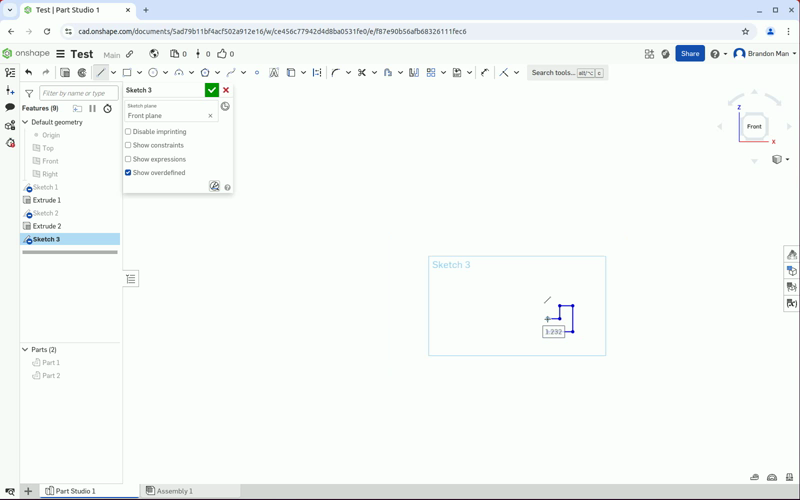
scroll(-6)
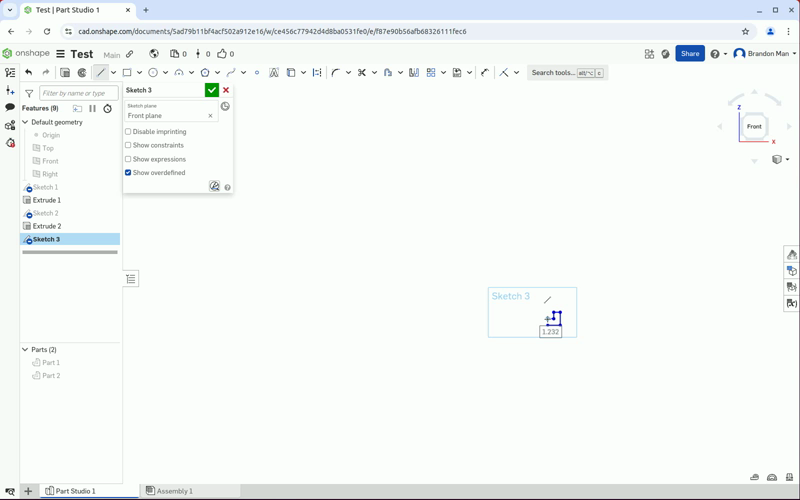
key_up(shift)
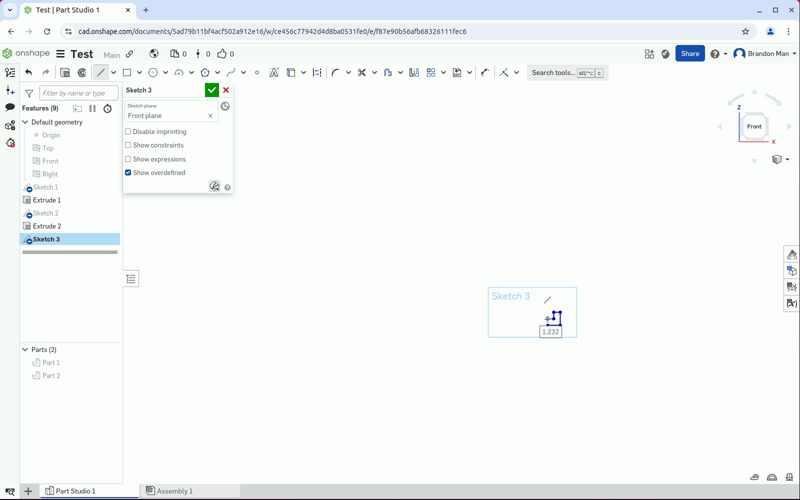
mouse_move(577, 318)
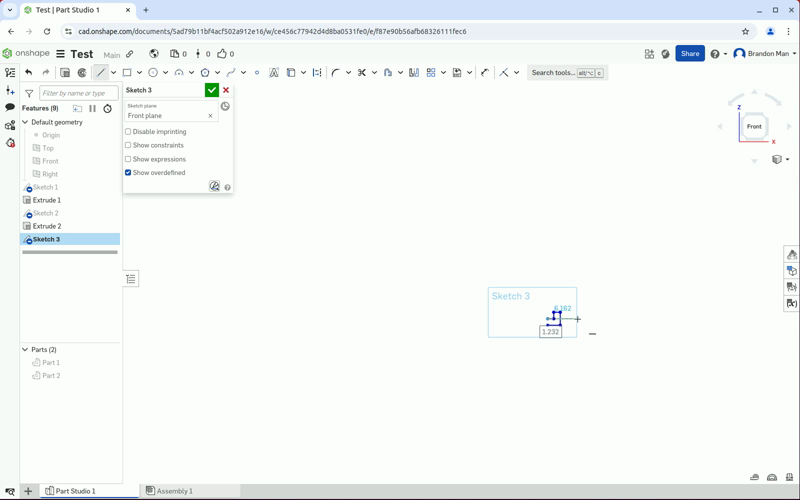
key_down(shift)
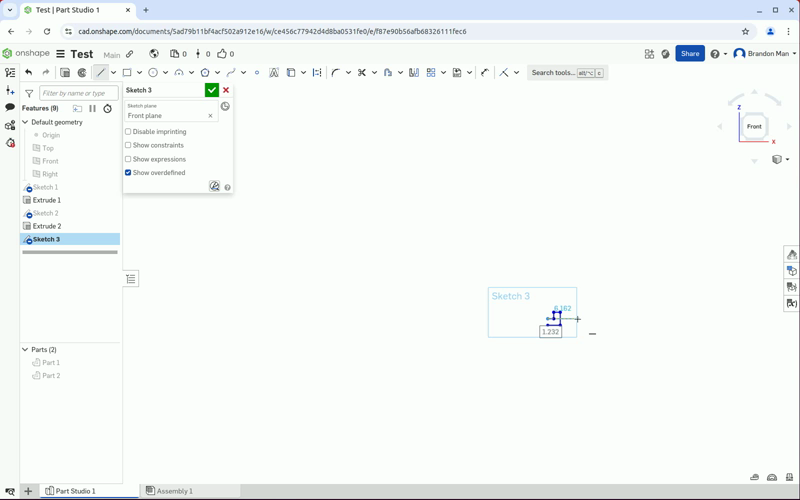
mouse_move(547, 325)
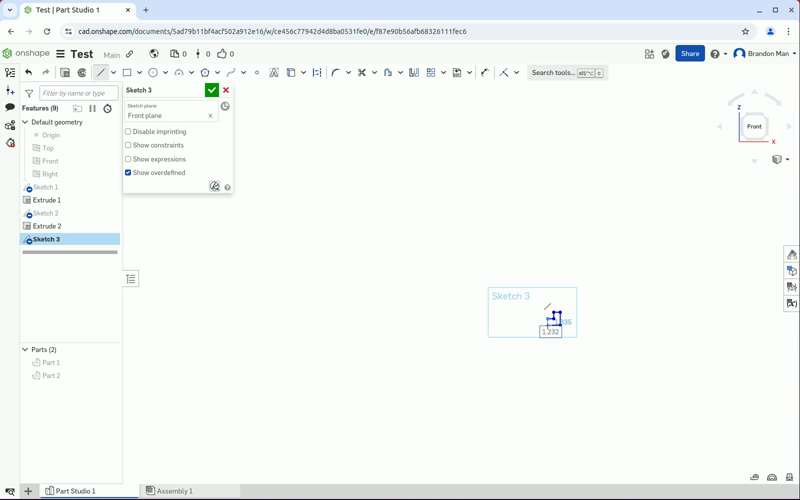
scroll(6)
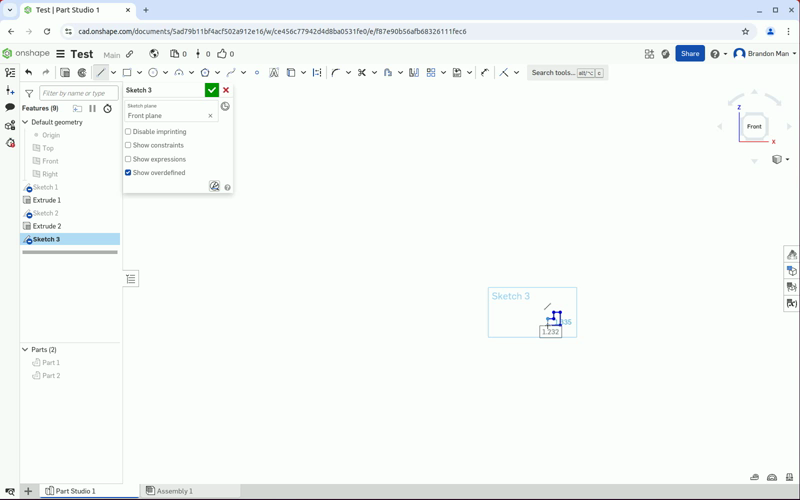
scroll(6)
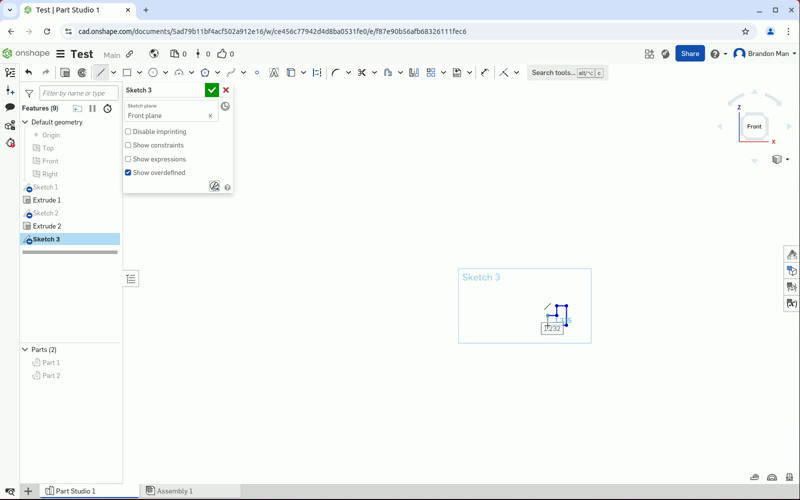
scroll(6)
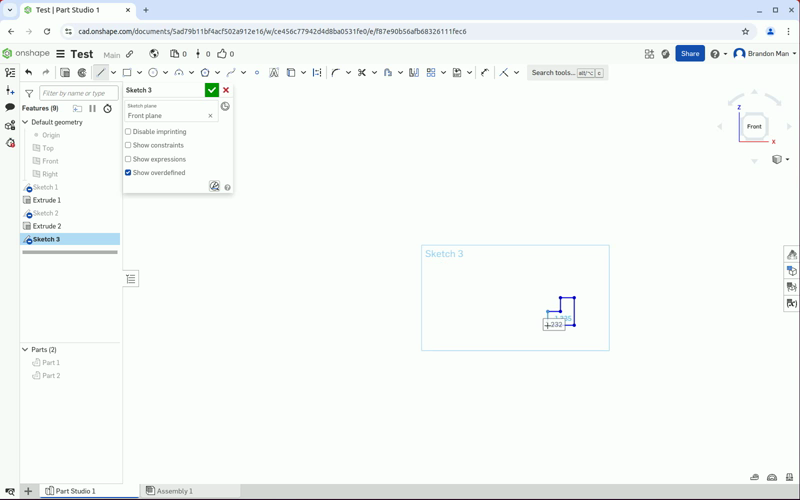
scroll(6)
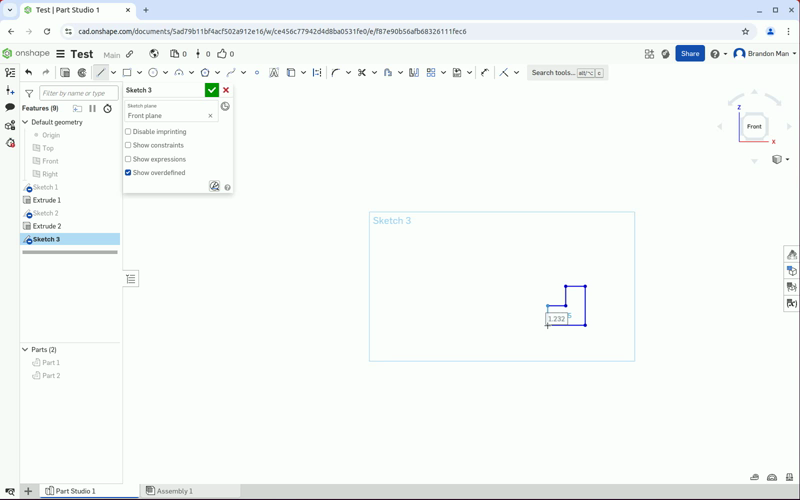
scroll(6)
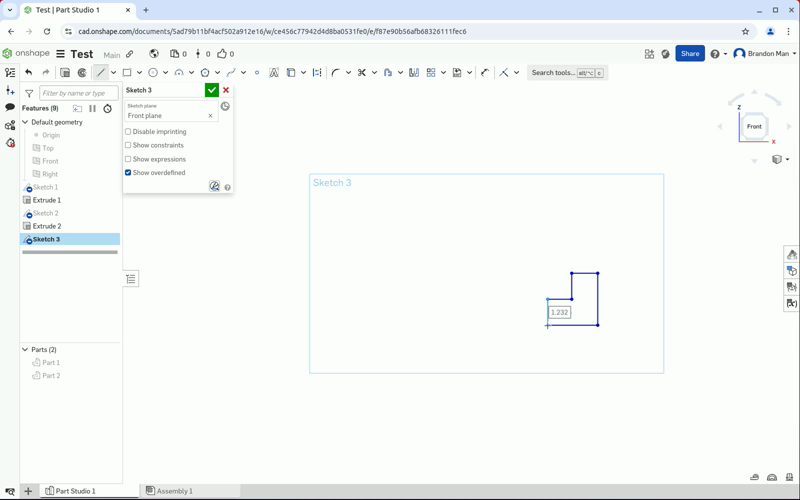
scroll(6)
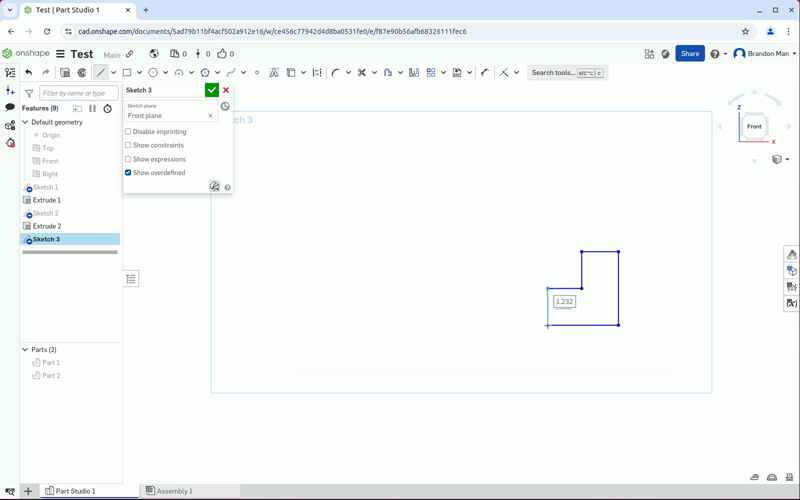
scroll(6)
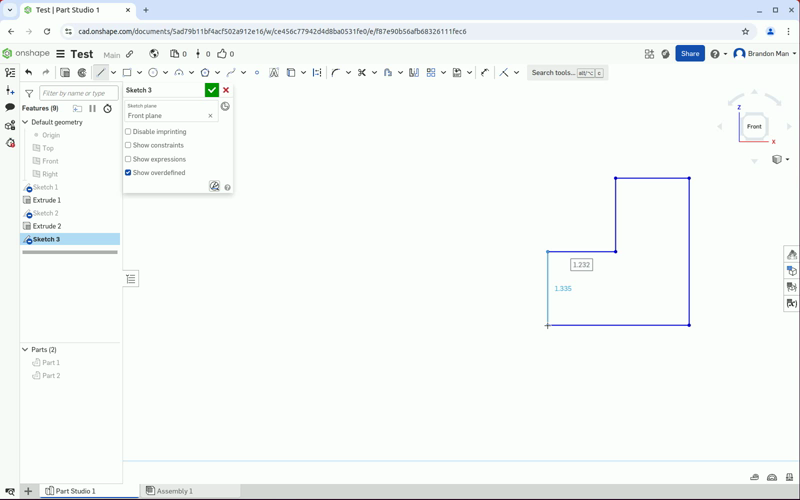
key_up(shift)
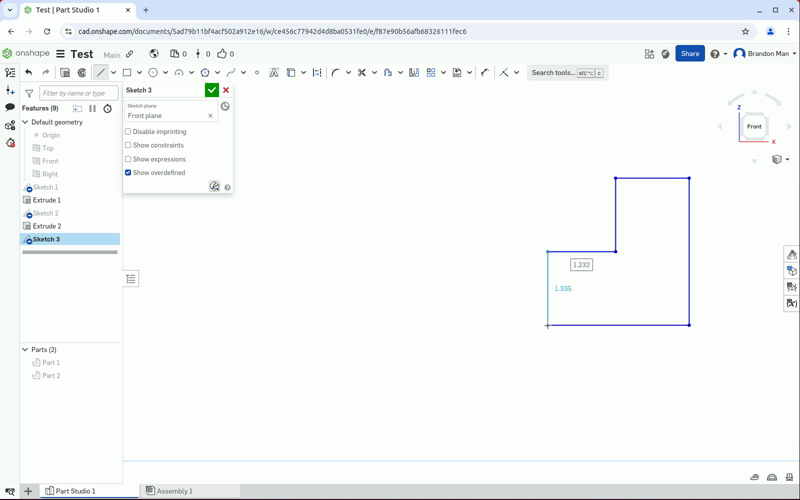
click(547, 325)
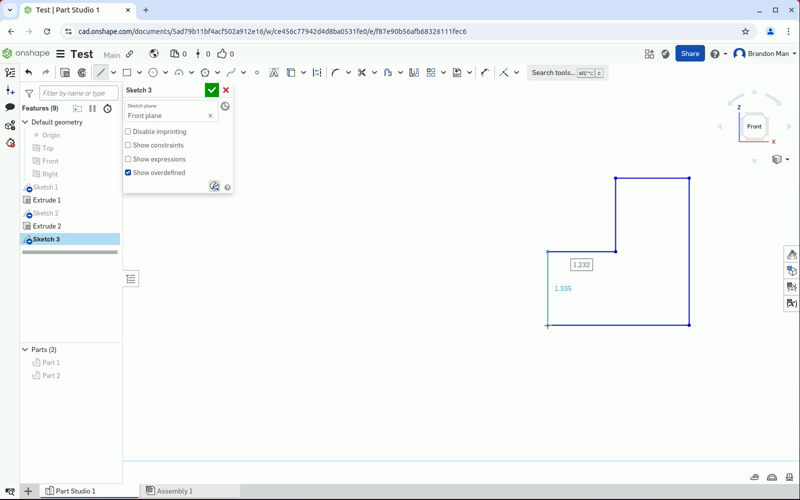
scroll(-6)
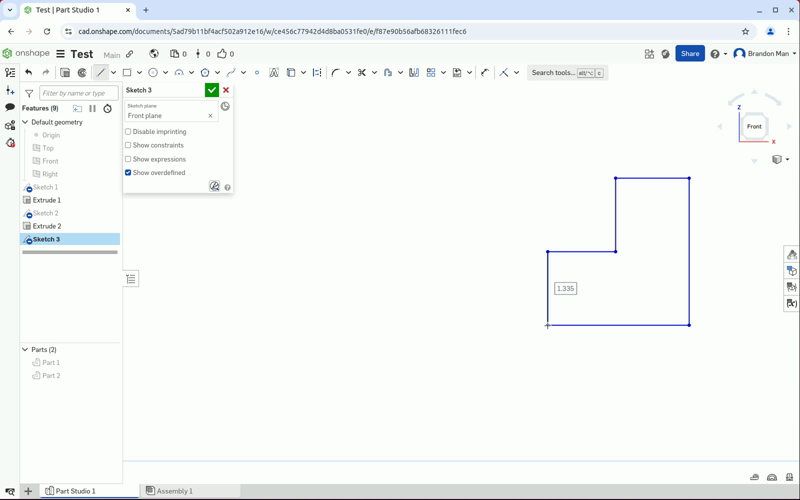
scroll(-6)
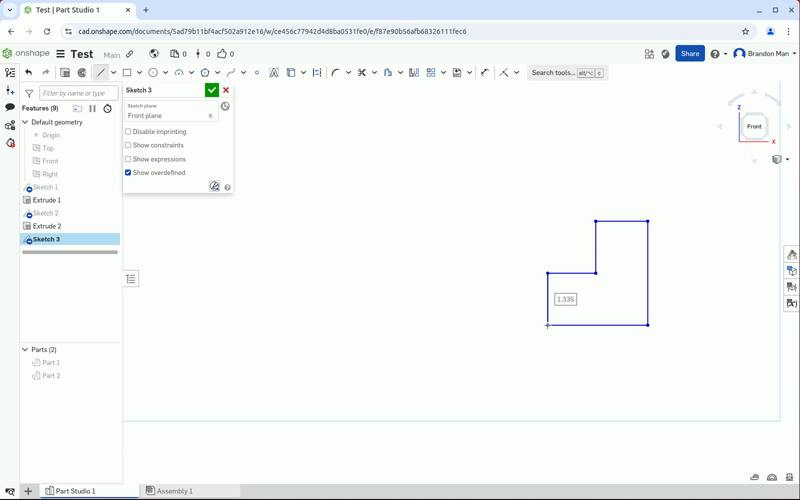
scroll(-6)
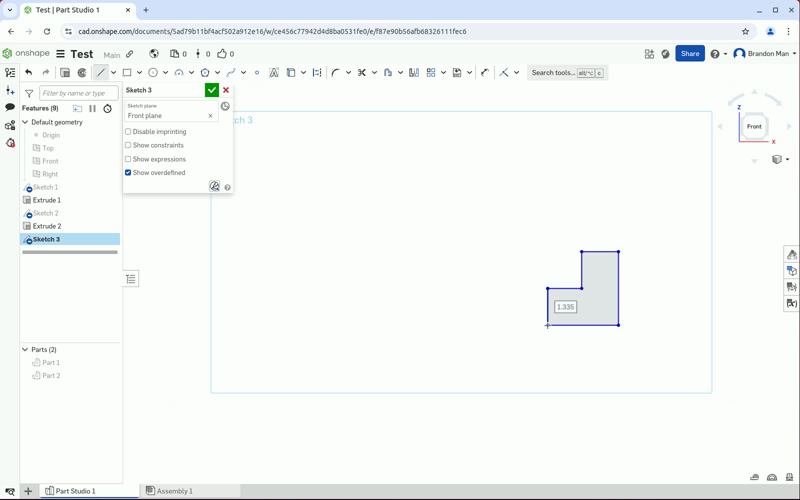
scroll(-6)
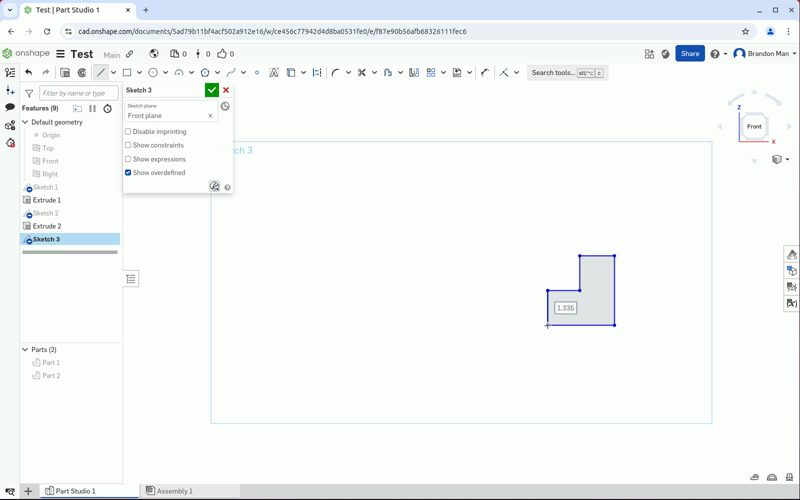
scroll(-6)
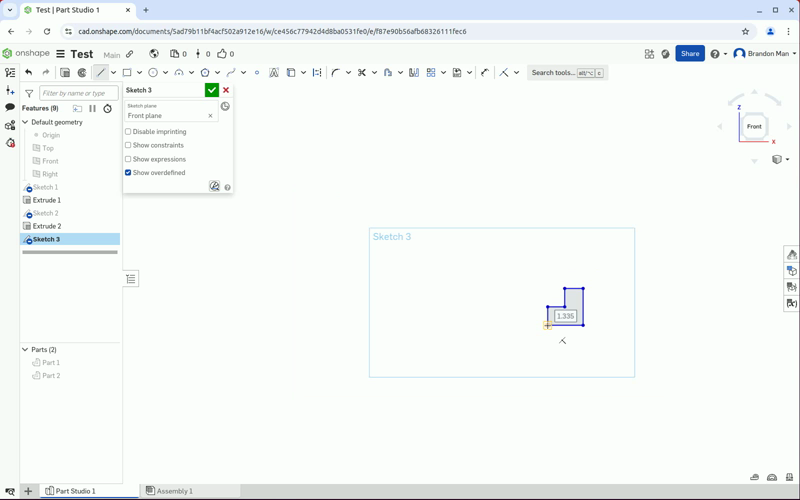
scroll(-6)
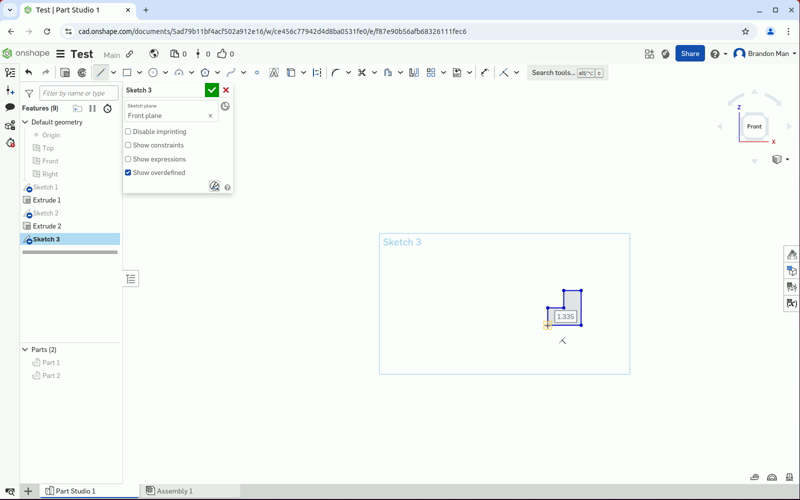
scroll(-6)
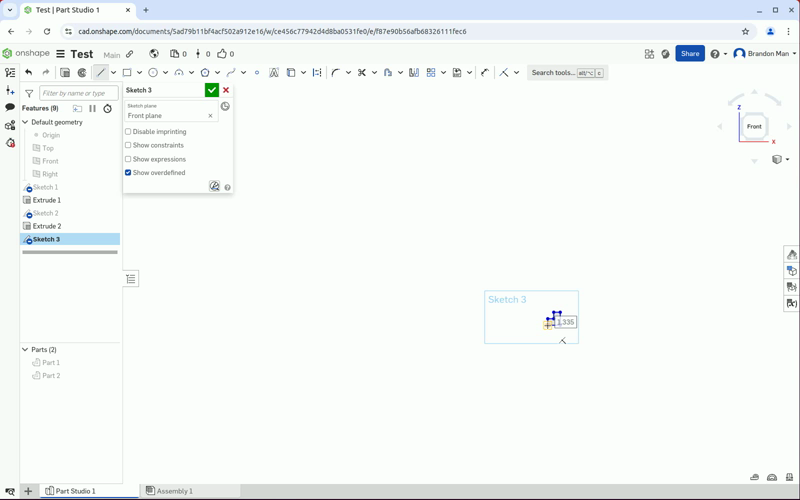
key(esc)
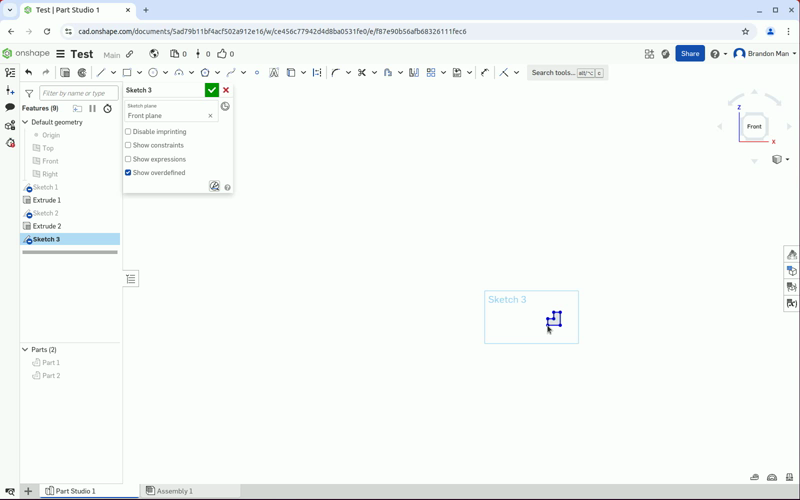
mouse_move(558, 312)
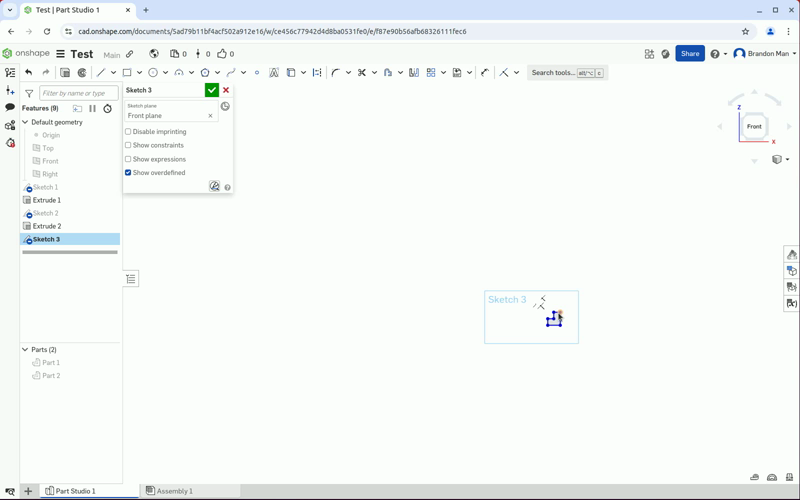
scroll(6)
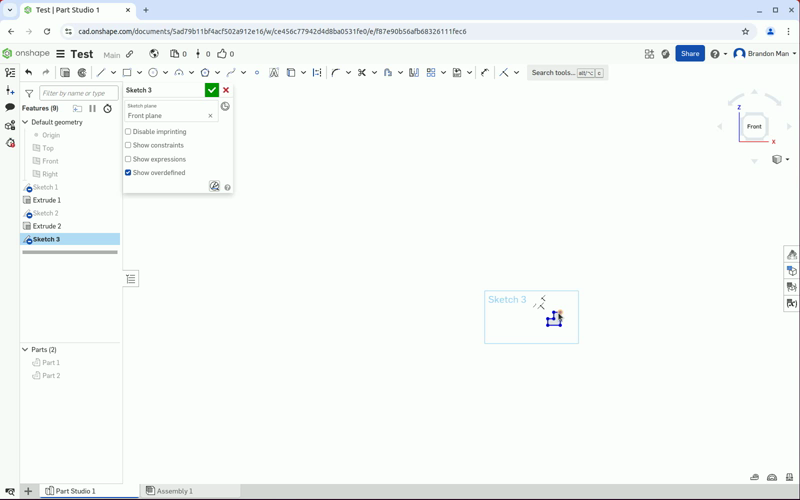
scroll(6)
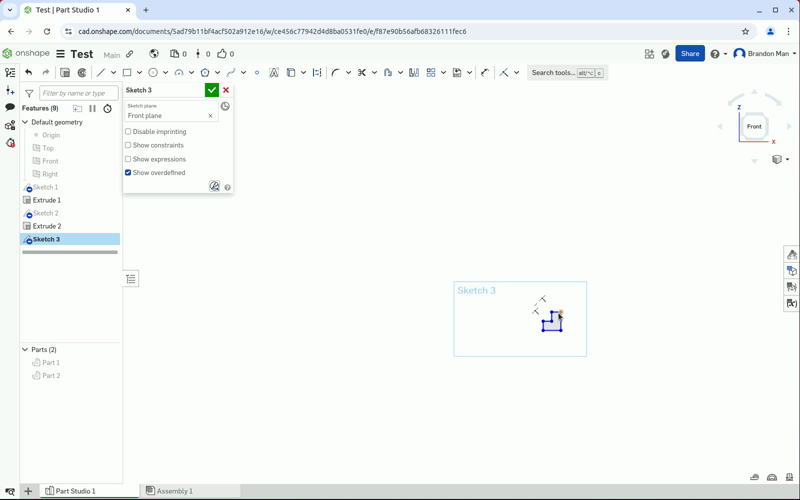
scroll(6)
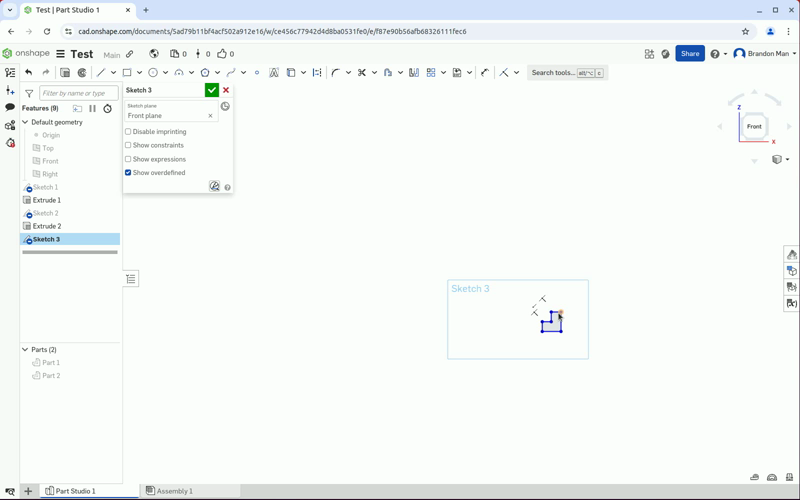
scroll(6)
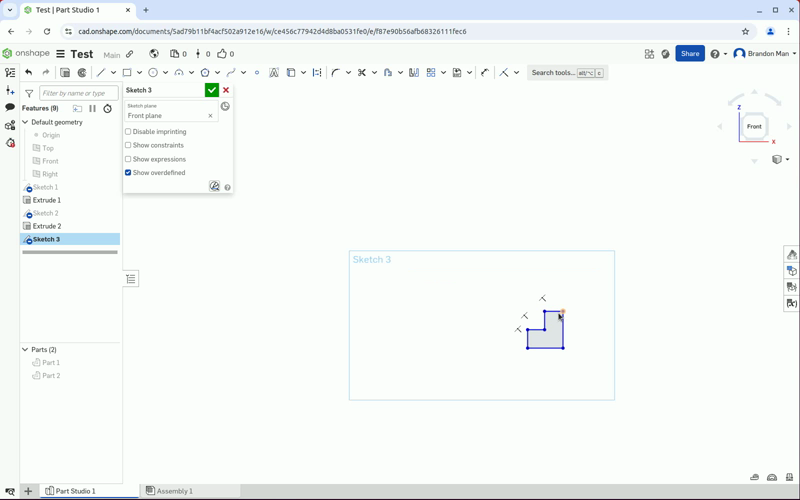
scroll(6)
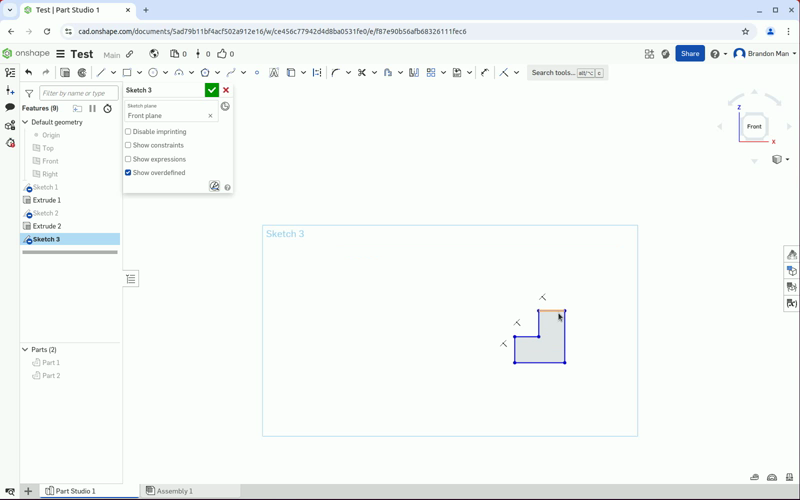
scroll(6)
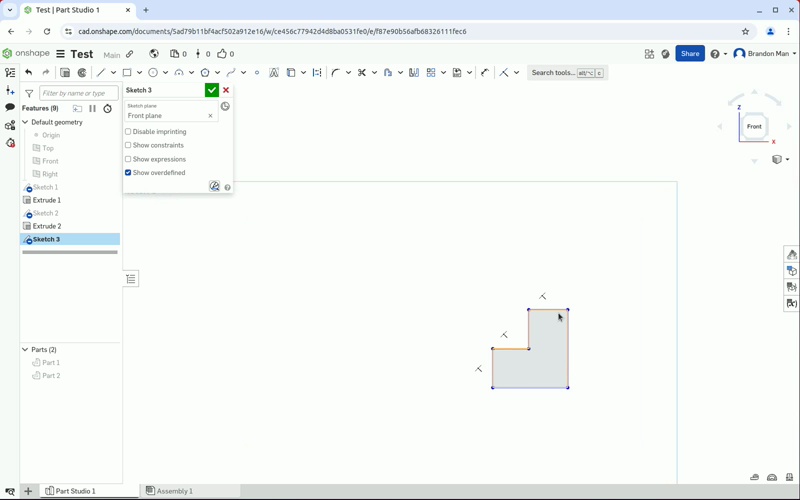
scroll(6)
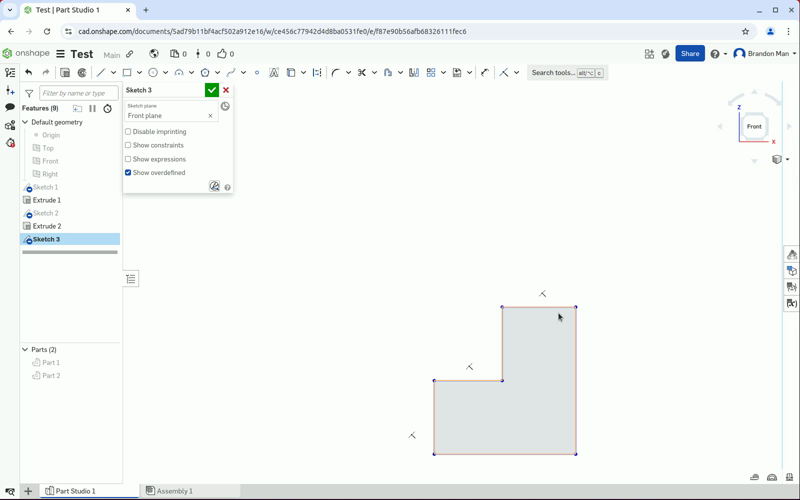
click(558, 312)
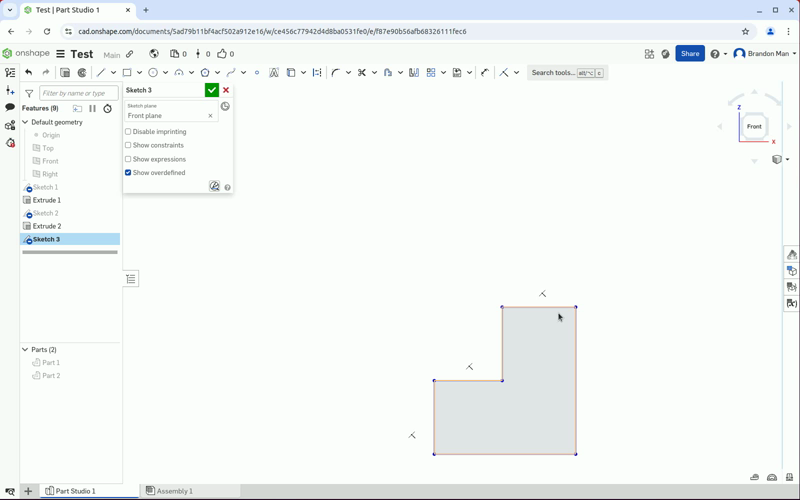
scroll(-6)
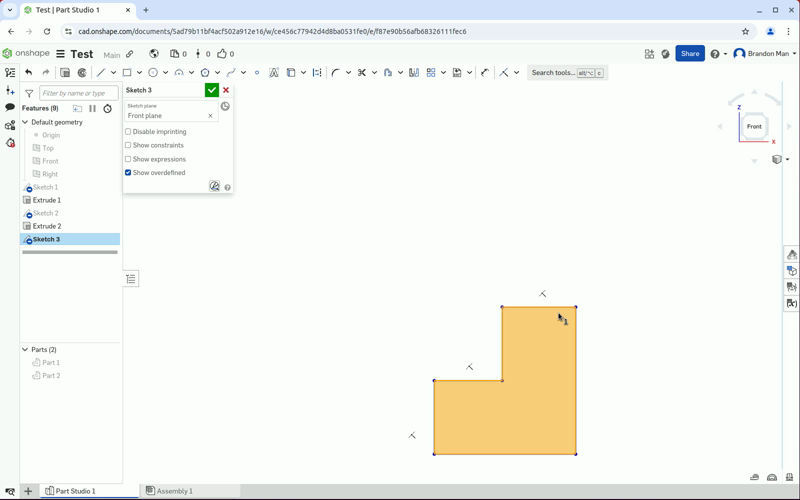
scroll(-6)
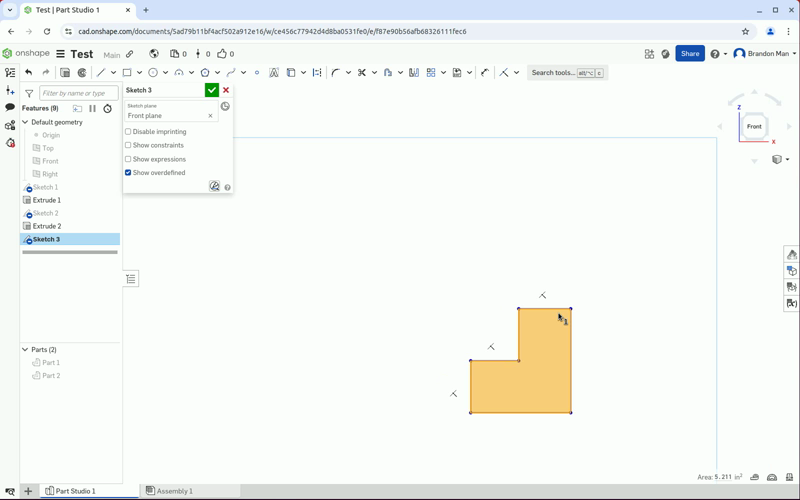
scroll(-6)
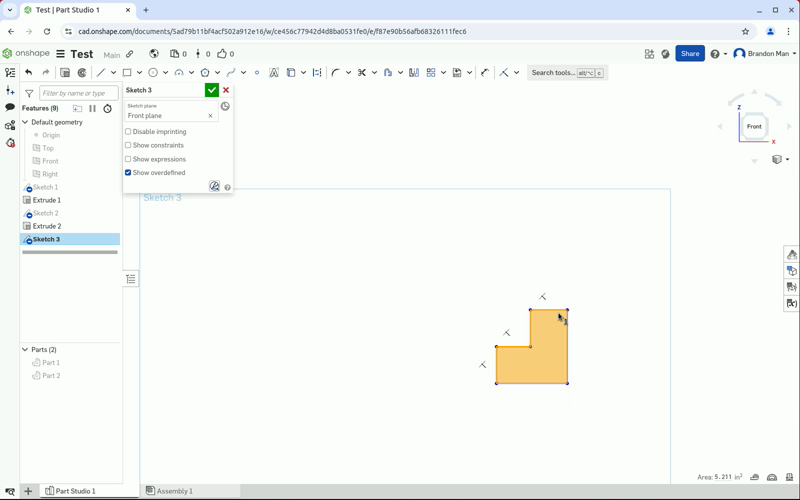
scroll(-6)
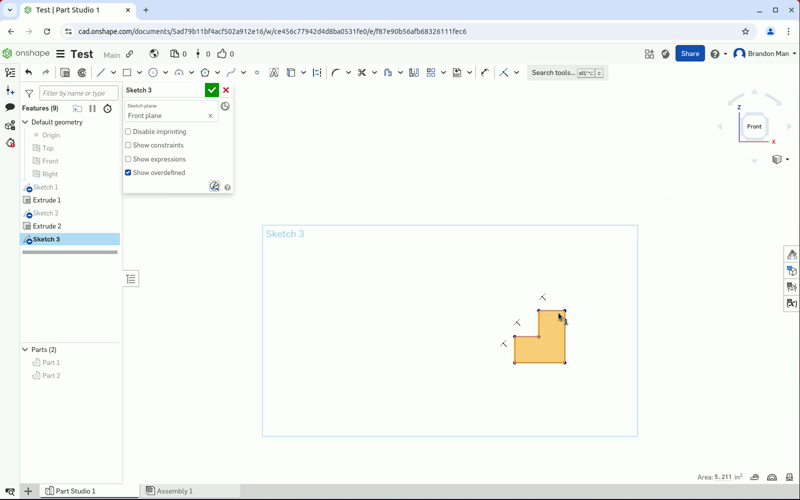
scroll(-6)
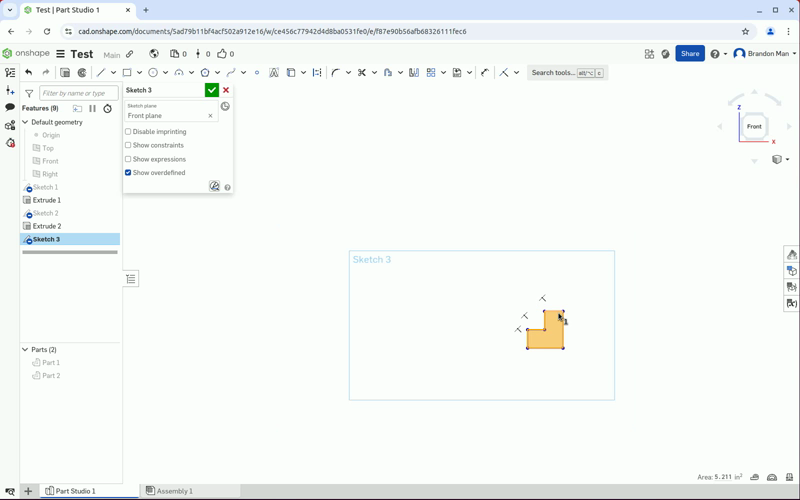
scroll(-6)
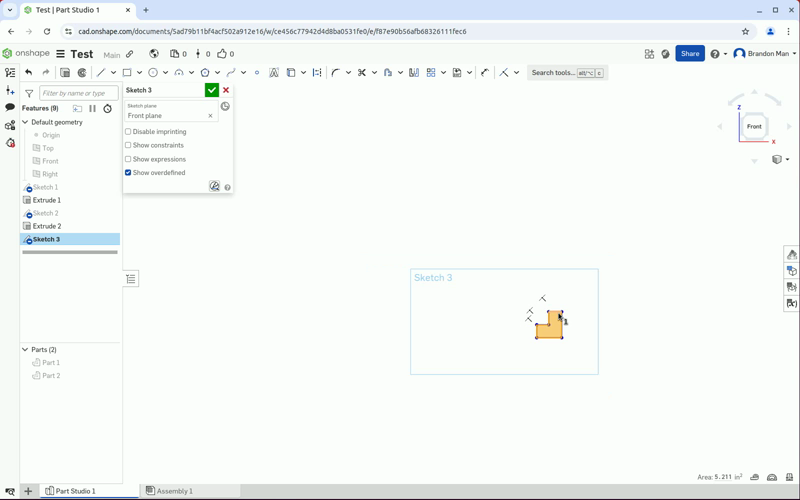
scroll(-6)
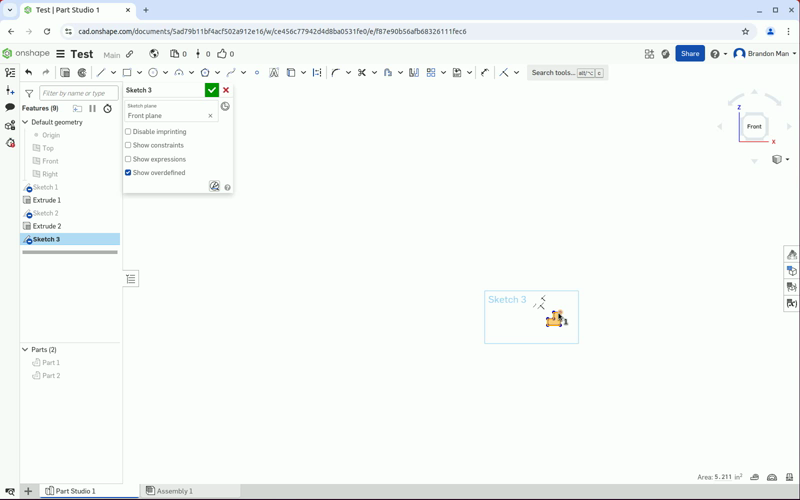
mouse_move(73, 352)
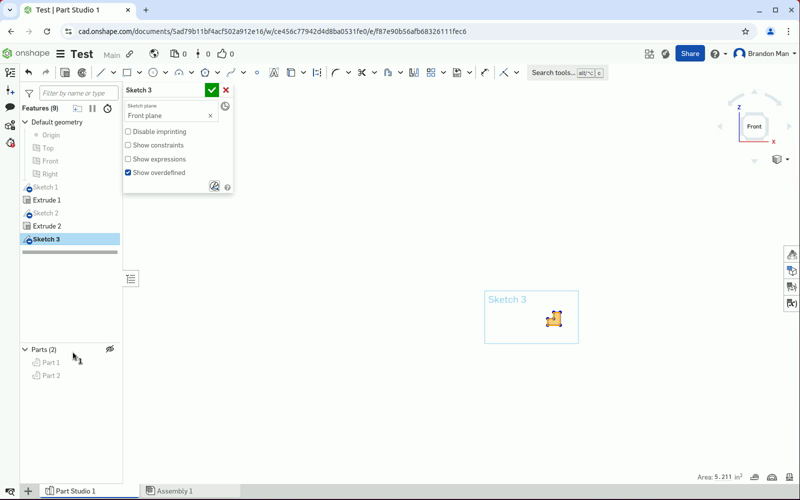
key(shift+y)
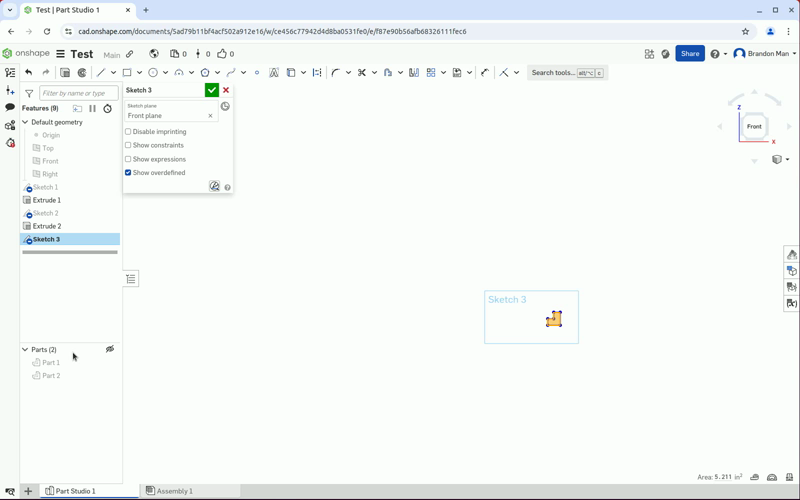
key(shift+e)
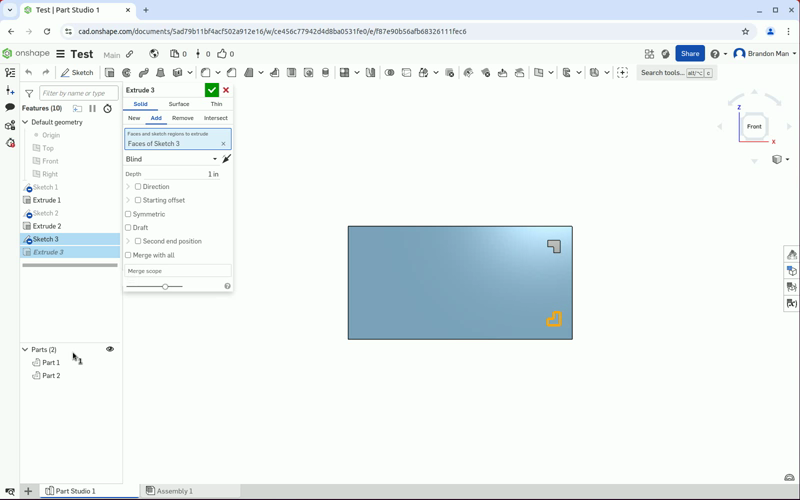
mouse_move(143, 106)
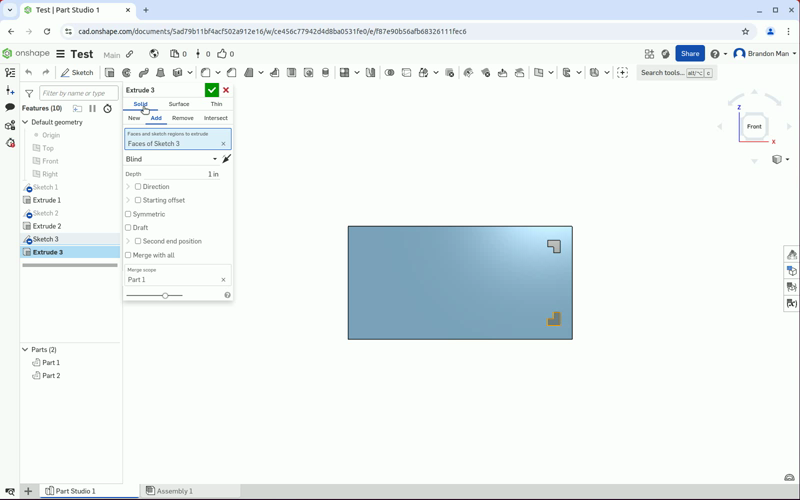
click(143, 106)
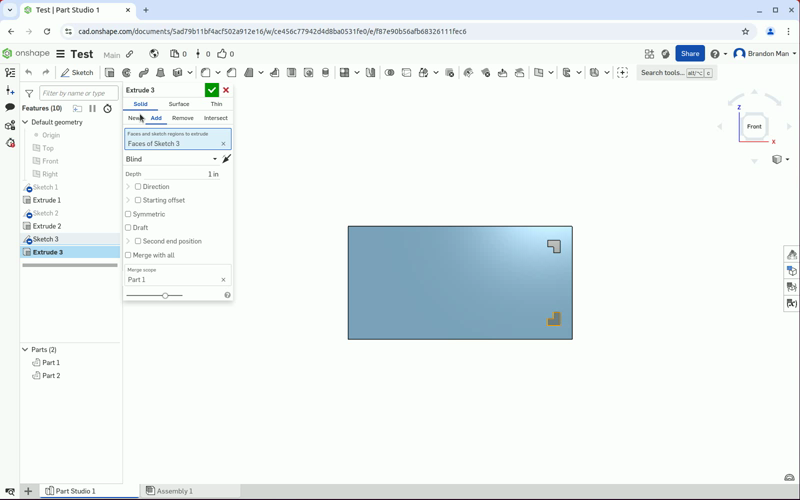
mouse_move(137, 120)
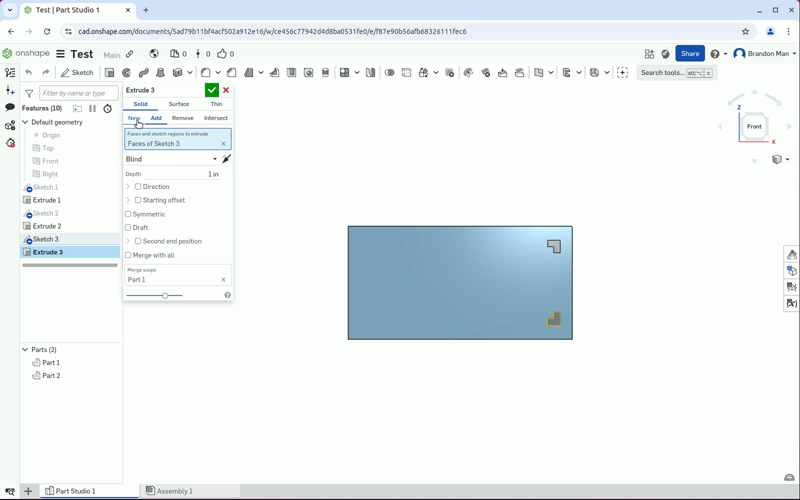
click(137, 120)
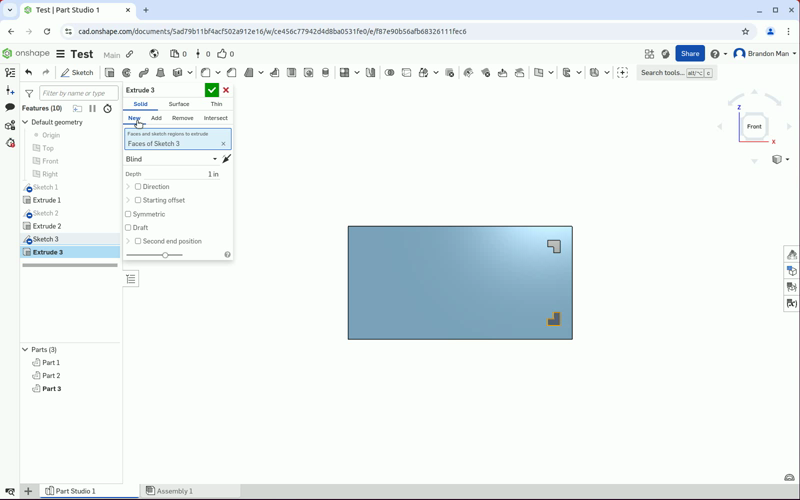
key(tab, 4)
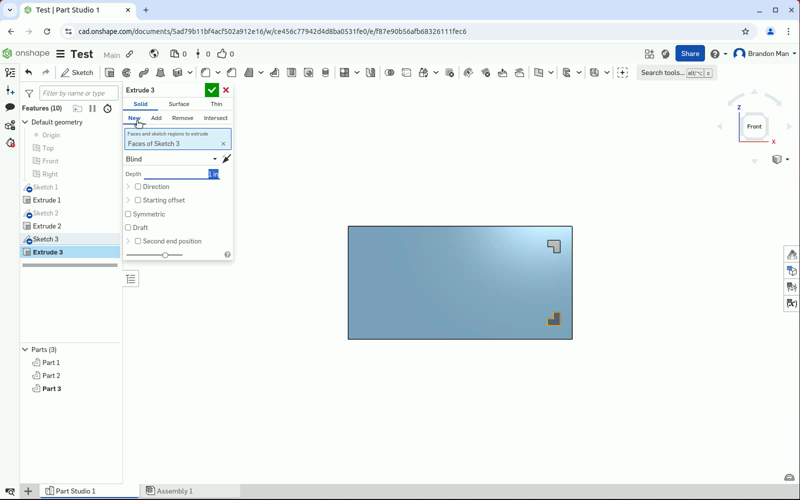
text(1.926)
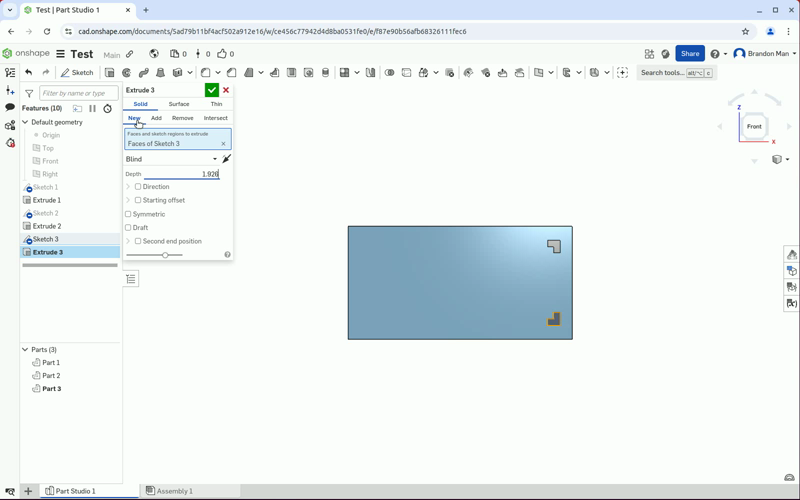
key(enter)
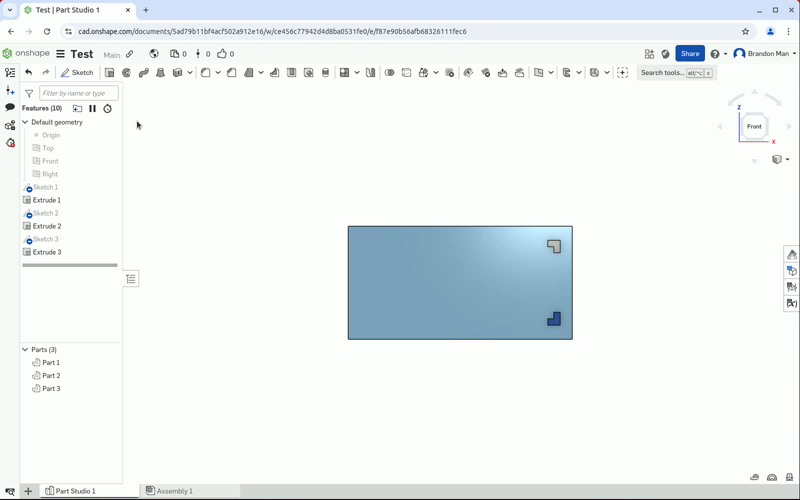
key(shift+h)
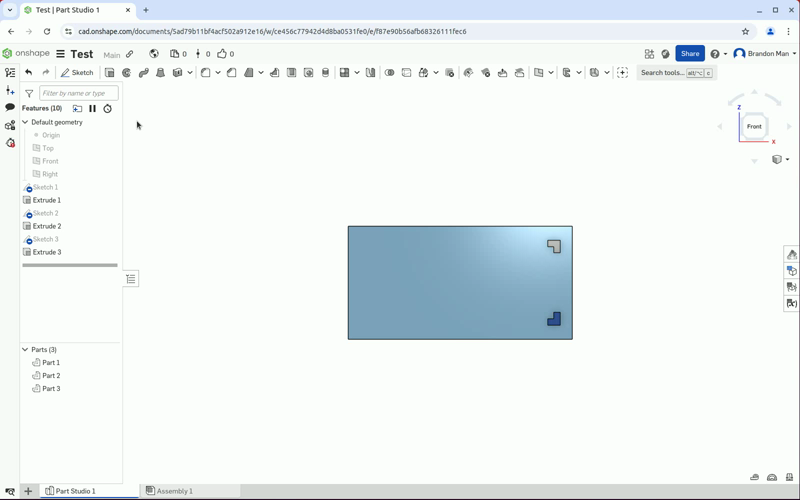
key(shift+h)
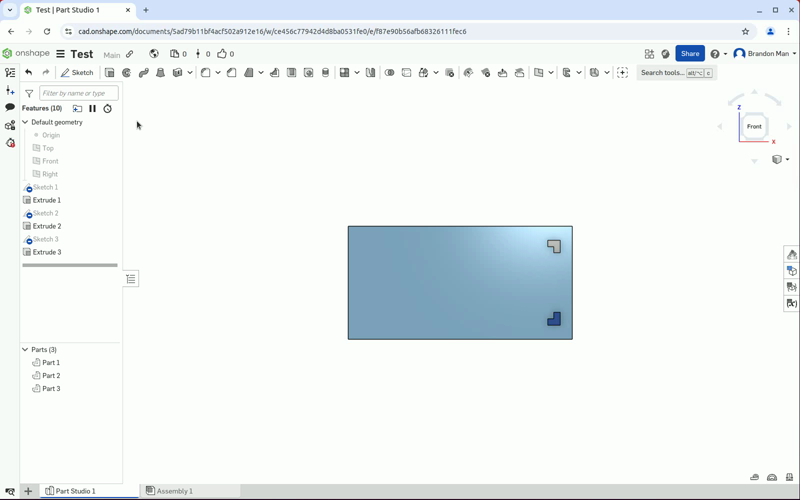
mouse_move(73, 189)
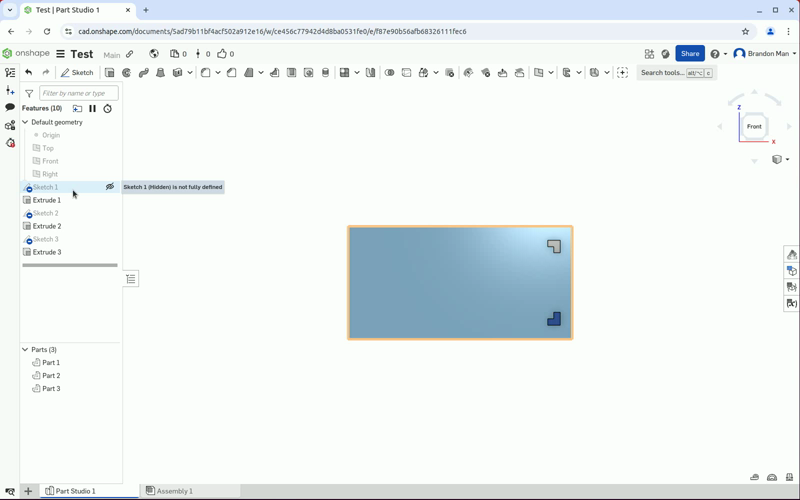
click(73, 189)
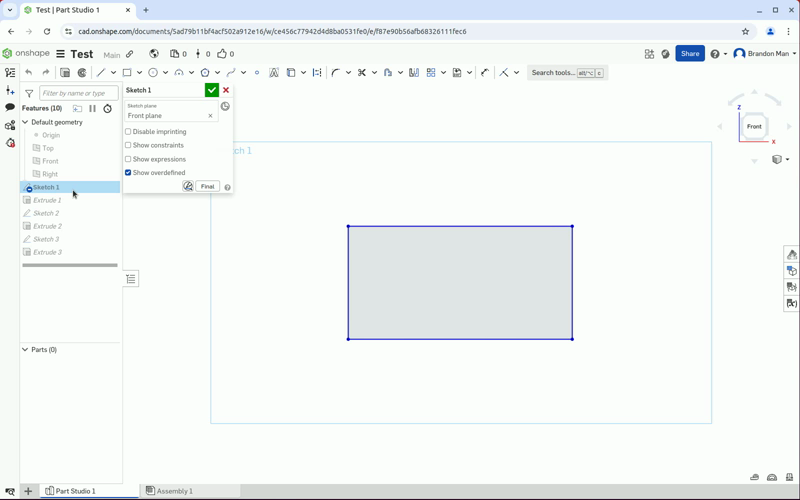
mouse_move(229, 92)
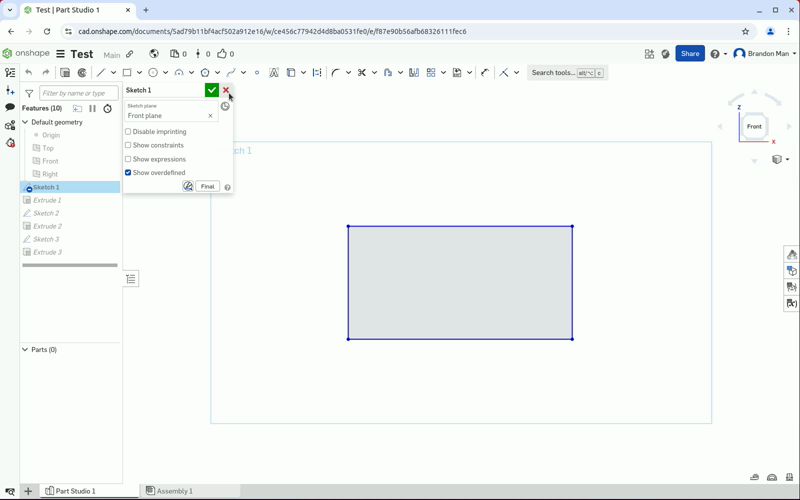
click(229, 92)
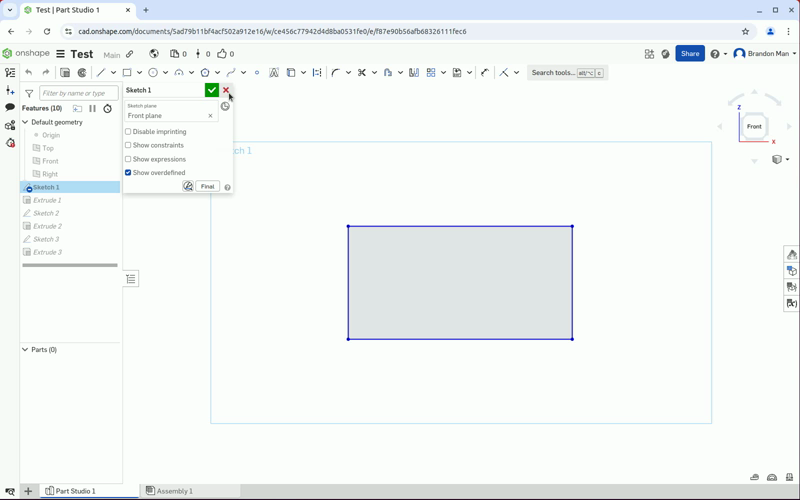
key(shift+s)
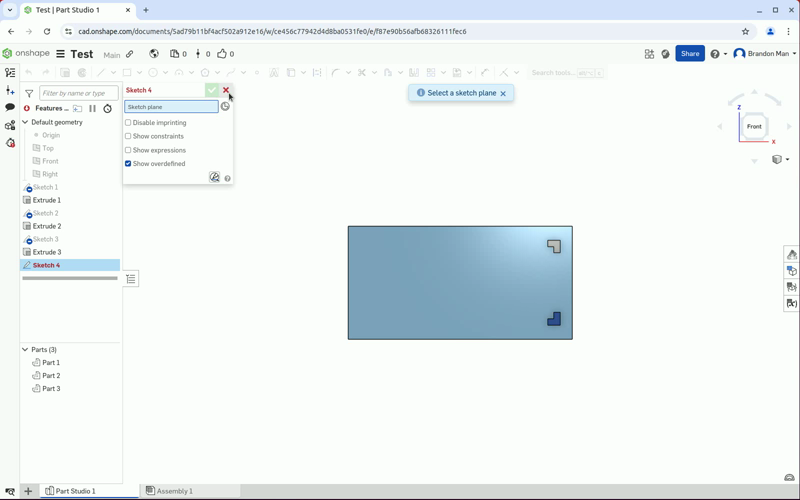
mouse_move(73, 163)
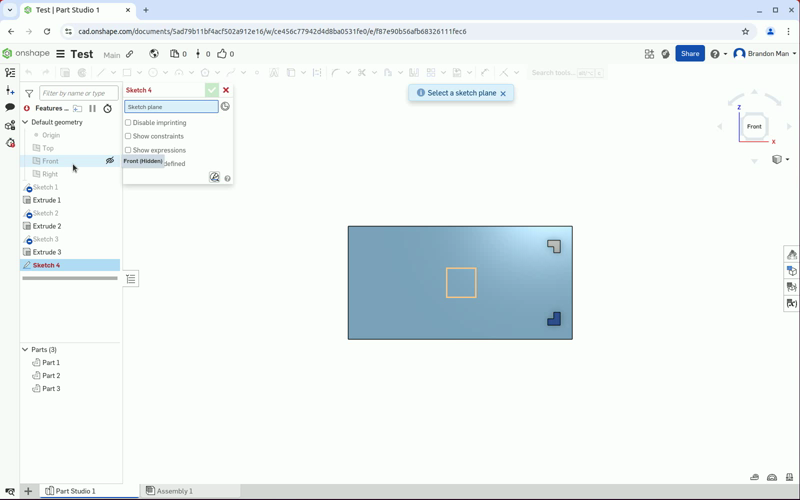
click(73, 163)
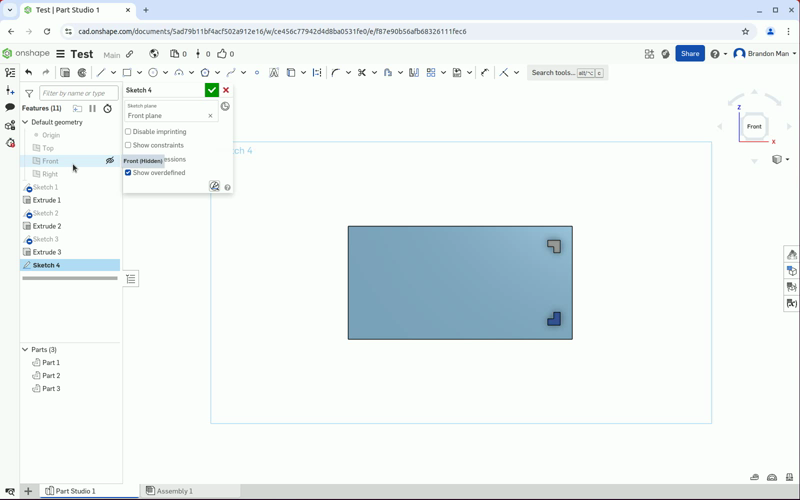
mouse_move(73, 352)
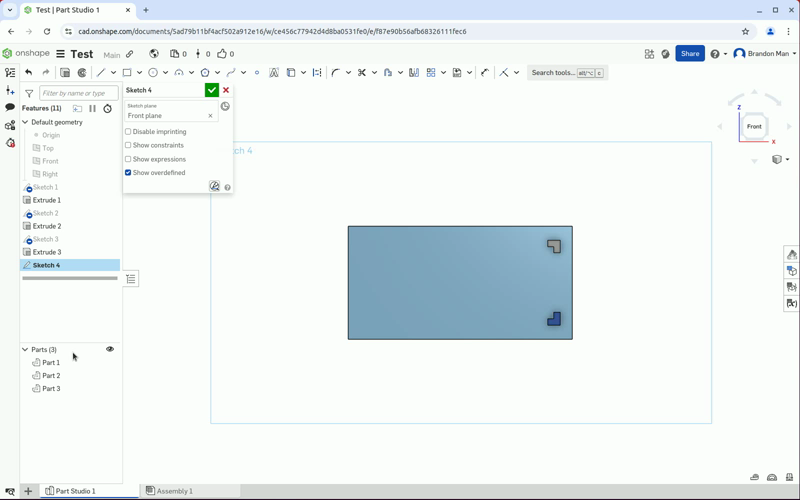
key(y)
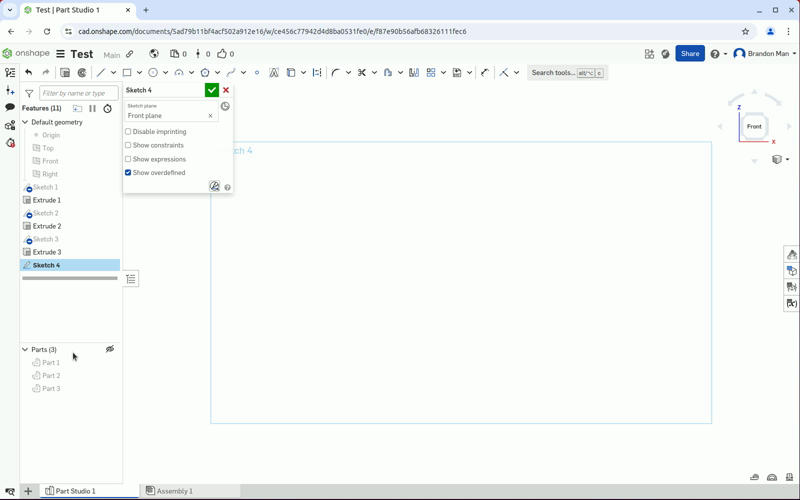
key(l)
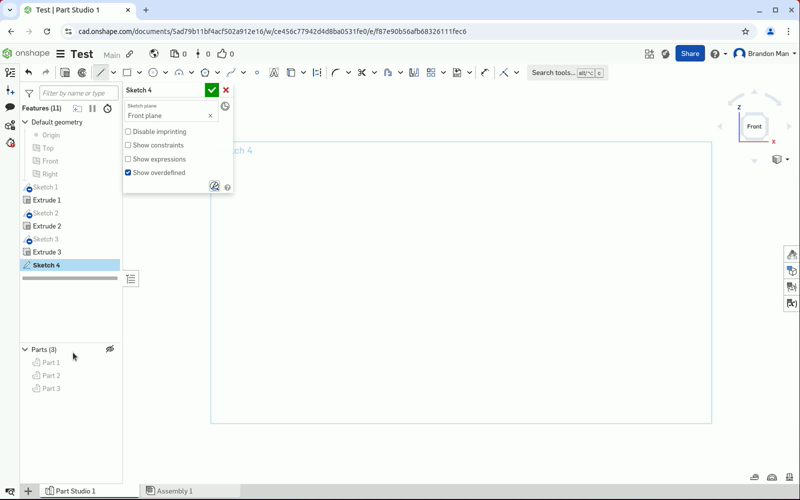
key_down(shift)
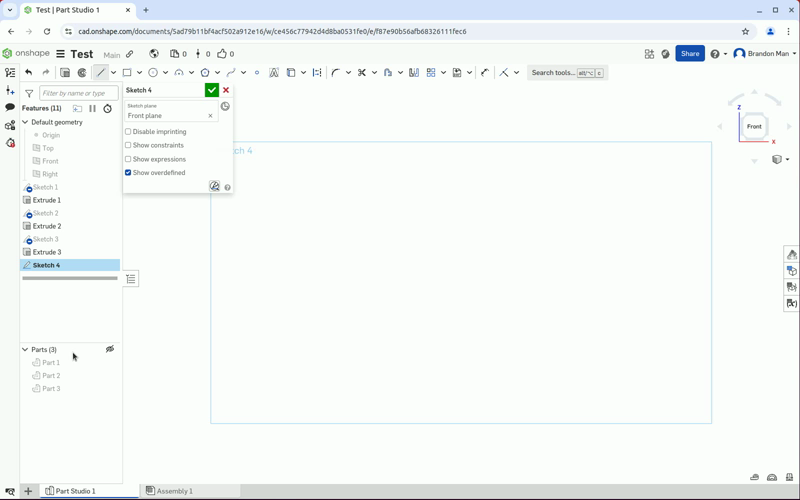
mouse_move(362, 252)
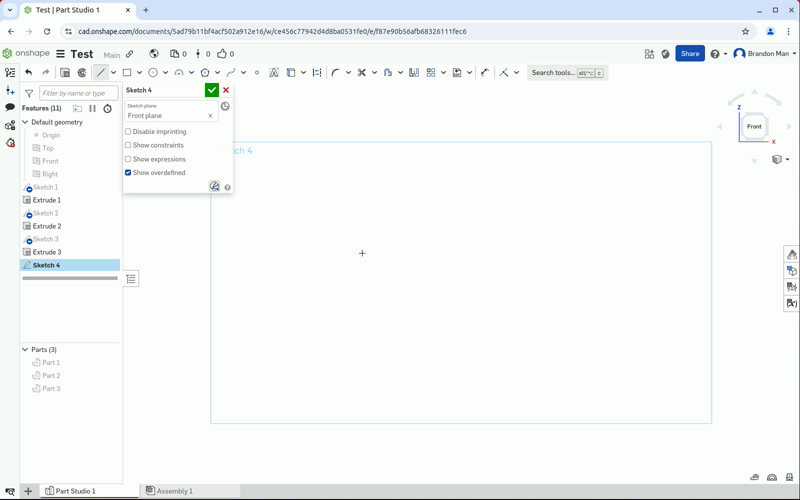
click(362, 252)
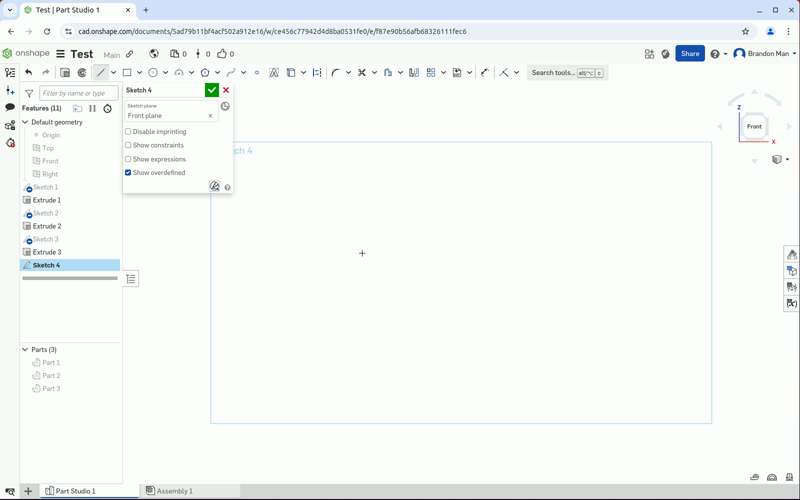
key_up(shift)
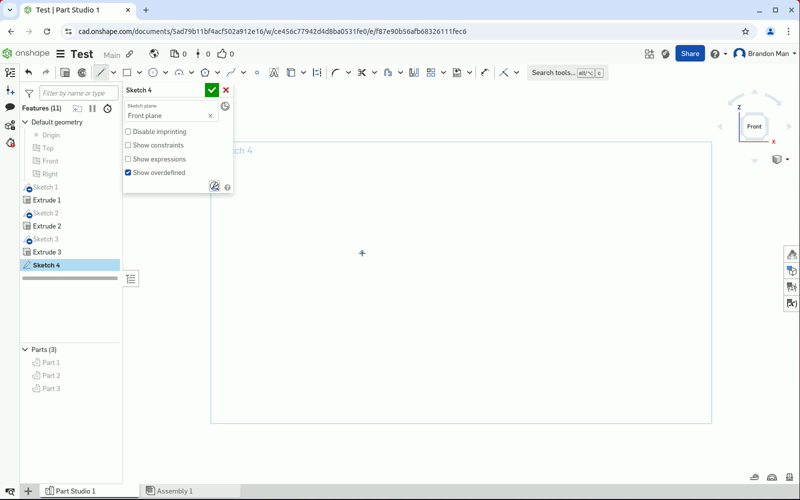
key_down(shift)
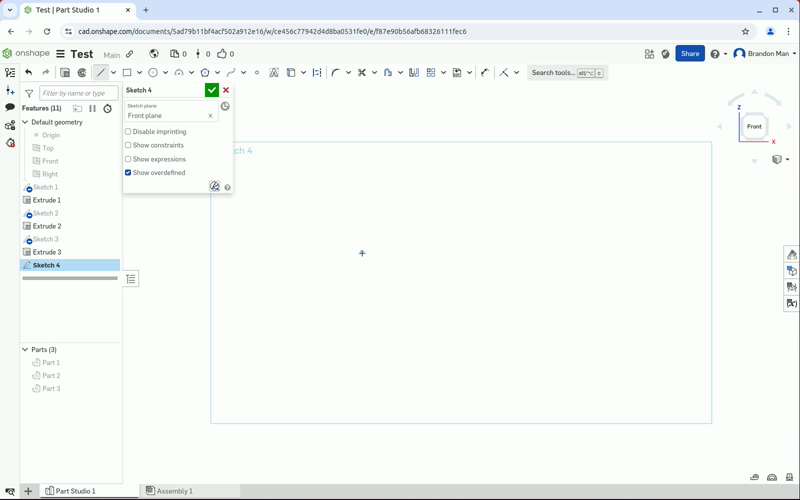
mouse_move(392, 252)
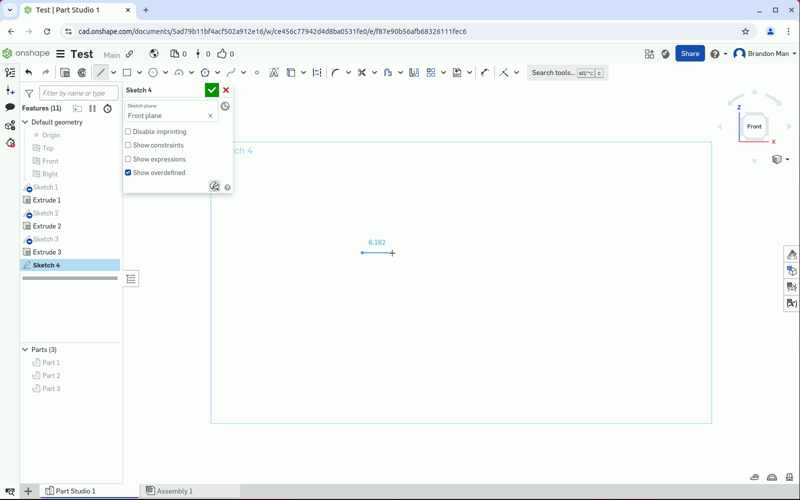
mouse_move(368, 252)
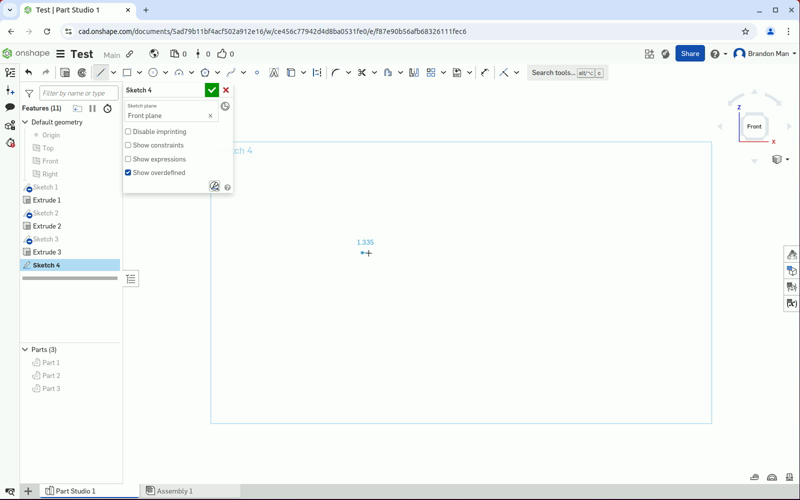
scroll(6)
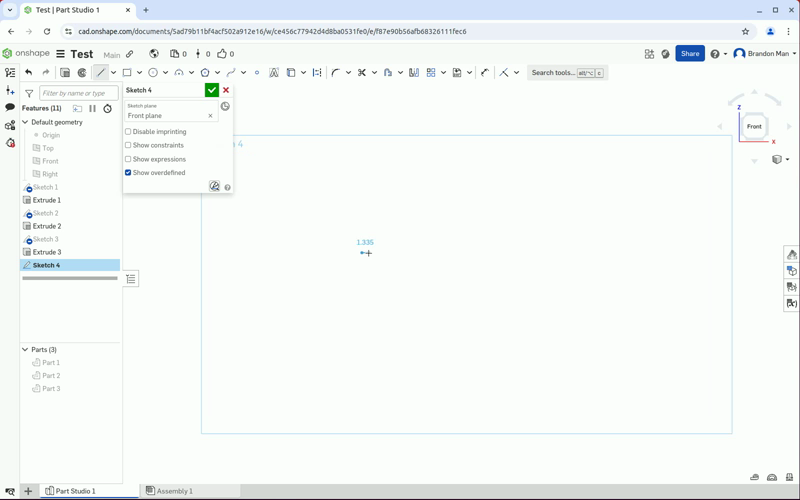
scroll(6)
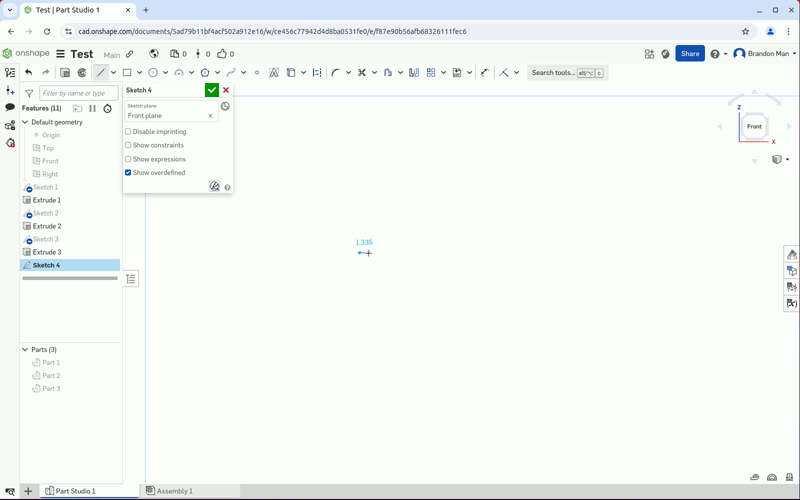
scroll(6)
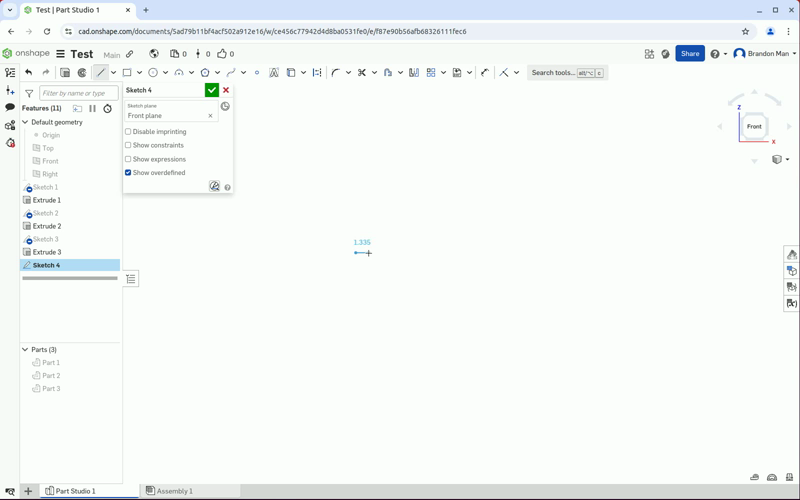
scroll(6)
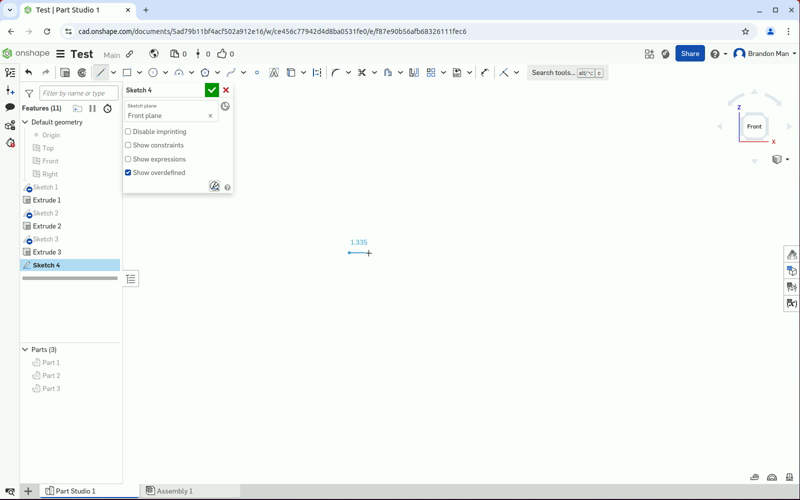
scroll(6)
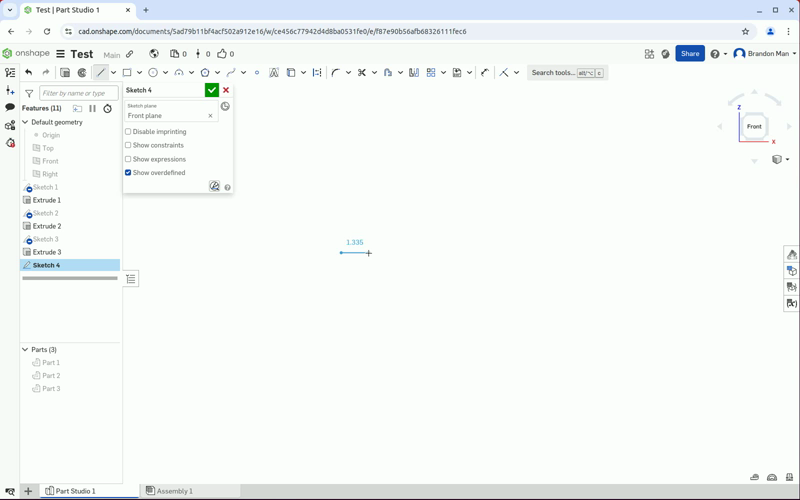
scroll(6)
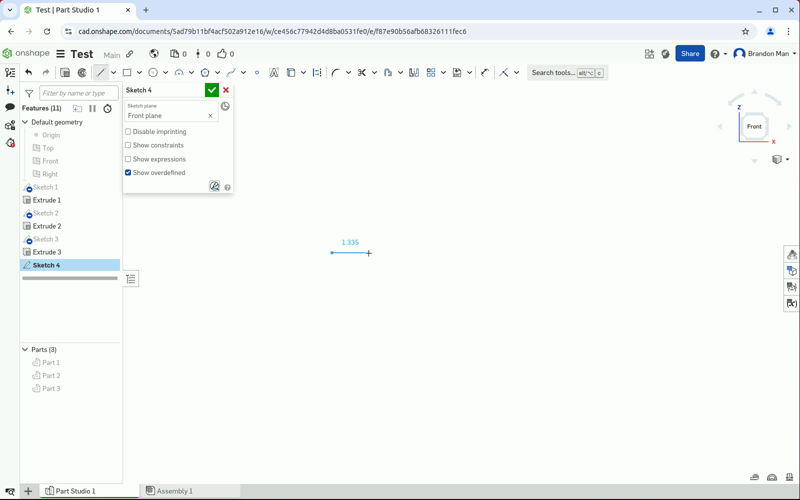
scroll(6)
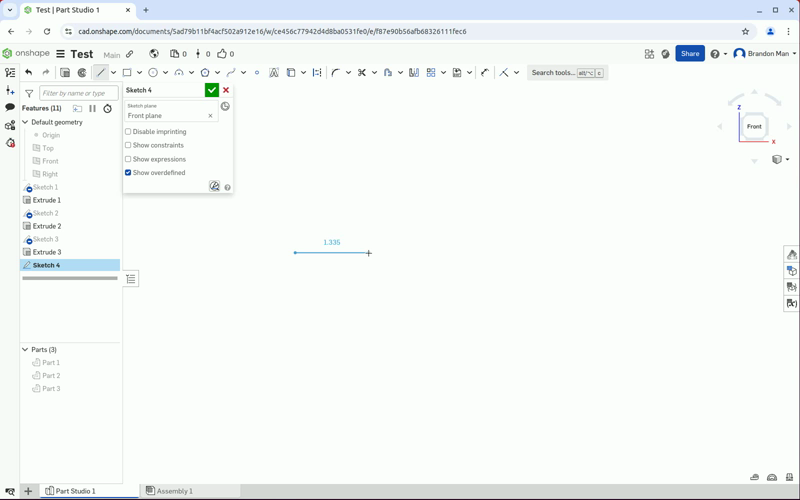
click(368, 252)
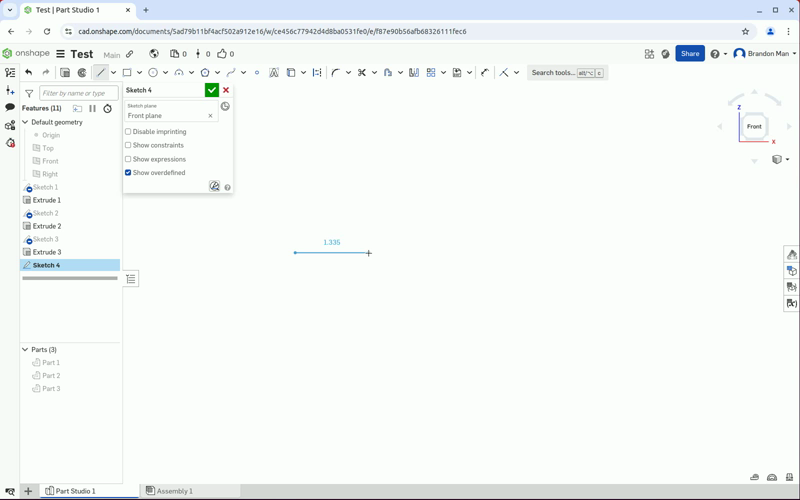
scroll(-6)
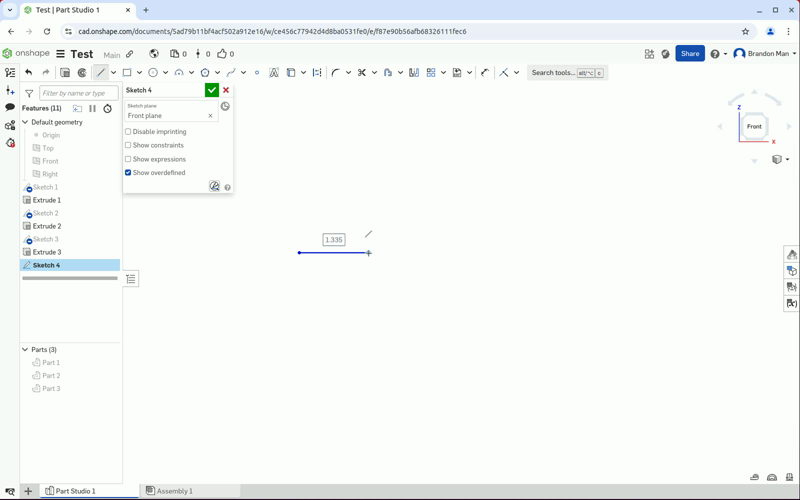
scroll(-6)
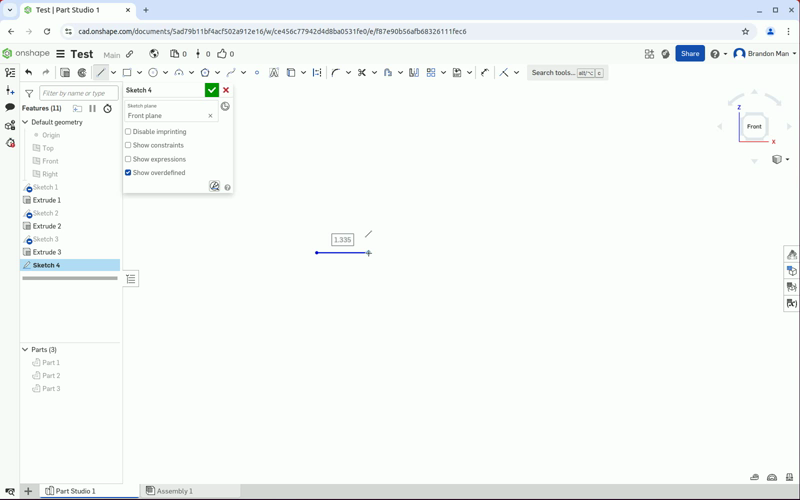
scroll(-6)
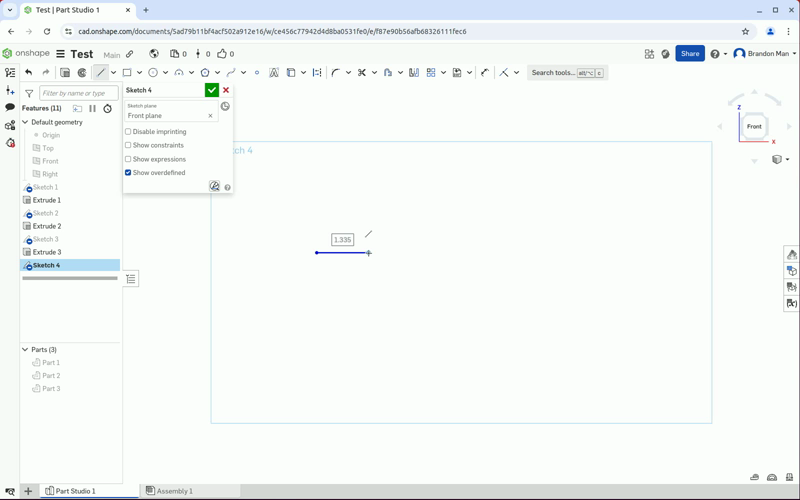
scroll(-6)
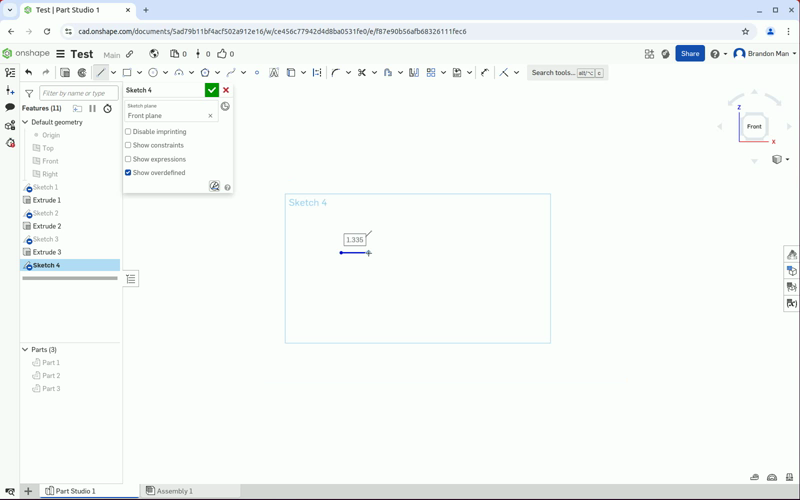
scroll(-6)
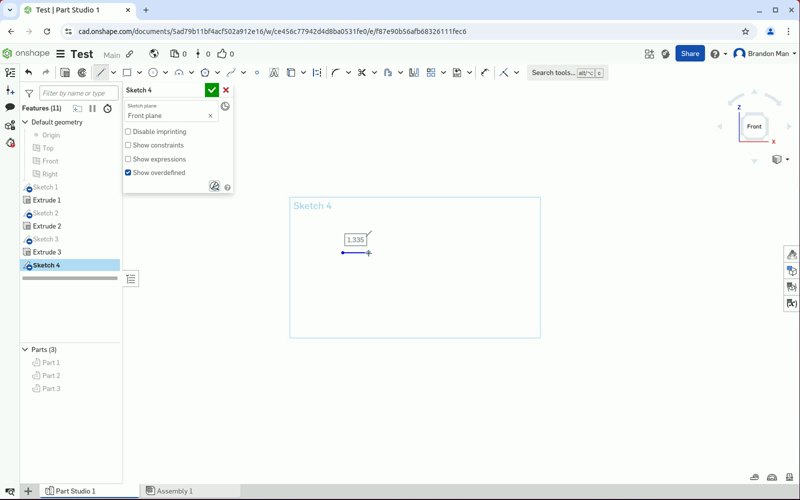
scroll(-6)
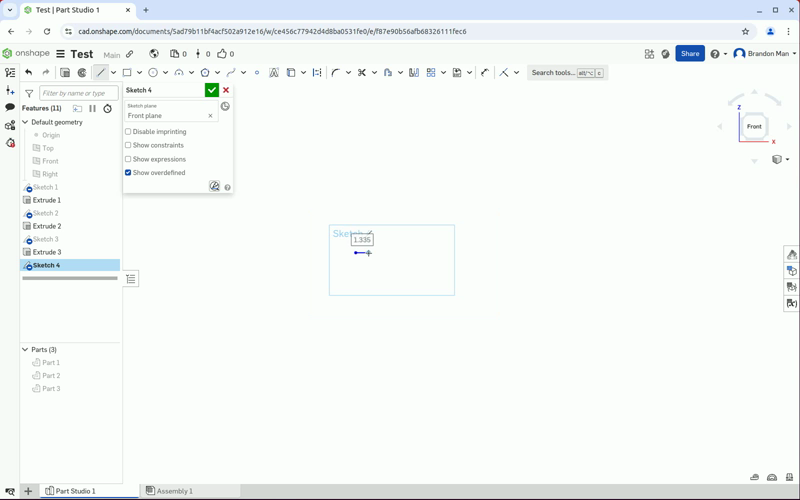
scroll(-6)
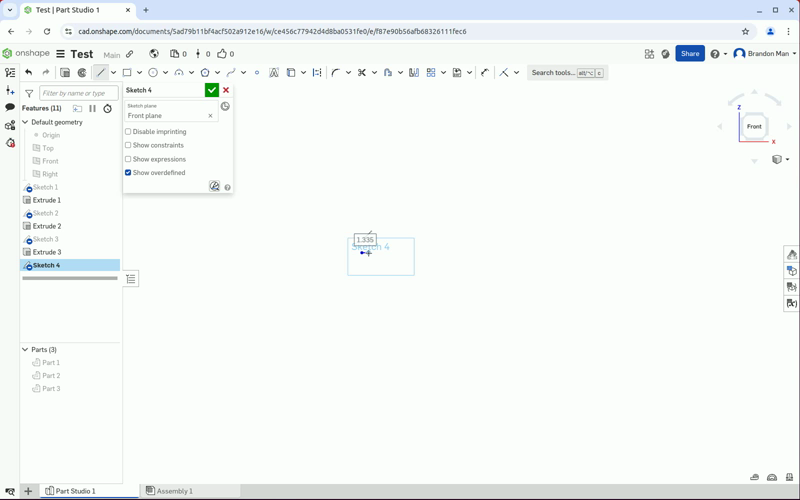
key_up(shift)
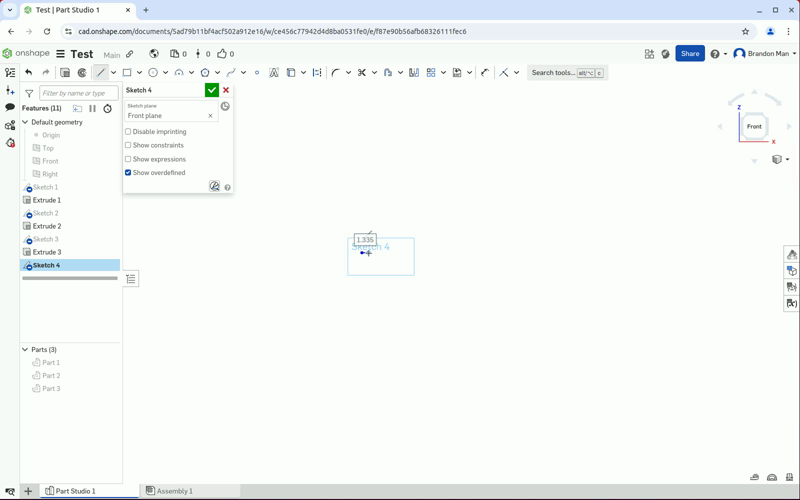
key_down(shift)
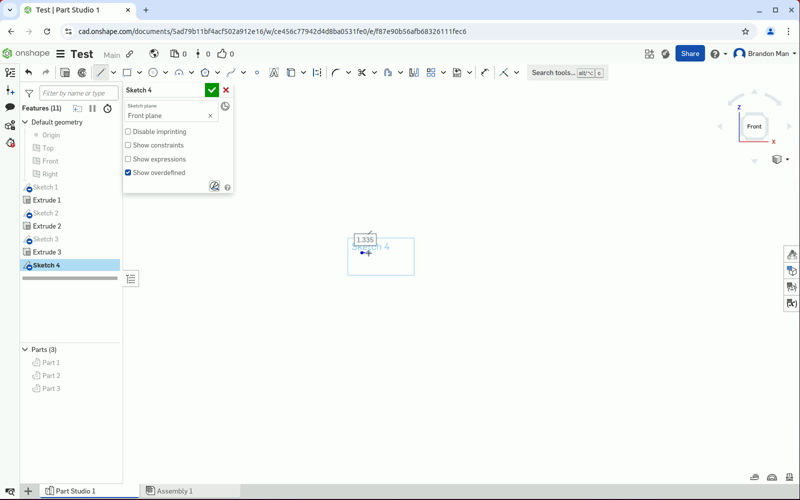
mouse_move(398, 252)
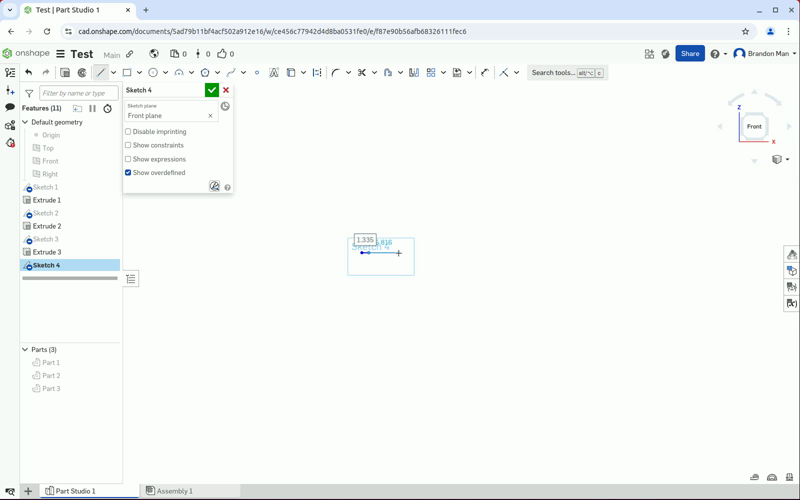
mouse_move(368, 246)
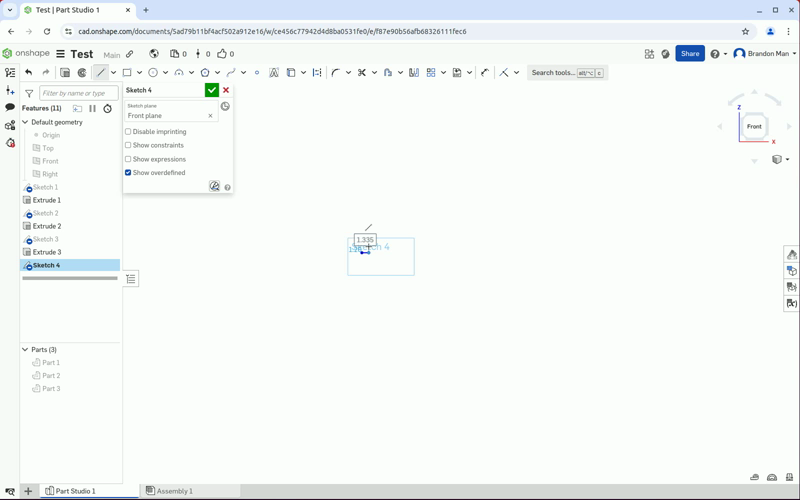
scroll(6)
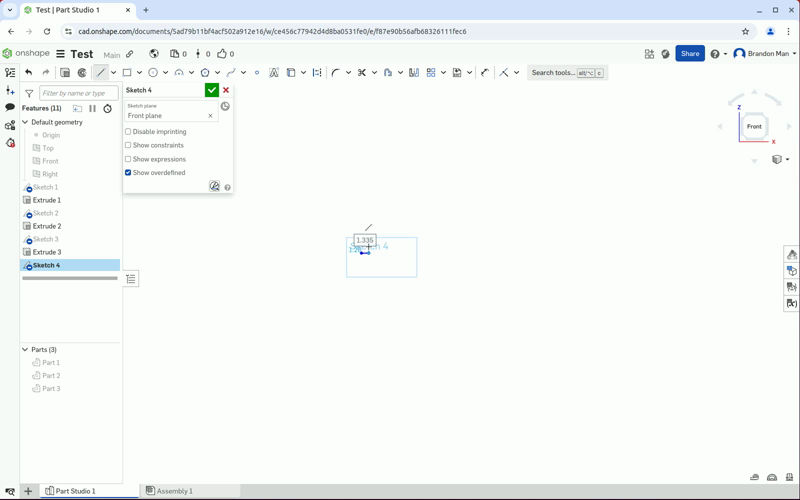
scroll(6)
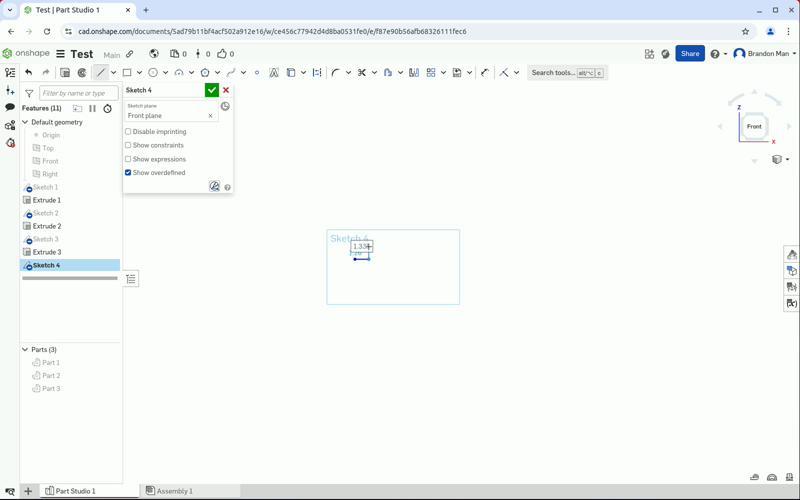
scroll(6)
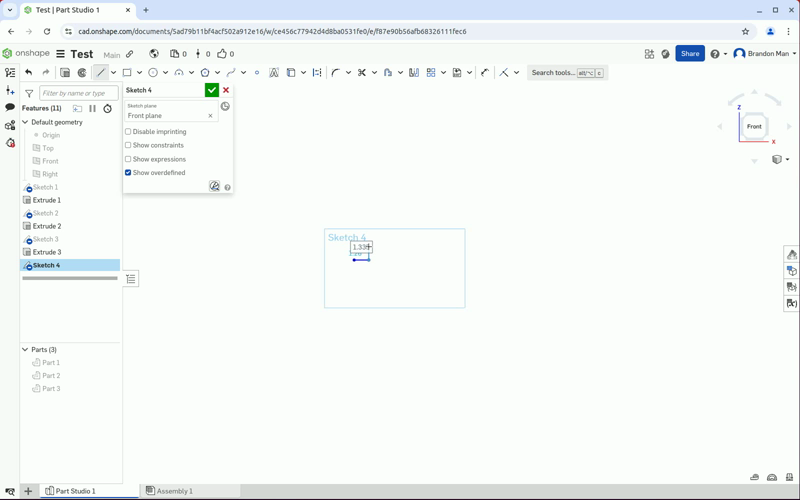
scroll(6)
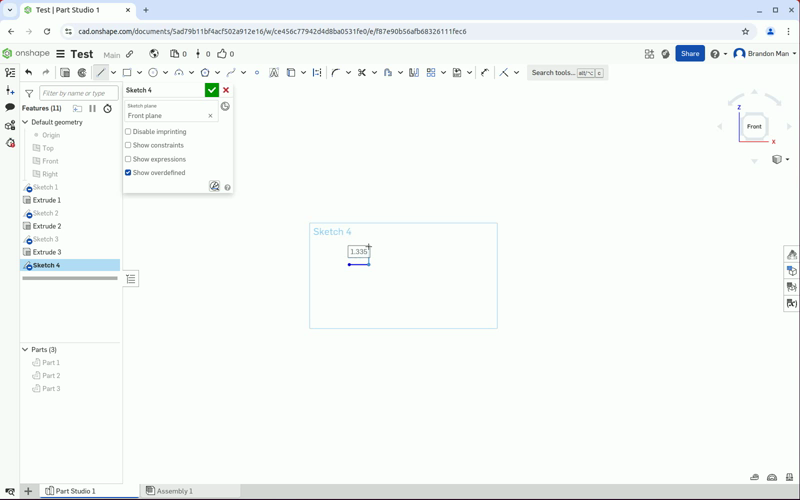
scroll(6)
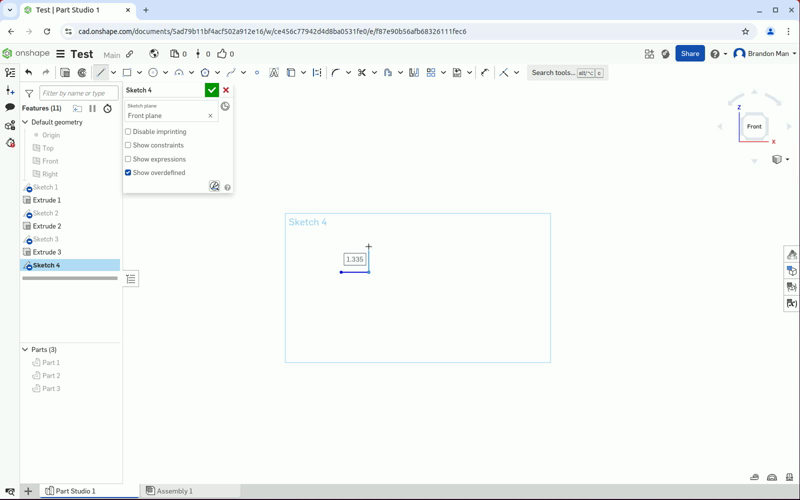
scroll(6)
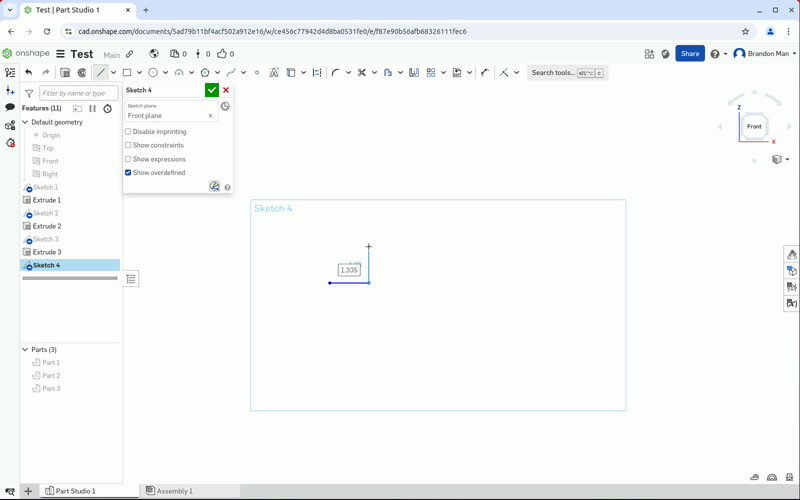
scroll(6)
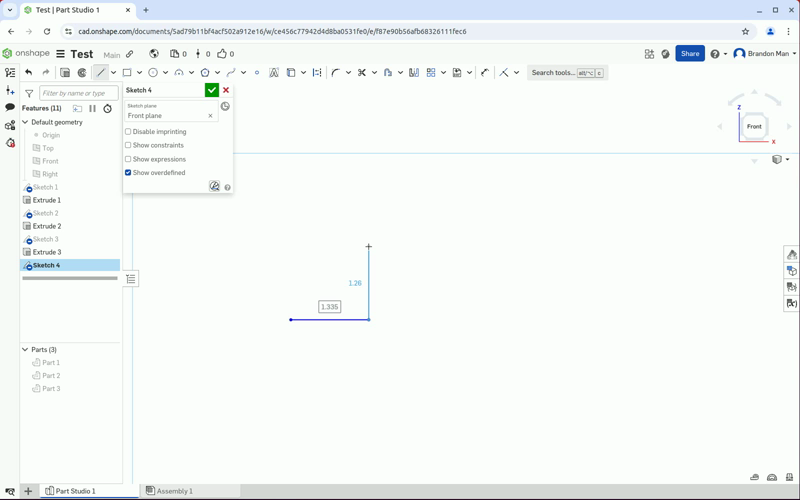
click(368, 246)
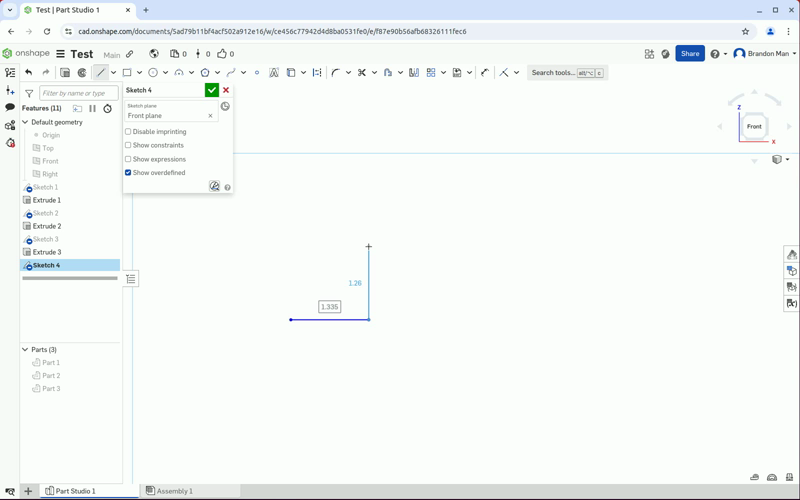
scroll(-6)
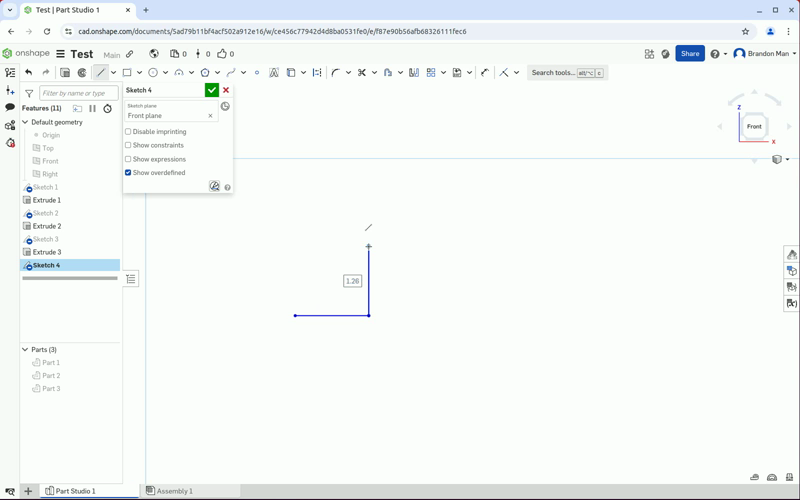
scroll(-6)
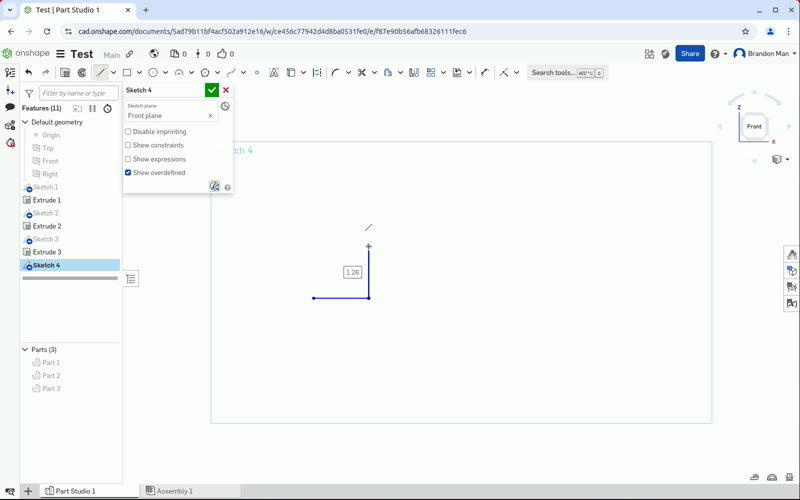
scroll(-6)
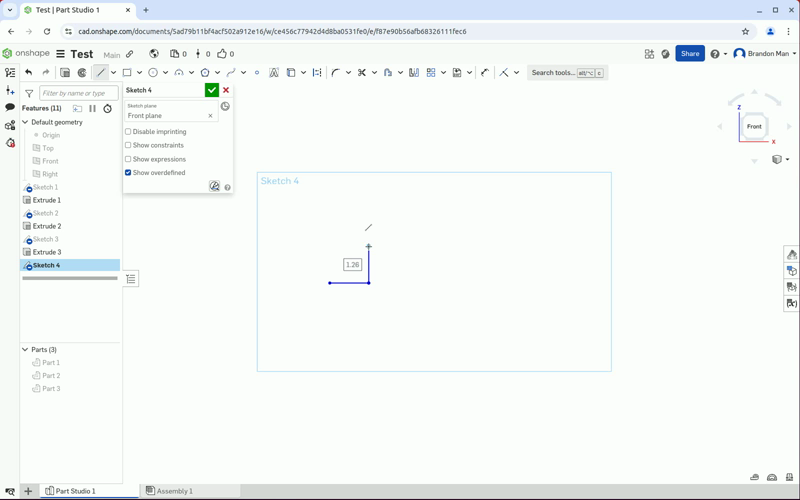
scroll(-6)
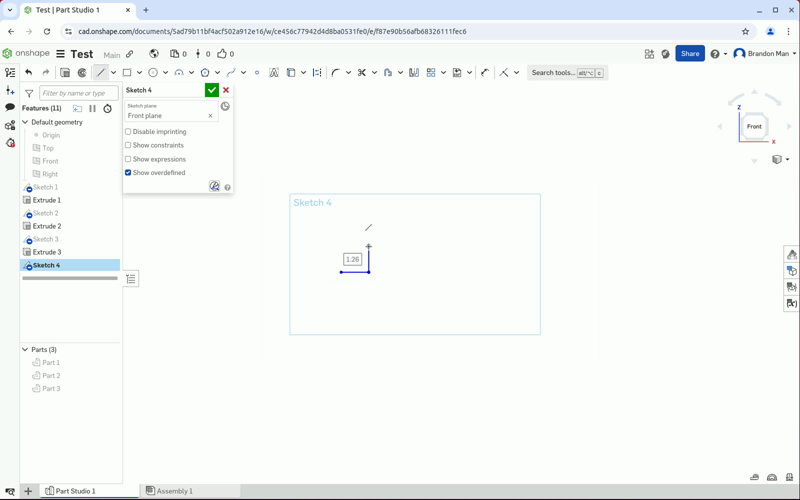
scroll(-6)
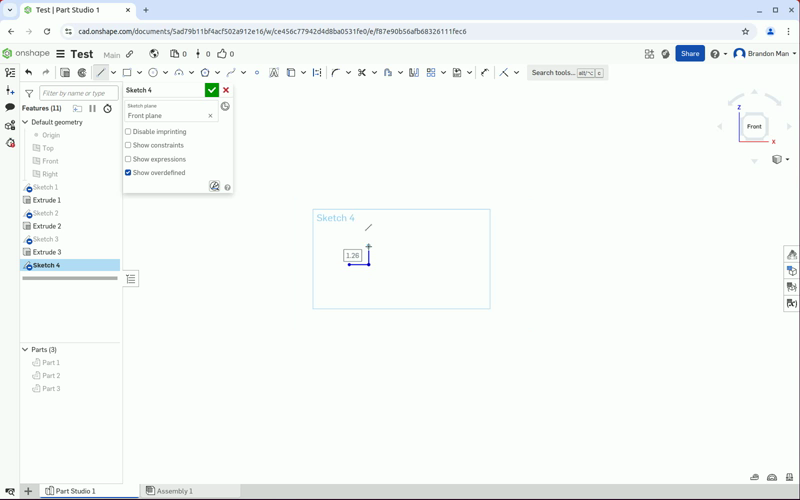
scroll(-6)
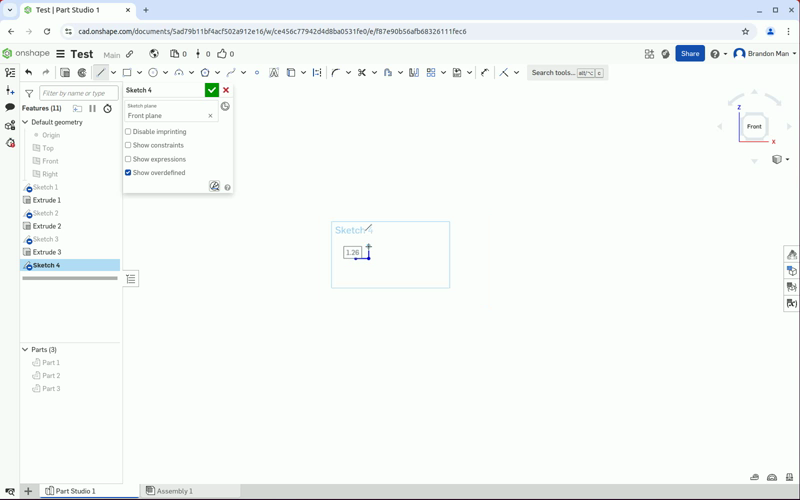
scroll(-6)
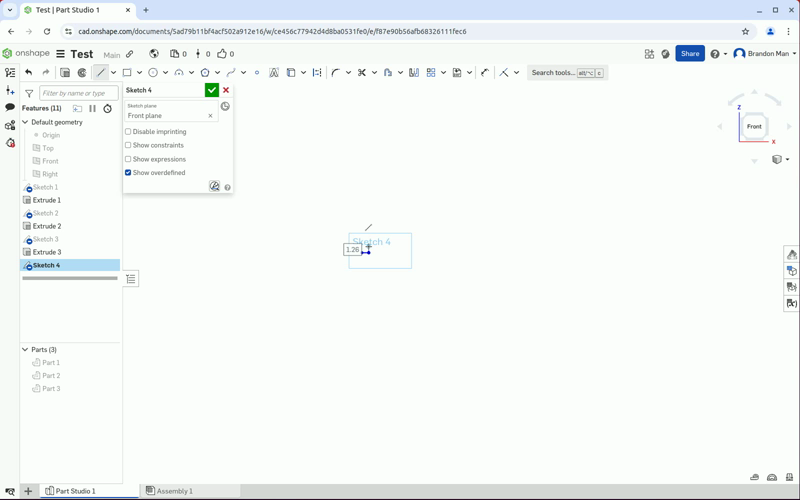
key_up(shift)
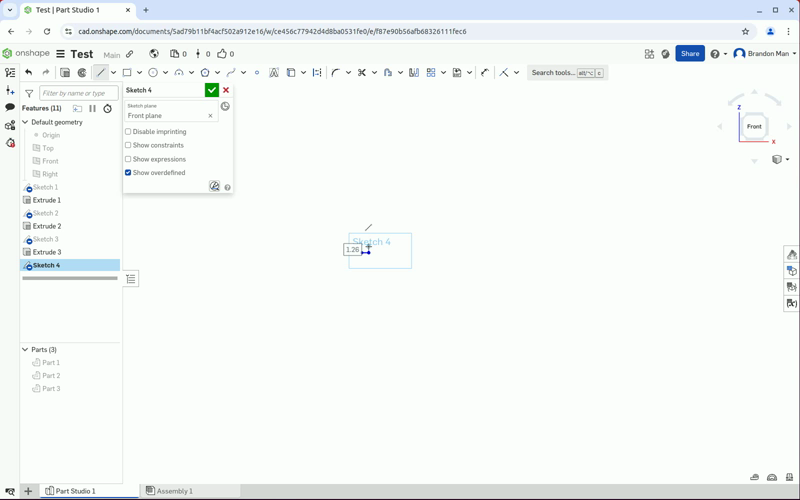
key_down(shift)
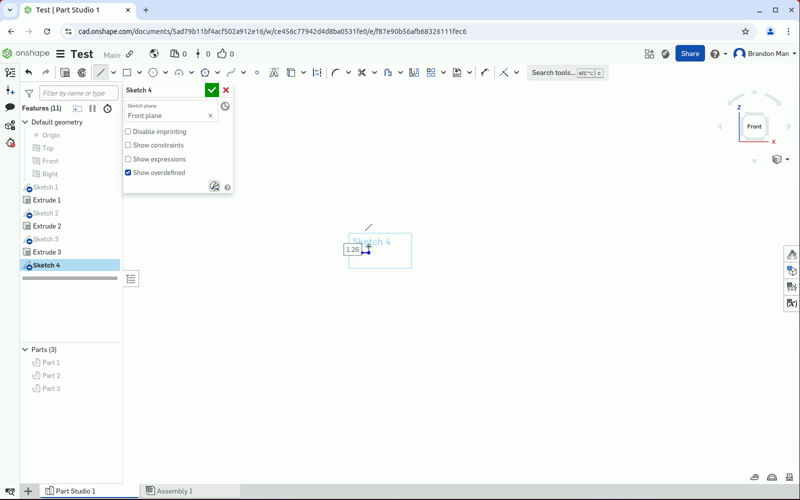
mouse_move(398, 246)
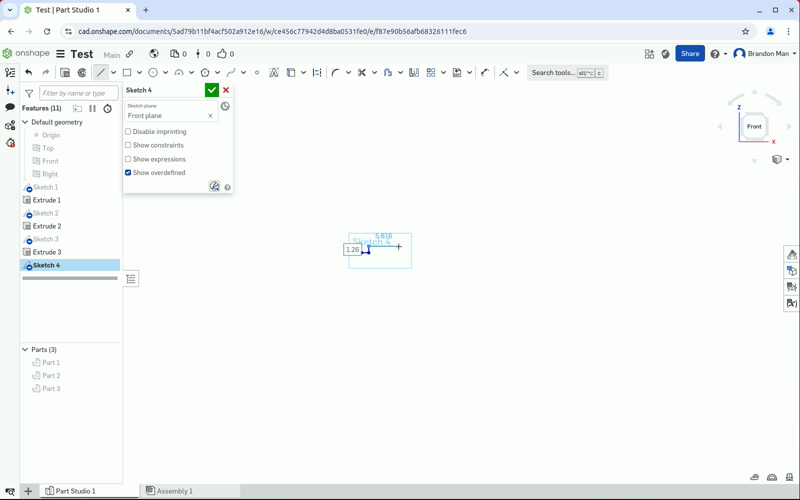
mouse_move(375, 246)
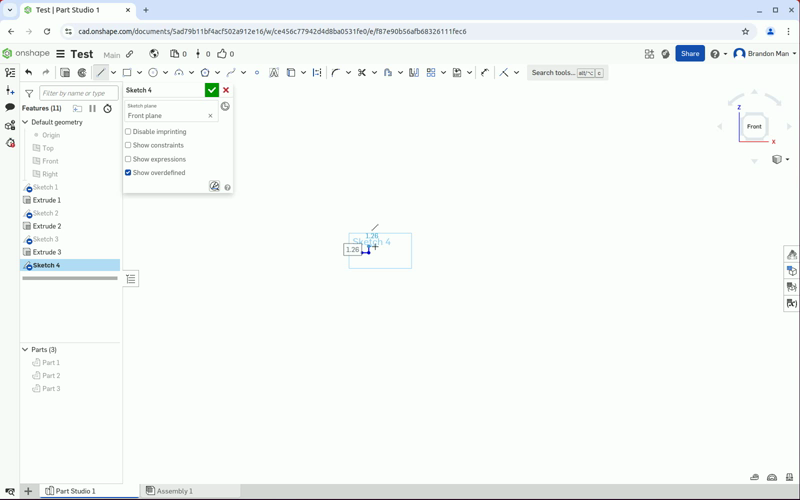
scroll(6)
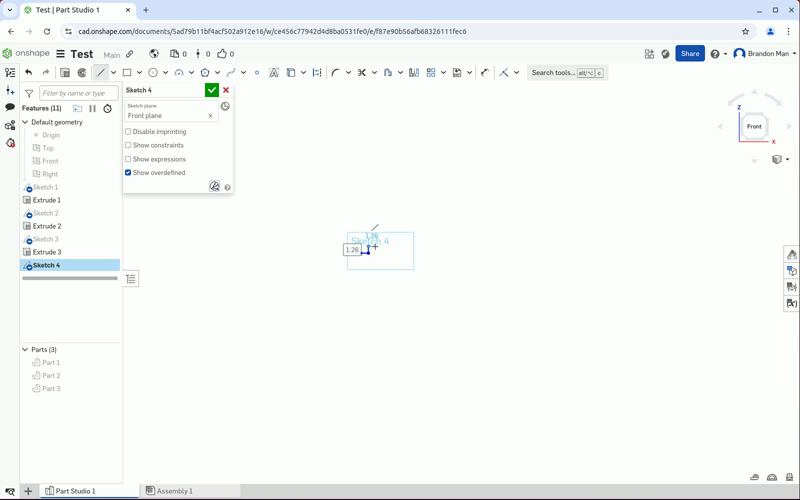
scroll(6)
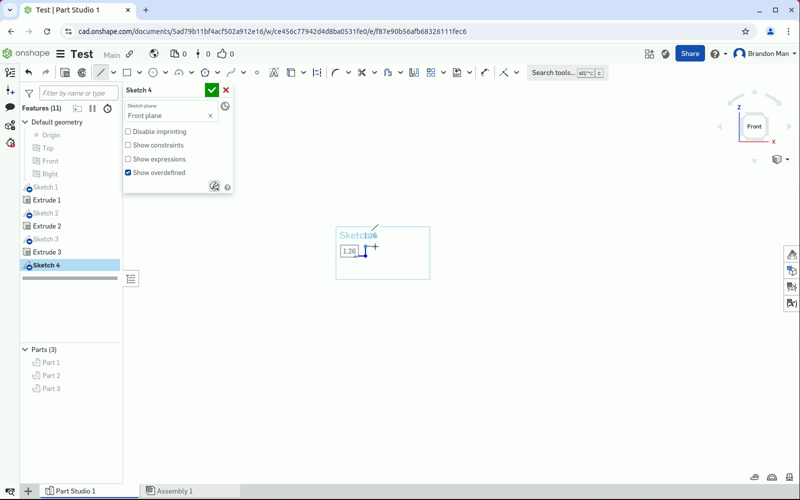
scroll(6)
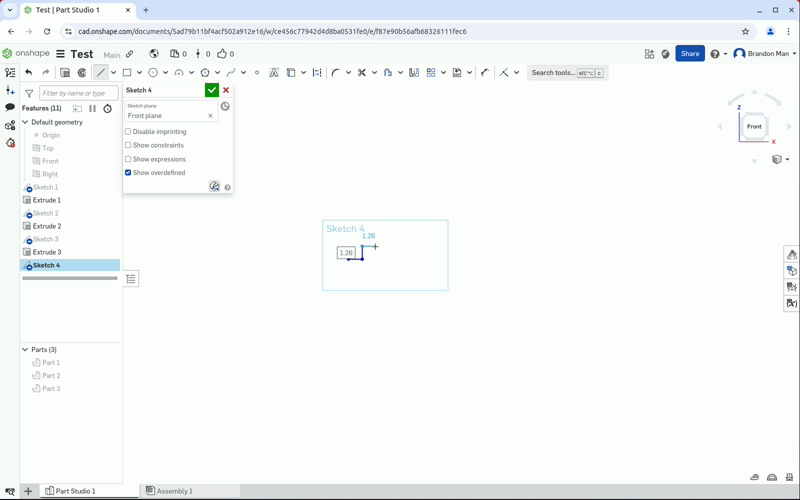
scroll(6)
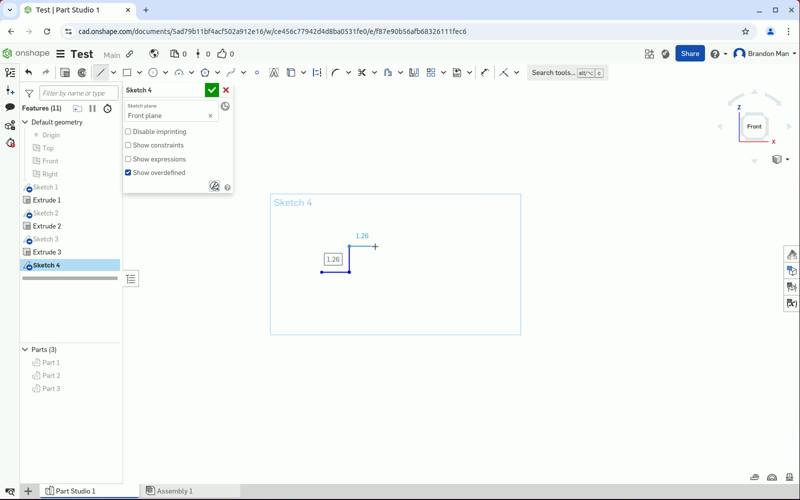
scroll(6)
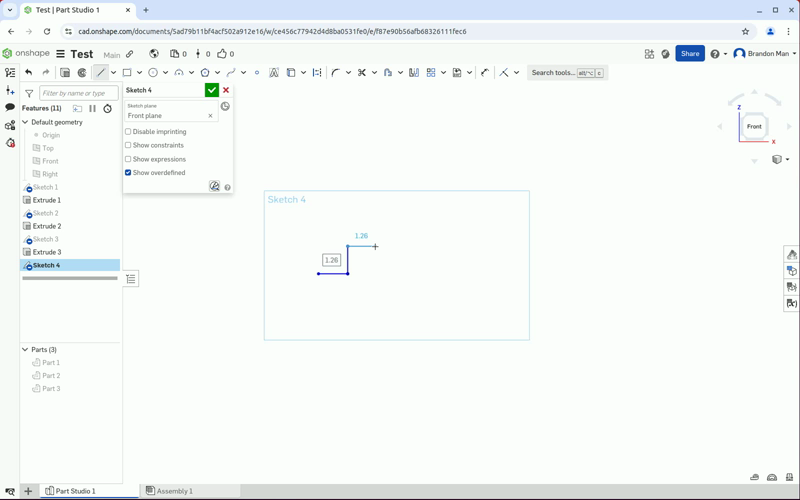
scroll(6)
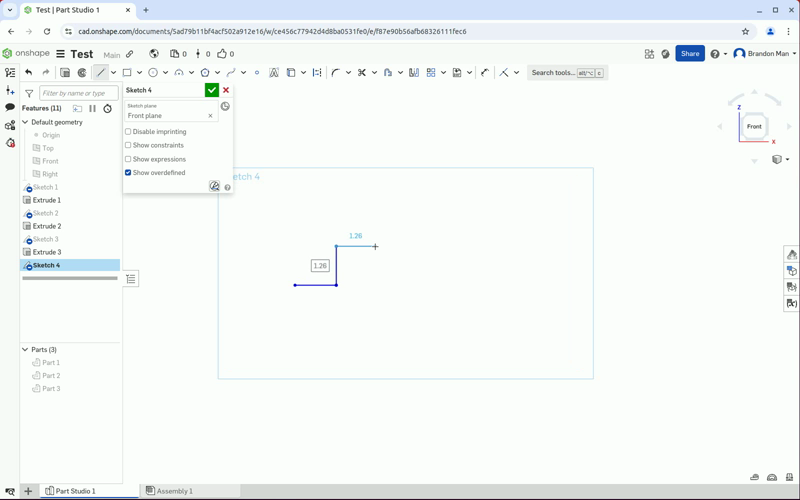
scroll(6)
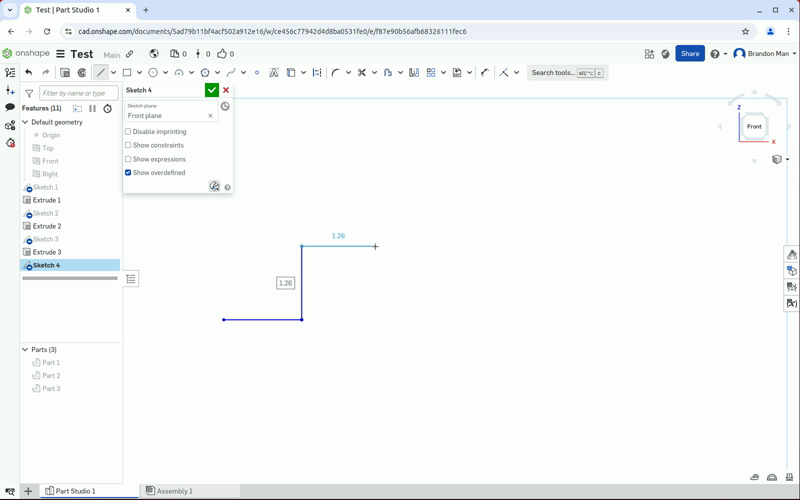
click(375, 246)
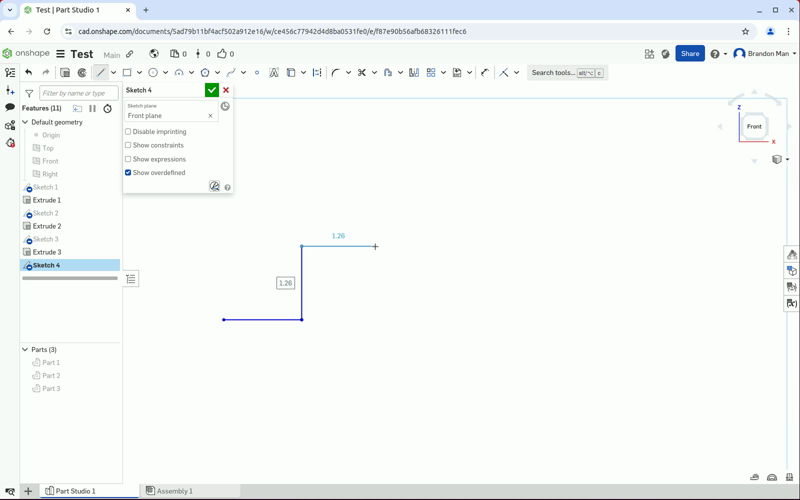
scroll(-6)
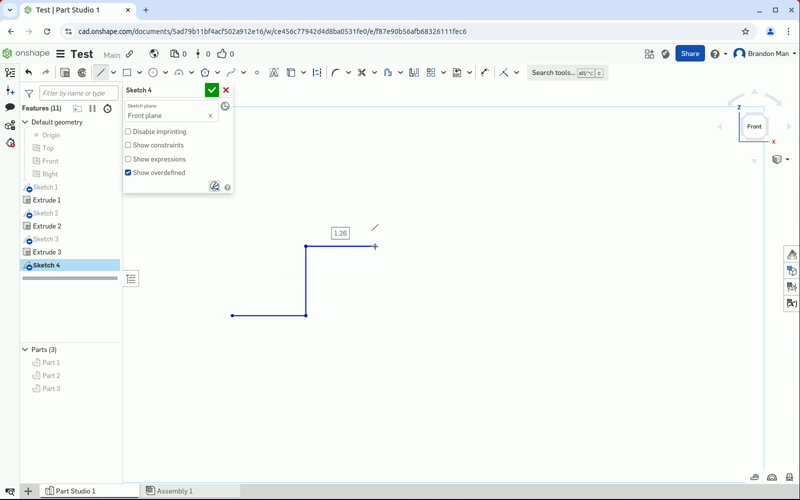
scroll(-6)
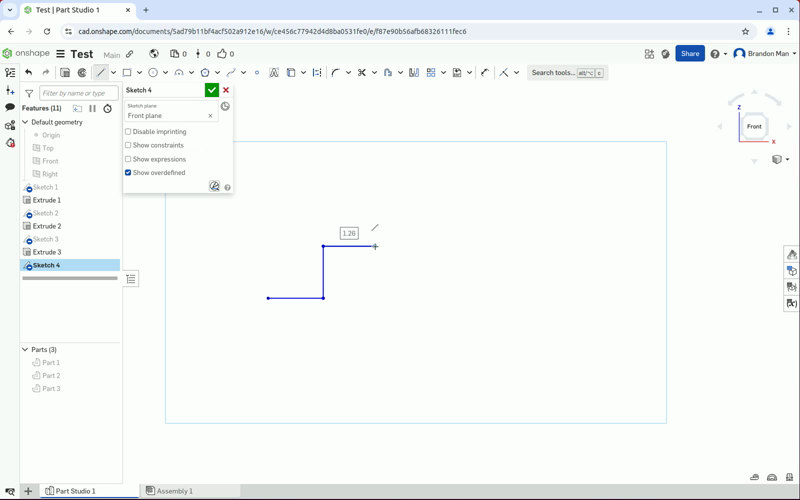
scroll(-6)
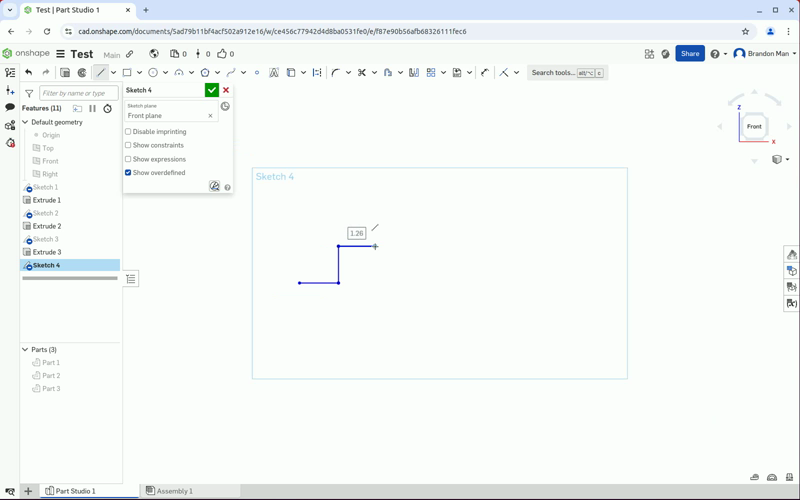
scroll(-6)
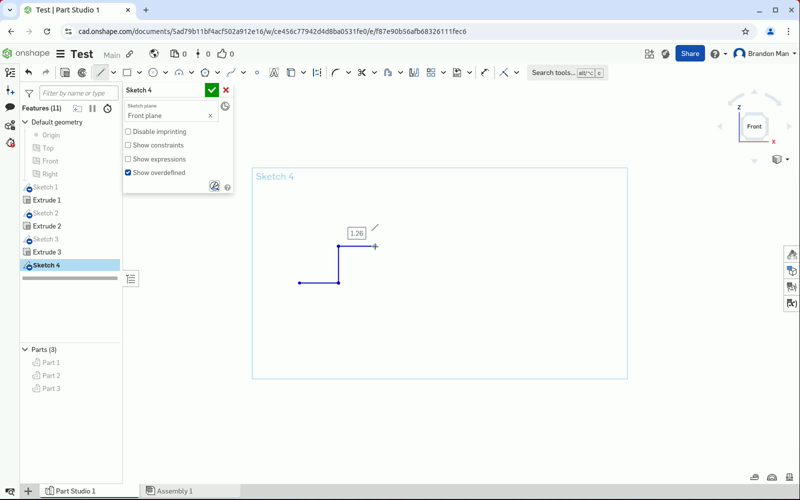
scroll(-6)
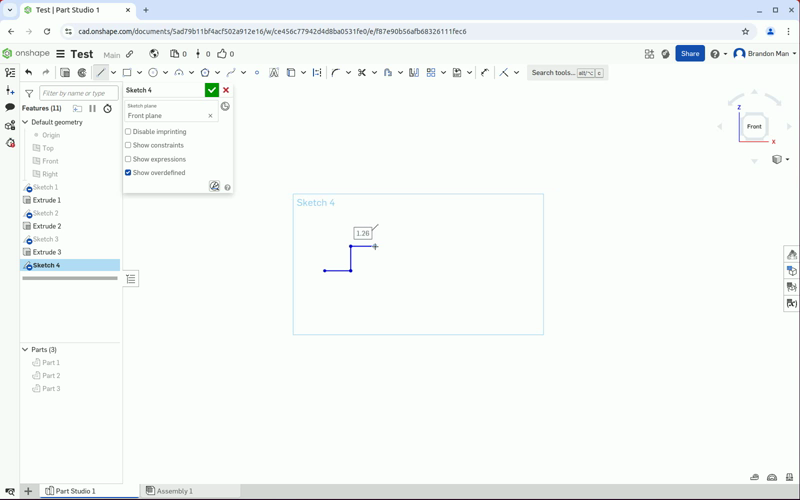
scroll(-6)
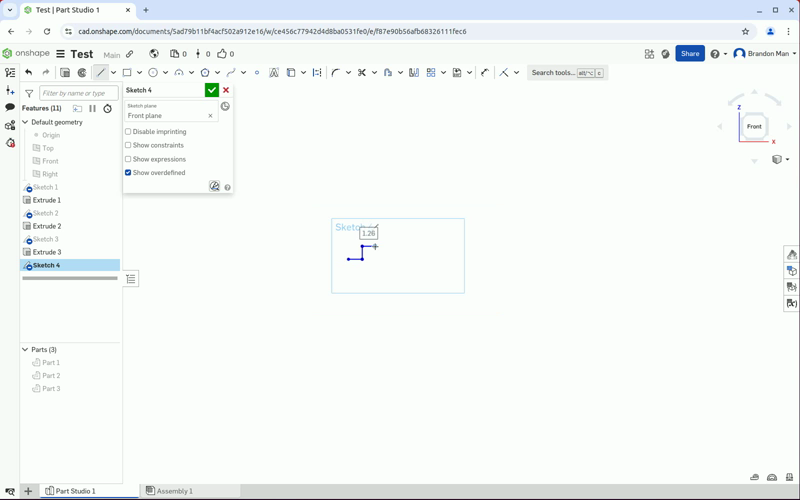
scroll(-6)
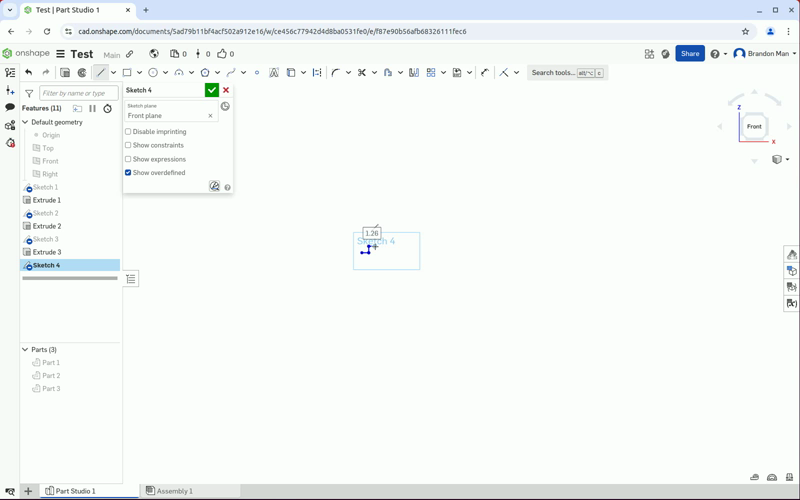
key_up(shift)
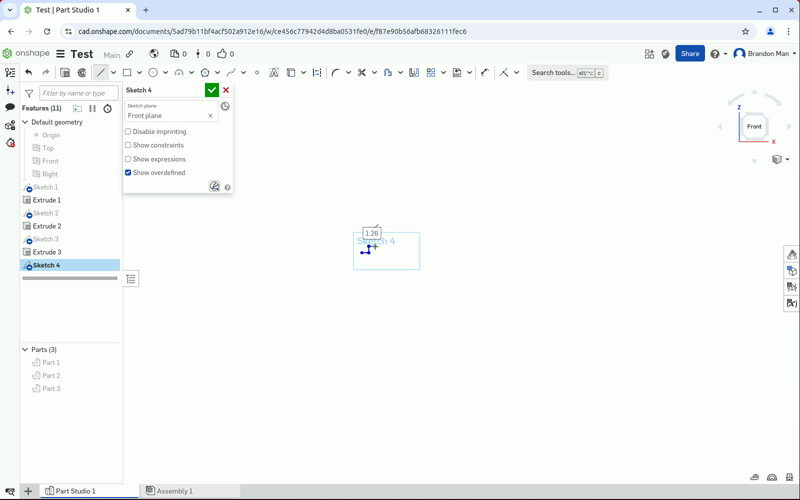
key_down(shift)
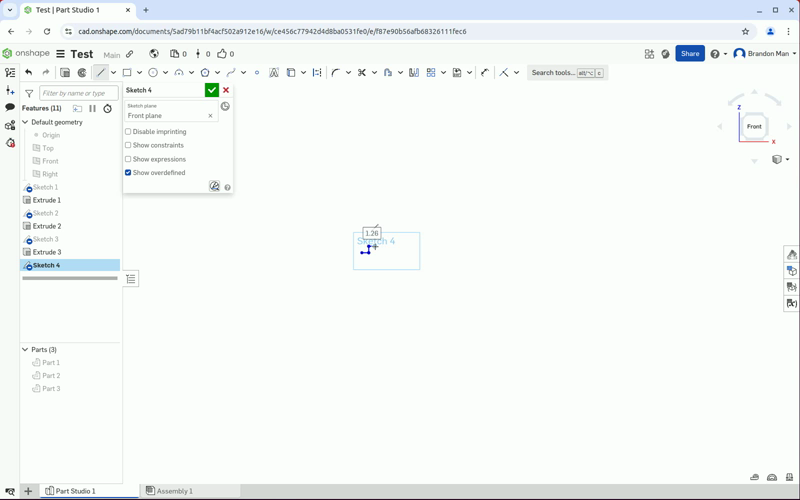
mouse_move(405, 246)
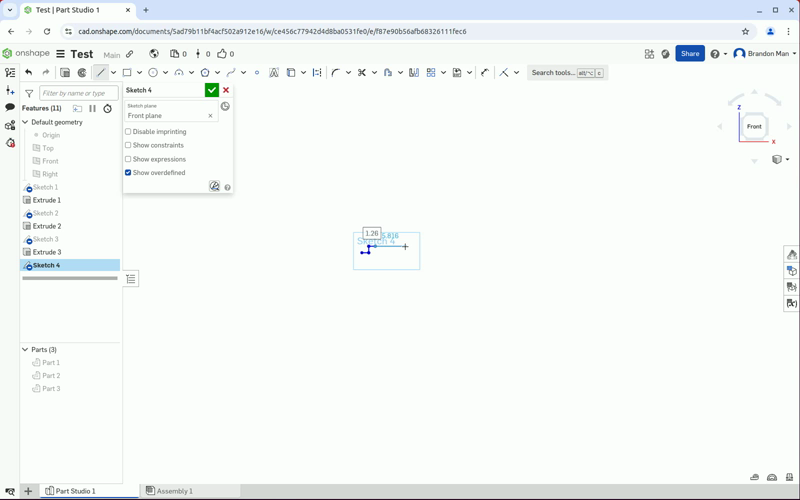
mouse_move(375, 239)
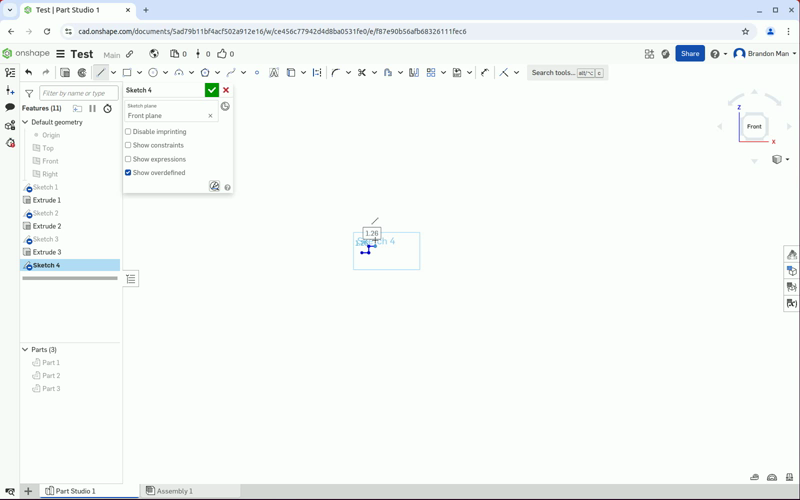
scroll(6)
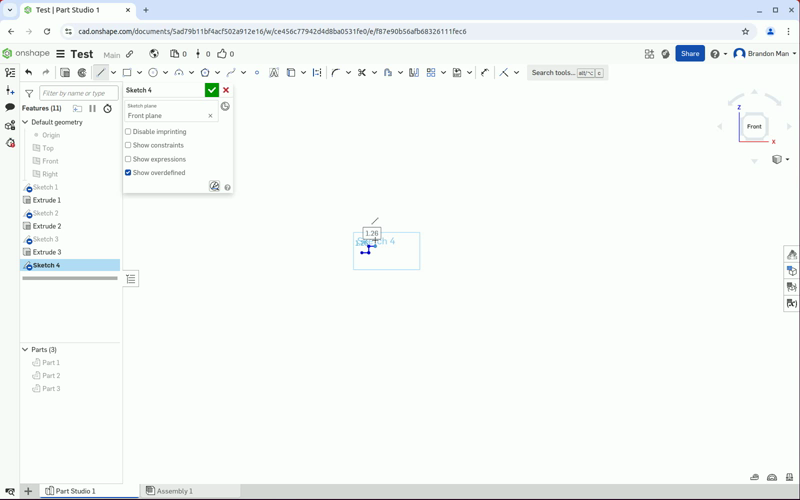
scroll(6)
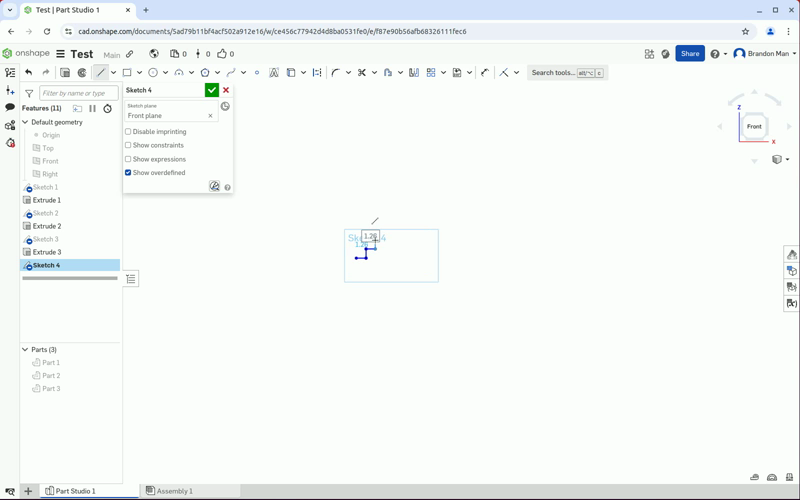
scroll(6)
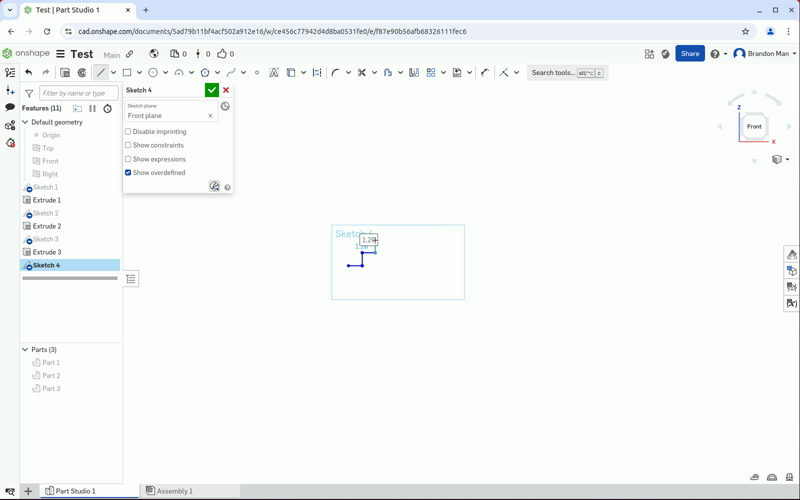
scroll(6)
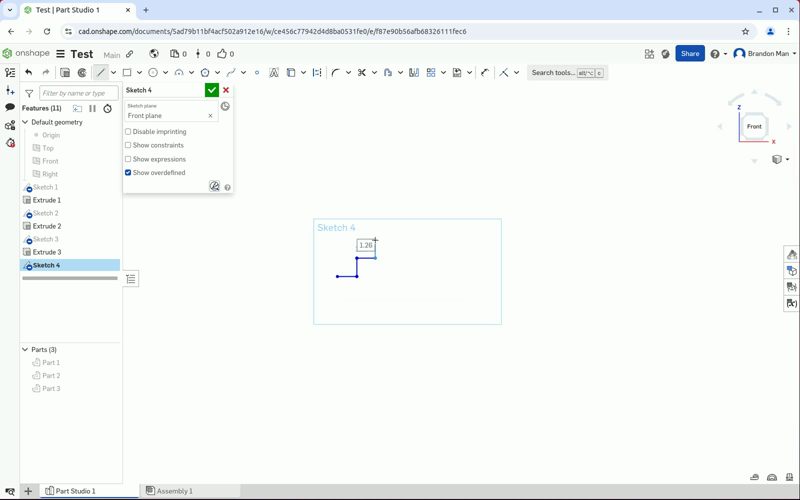
scroll(6)
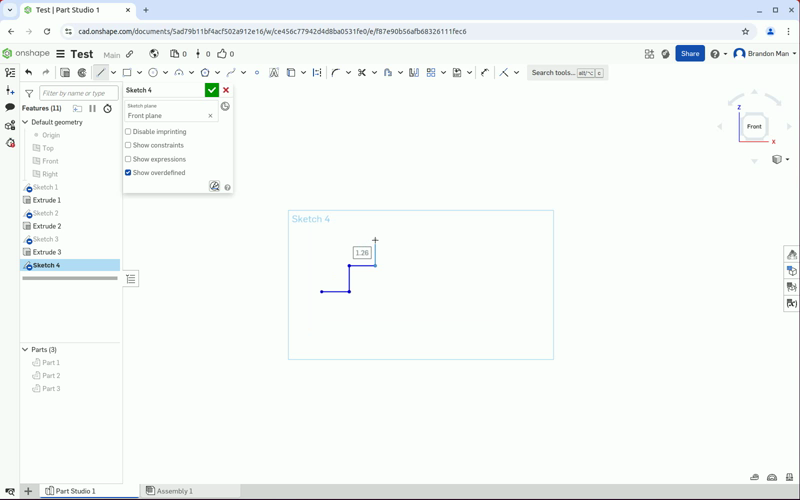
scroll(6)
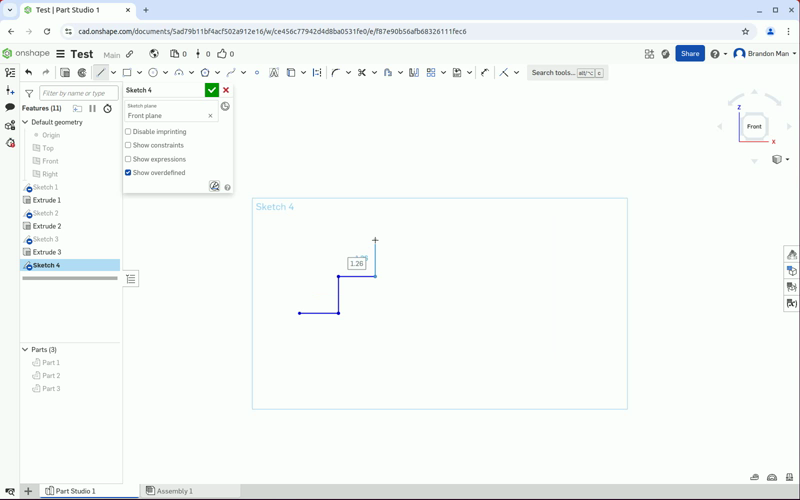
scroll(6)
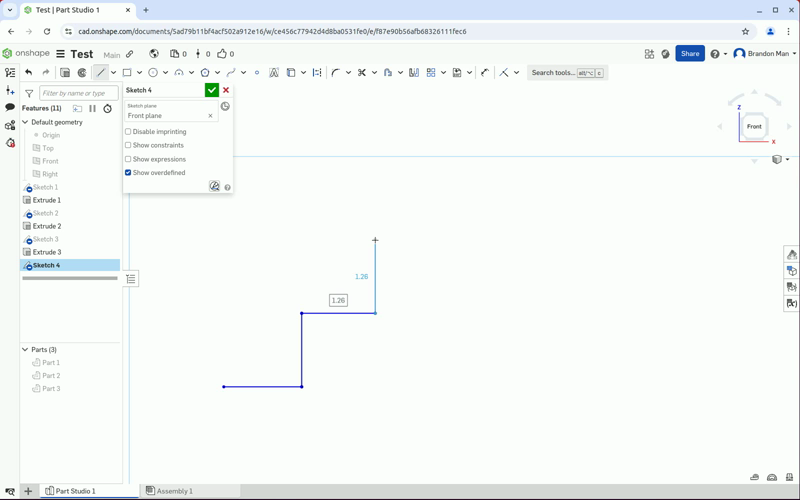
click(375, 239)
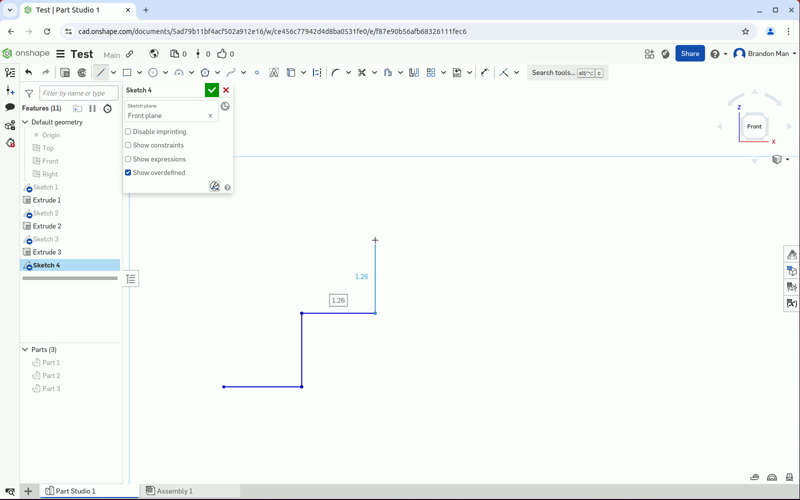
scroll(-6)
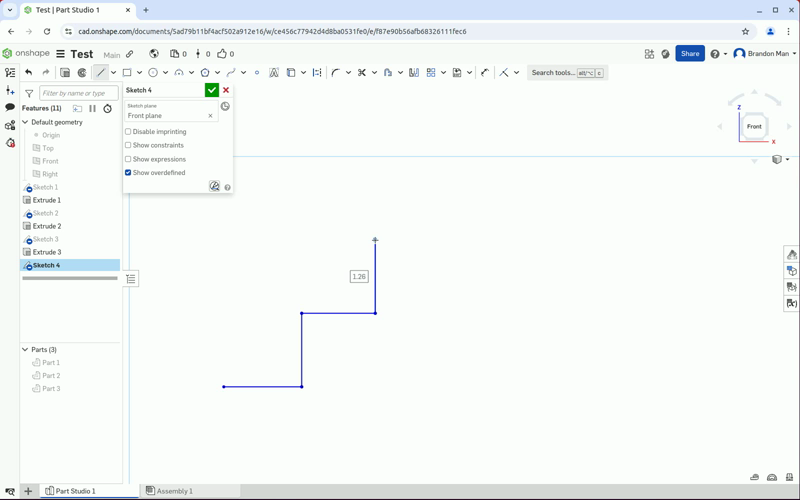
scroll(-6)
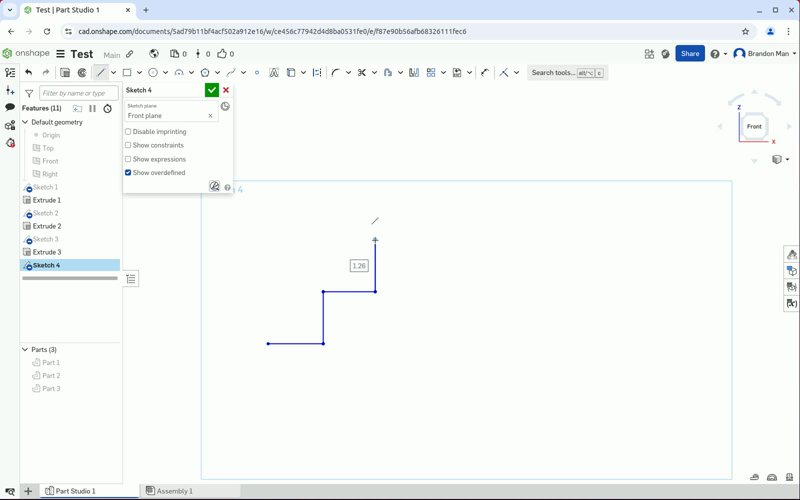
scroll(-6)
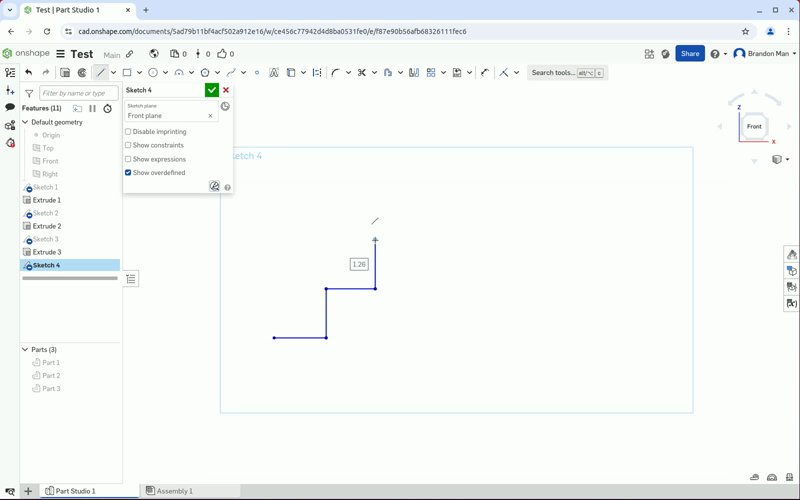
scroll(-6)
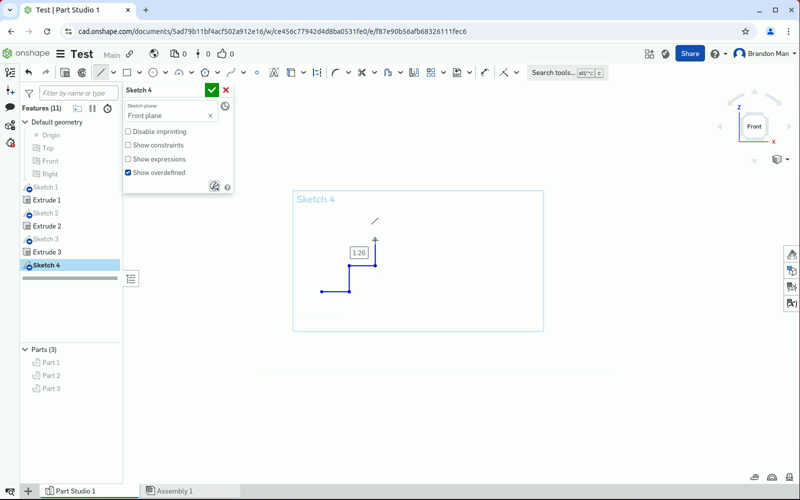
scroll(-6)
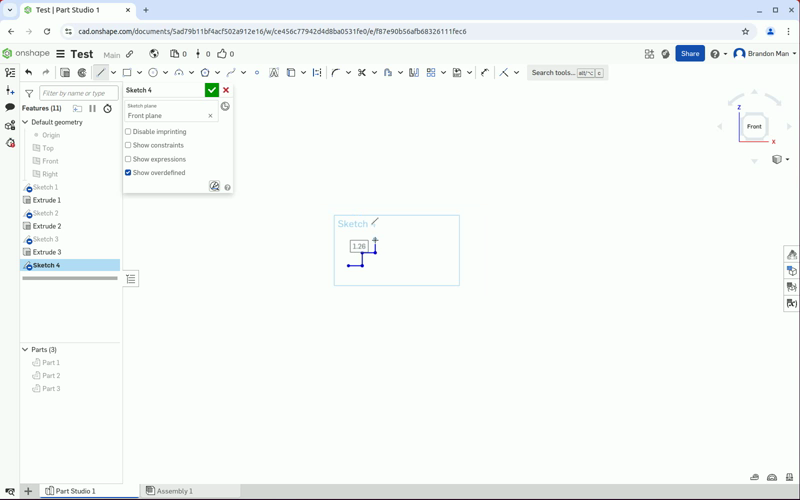
scroll(-6)
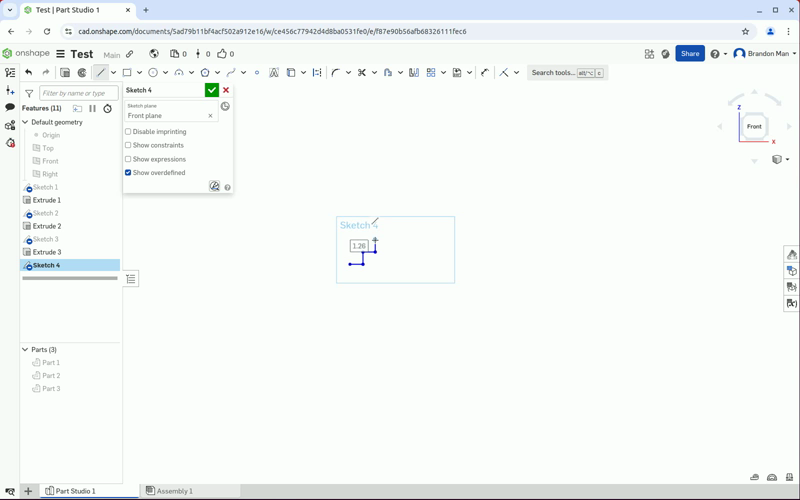
scroll(-6)
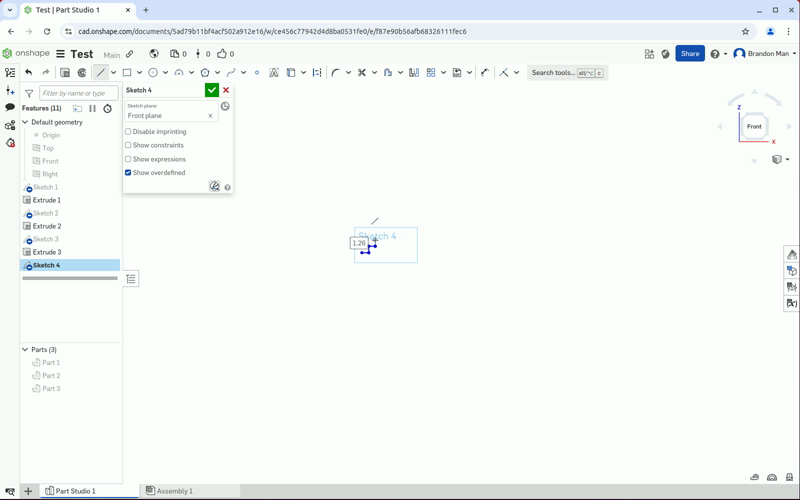
key_up(shift)
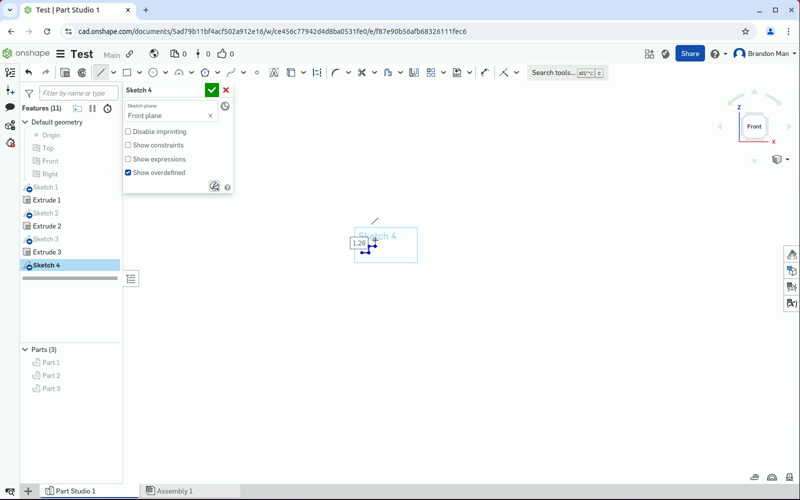
key_down(shift)
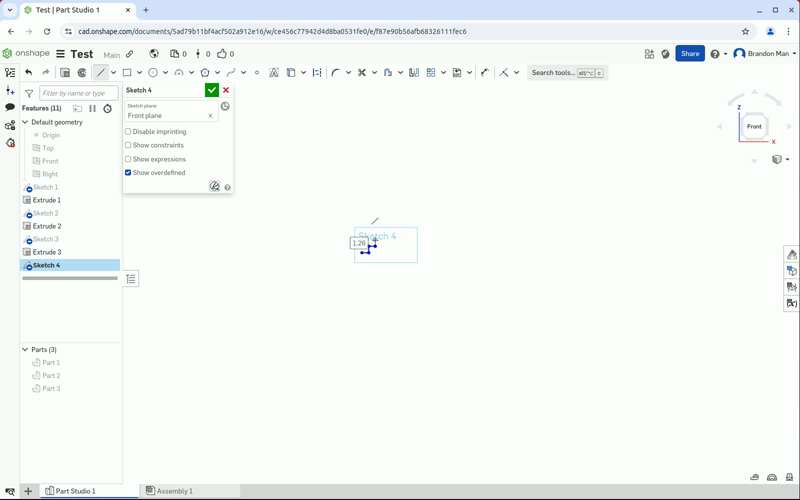
mouse_move(405, 239)
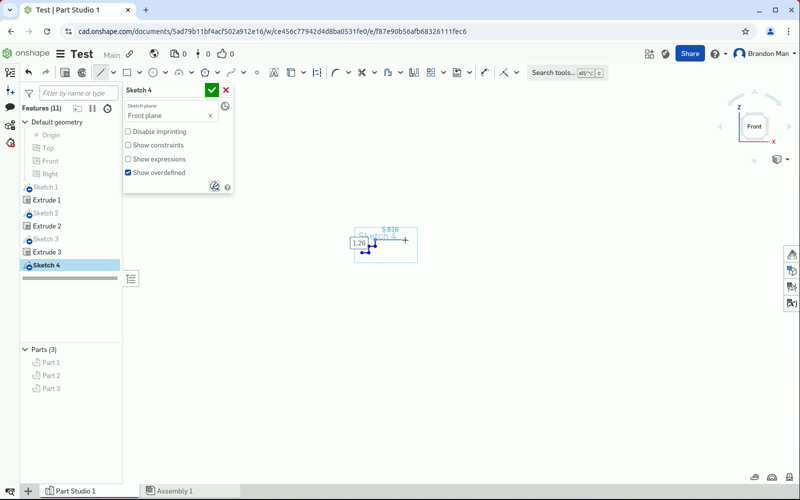
mouse_move(362, 239)
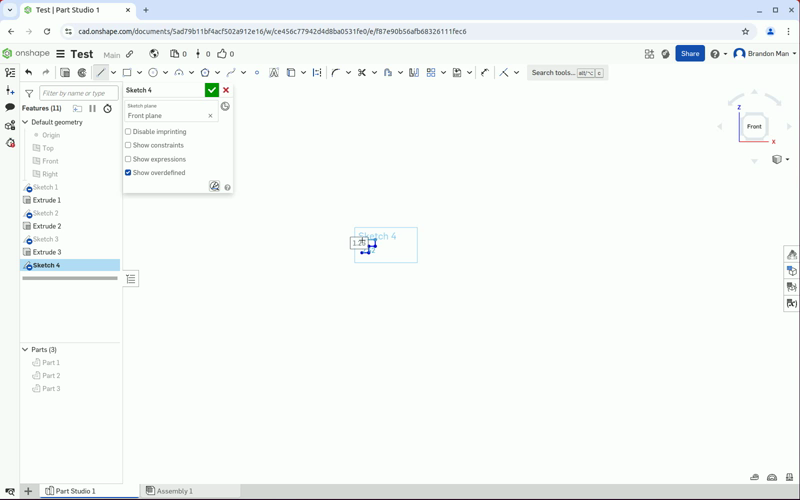
click(362, 239)
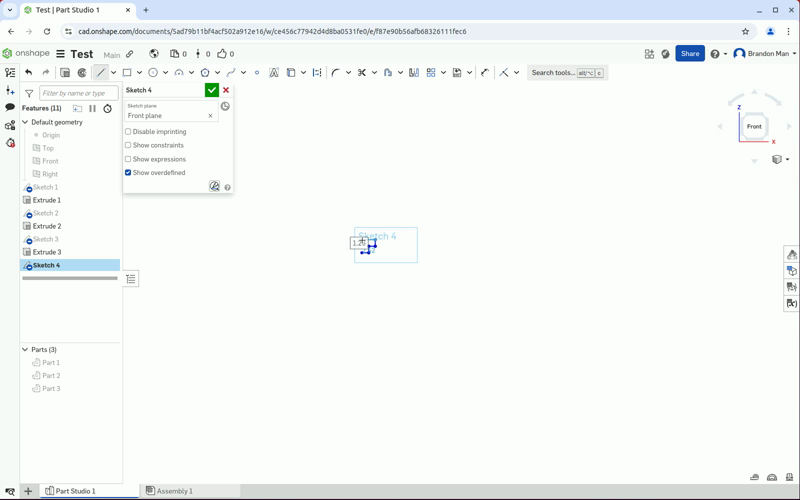
key_up(shift)
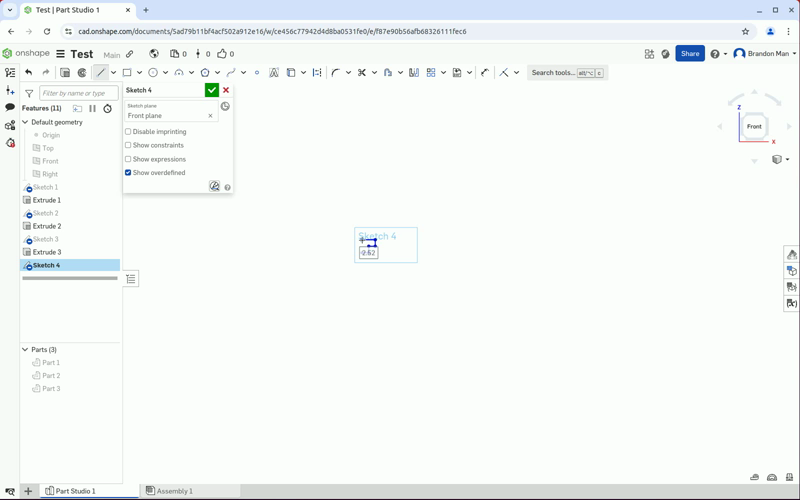
mouse_move(392, 239)
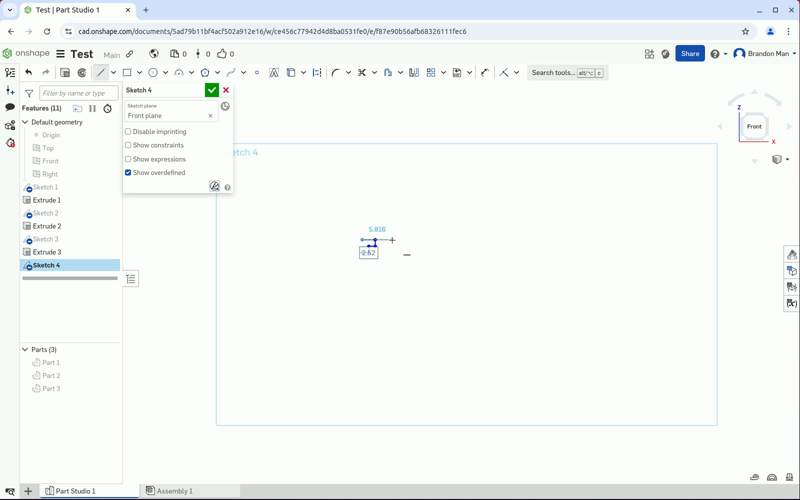
key_down(shift)
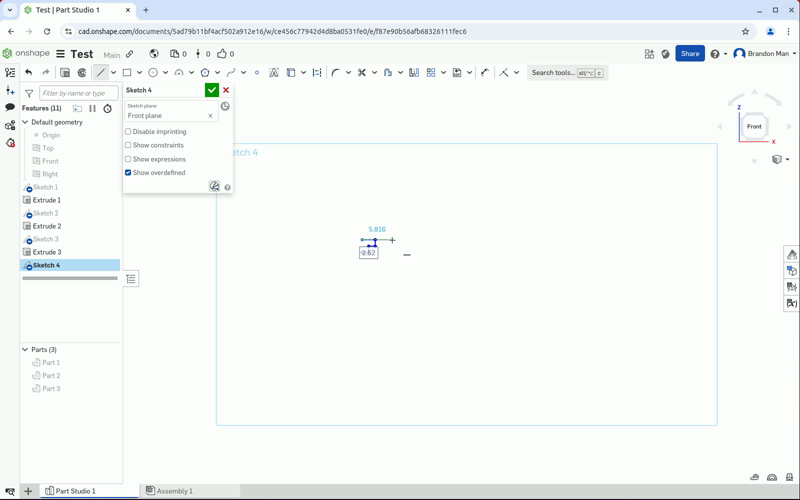
mouse_move(362, 252)
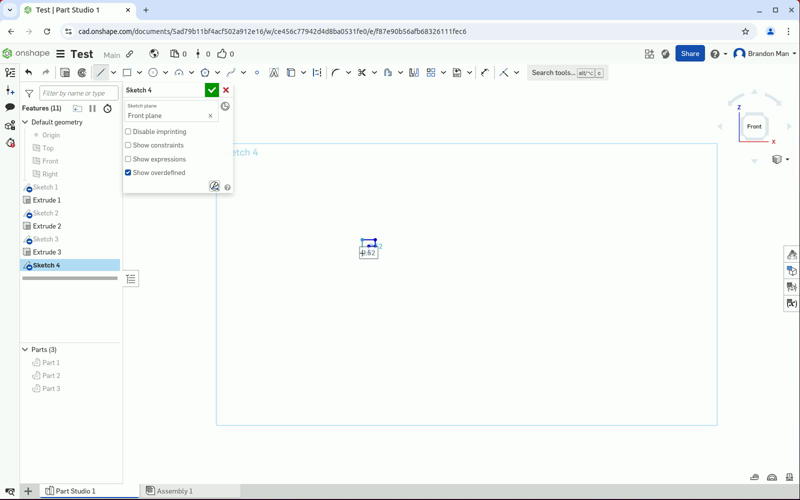
key_up(shift)
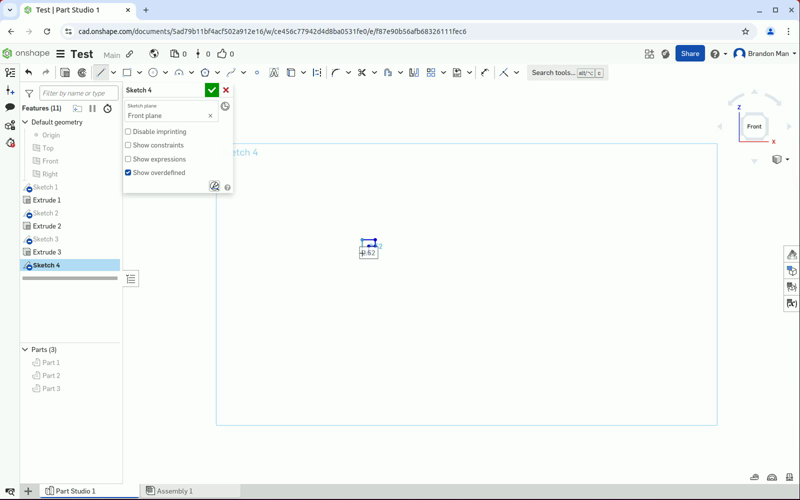
click(362, 252)
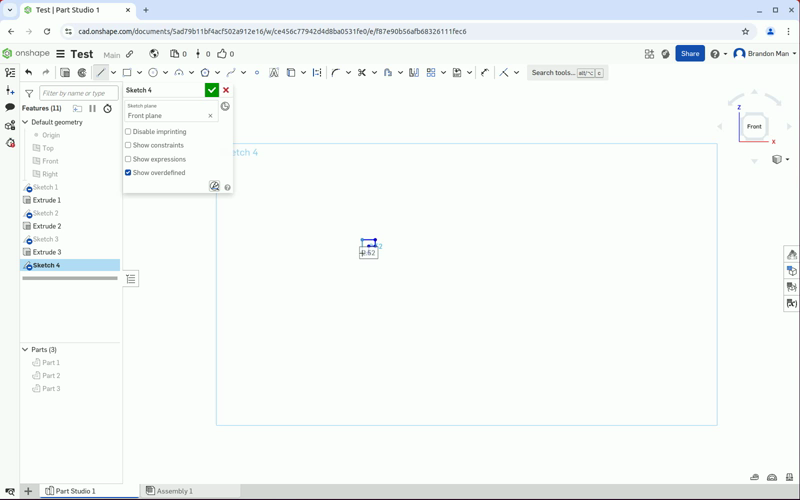
key(esc)
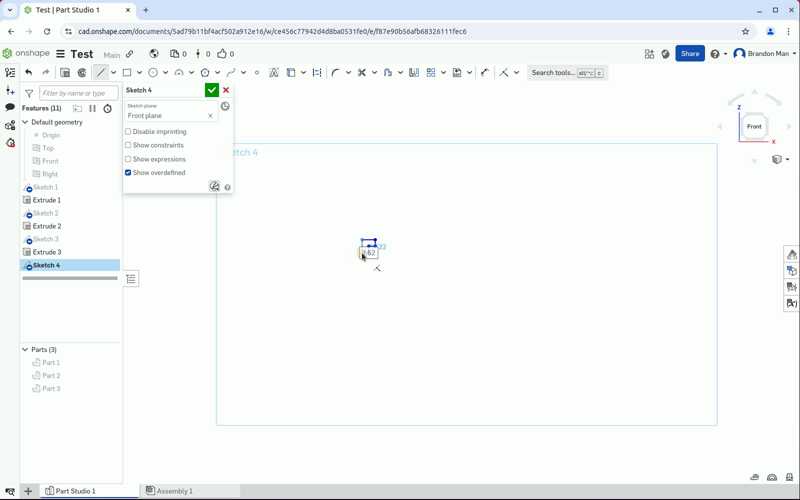
mouse_move(374, 243)
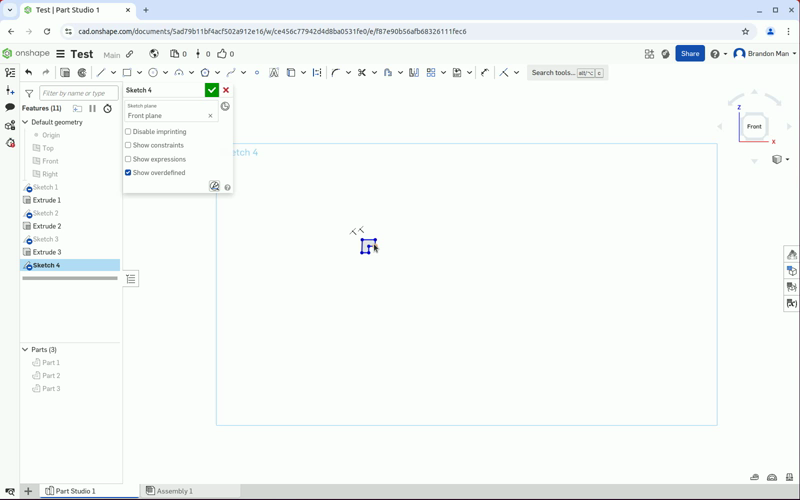
scroll(6)
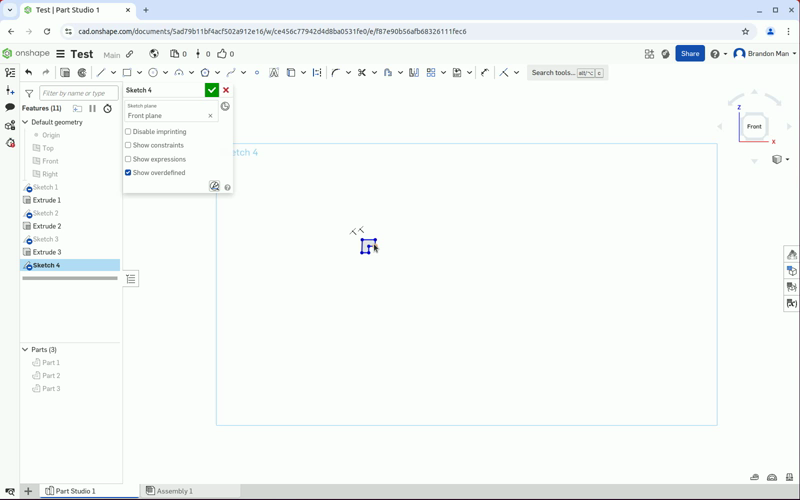
scroll(6)
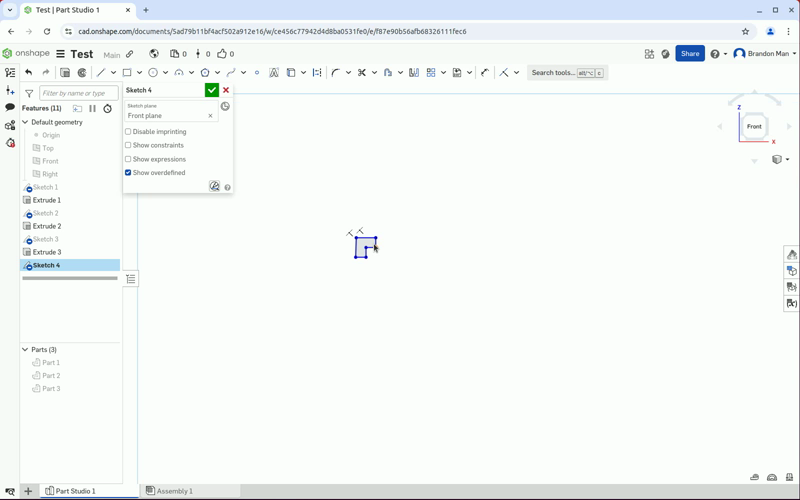
scroll(6)
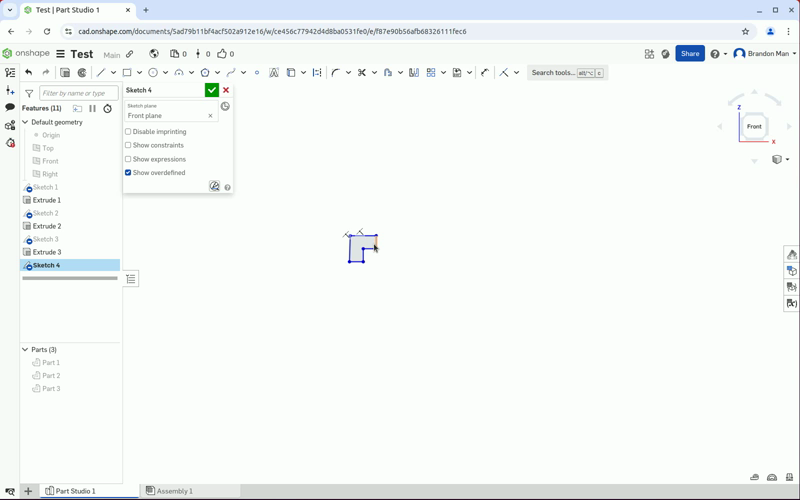
scroll(6)
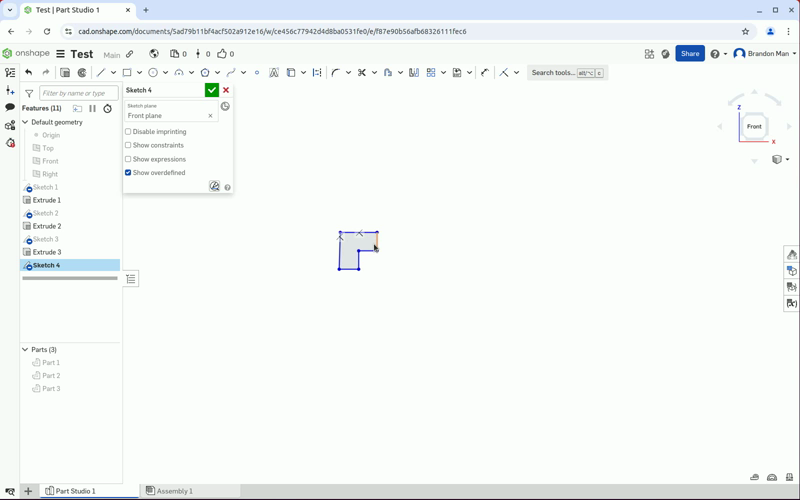
scroll(6)
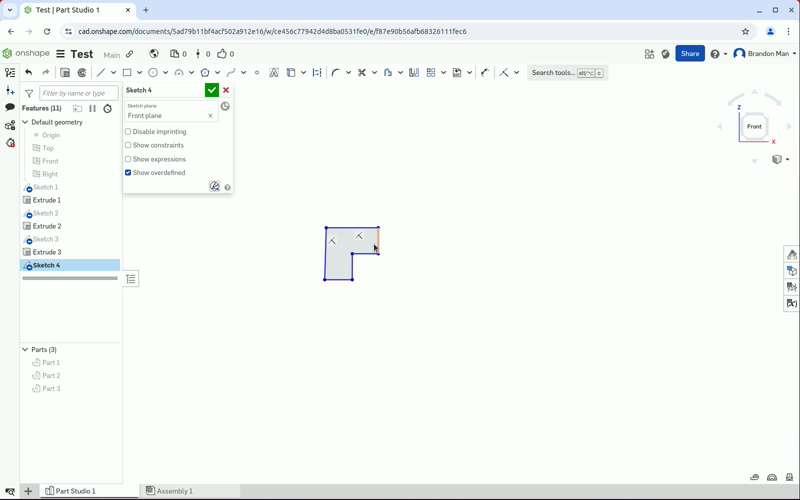
scroll(6)
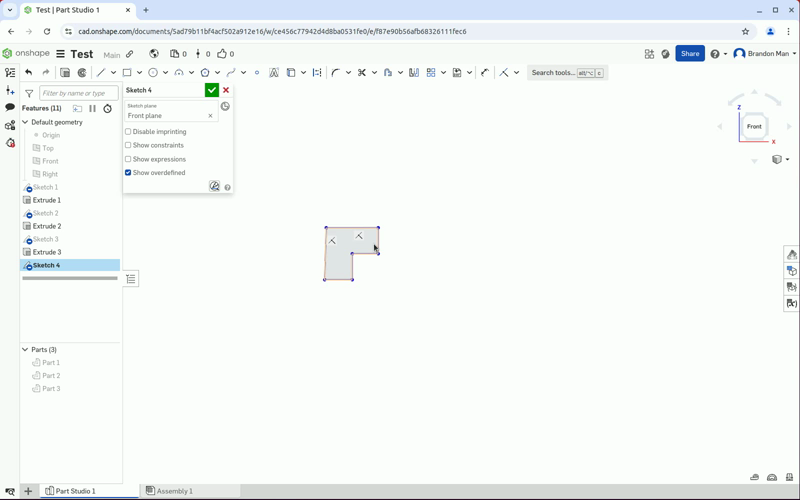
scroll(6)
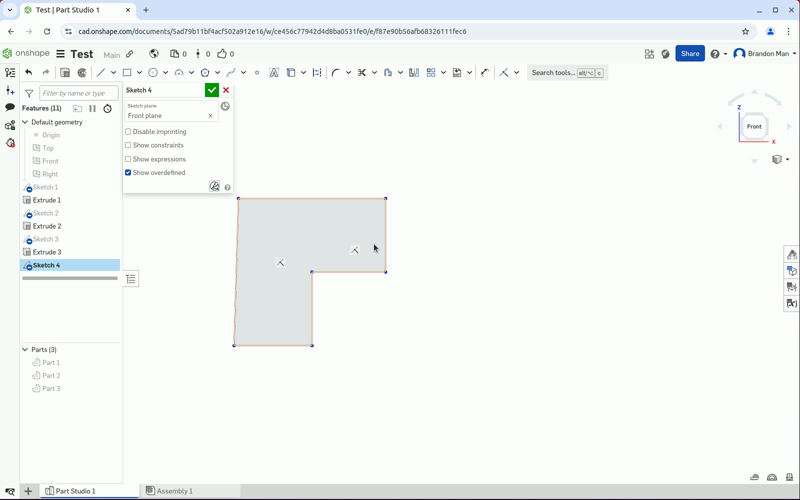
click(374, 243)
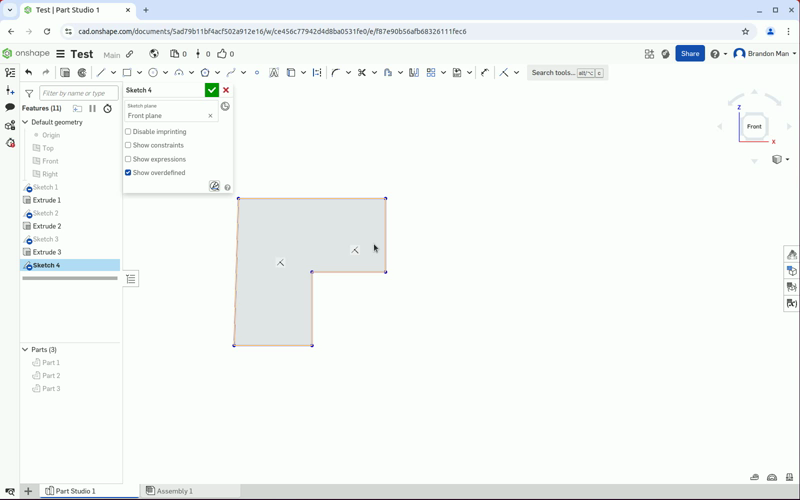
scroll(-6)
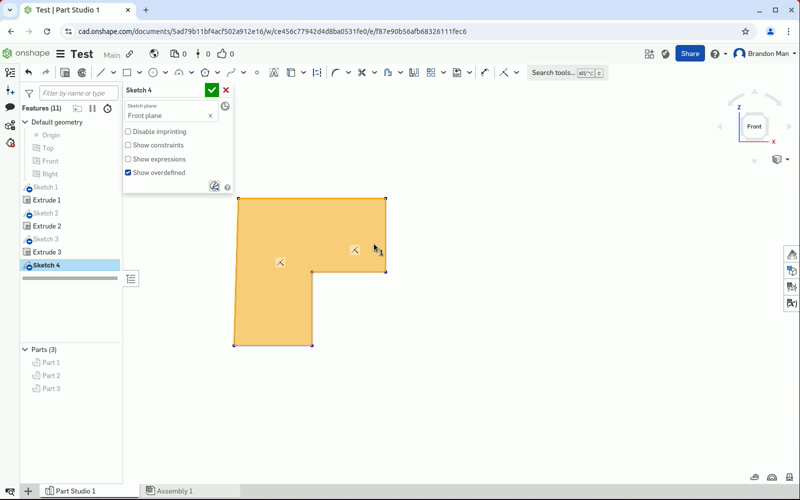
scroll(-6)
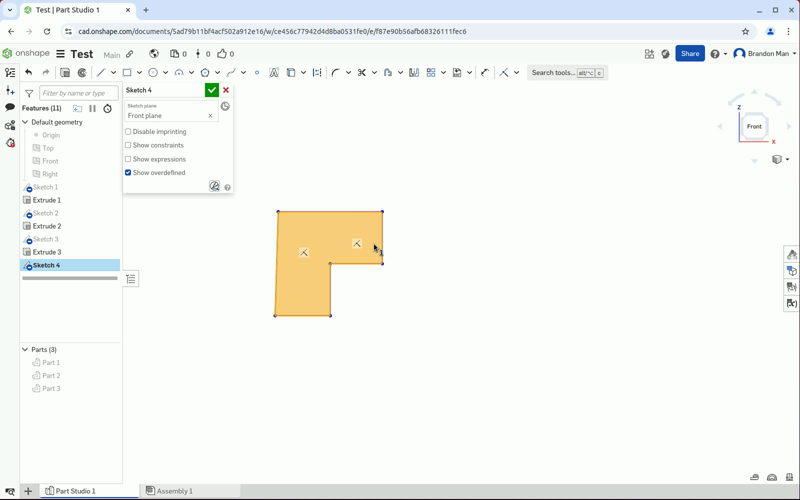
scroll(-6)
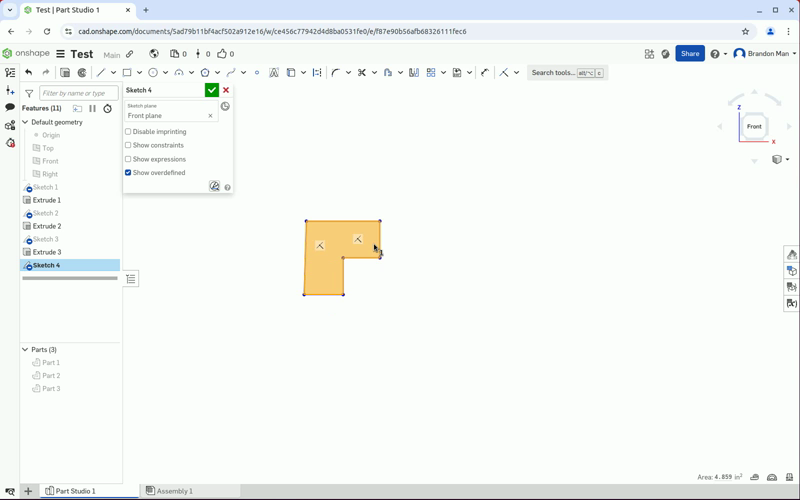
scroll(-6)
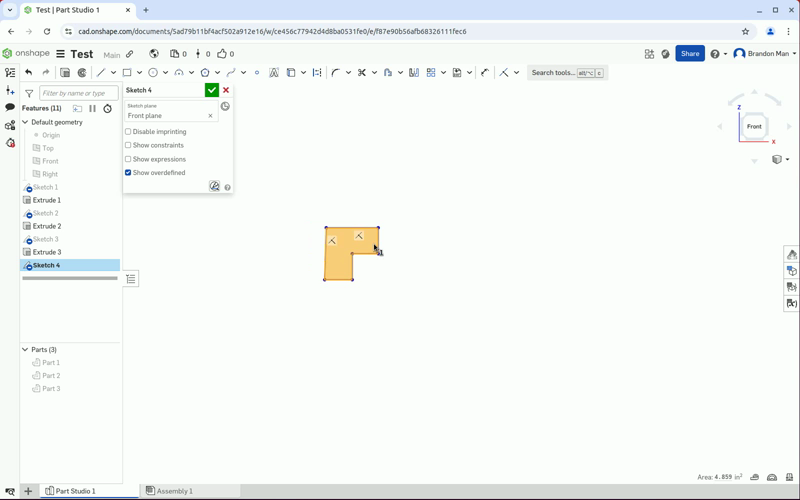
scroll(-6)
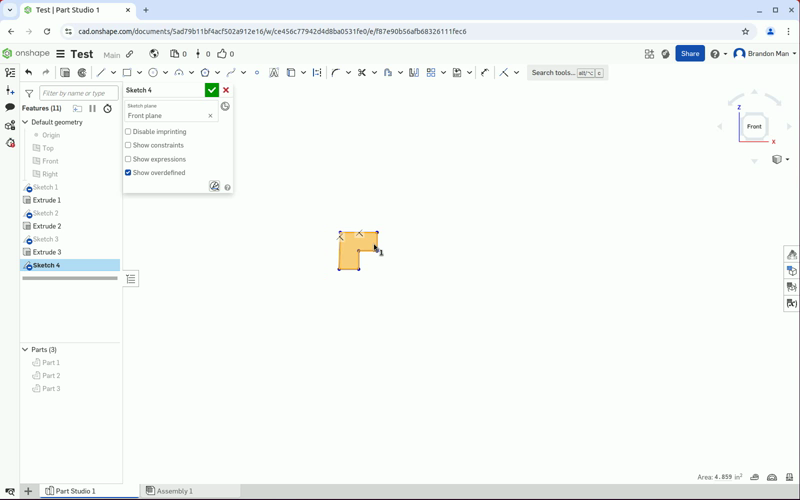
scroll(-6)
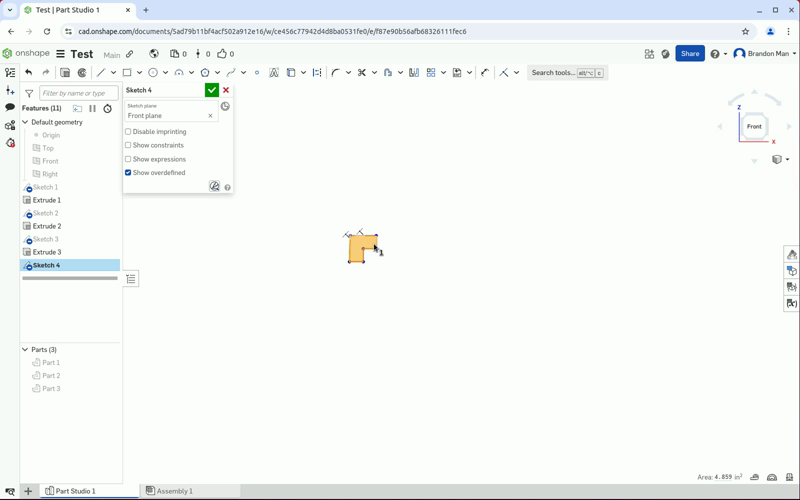
scroll(-6)
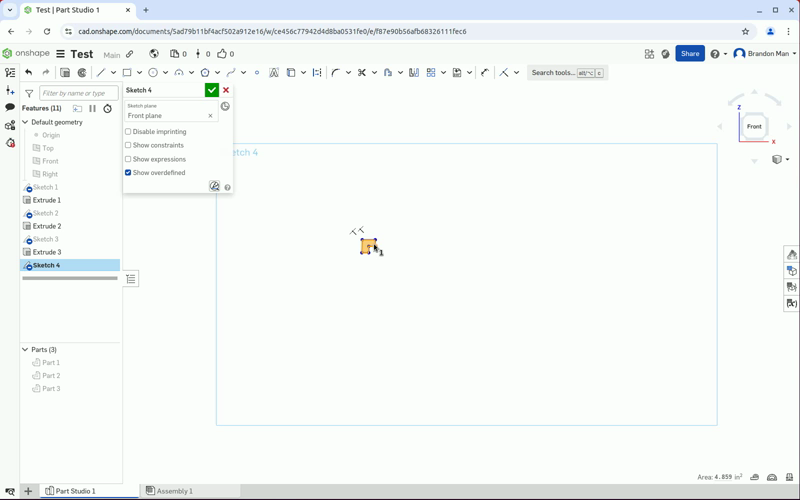
mouse_move(73, 352)
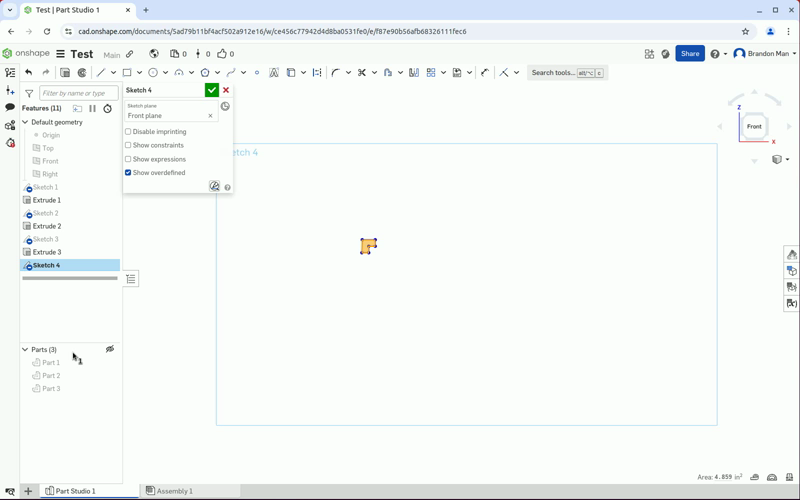
key(shift+y)
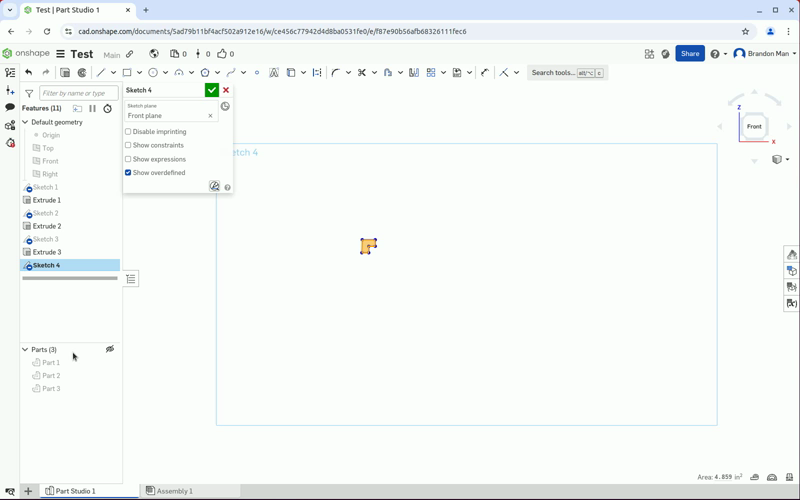
key(shift+e)
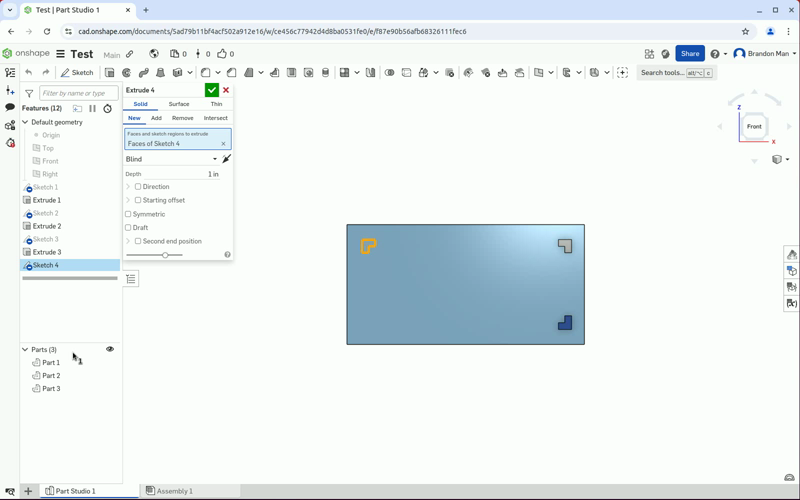
mouse_move(143, 106)
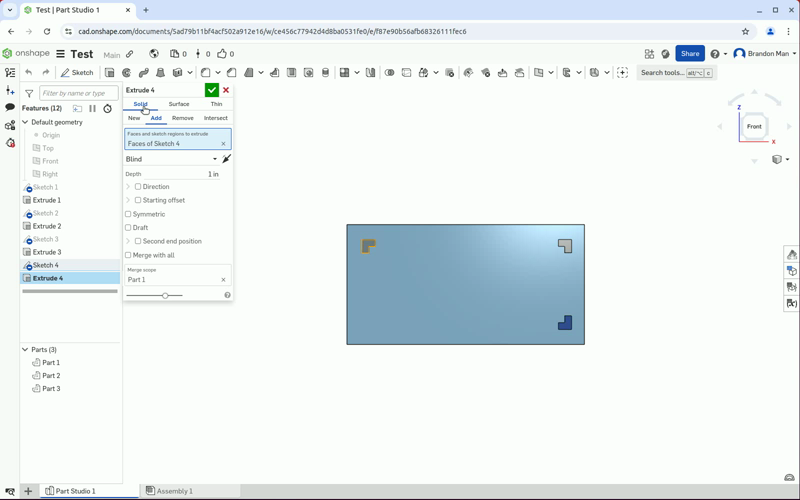
click(143, 106)
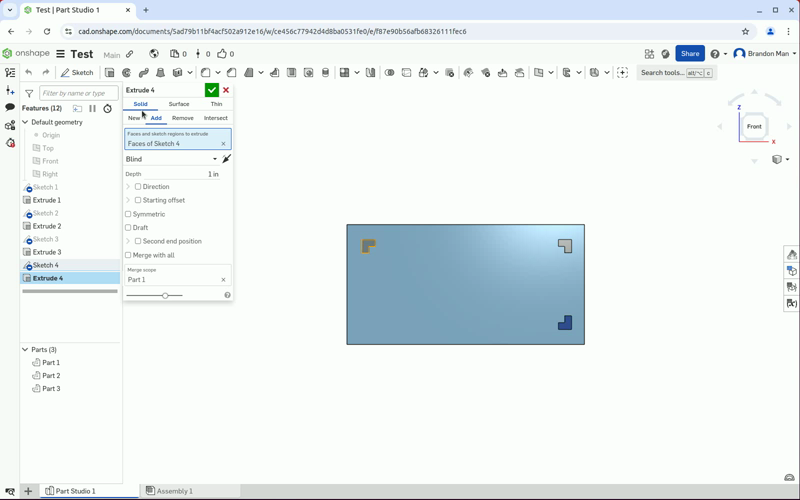
mouse_move(137, 120)
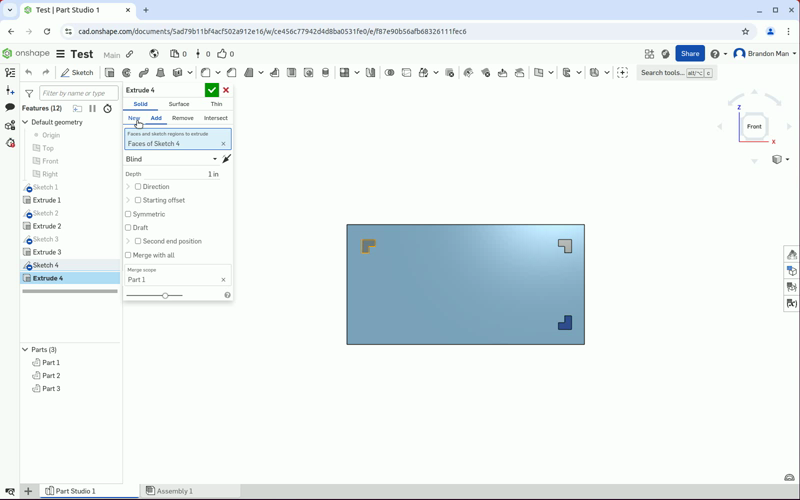
click(137, 120)
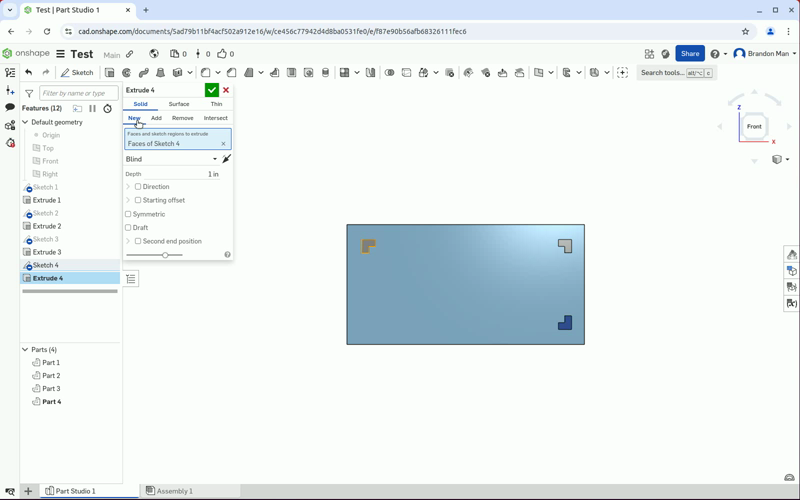
key(tab, 4)
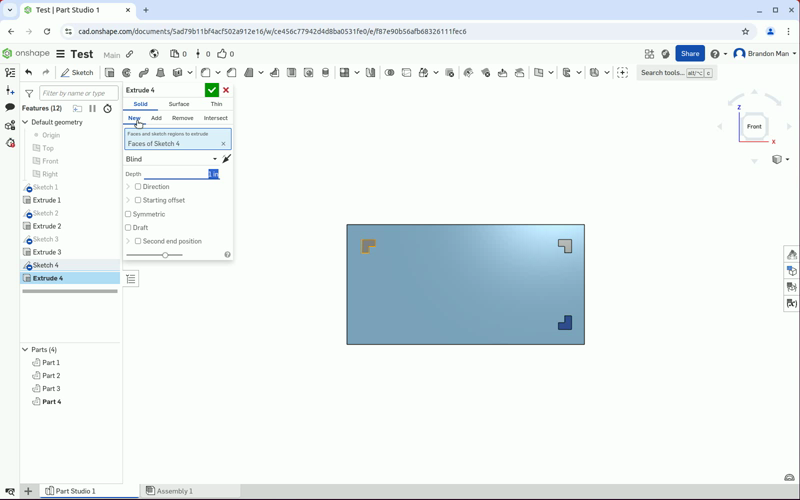
text(1.926)
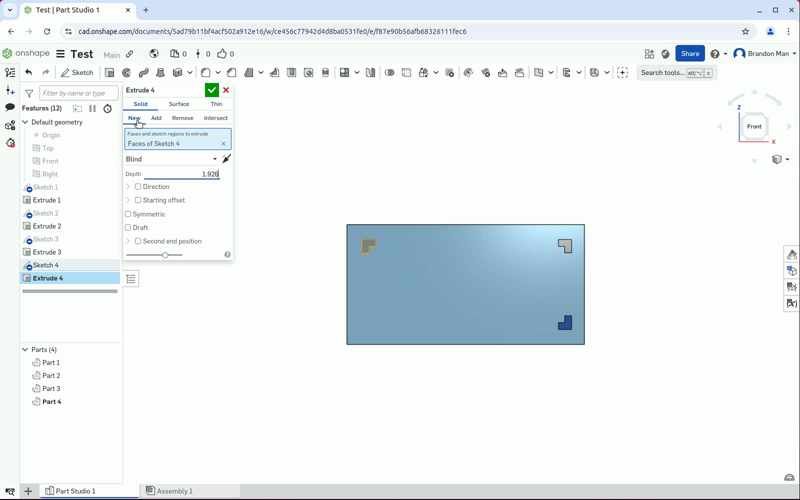
key(enter)
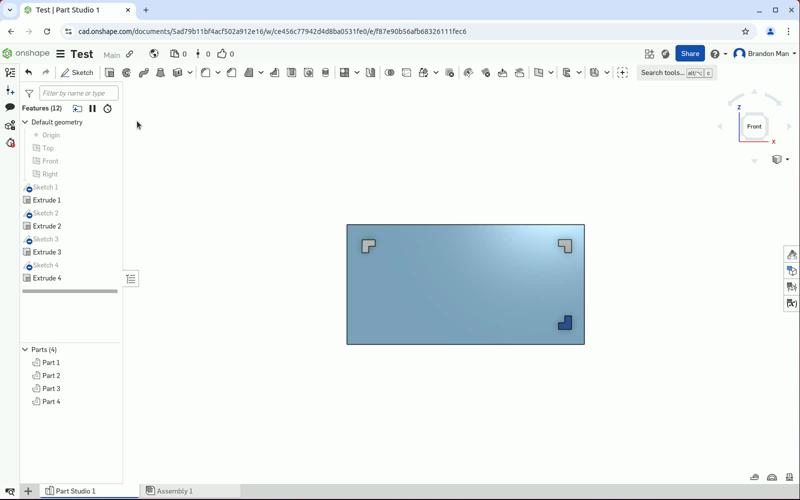
key(shift+h)
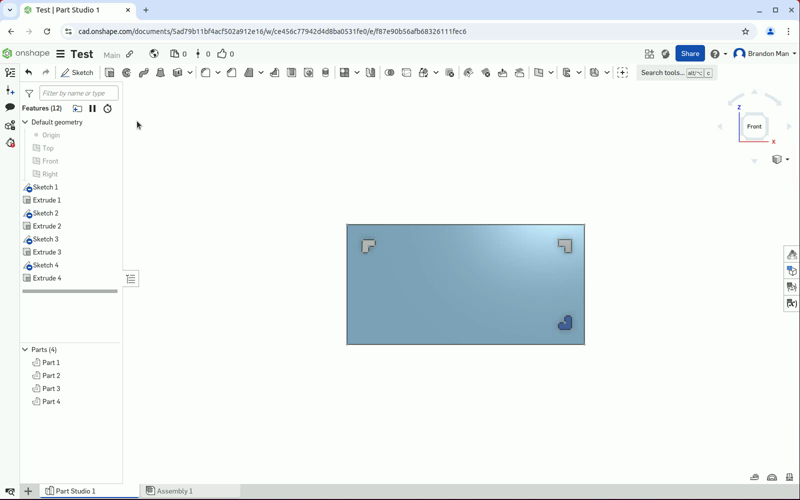
key(shift+h)
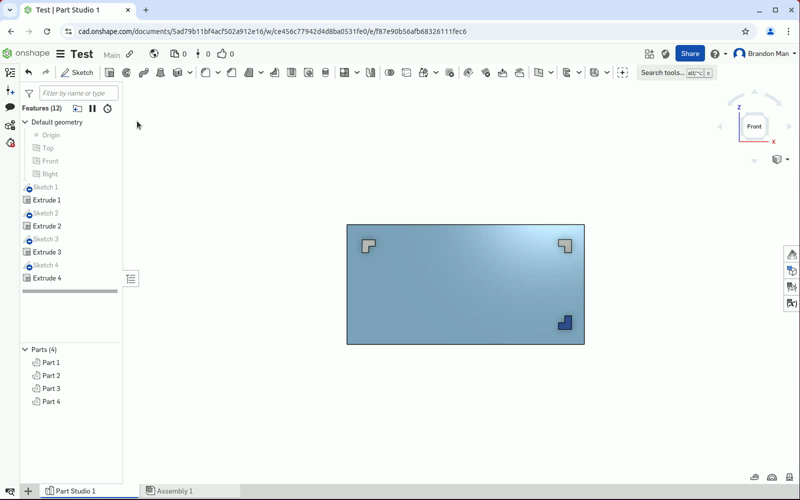
mouse_move(73, 189)
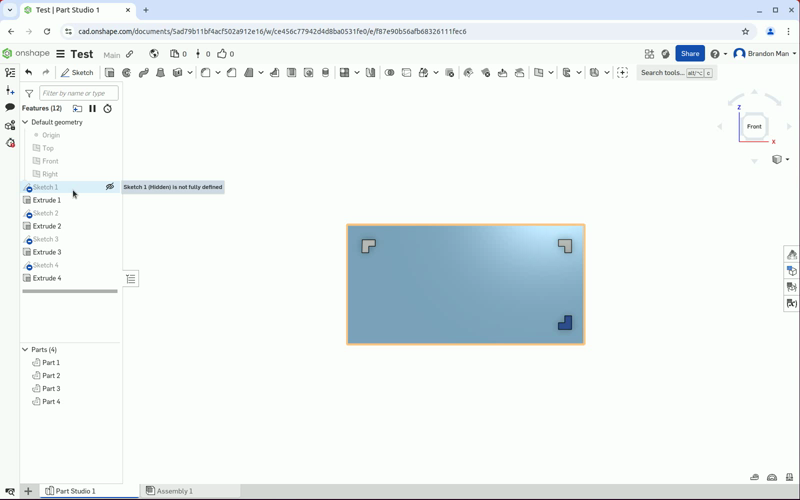
click(73, 189)
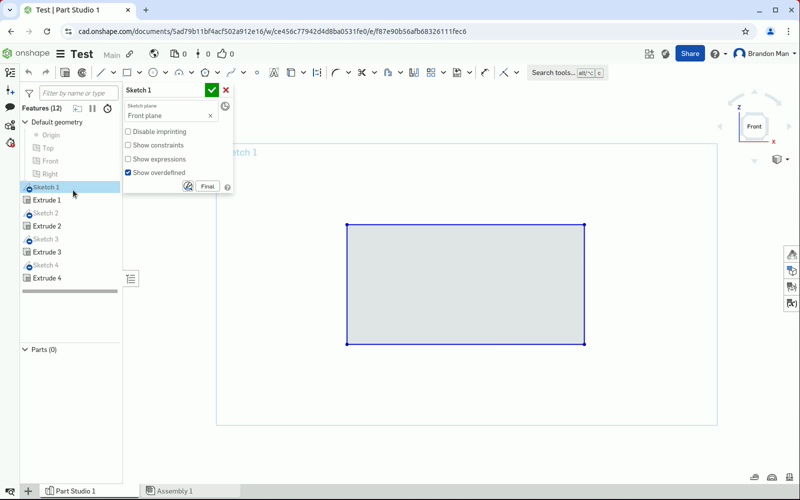
mouse_move(229, 92)
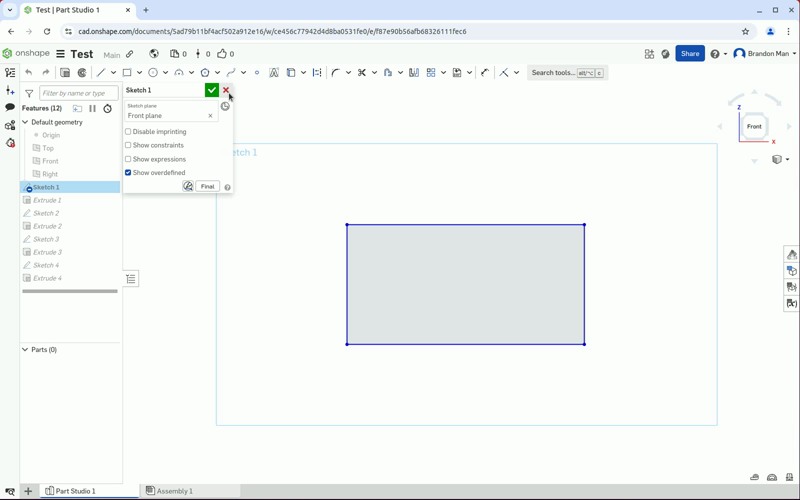
click(229, 92)
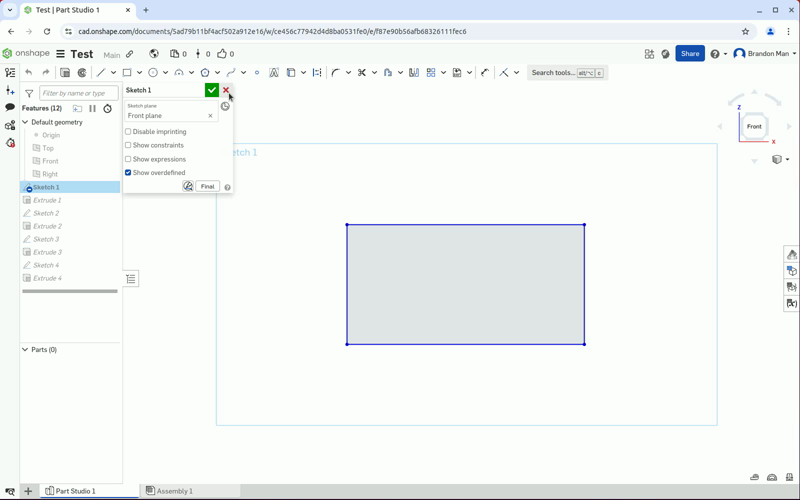
key(shift+s)
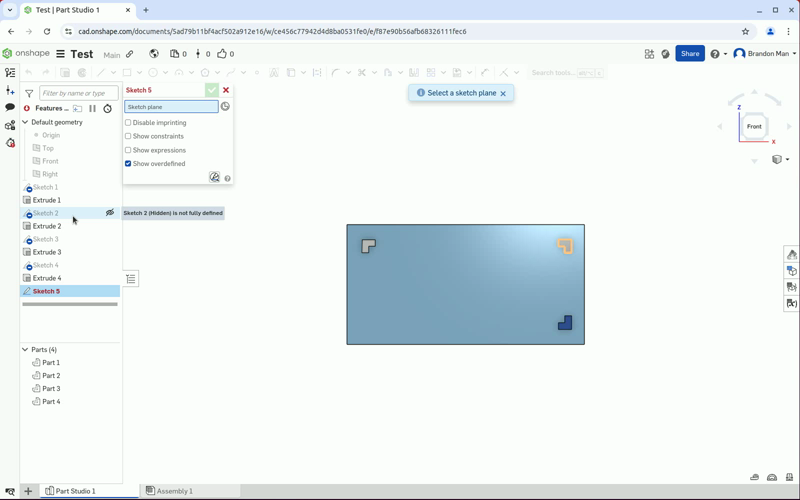
scroll(3)
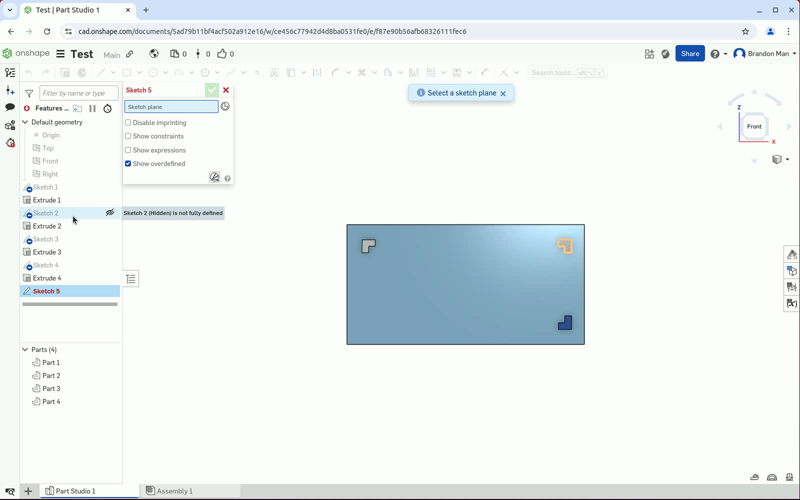
mouse_move(73, 163)
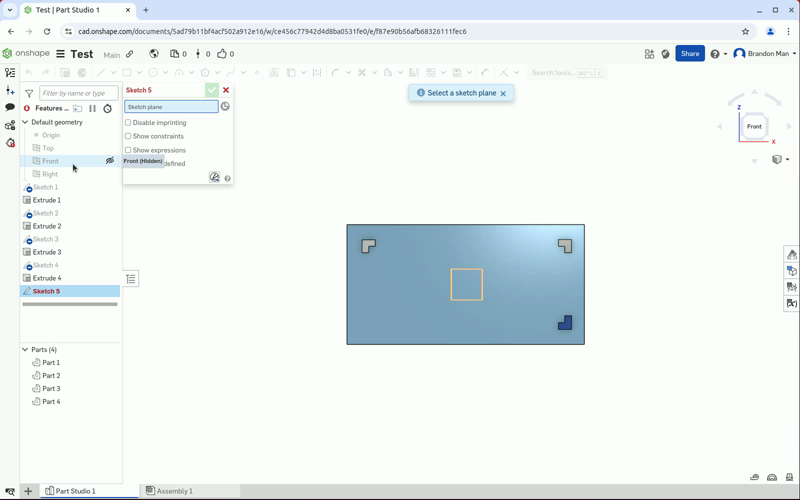
click(73, 163)
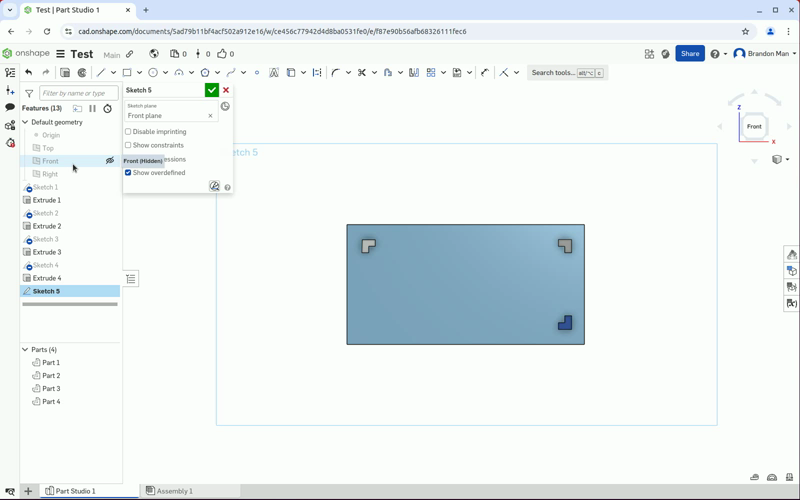
mouse_move(73, 352)
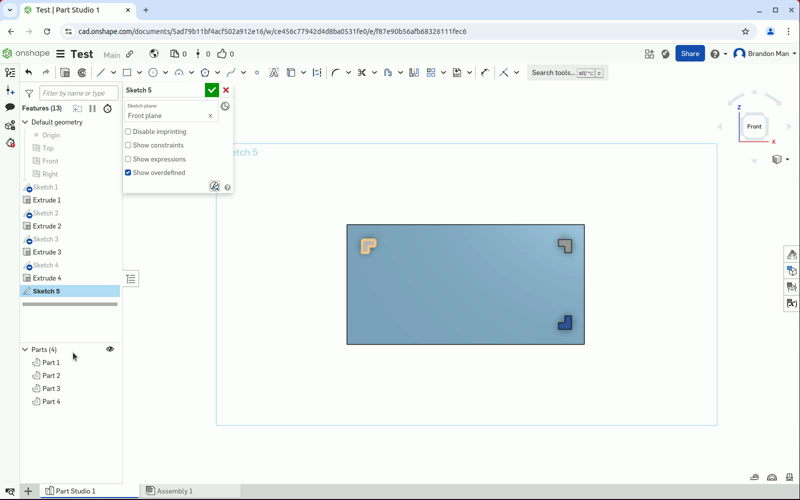
key(y)
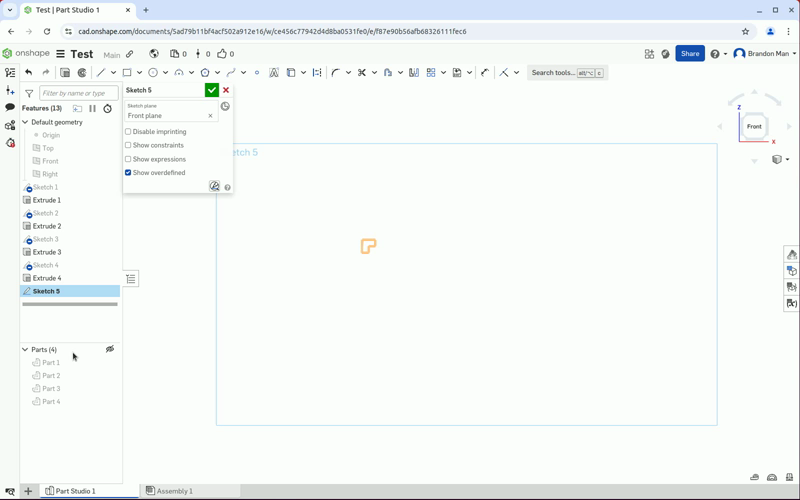
key(l)
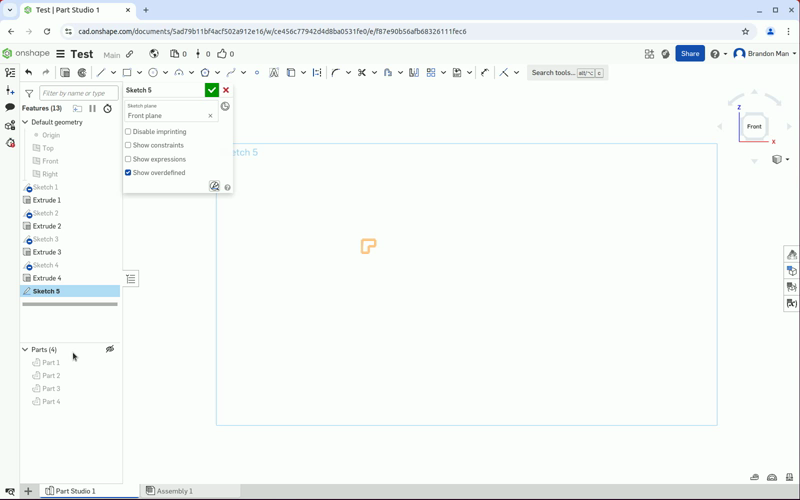
key_down(shift)
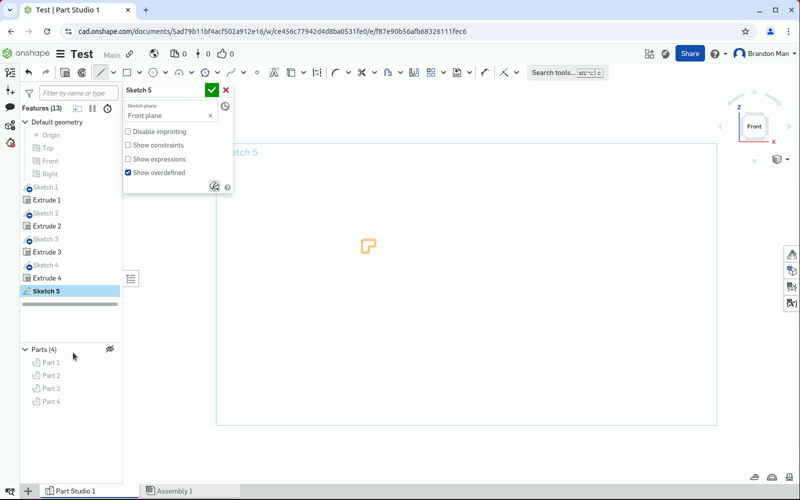
mouse_move(362, 325)
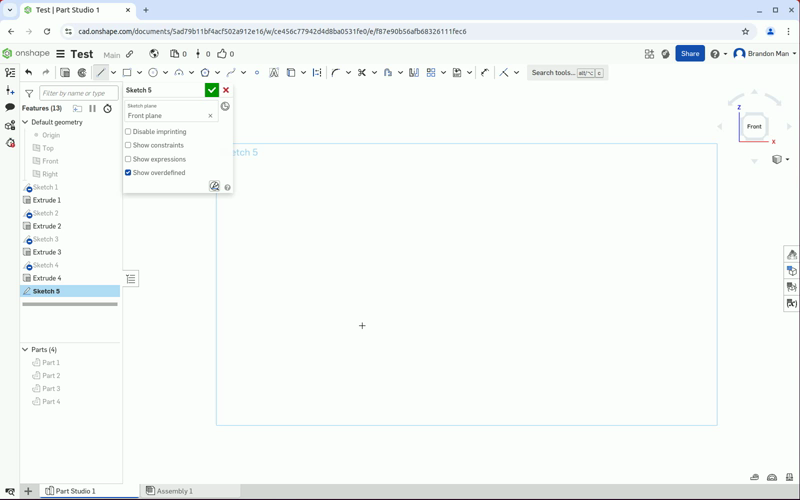
click(362, 325)
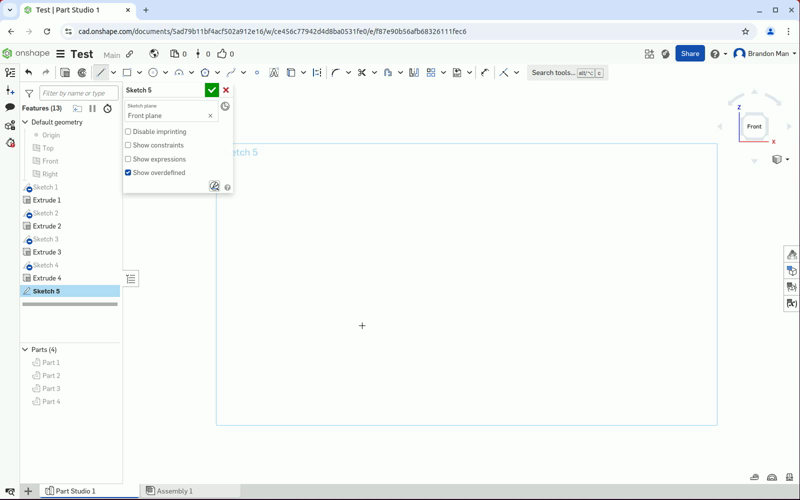
key_up(shift)
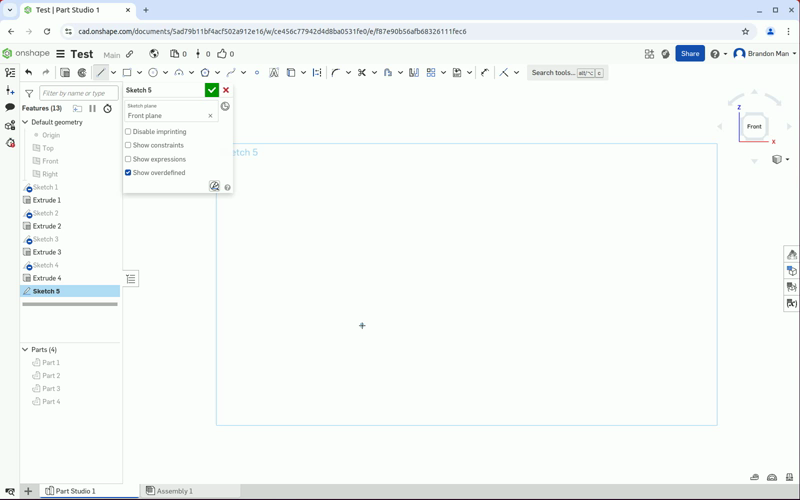
key_down(shift)
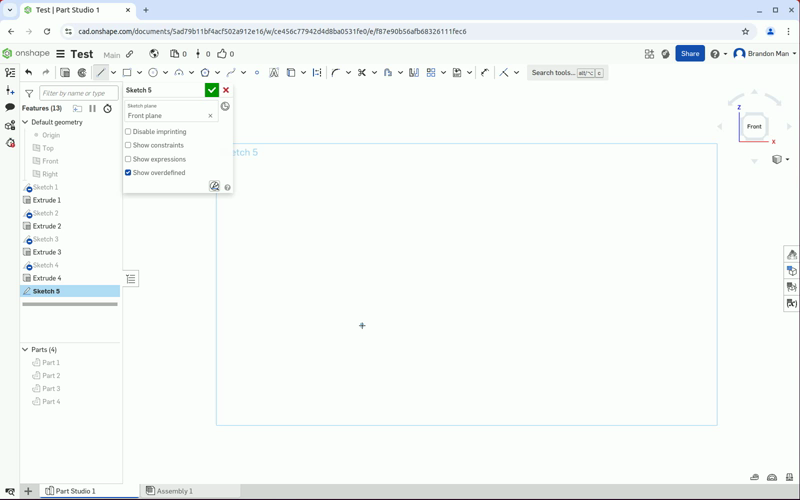
mouse_move(392, 325)
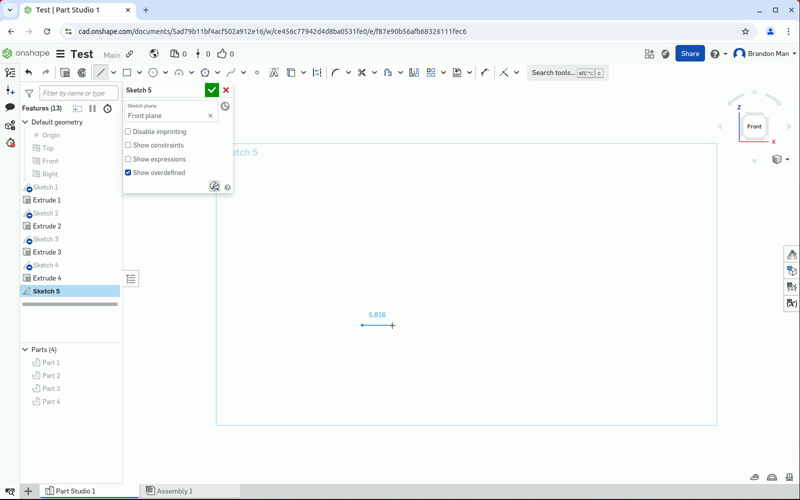
mouse_move(375, 325)
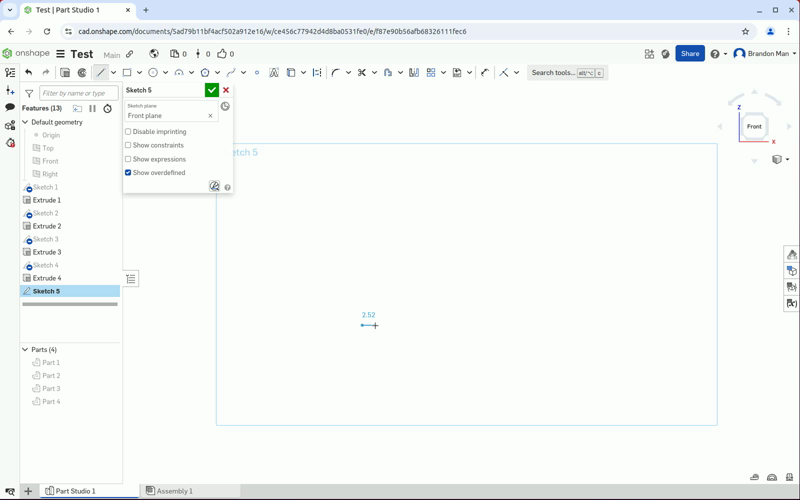
click(375, 325)
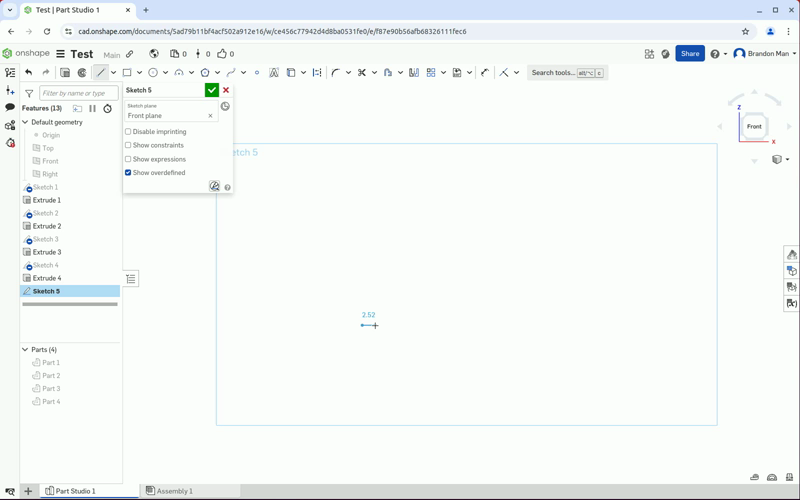
key_up(shift)
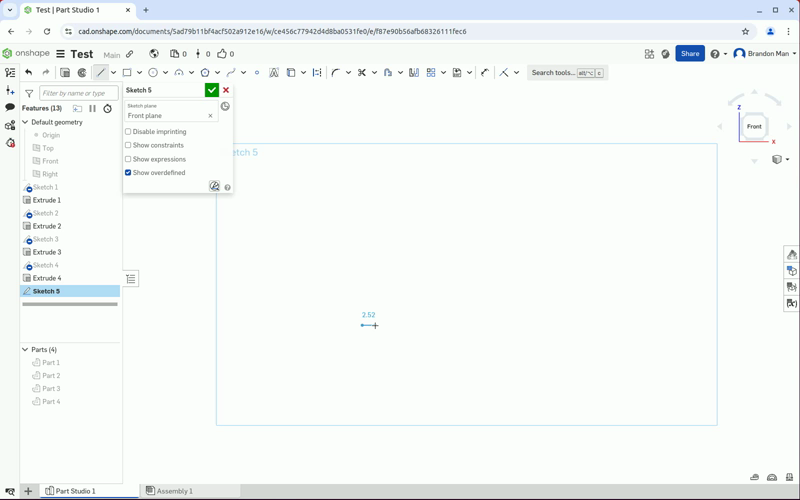
key_down(shift)
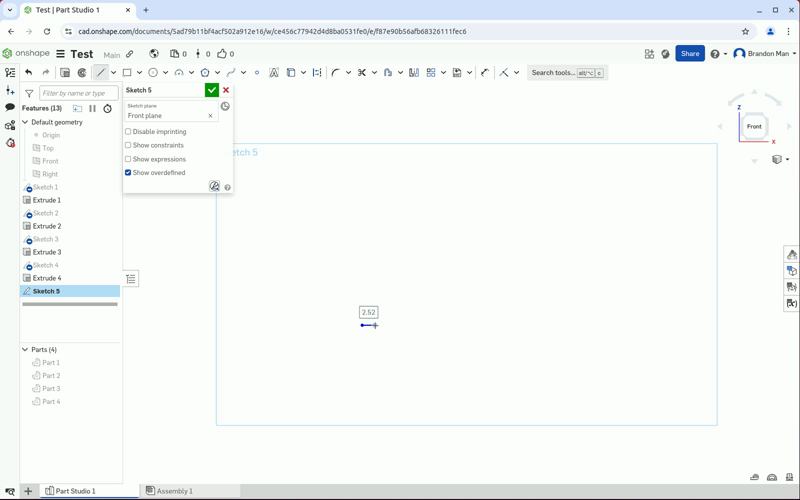
mouse_move(405, 325)
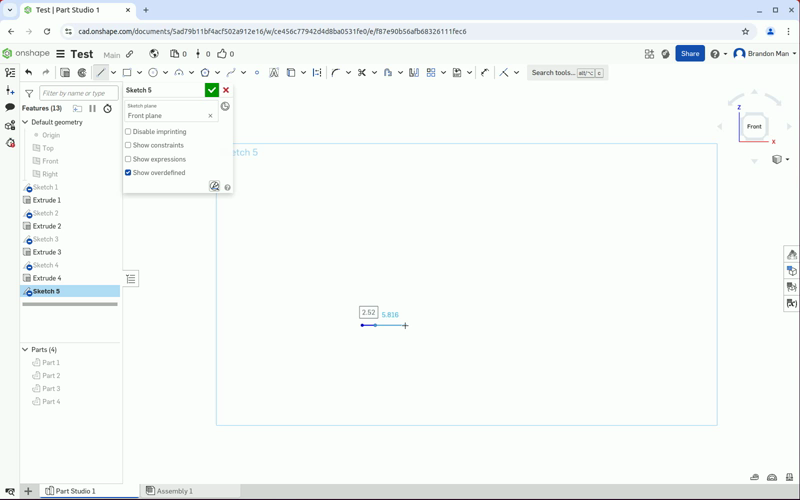
mouse_move(375, 318)
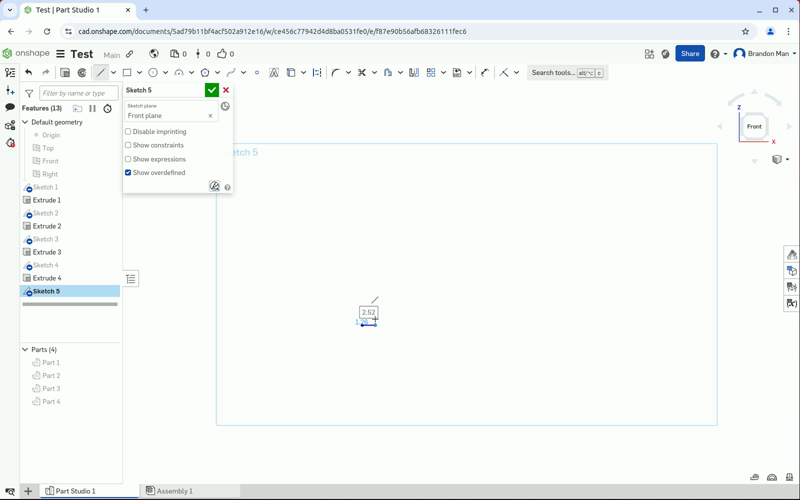
scroll(6)
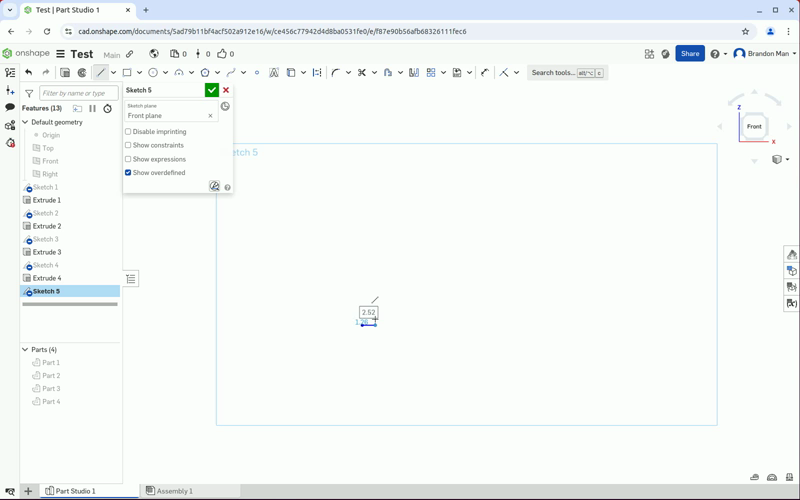
scroll(6)
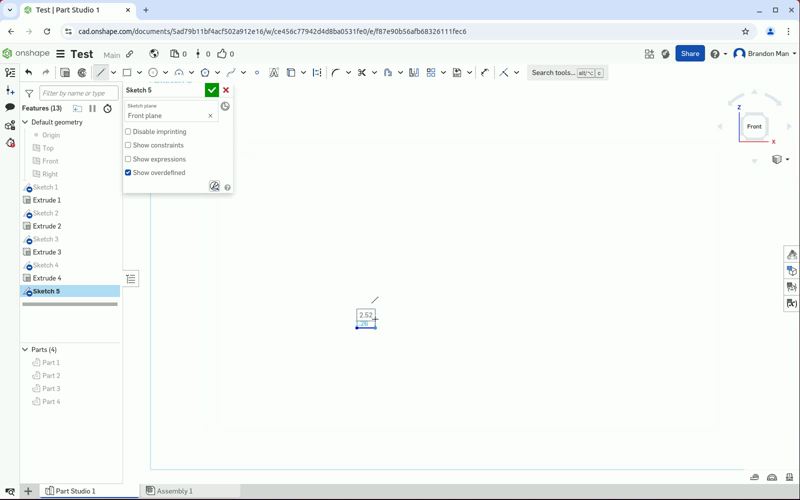
scroll(6)
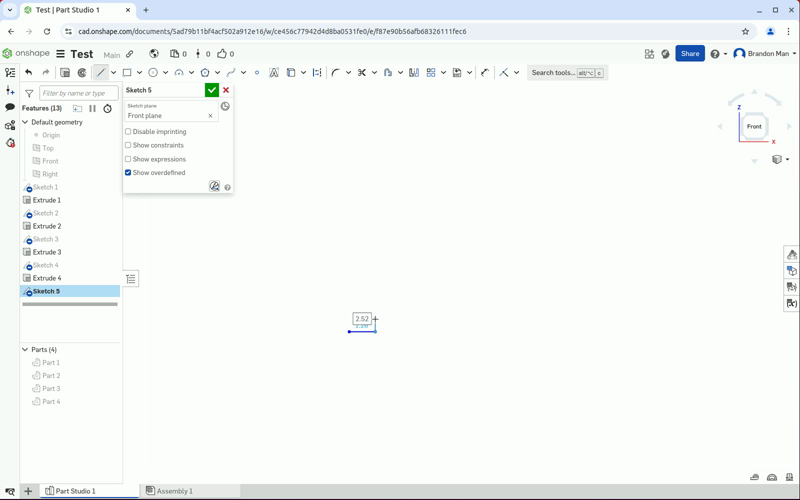
scroll(6)
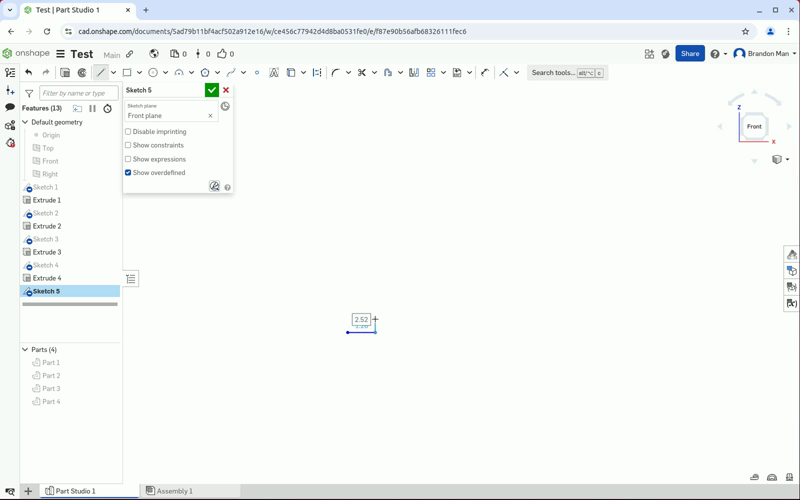
scroll(6)
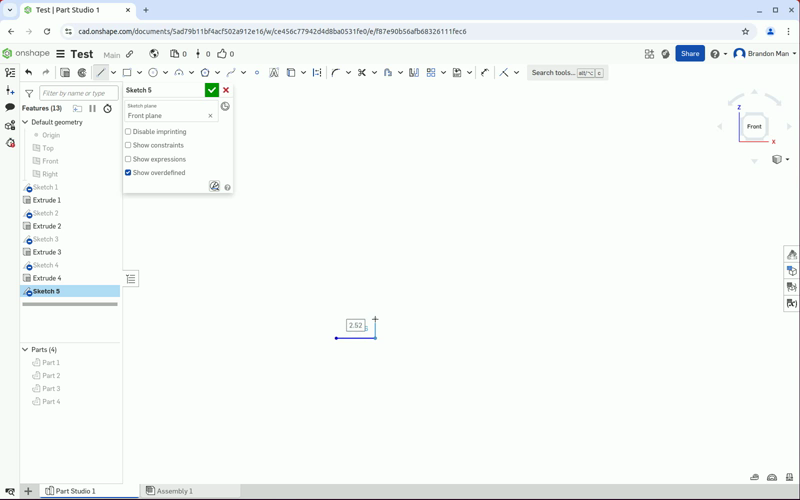
scroll(6)
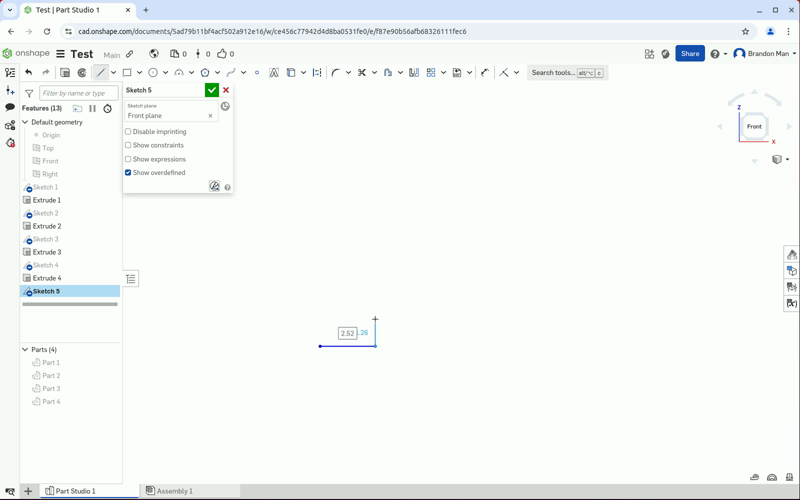
scroll(6)
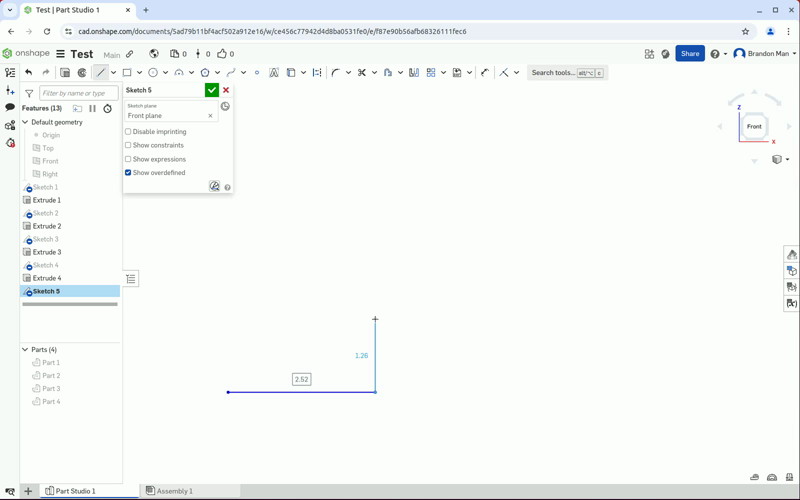
click(375, 318)
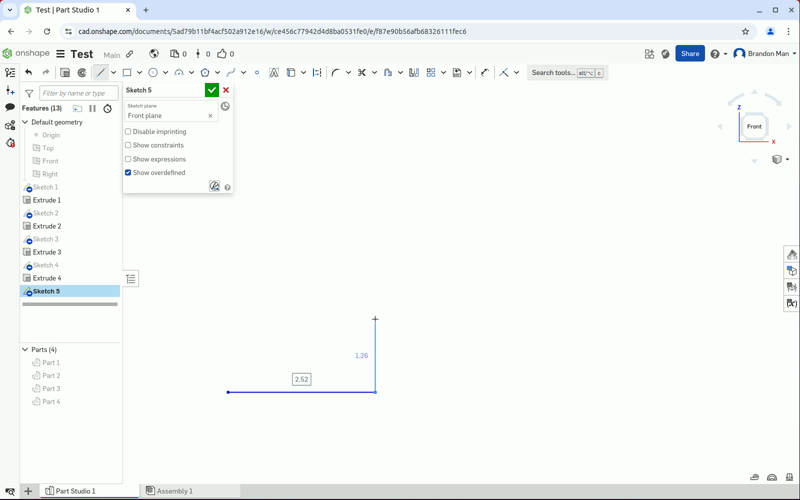
scroll(-6)
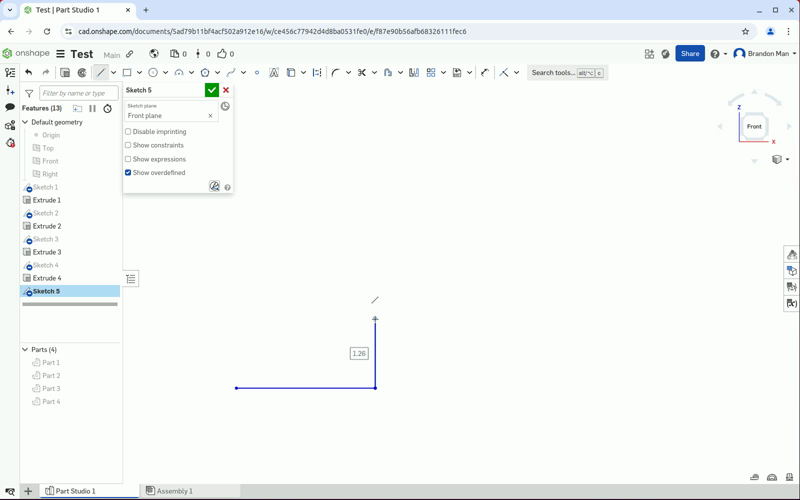
scroll(-6)
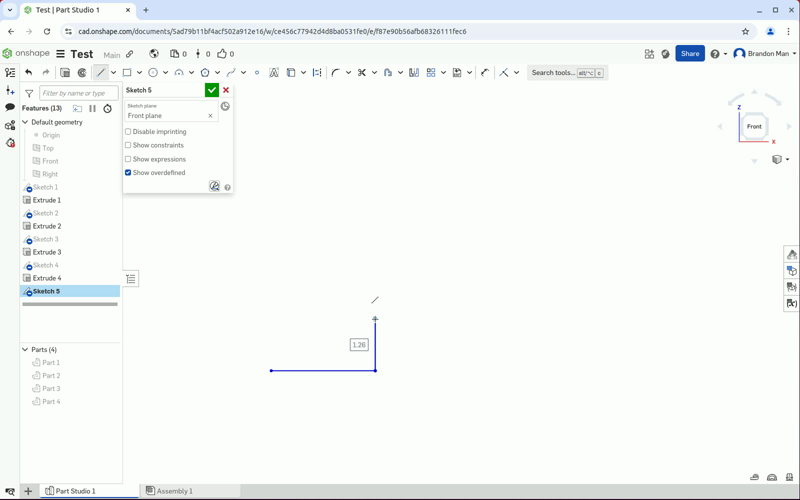
scroll(-6)
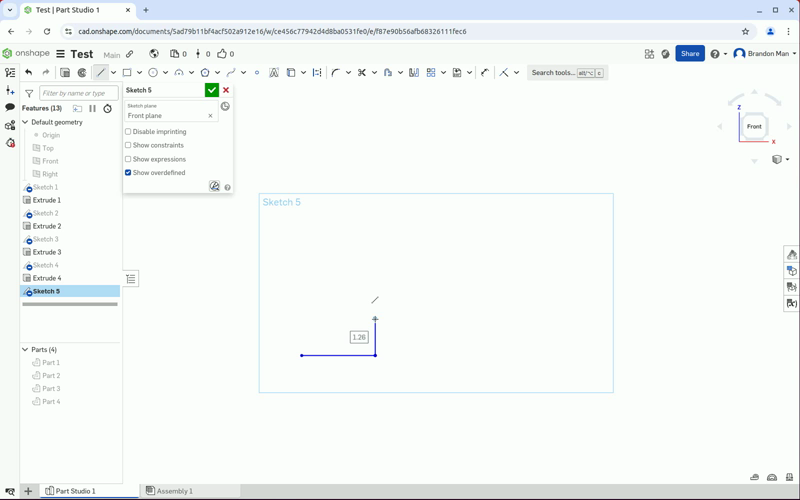
scroll(-6)
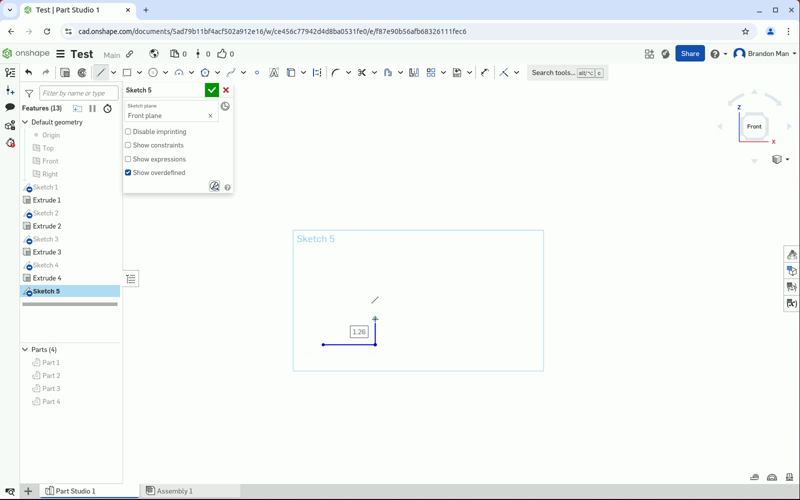
scroll(-6)
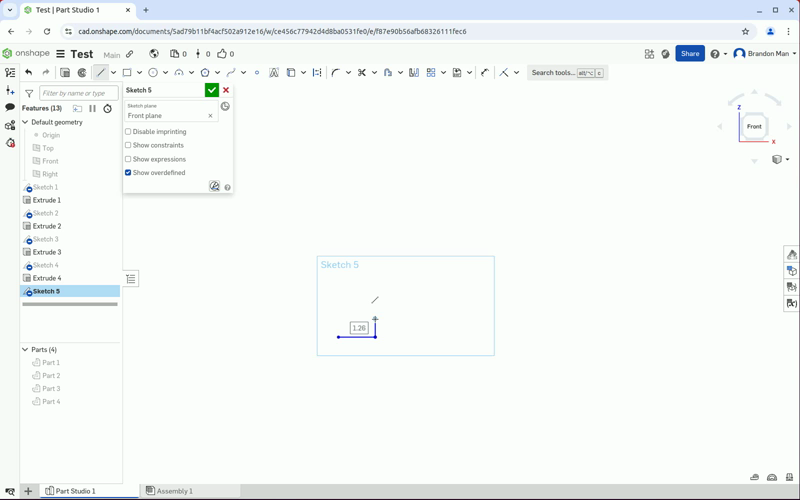
scroll(-6)
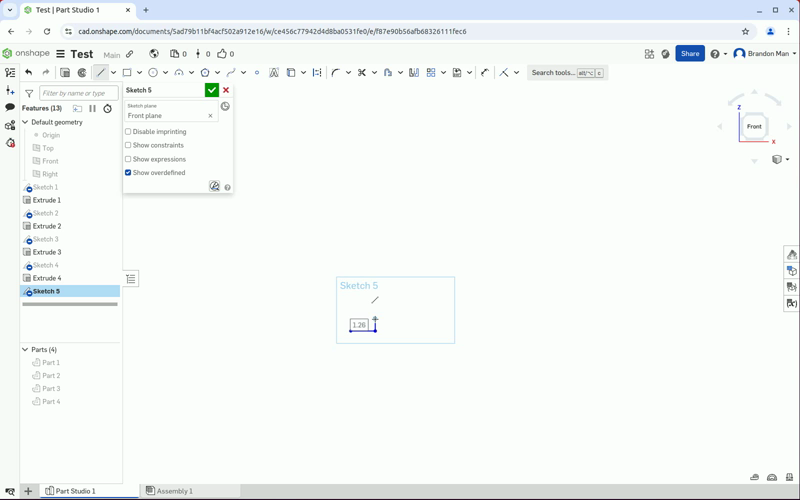
scroll(-6)
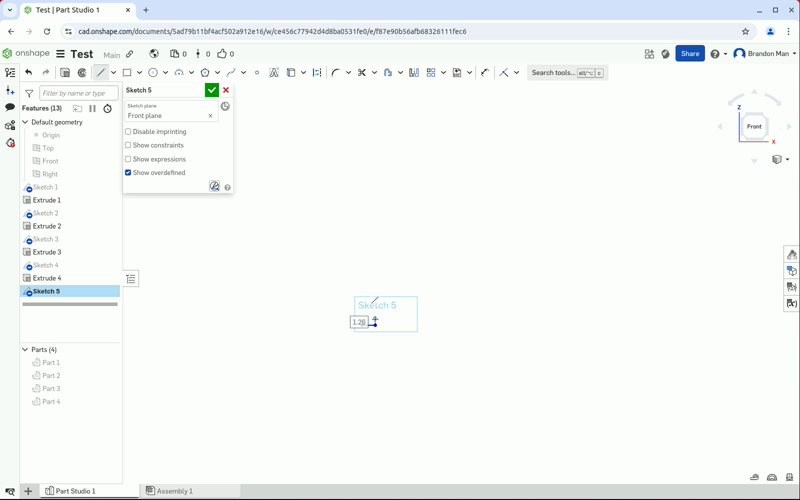
key_up(shift)
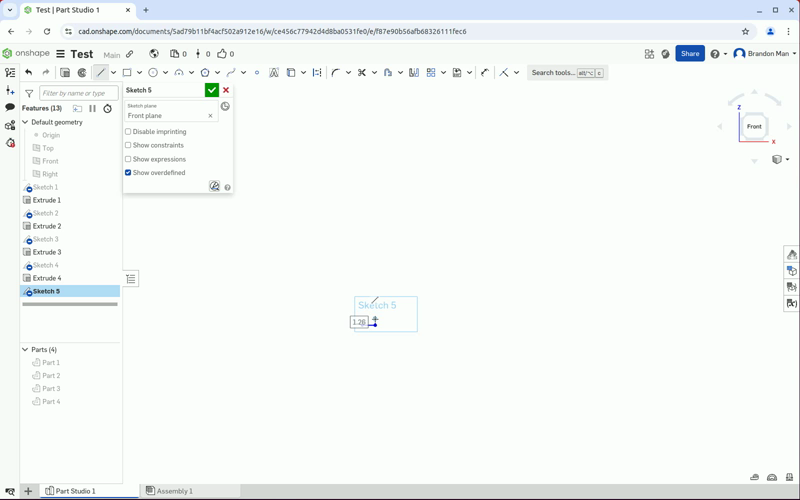
key_down(shift)
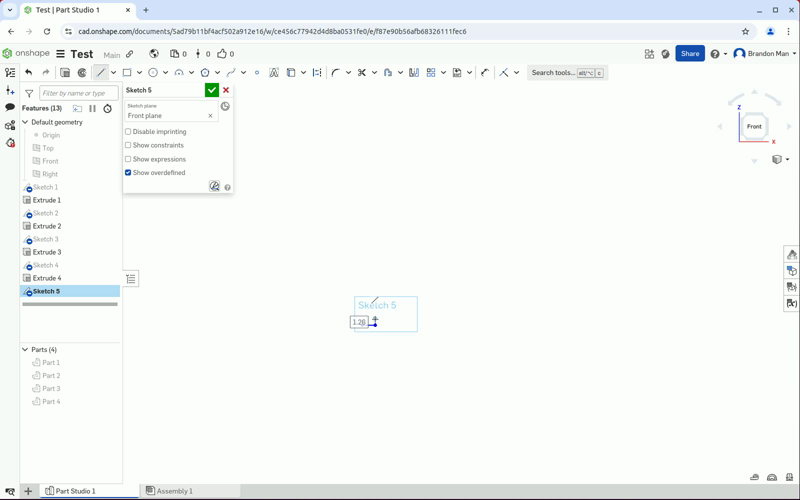
mouse_move(405, 318)
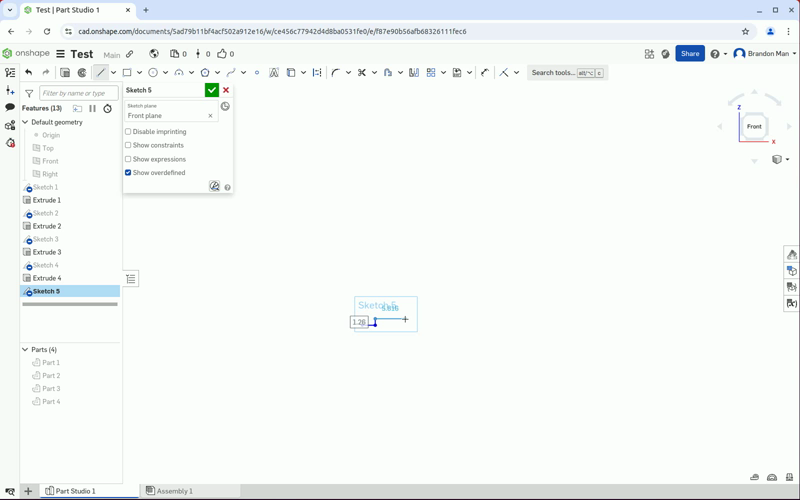
mouse_move(368, 318)
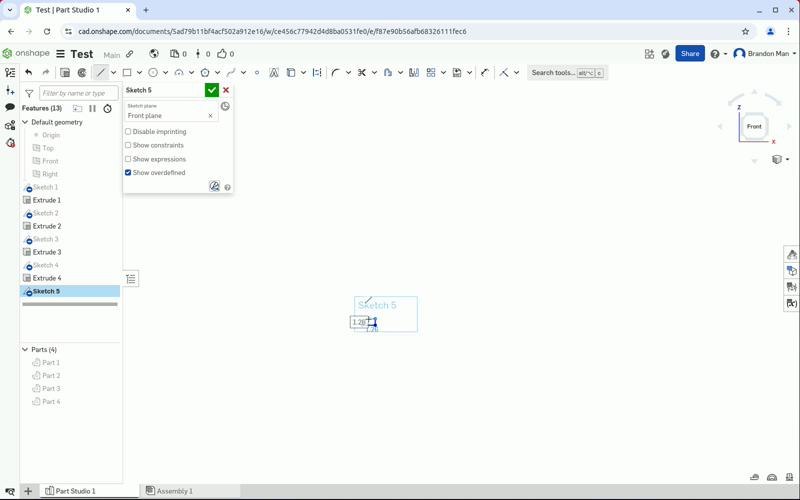
scroll(6)
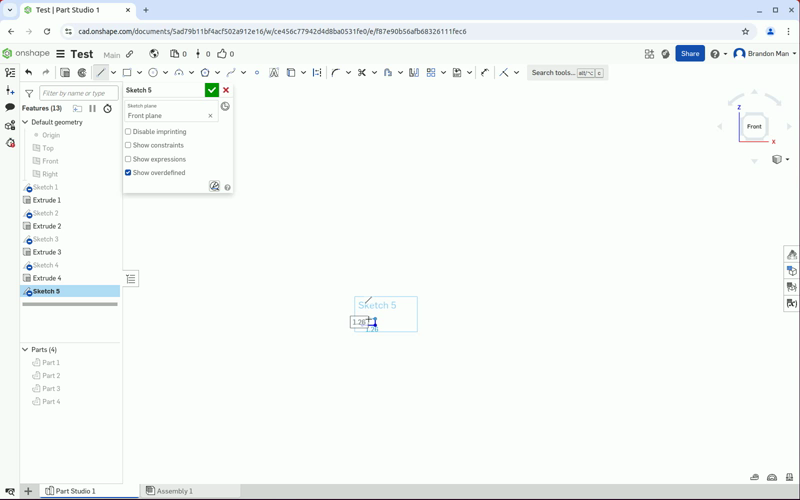
scroll(6)
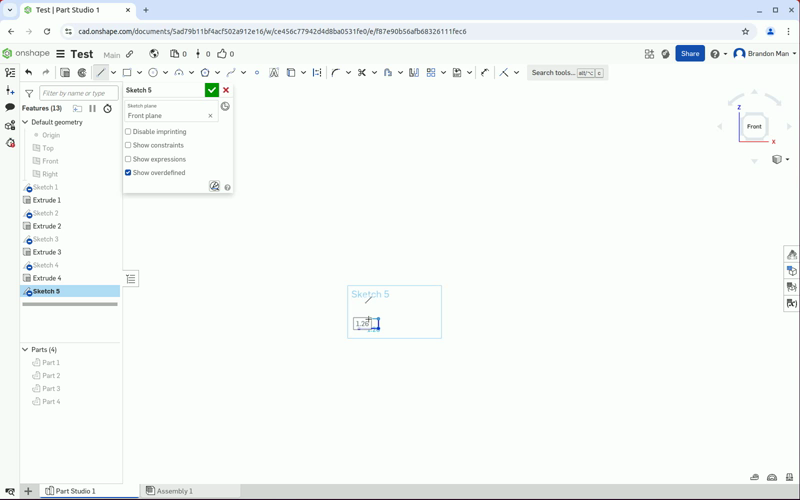
scroll(6)
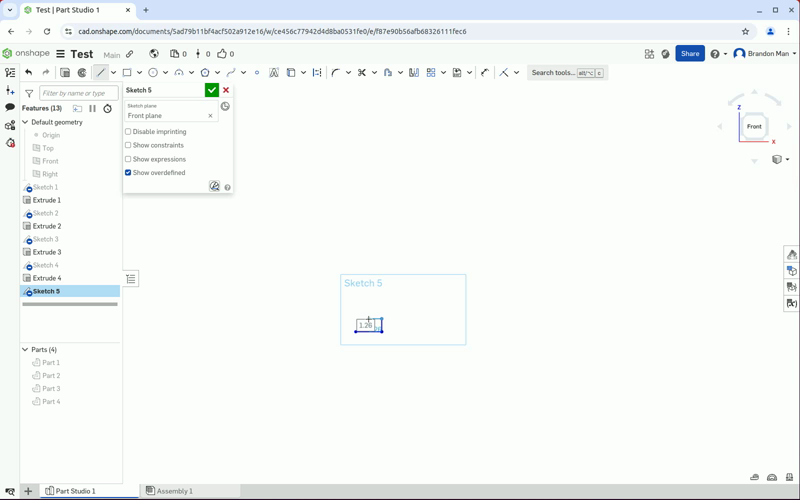
scroll(6)
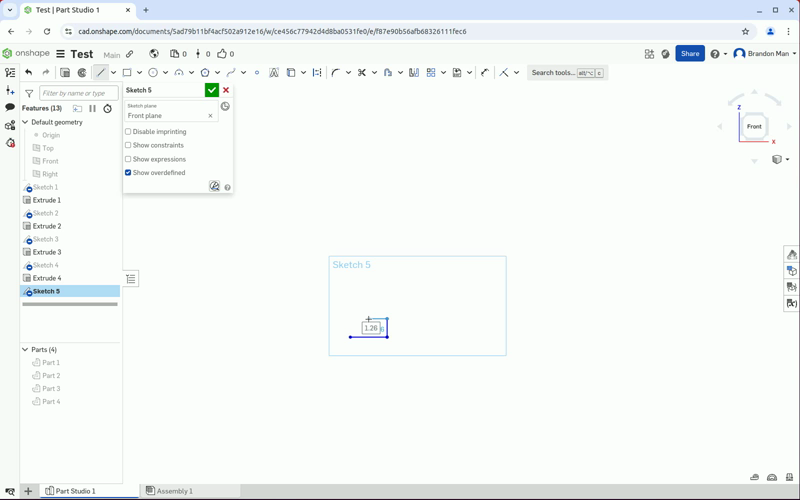
scroll(6)
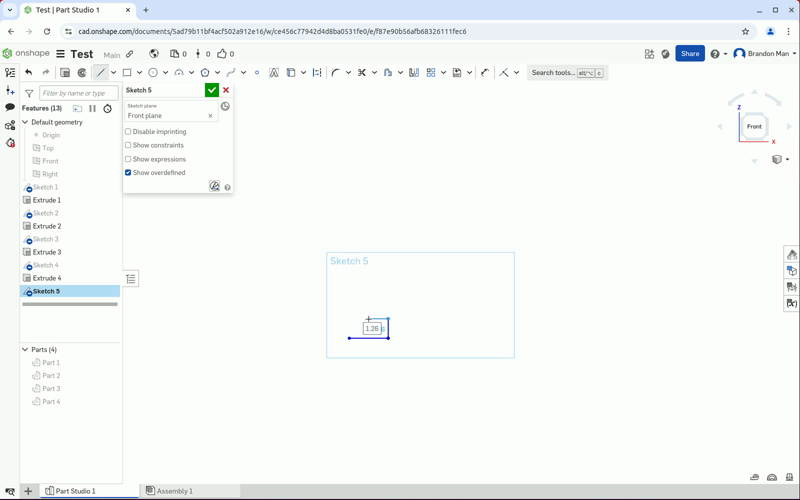
scroll(6)
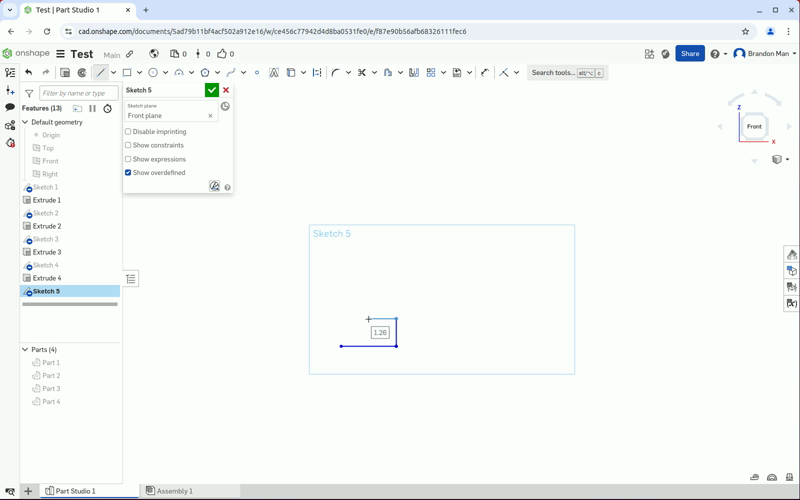
scroll(6)
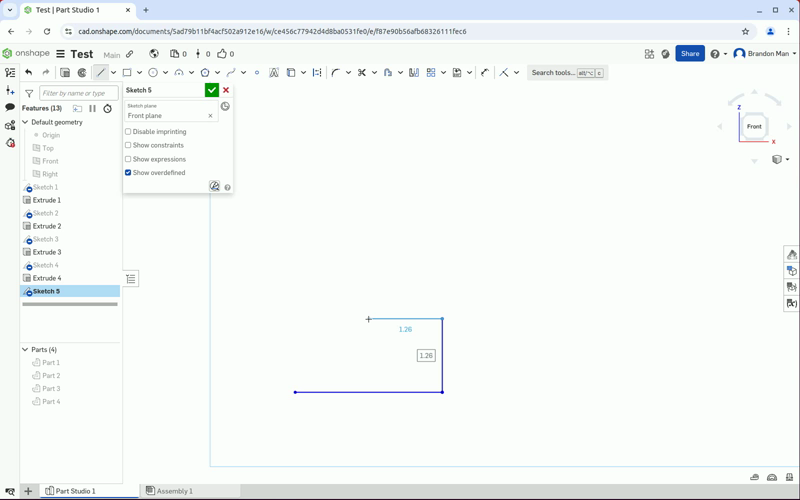
click(368, 318)
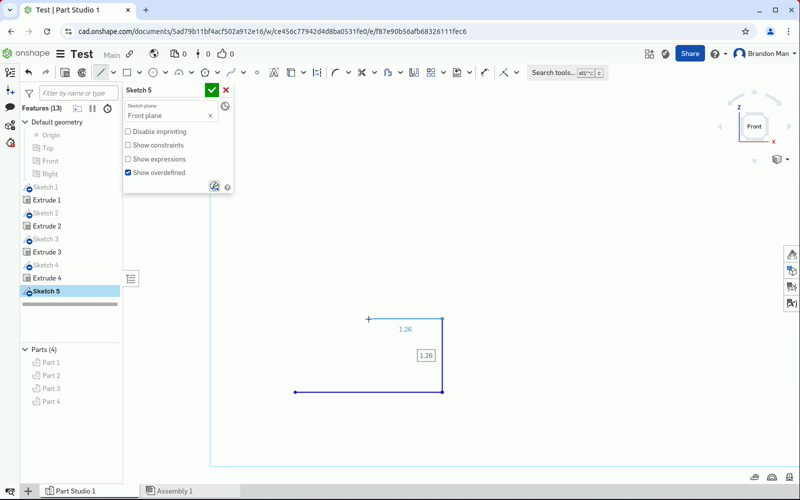
scroll(-6)
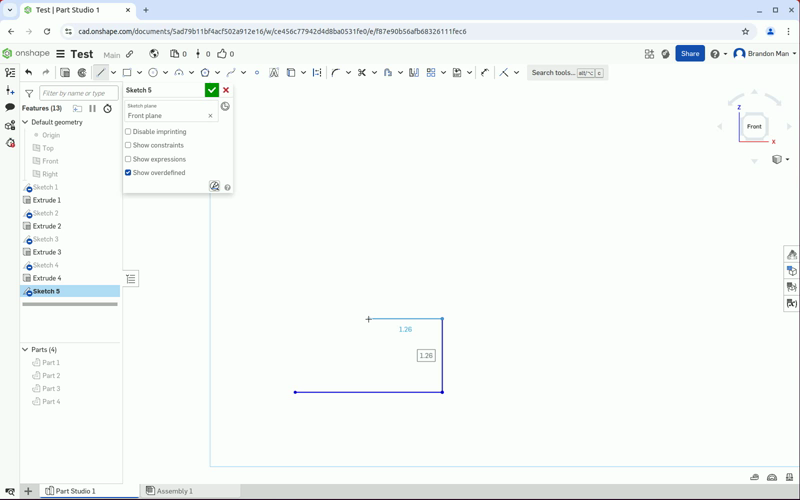
scroll(-6)
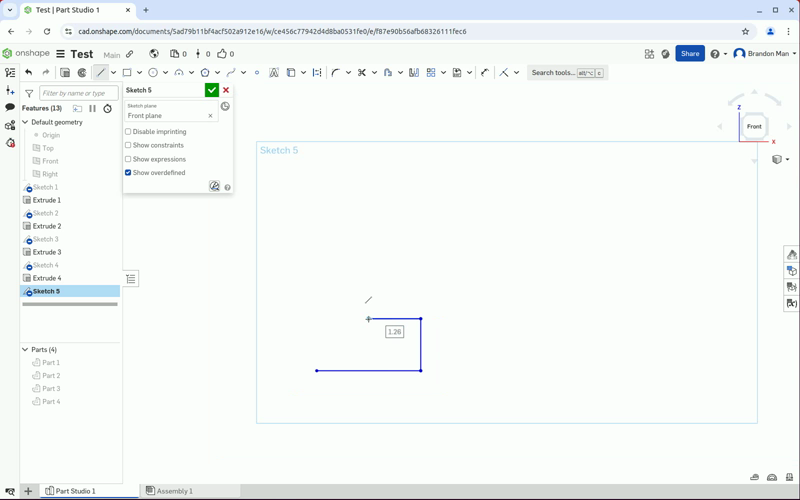
scroll(-6)
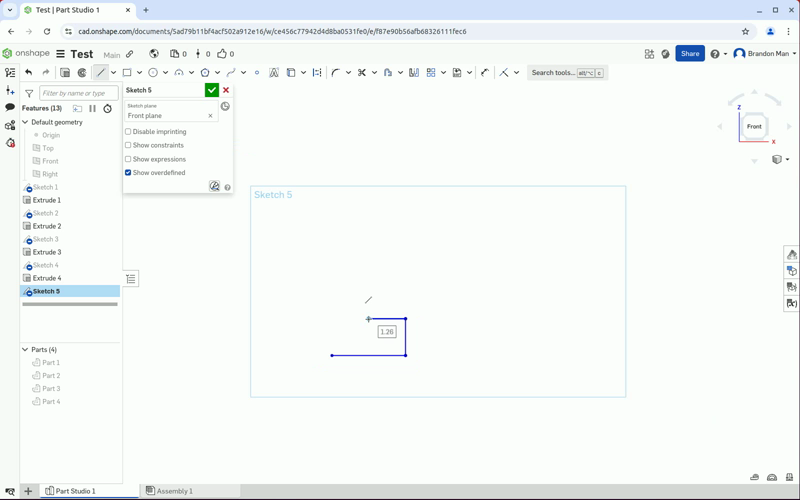
scroll(-6)
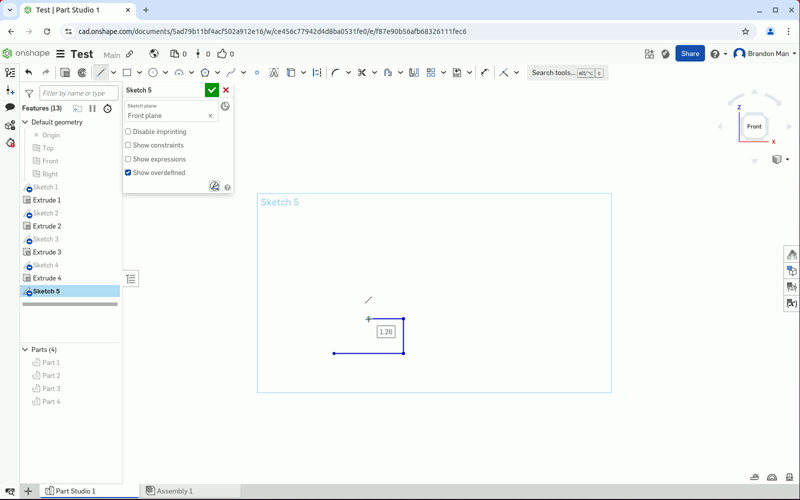
scroll(-6)
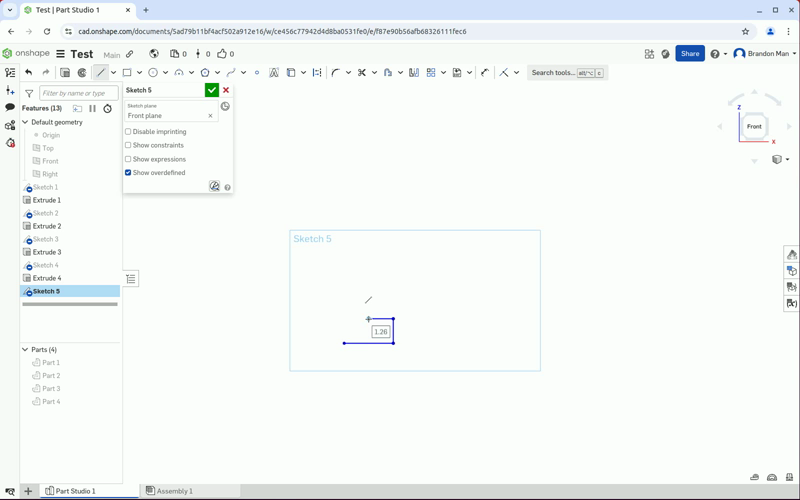
scroll(-6)
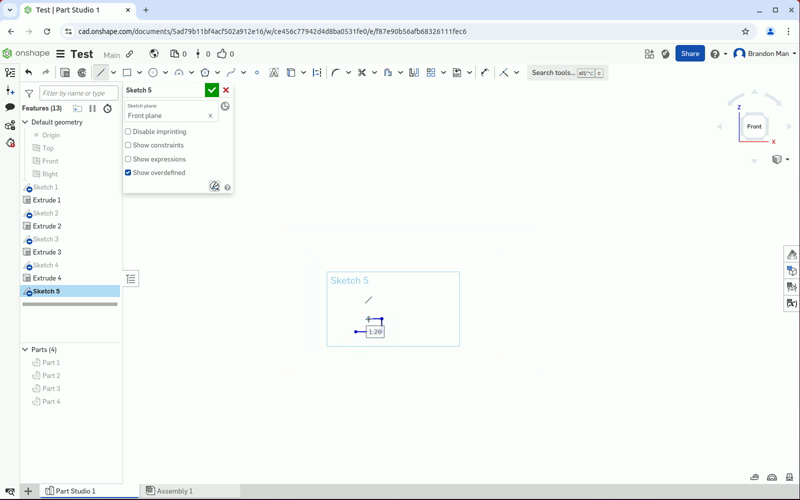
scroll(-6)
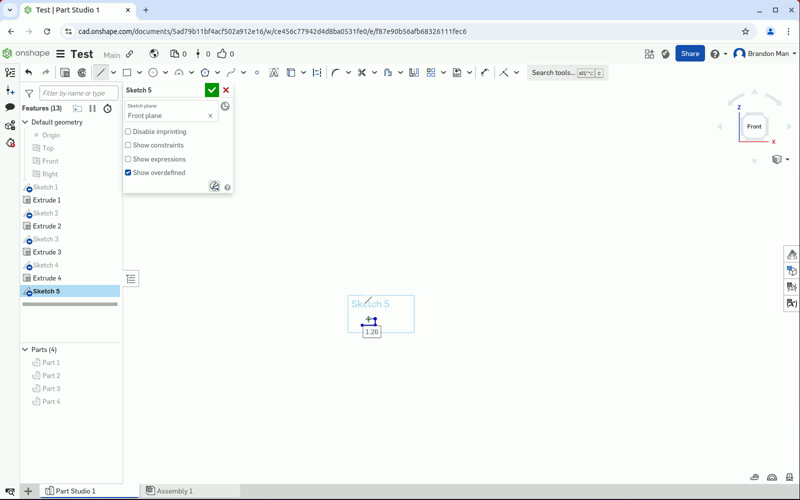
key_up(shift)
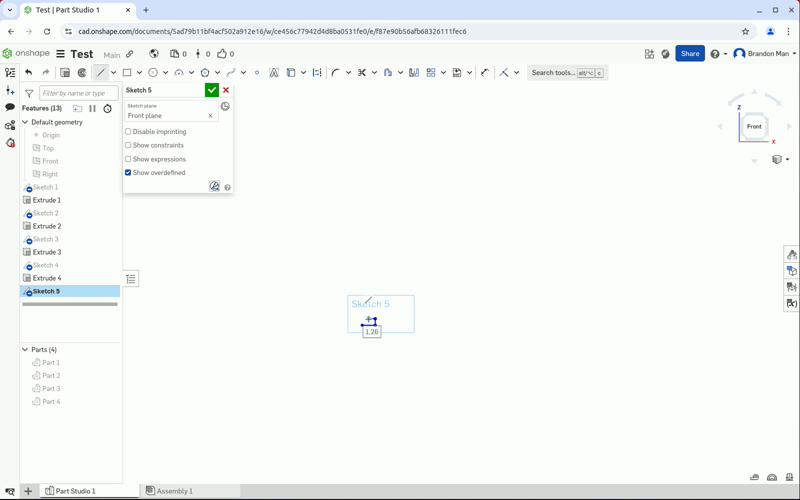
key_down(shift)
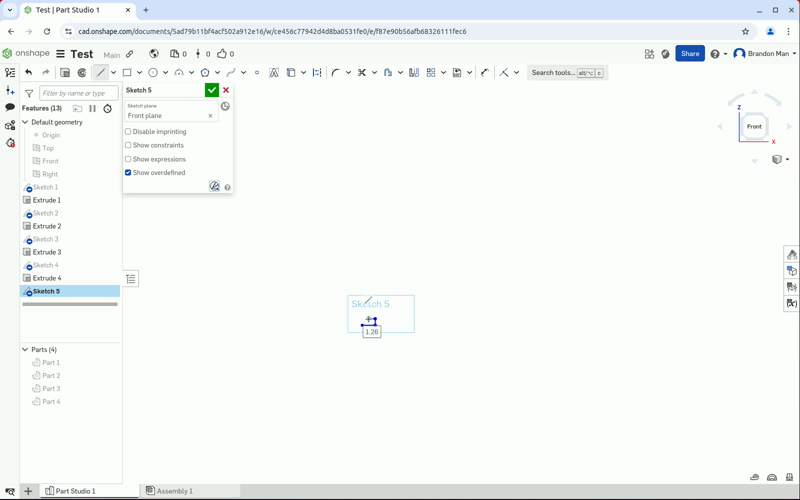
mouse_move(398, 318)
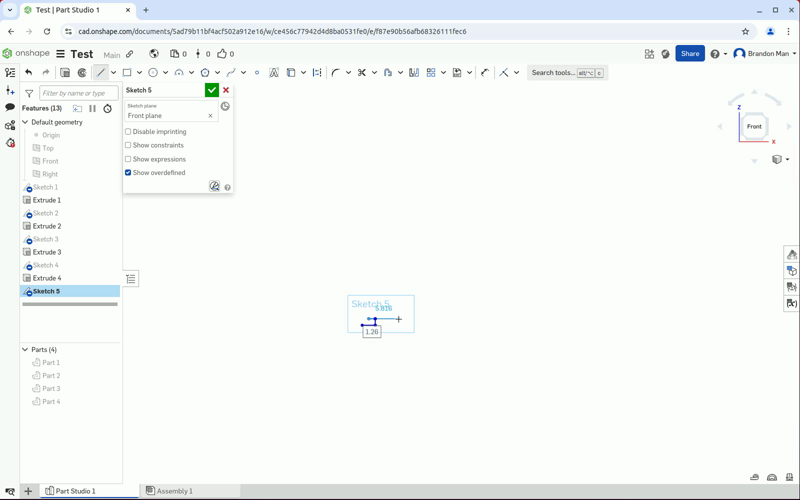
mouse_move(368, 312)
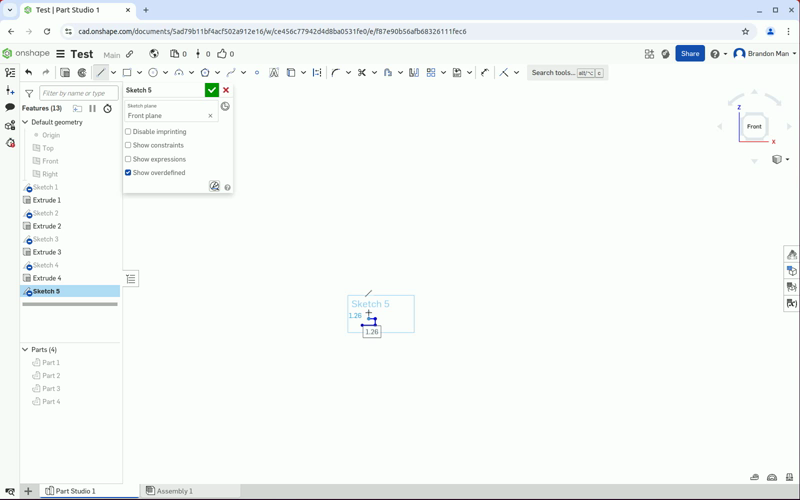
scroll(6)
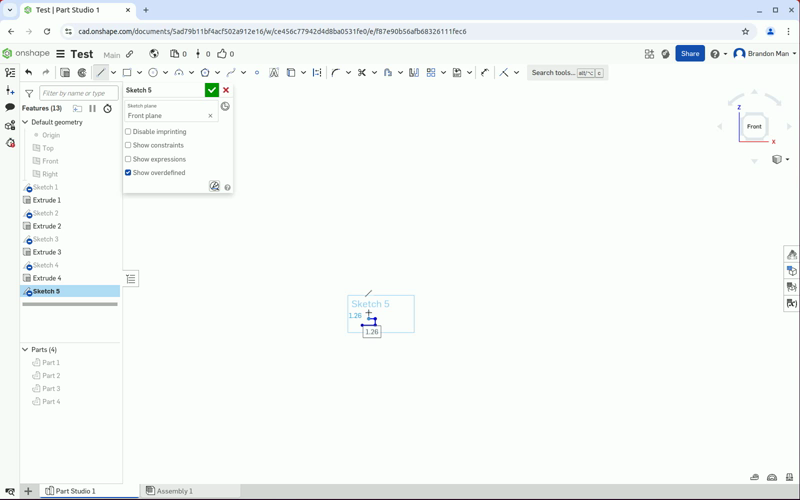
scroll(6)
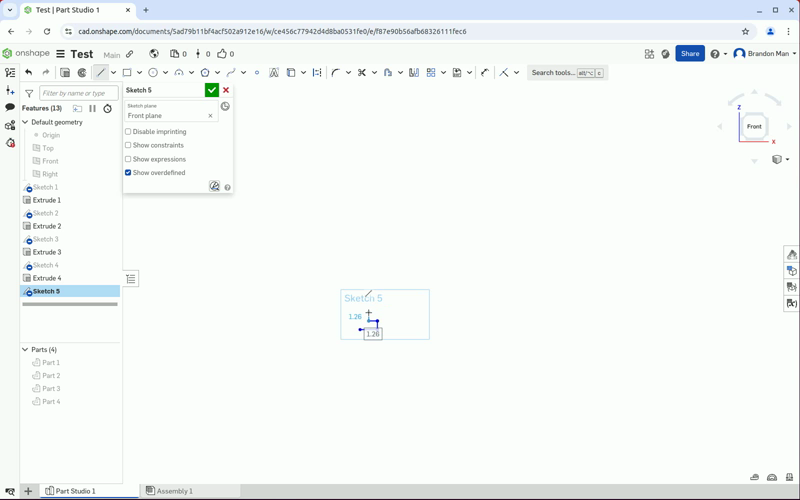
scroll(6)
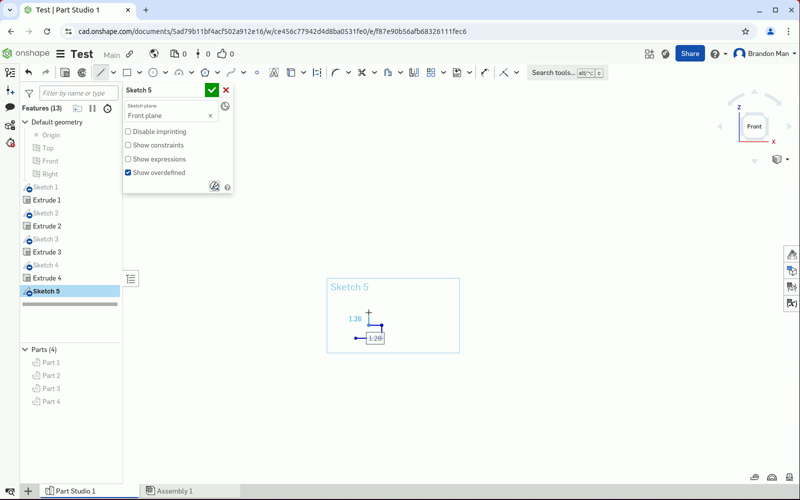
scroll(6)
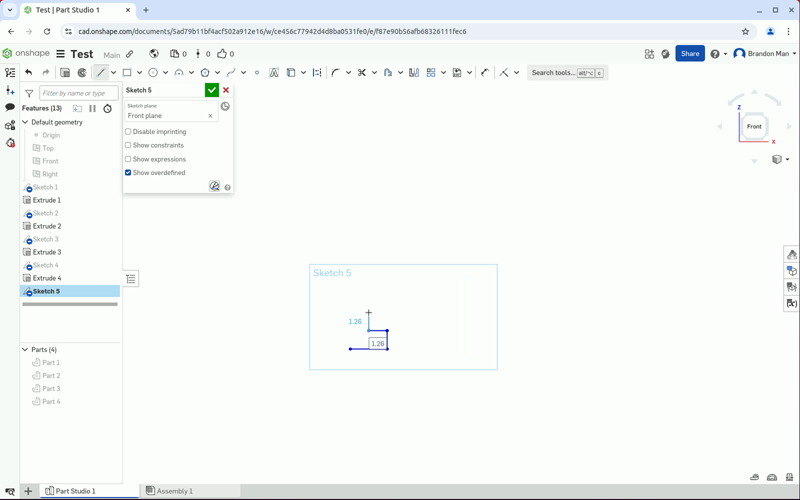
scroll(6)
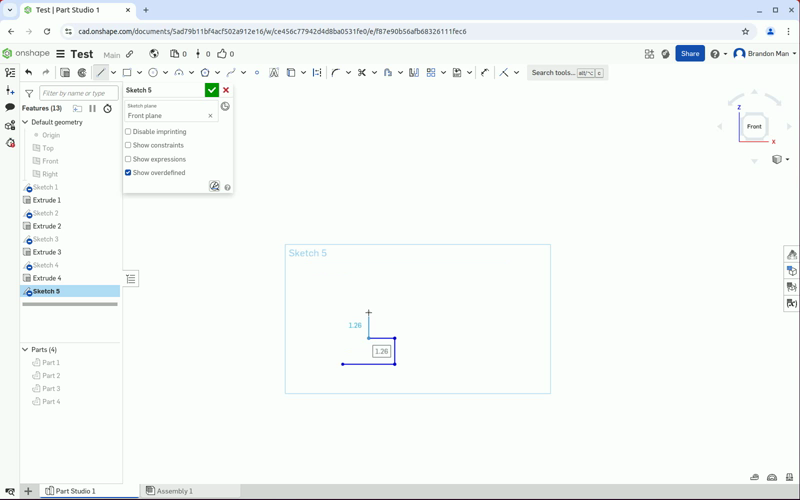
scroll(6)
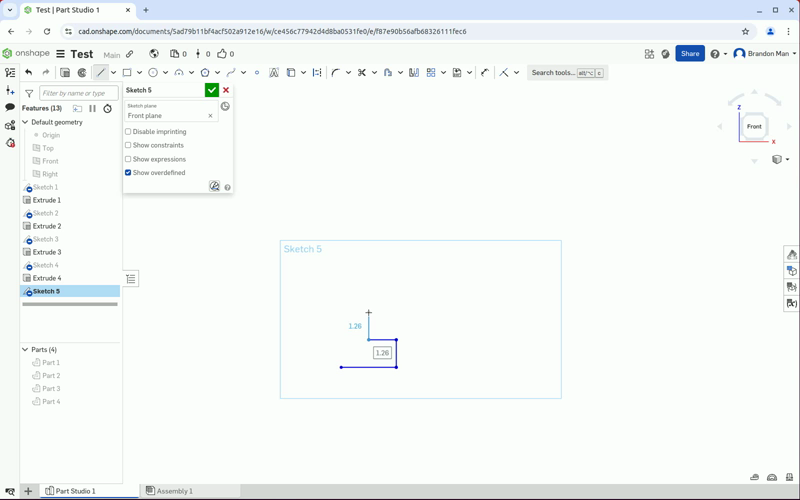
scroll(6)
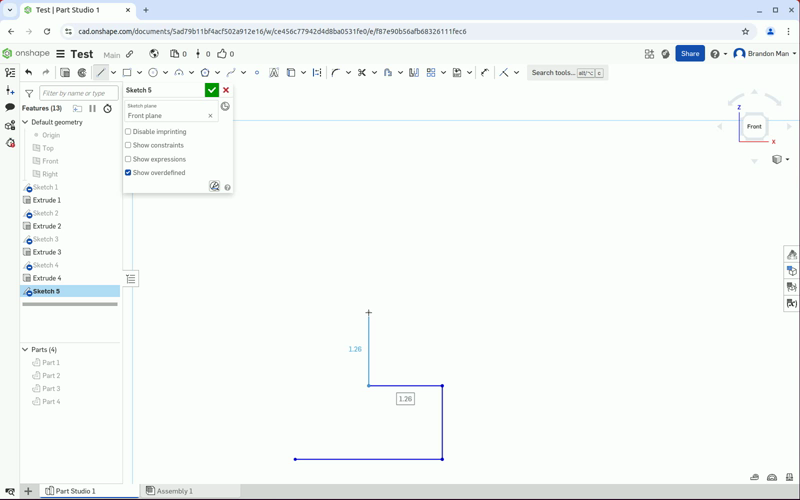
click(368, 312)
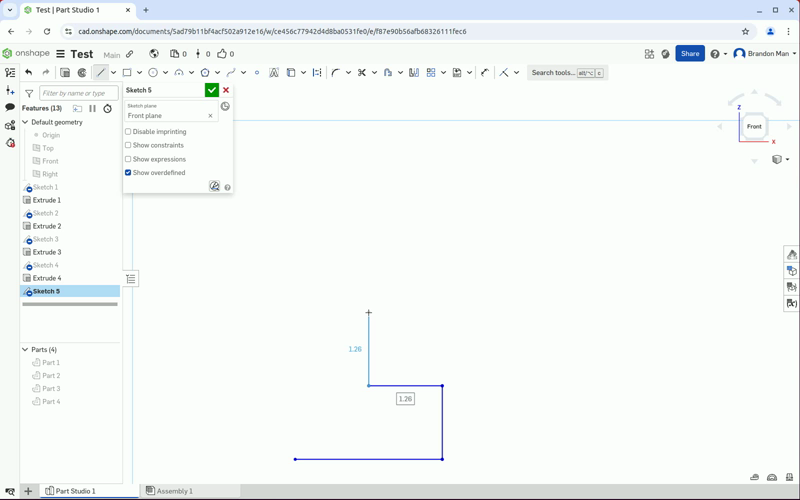
scroll(-6)
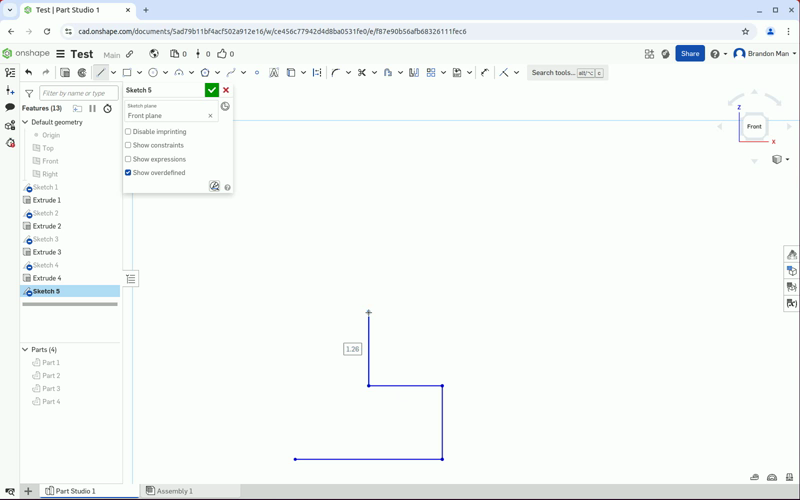
scroll(-6)
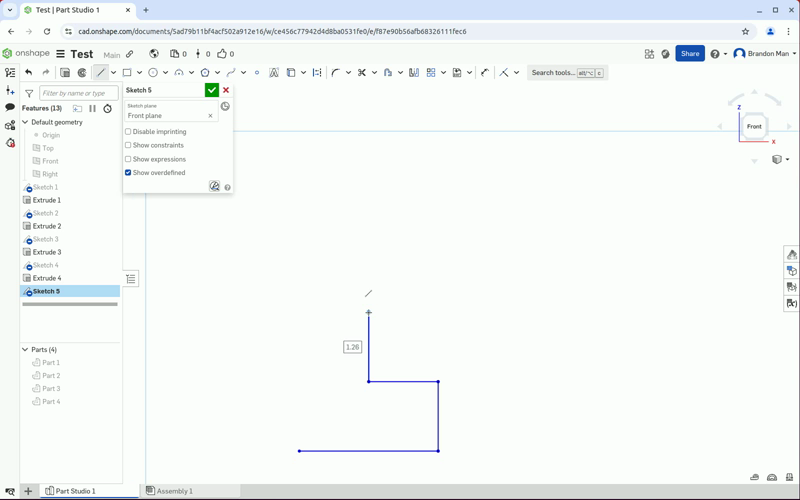
scroll(-6)
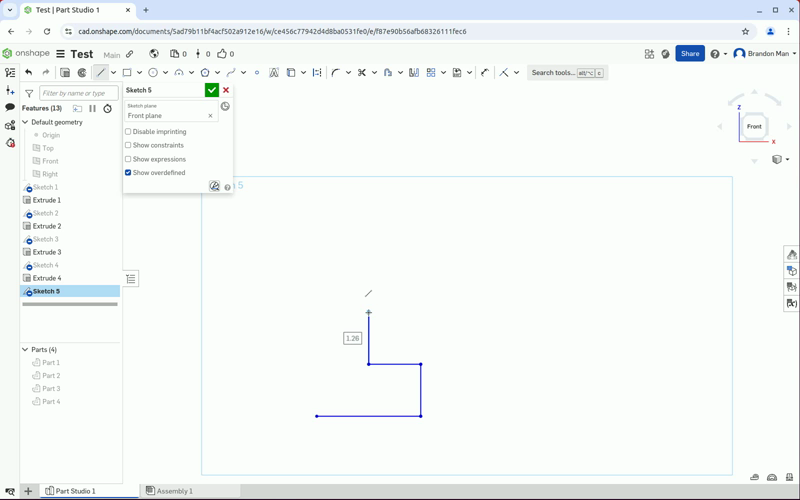
scroll(-6)
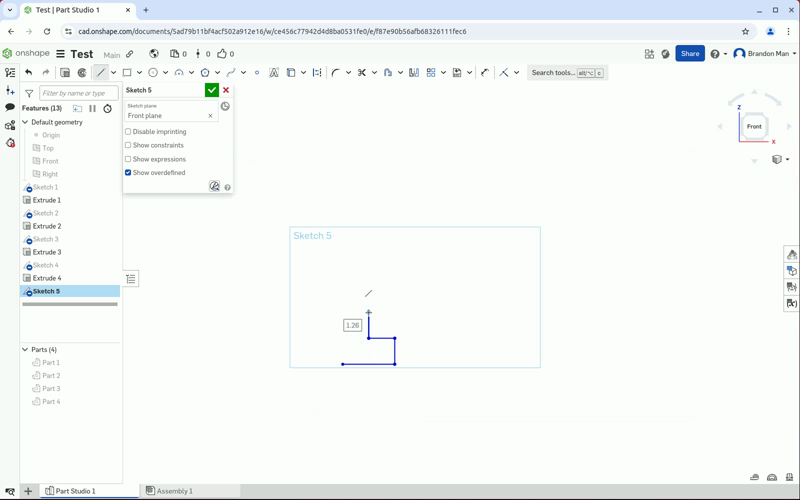
scroll(-6)
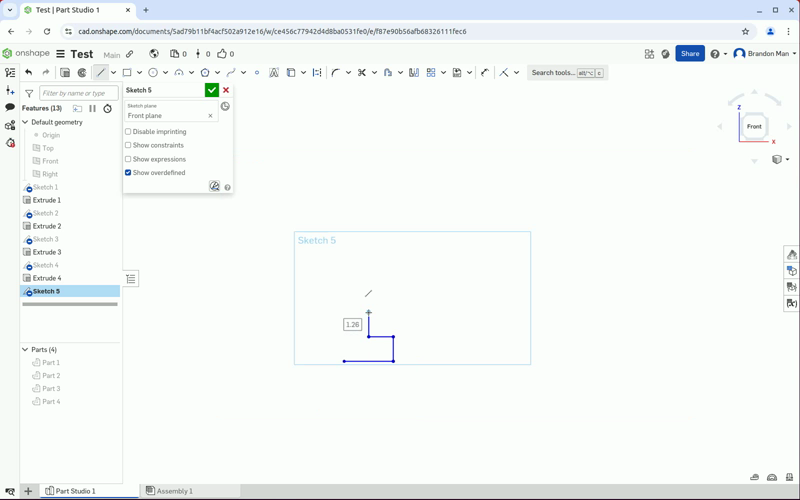
scroll(-6)
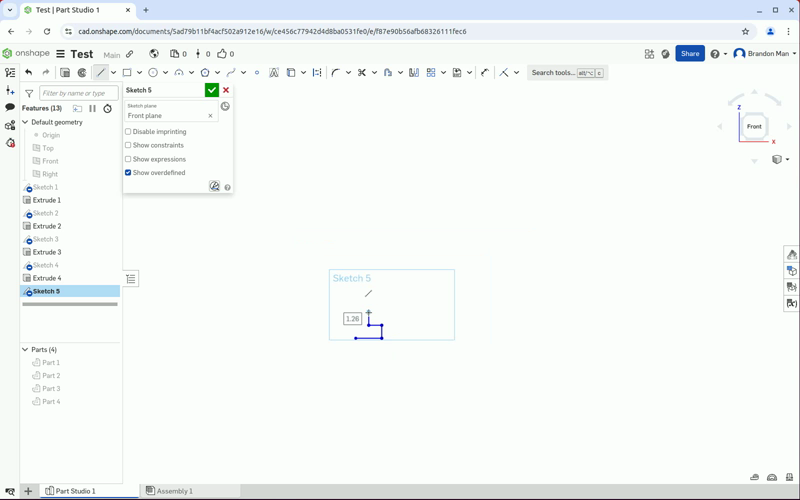
scroll(-6)
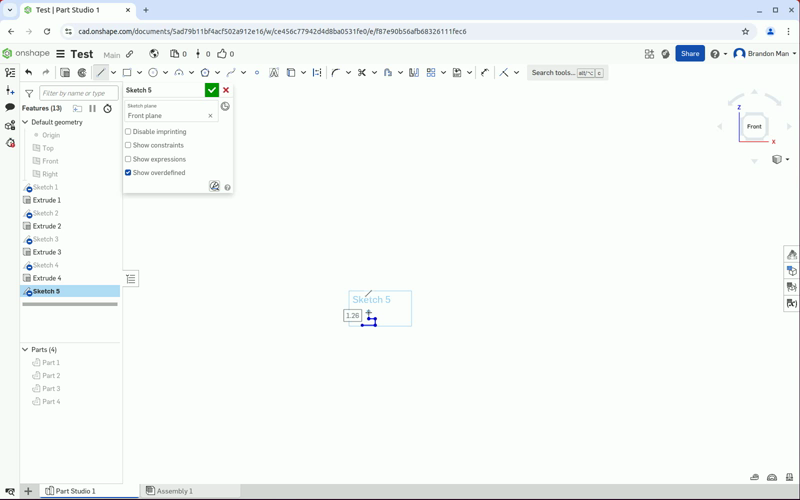
key_up(shift)
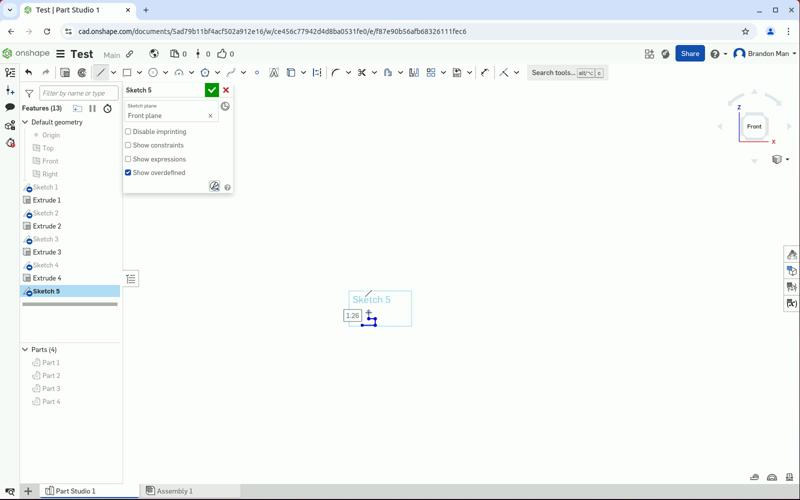
key_down(shift)
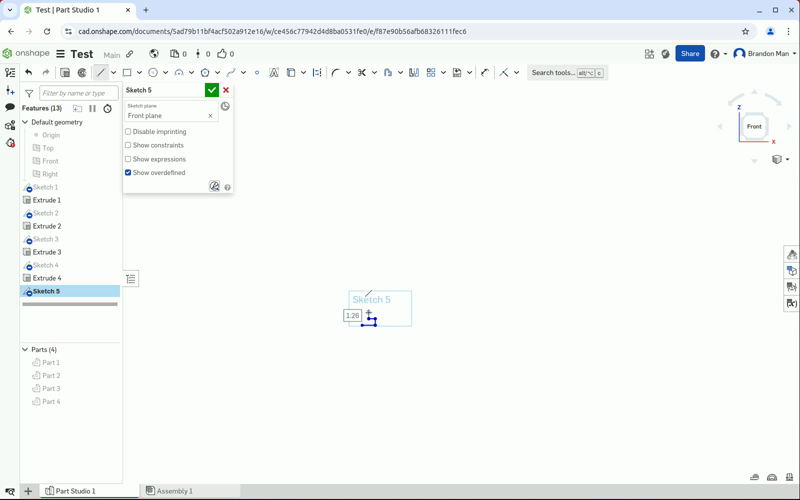
mouse_move(398, 312)
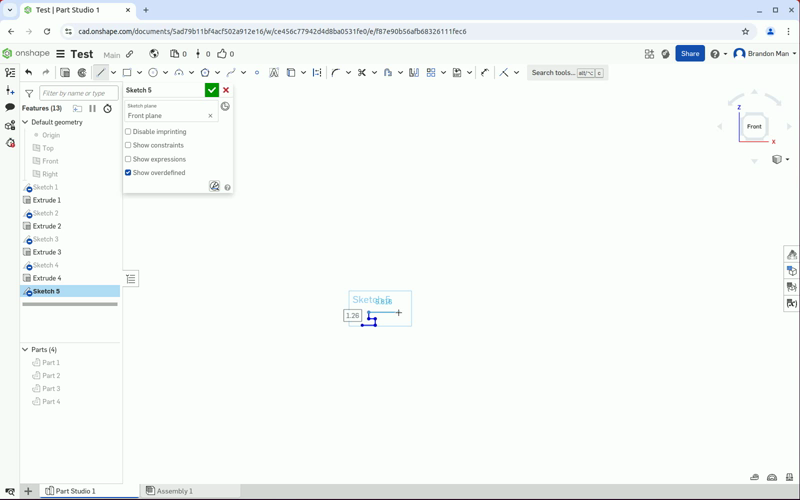
mouse_move(362, 312)
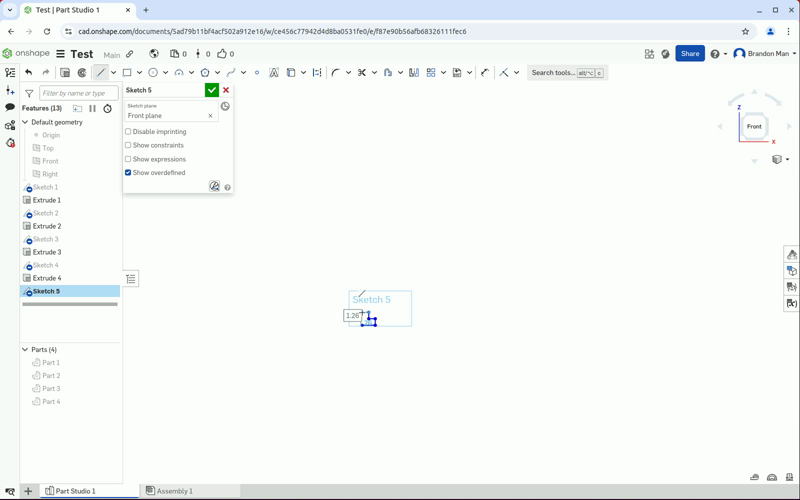
scroll(6)
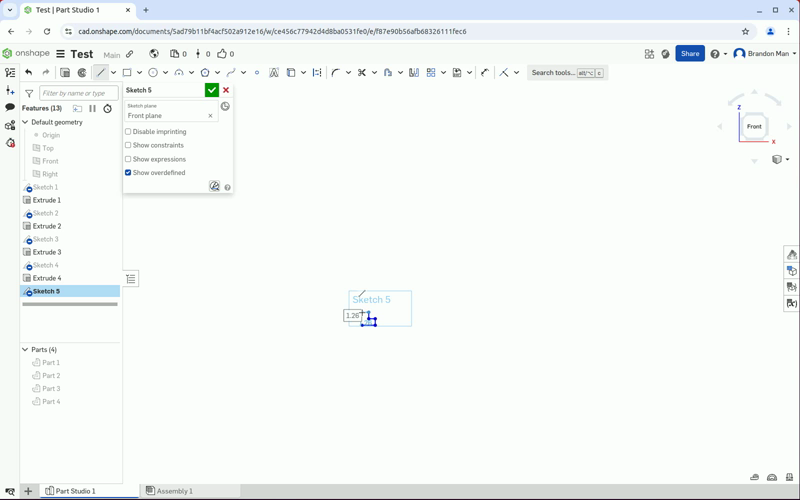
scroll(6)
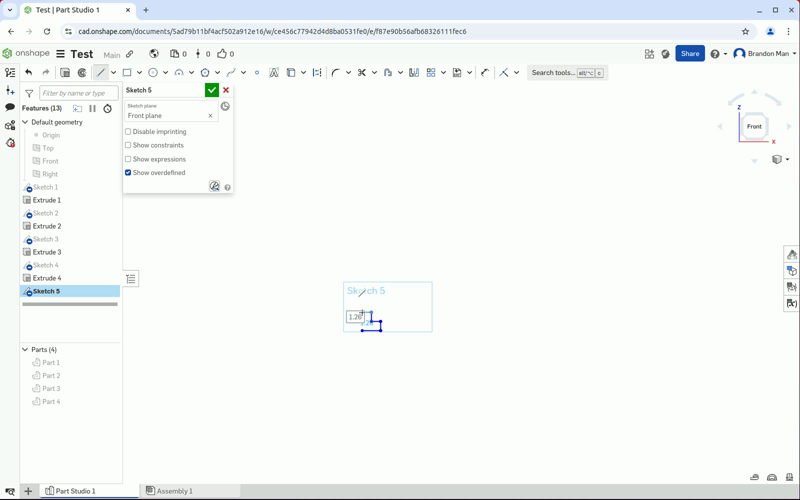
scroll(6)
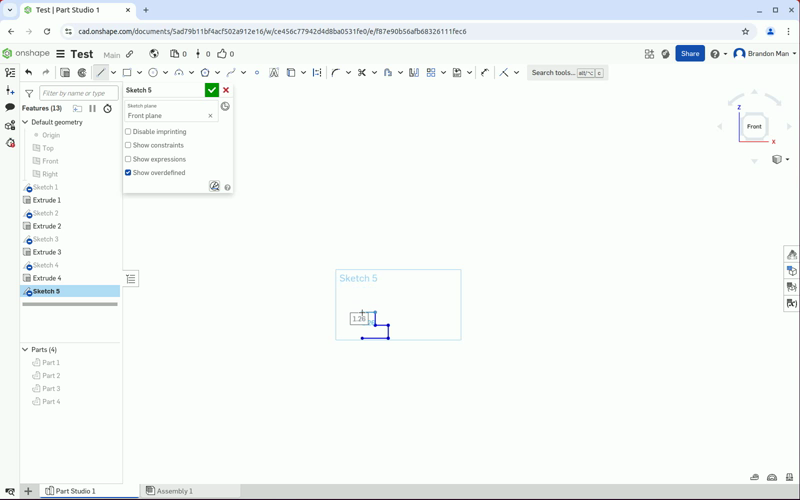
scroll(6)
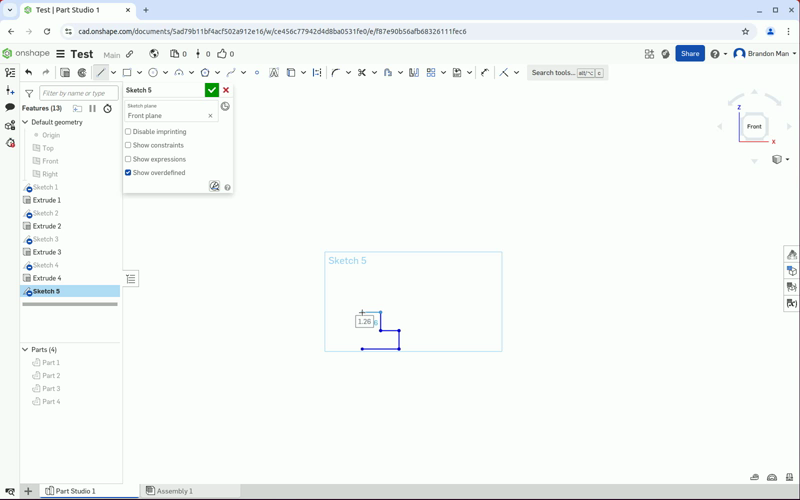
scroll(6)
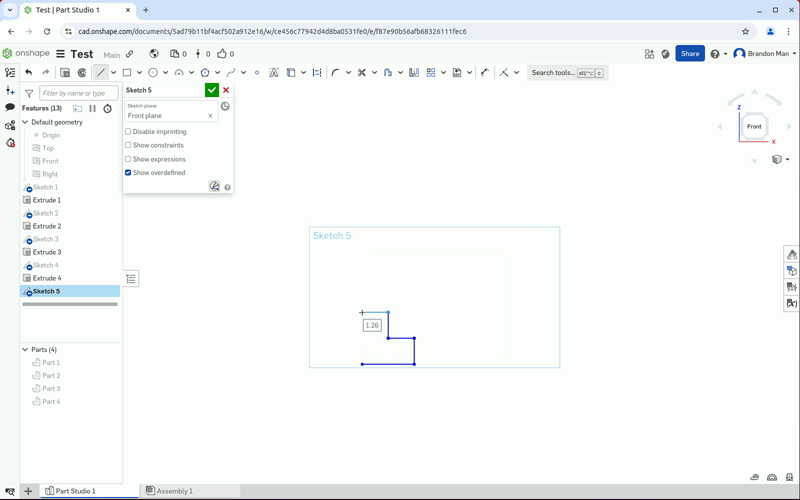
scroll(6)
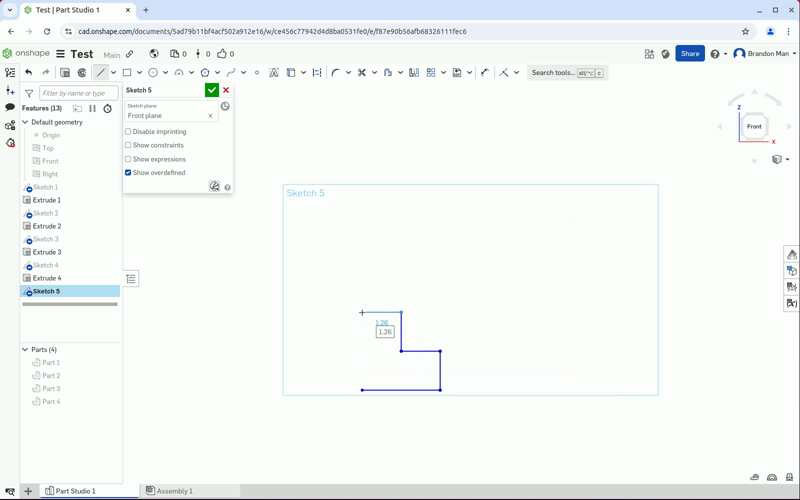
scroll(6)
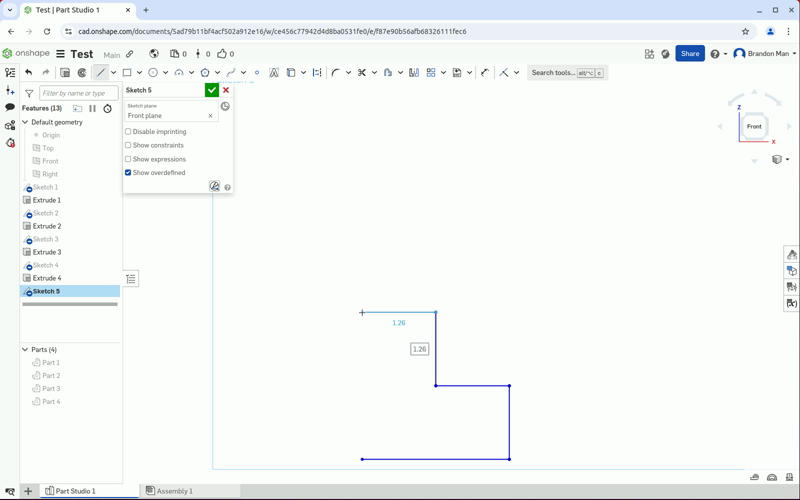
click(362, 312)
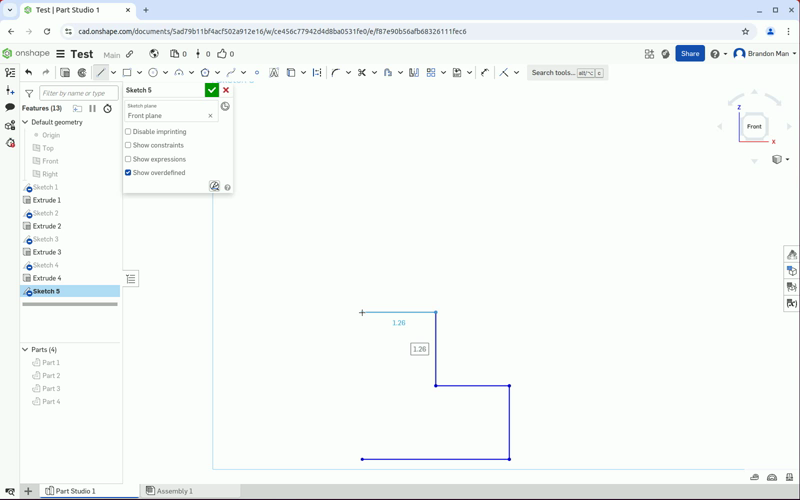
scroll(-6)
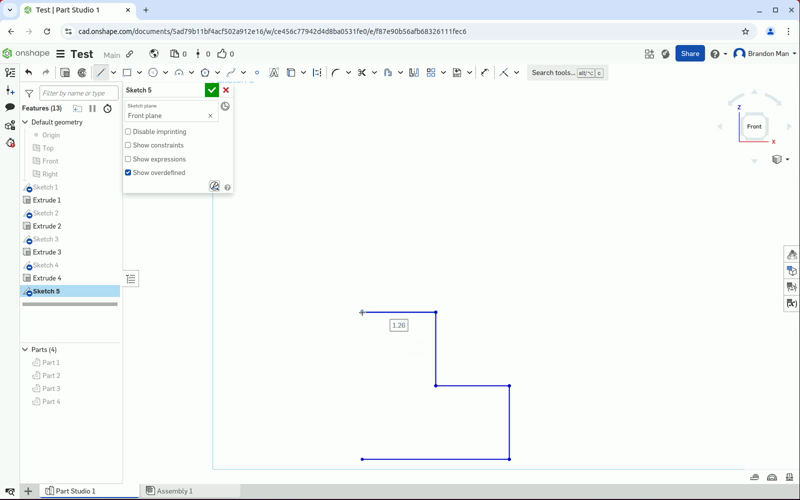
scroll(-6)
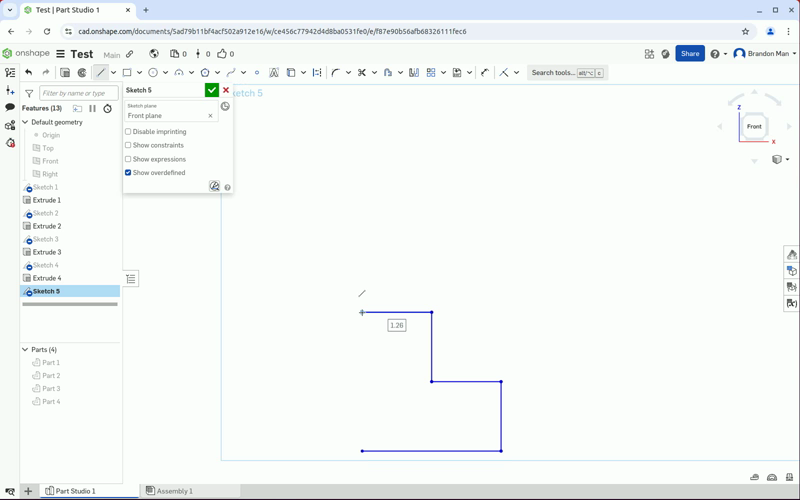
scroll(-6)
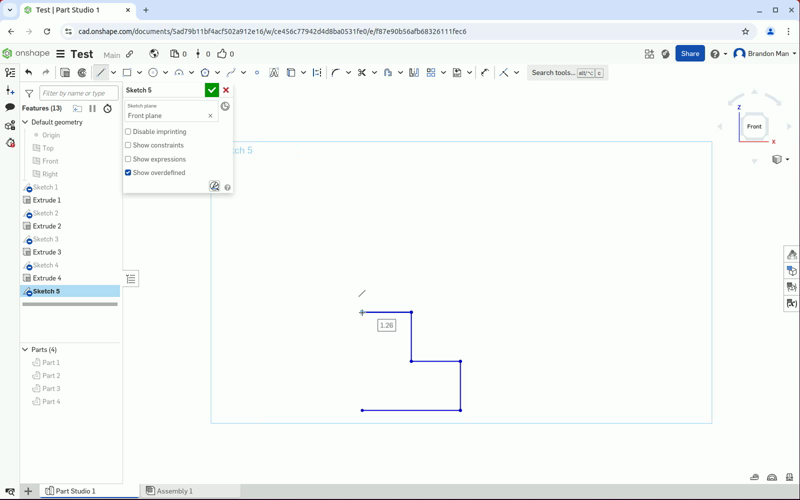
scroll(-6)
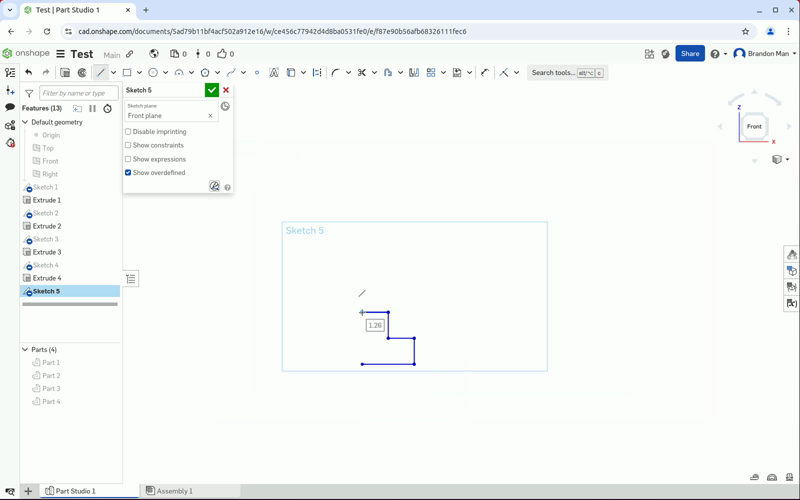
scroll(-6)
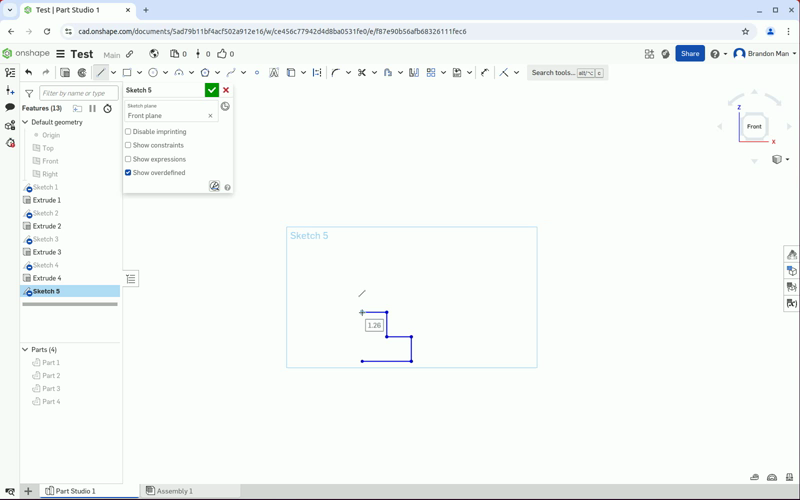
scroll(-6)
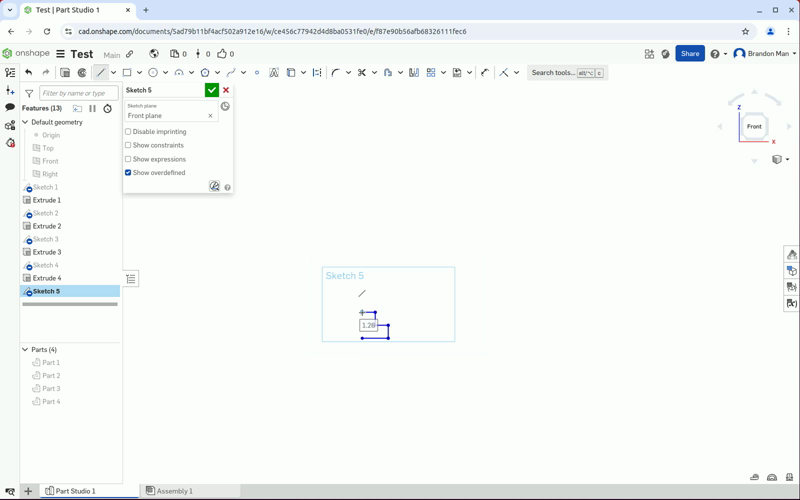
scroll(-6)
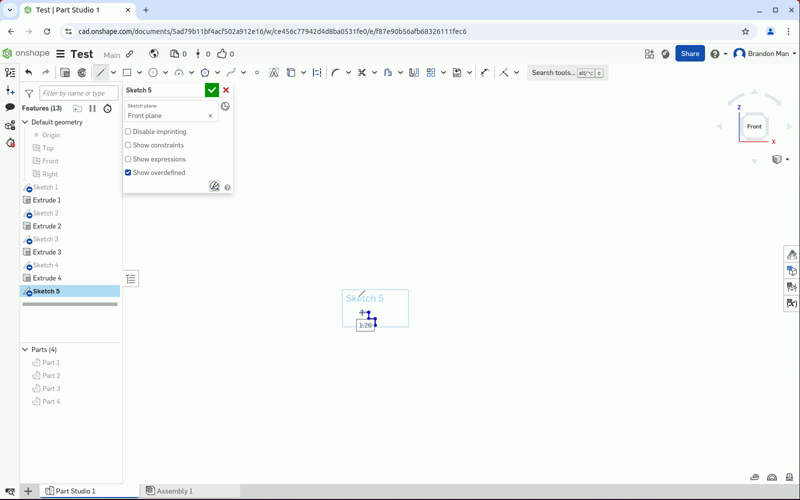
key_up(shift)
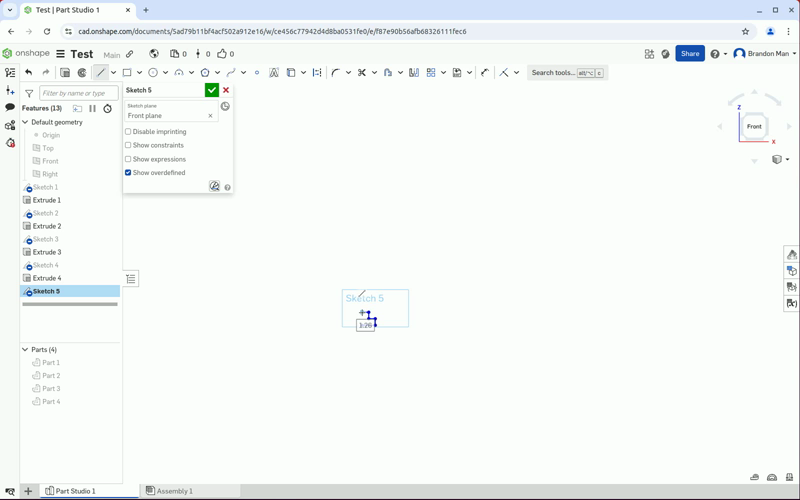
mouse_move(392, 312)
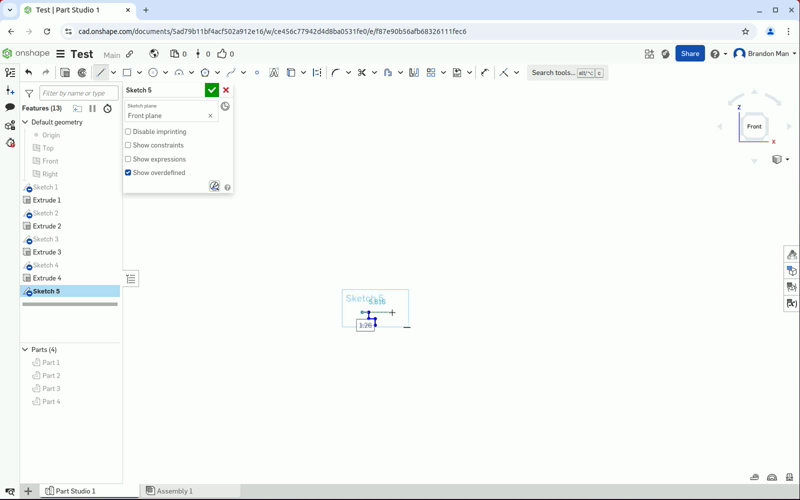
key_down(shift)
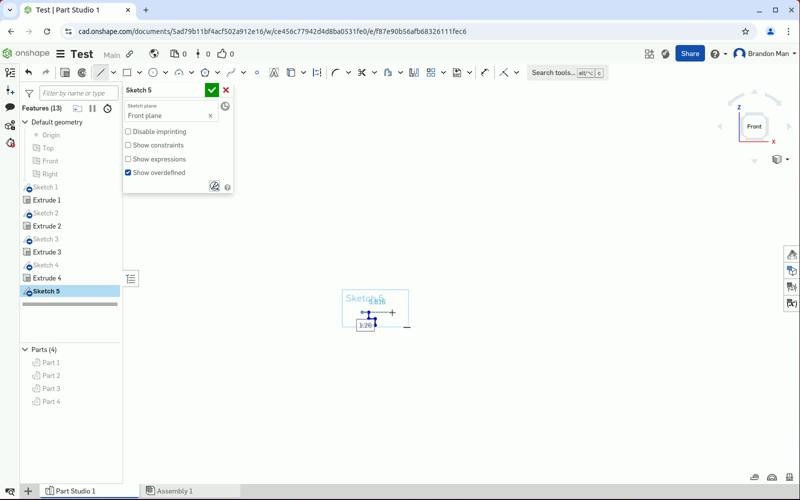
mouse_move(362, 325)
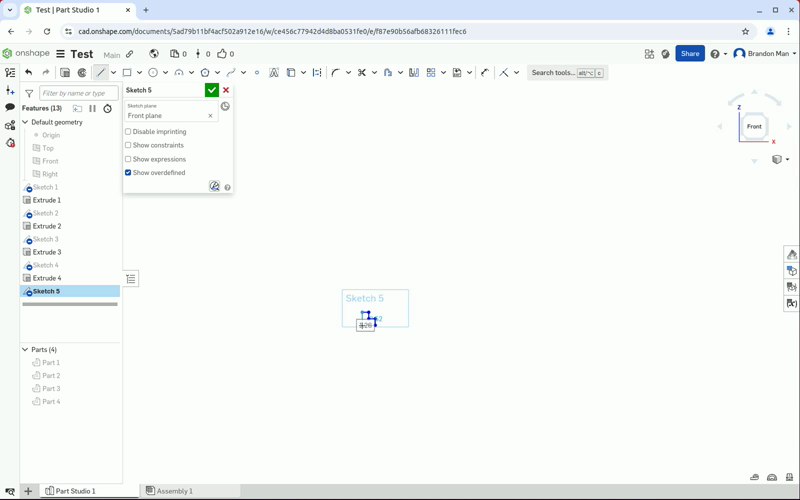
key_up(shift)
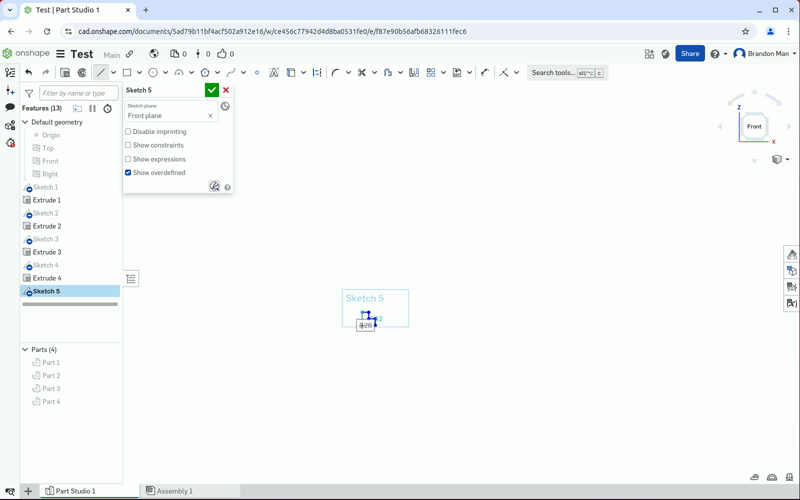
click(362, 325)
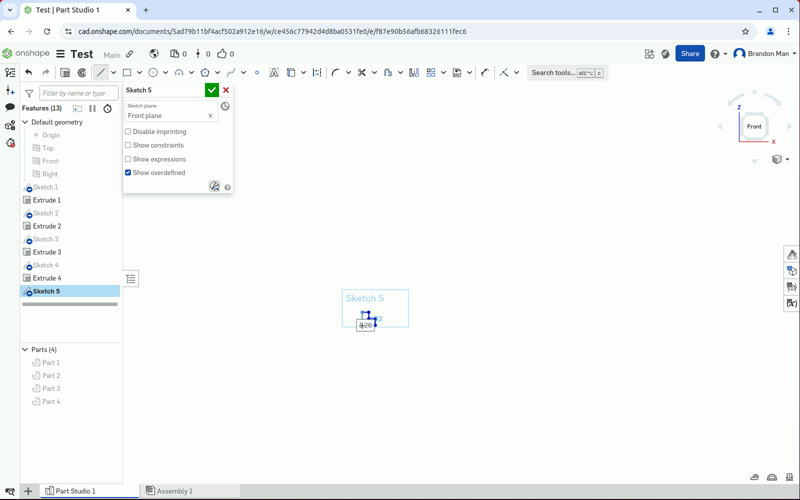
key(esc)
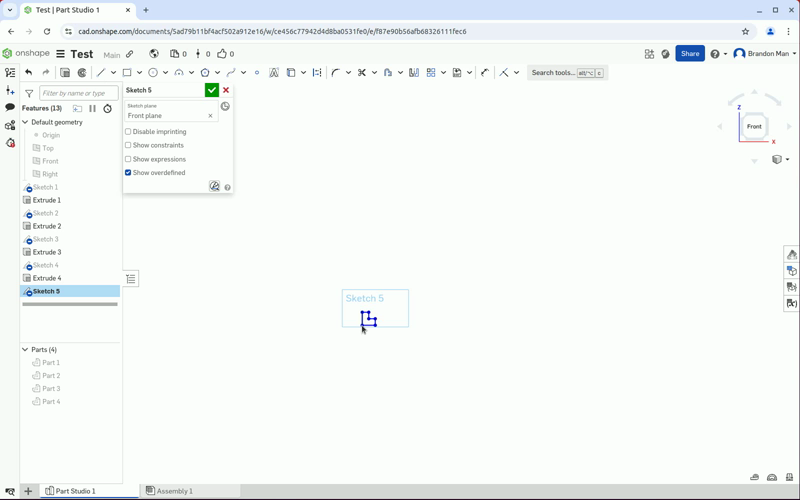
mouse_move(368, 317)
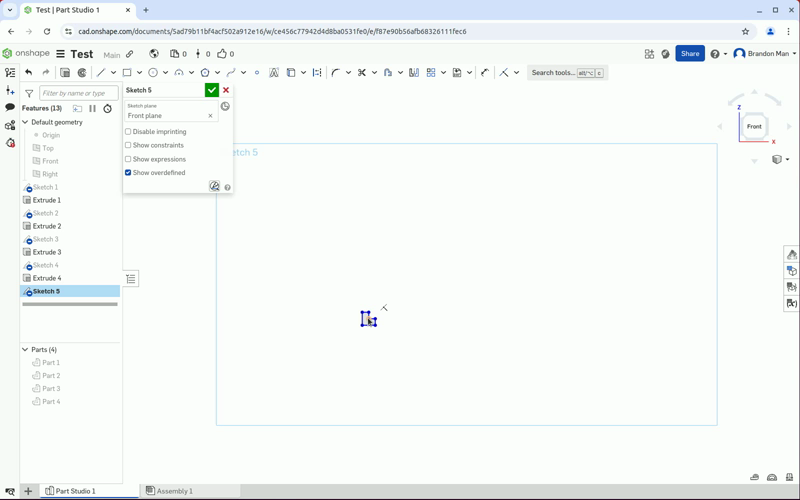
scroll(6)
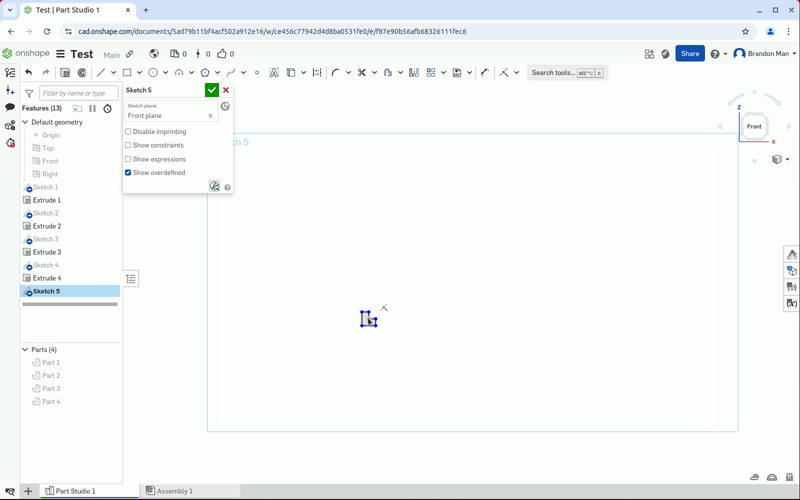
scroll(6)
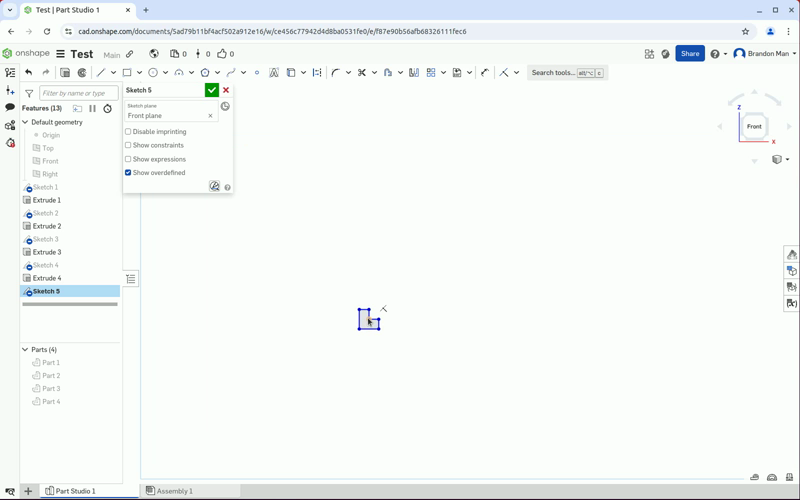
scroll(6)
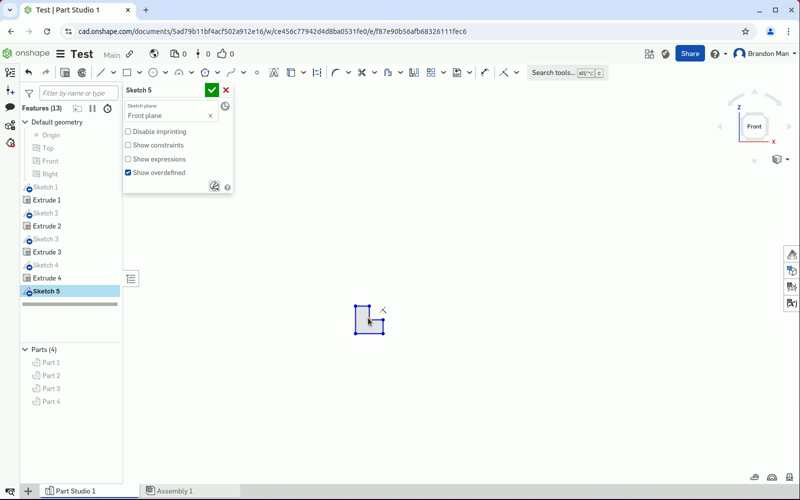
scroll(6)
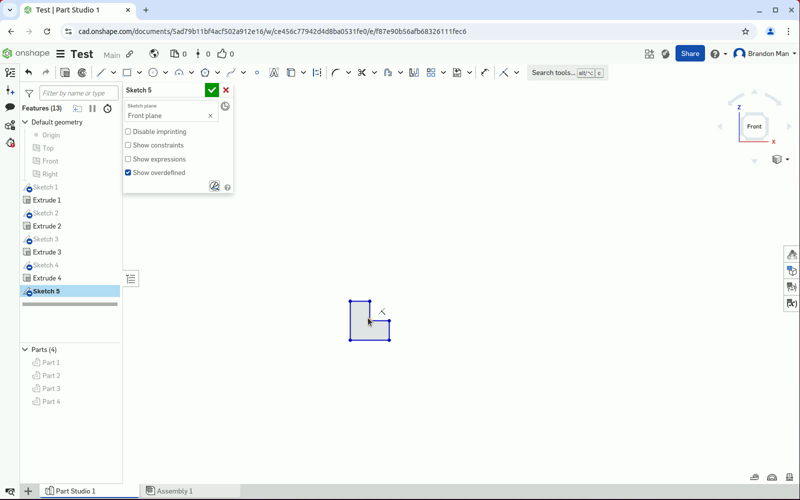
scroll(6)
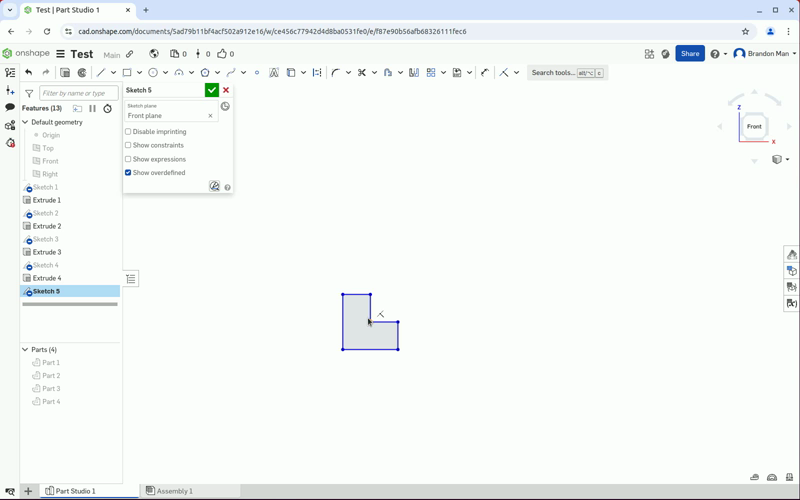
scroll(6)
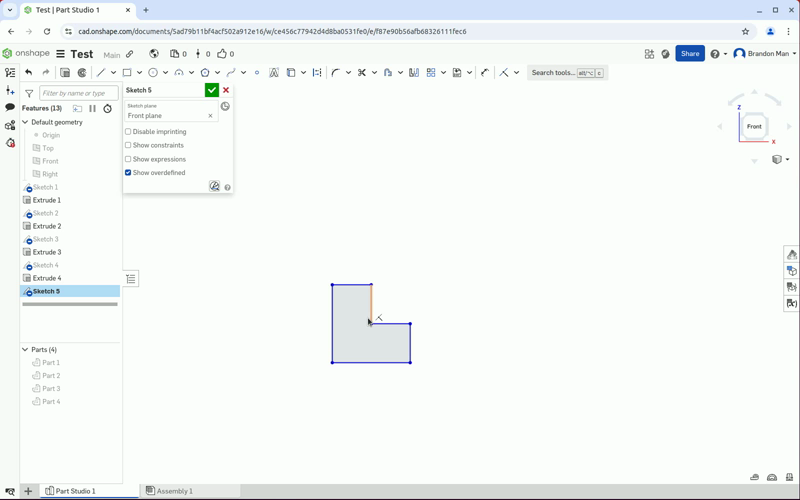
scroll(6)
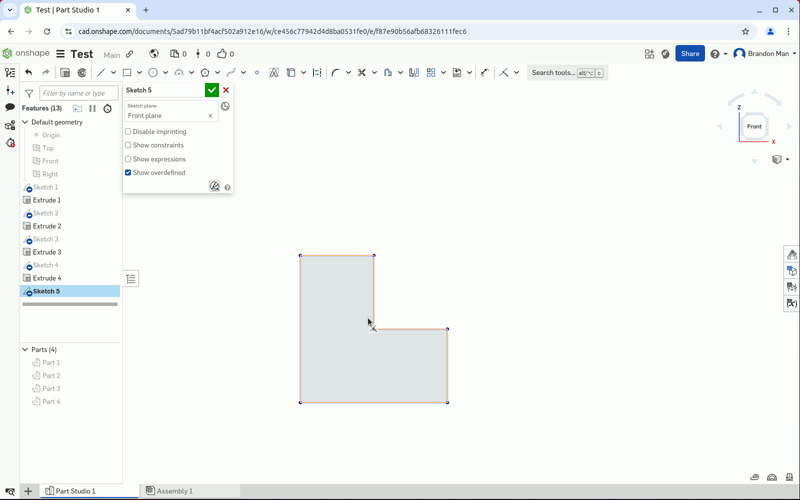
click(368, 317)
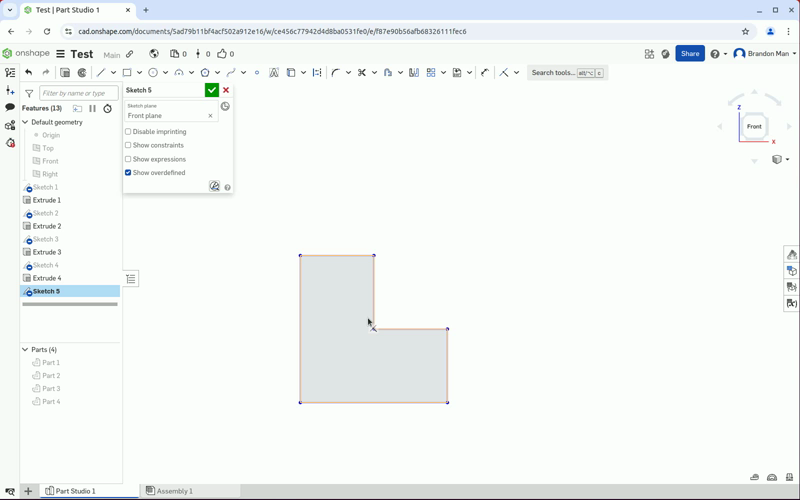
scroll(-6)
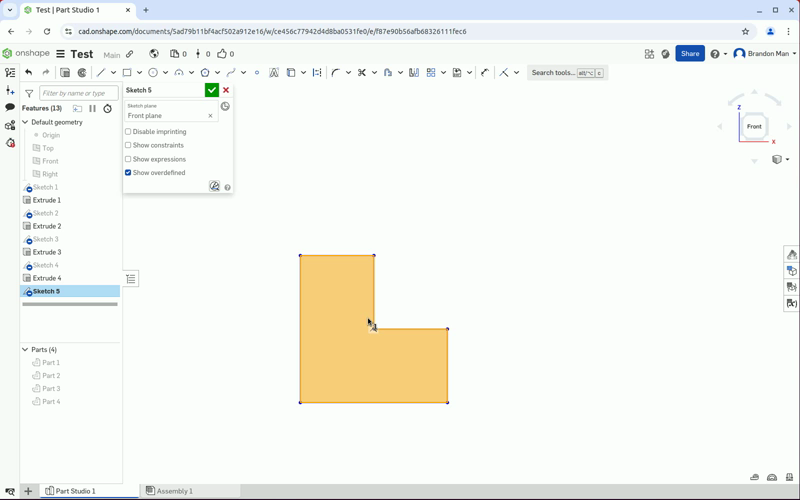
scroll(-6)
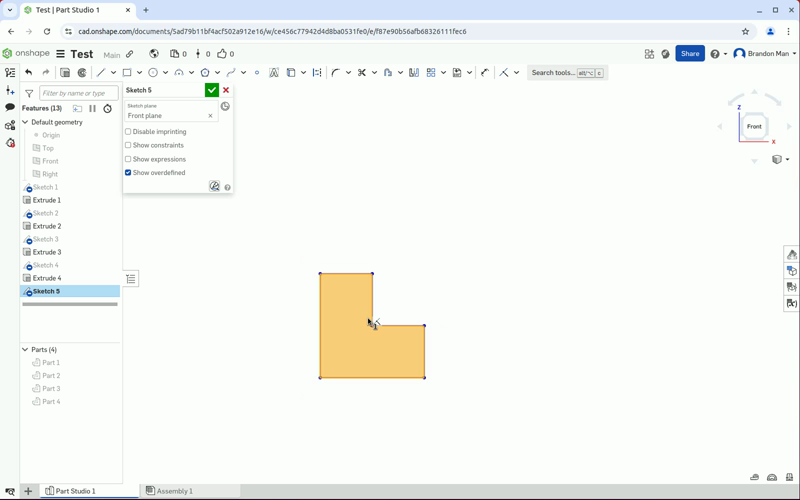
scroll(-6)
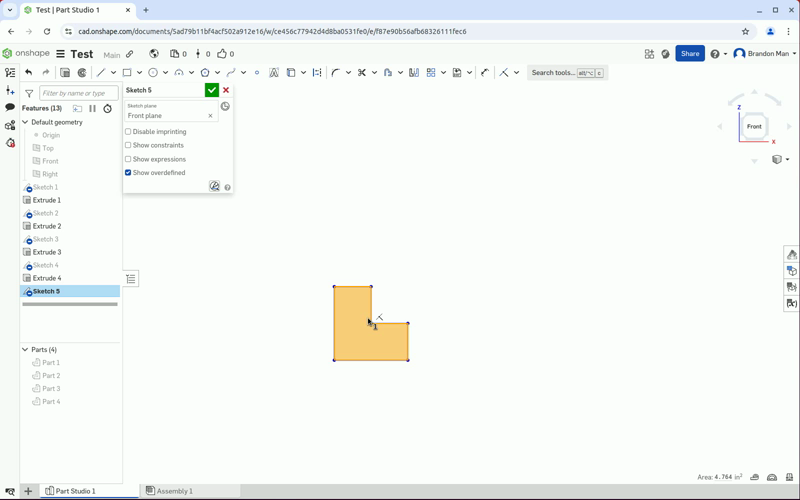
scroll(-6)
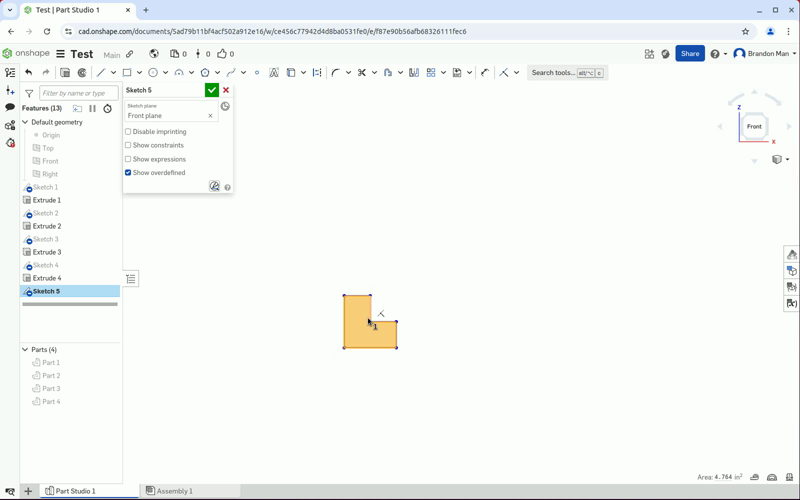
scroll(-6)
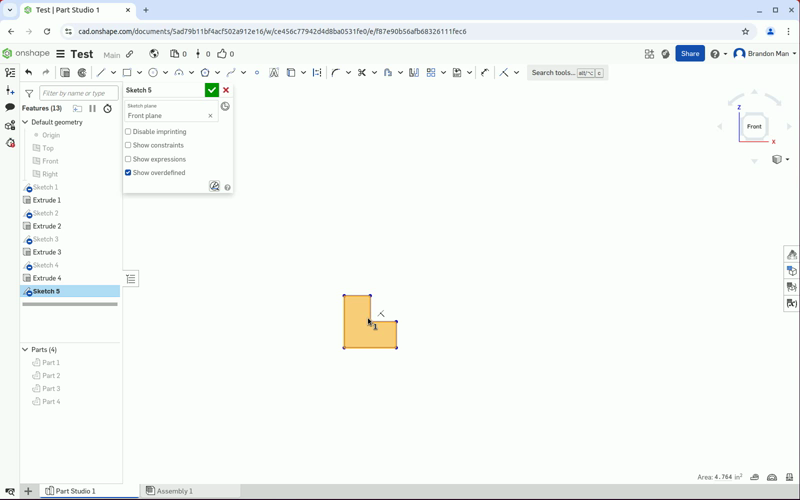
scroll(-6)
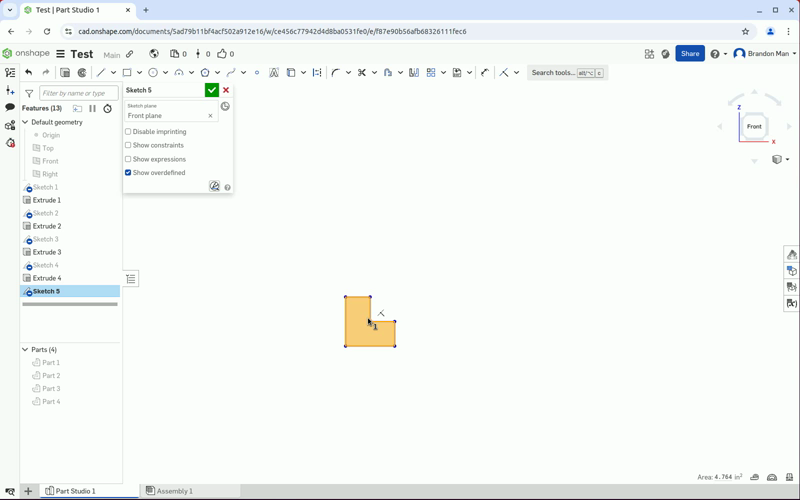
scroll(-6)
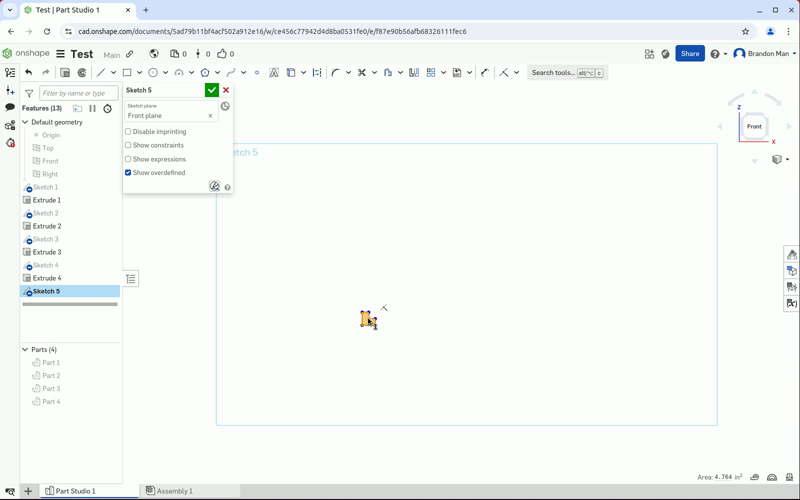
mouse_move(73, 352)
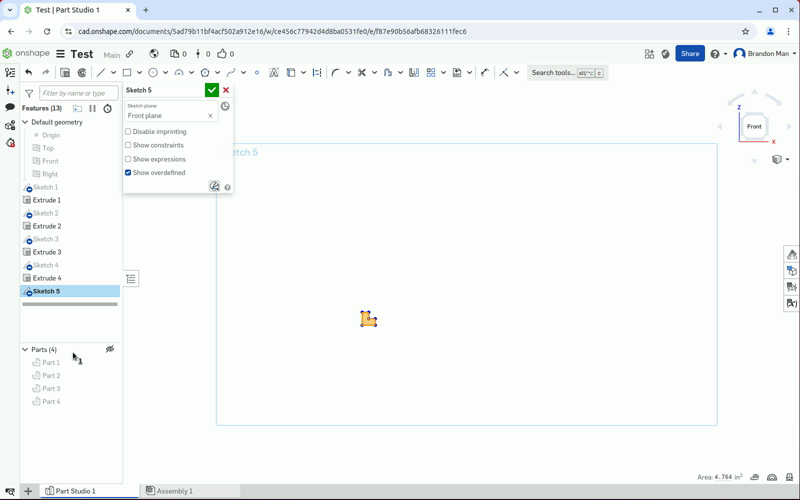
key(shift+y)
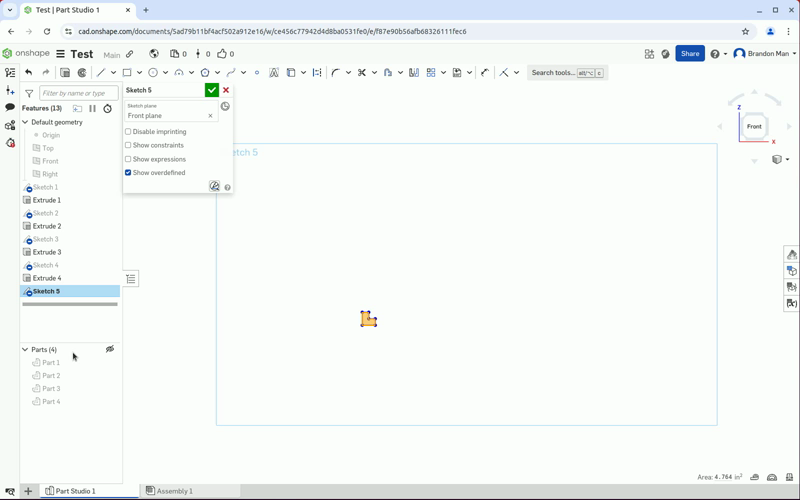
key(shift+e)
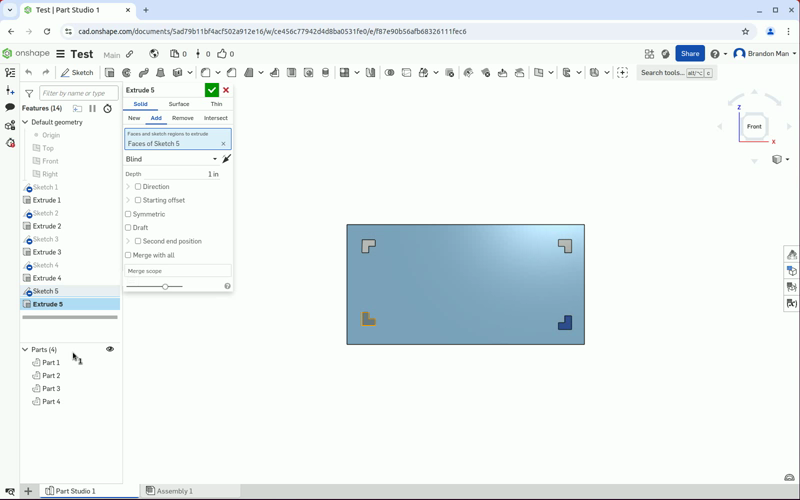
mouse_move(143, 106)
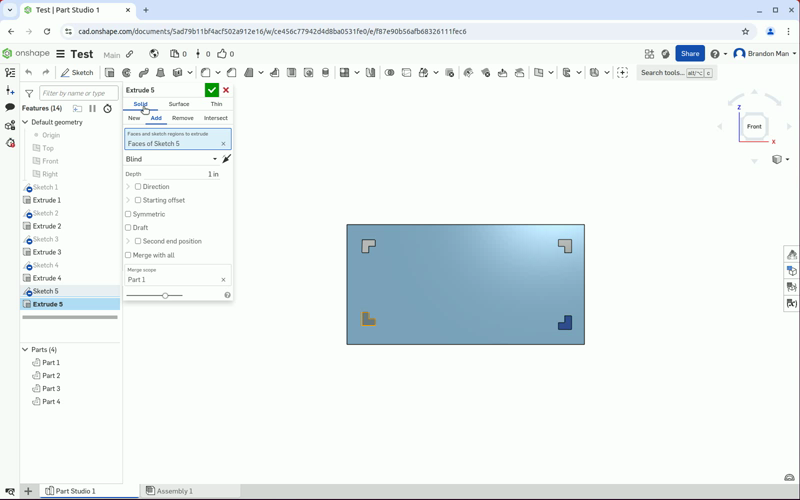
click(143, 106)
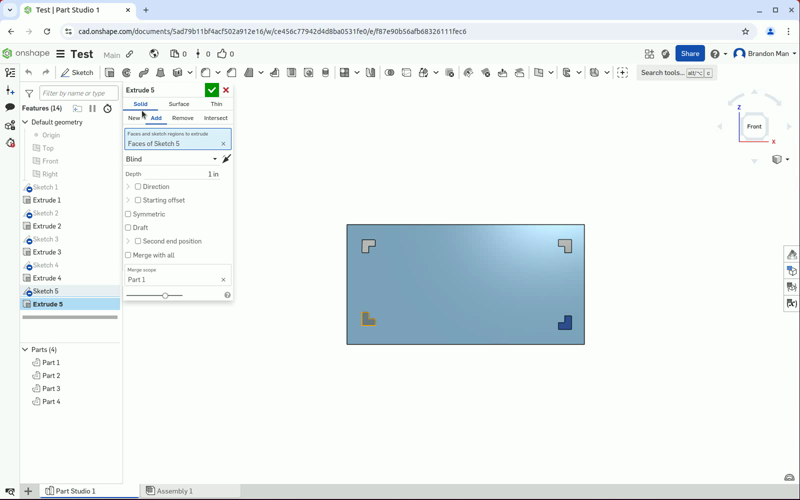
mouse_move(137, 120)
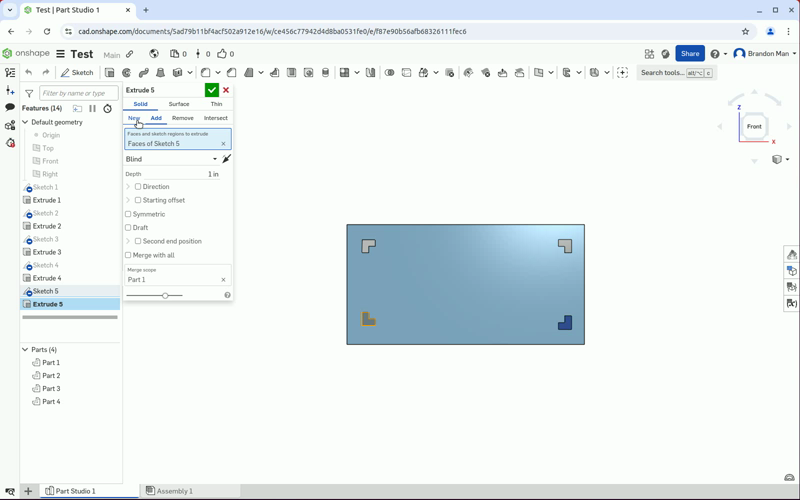
click(137, 120)
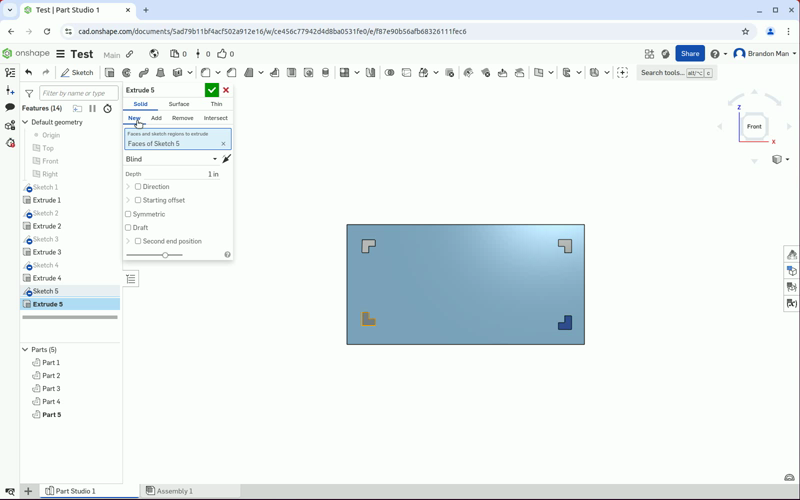
key(tab, 4)
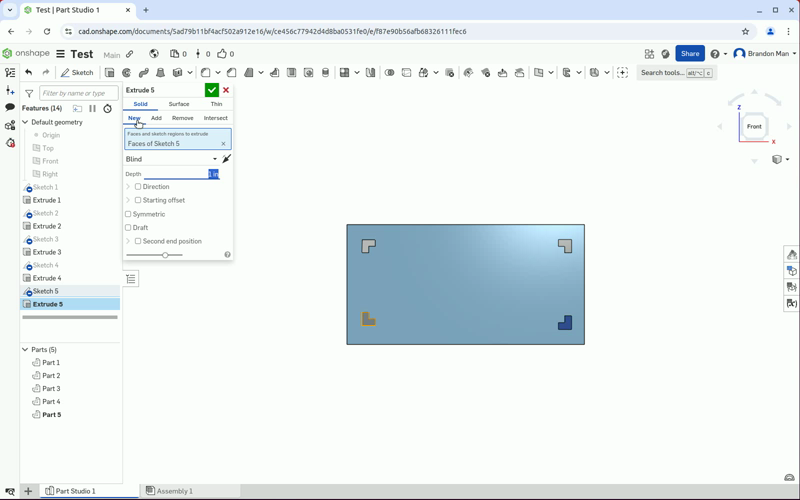
text(1.926)
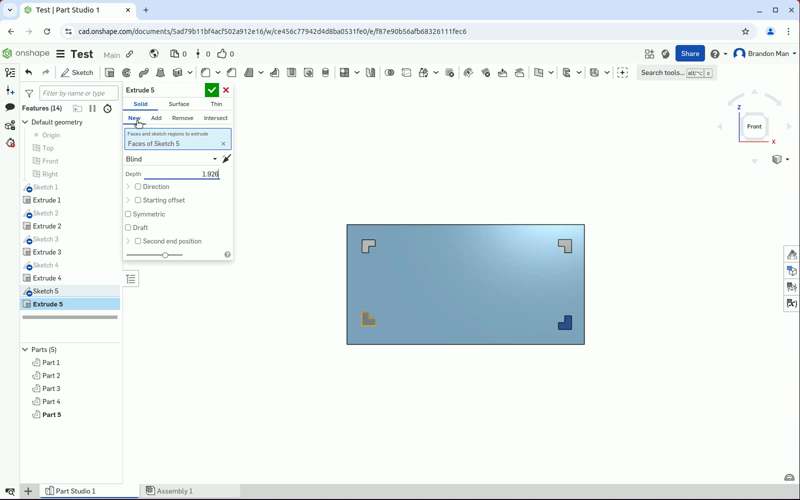
key(enter)
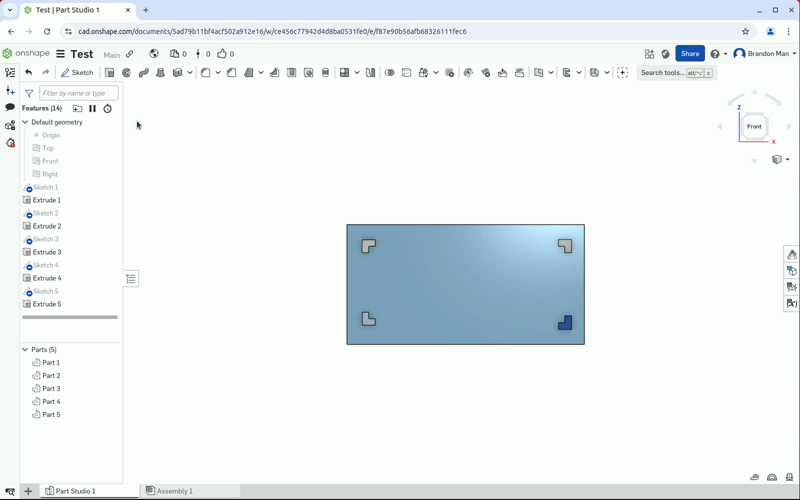
key(shift+h)
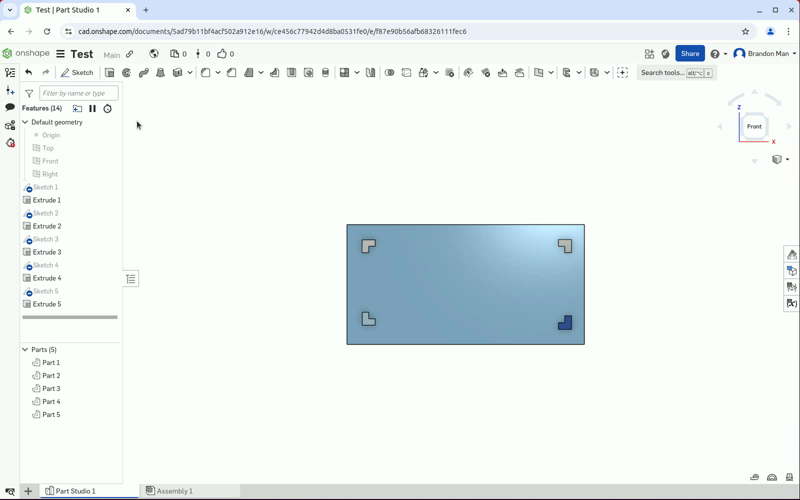
key(shift+h)
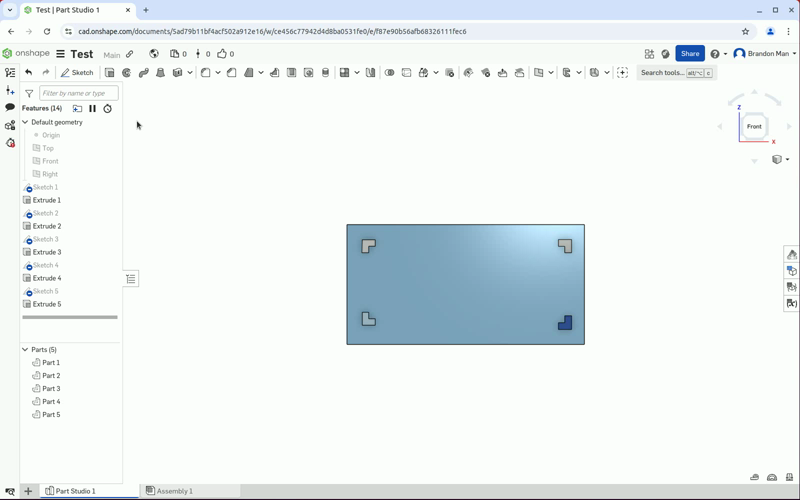
key(shift+7)
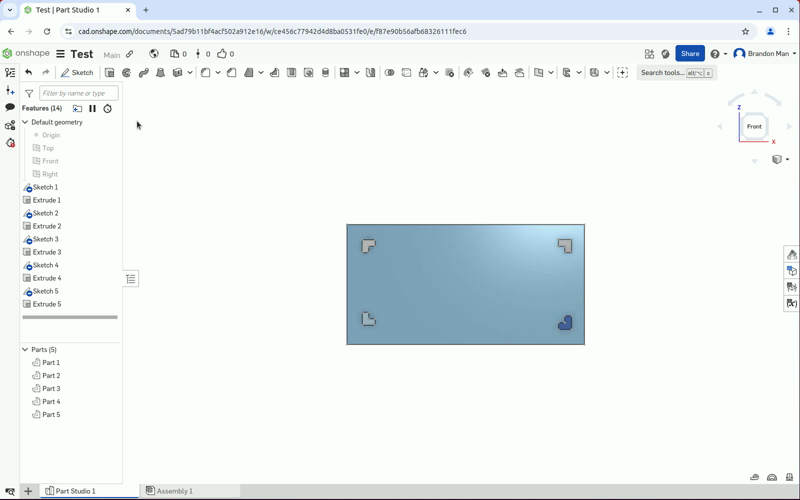
key(left, 2)
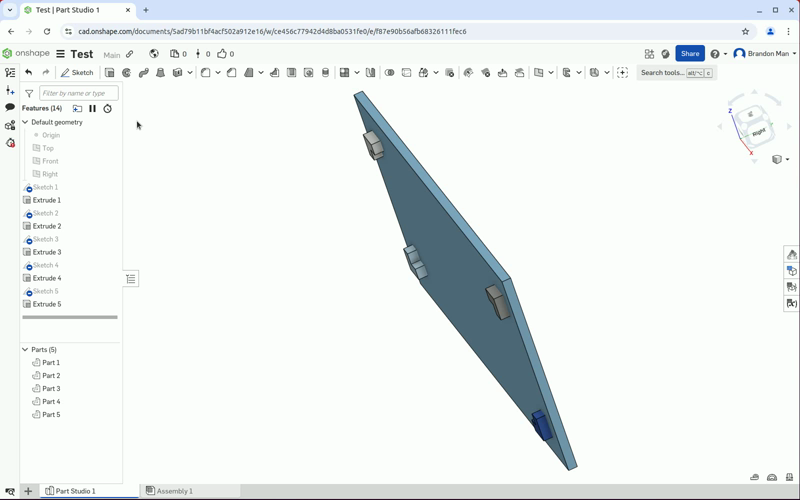
key(down, 2)
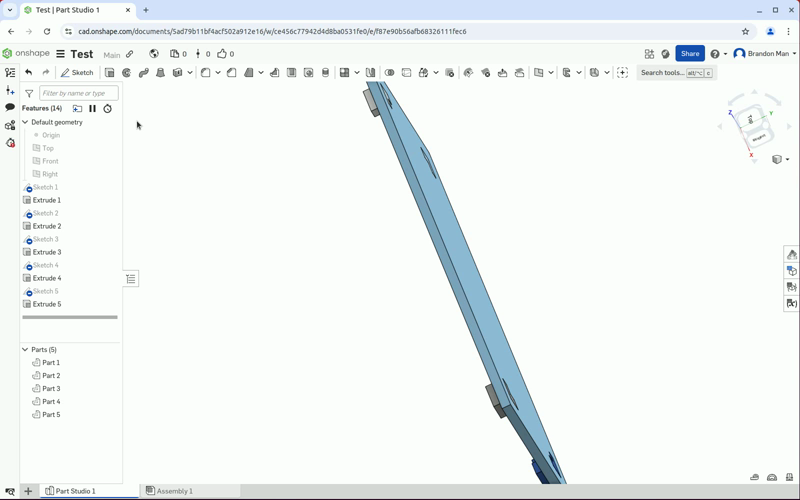
key(up, 2)
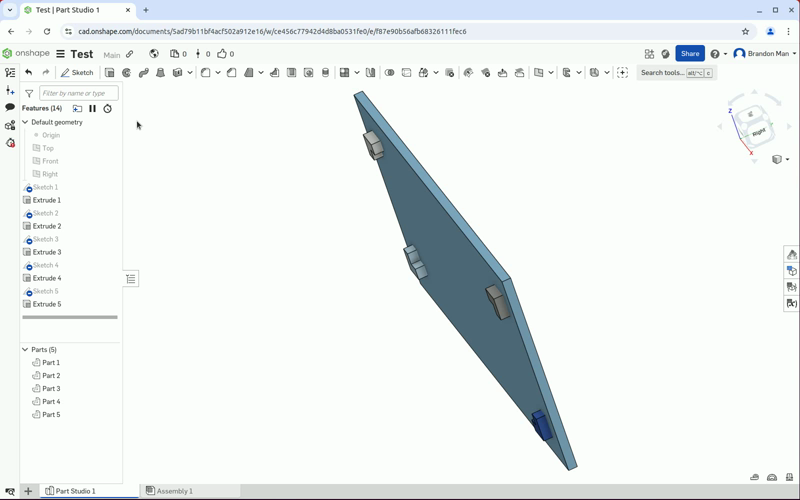
key(right, 2)
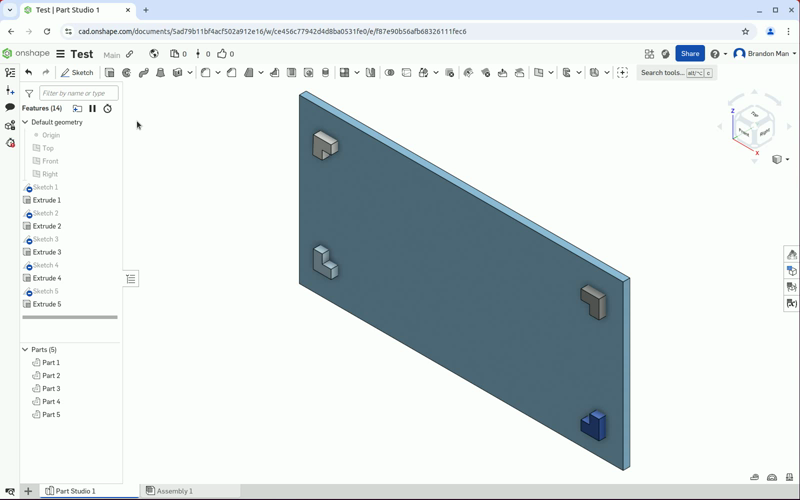
mouse_move(73, 189)
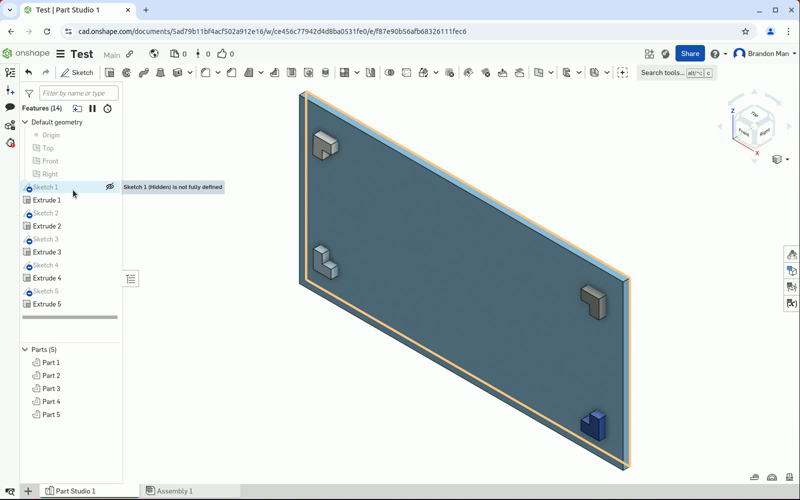
click(73, 189)